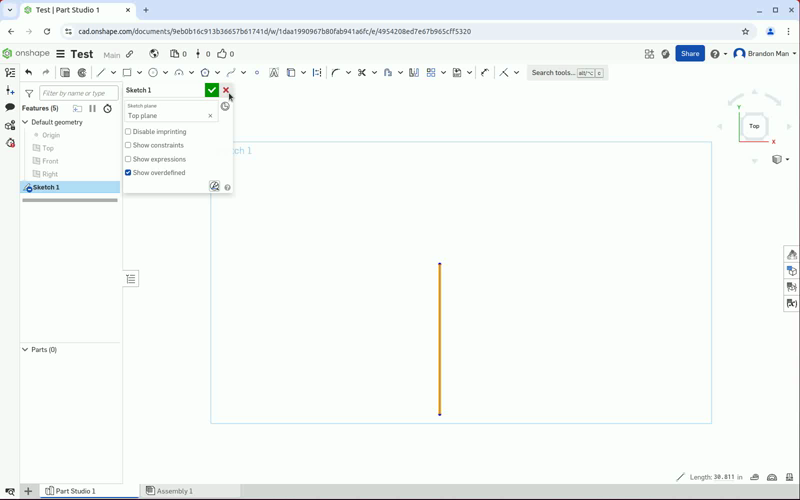
key(shift+h)
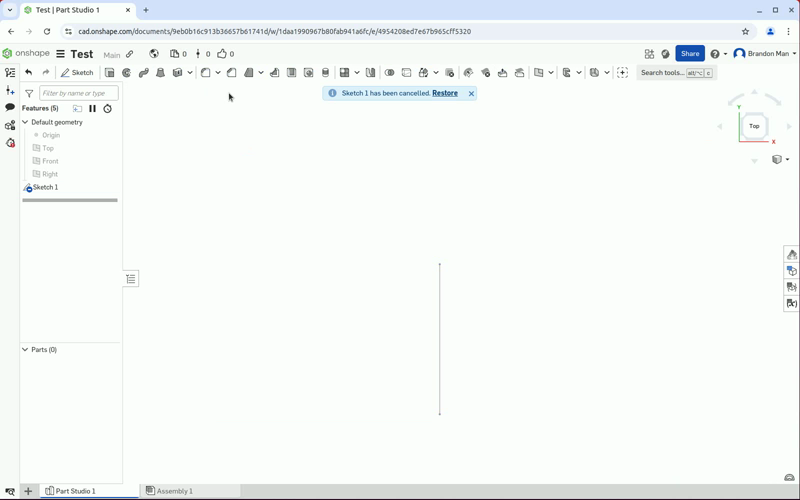
key(shift+s)
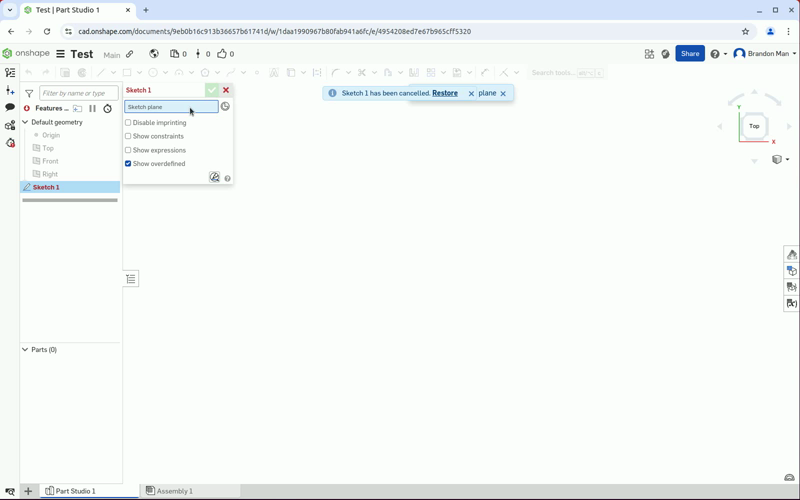
mouse_move(73, 150)
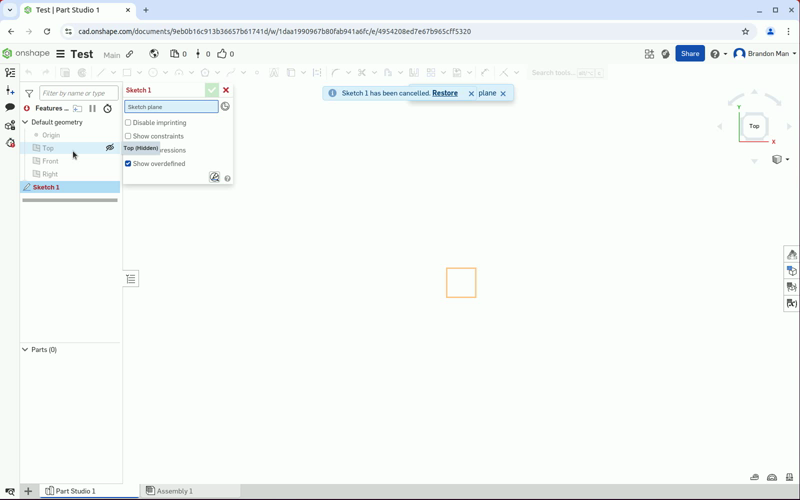
click(73, 150)
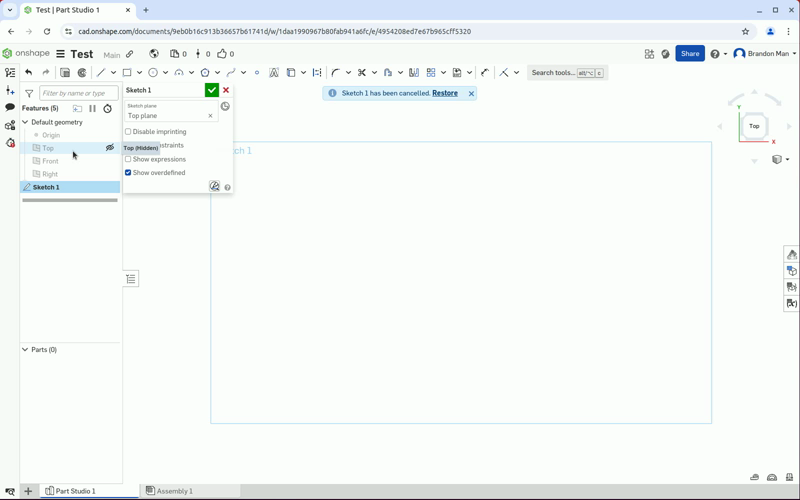
mouse_move(73, 352)
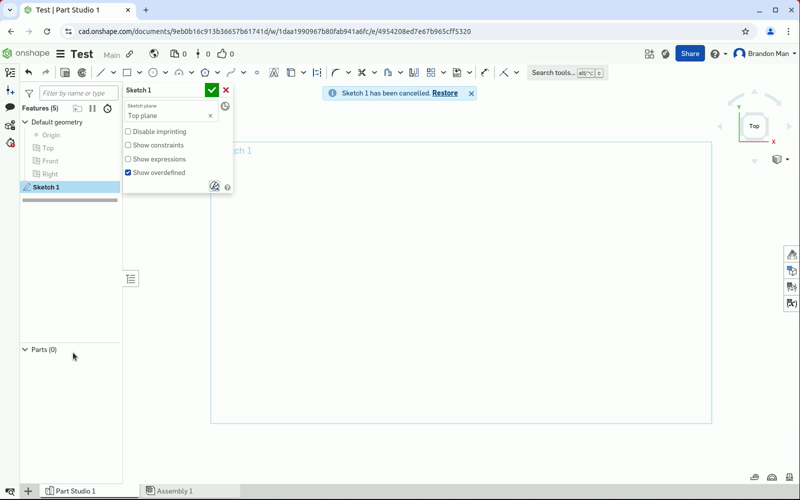
key(y)
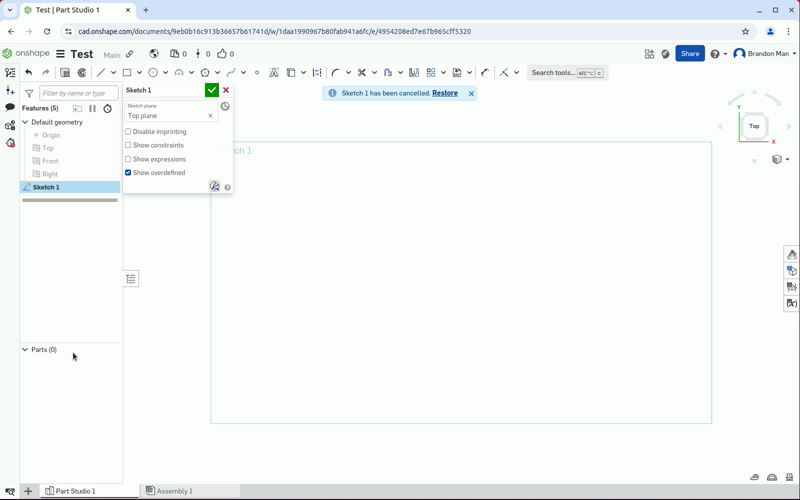
key(l)
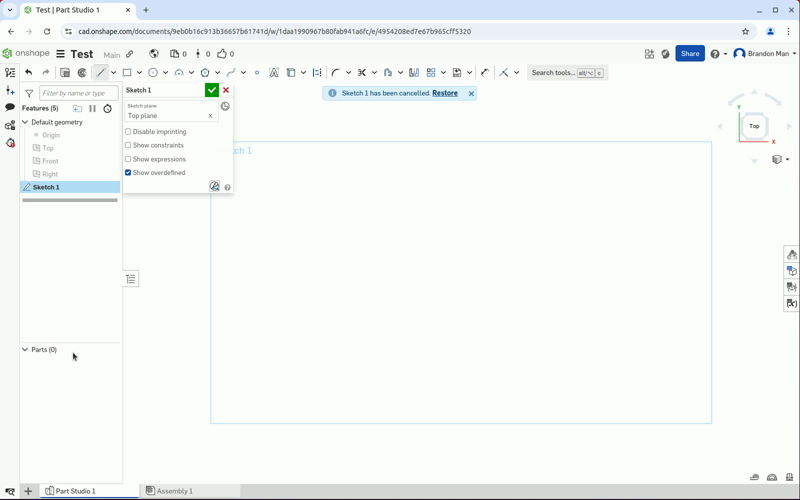
key_down(shift)
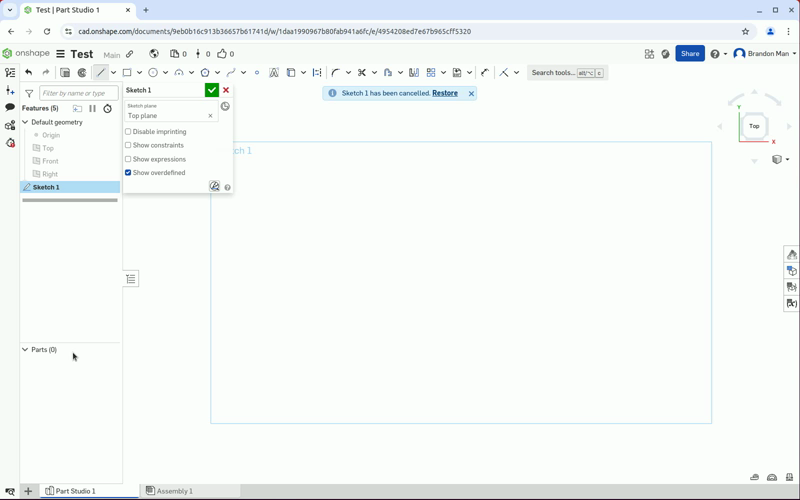
mouse_move(348, 280)
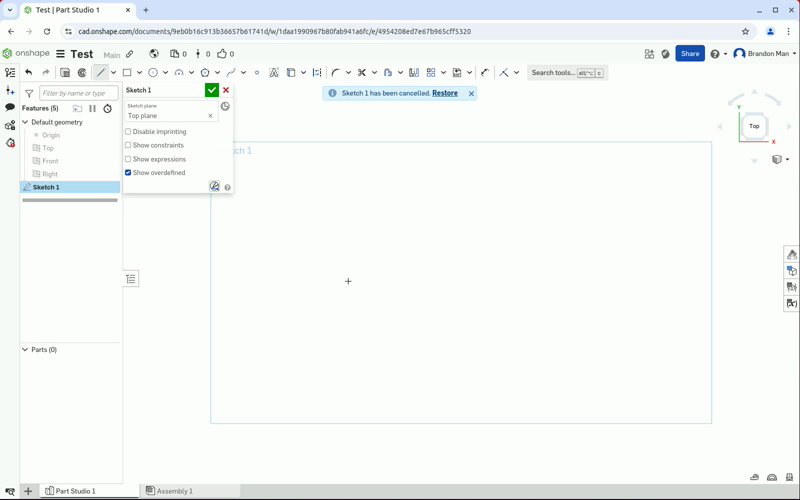
click(348, 280)
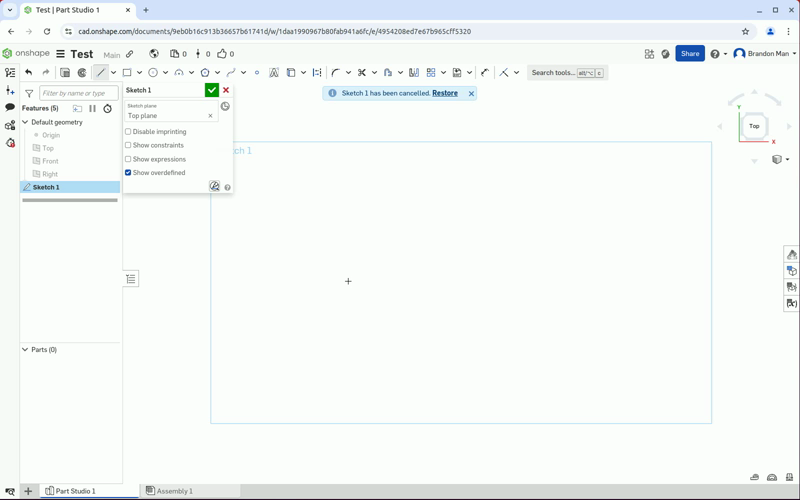
key_up(shift)
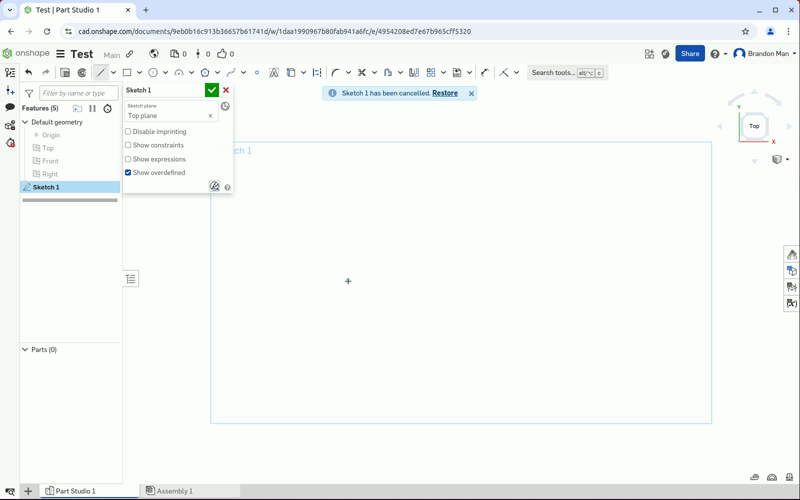
key_down(shift)
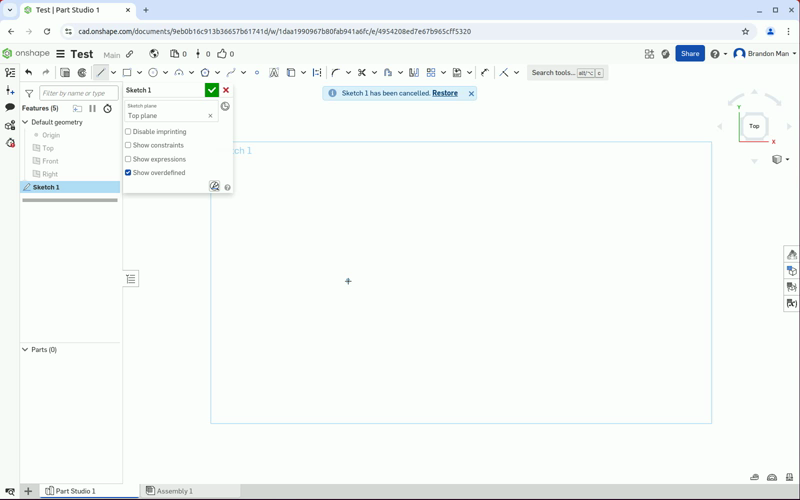
mouse_move(378, 280)
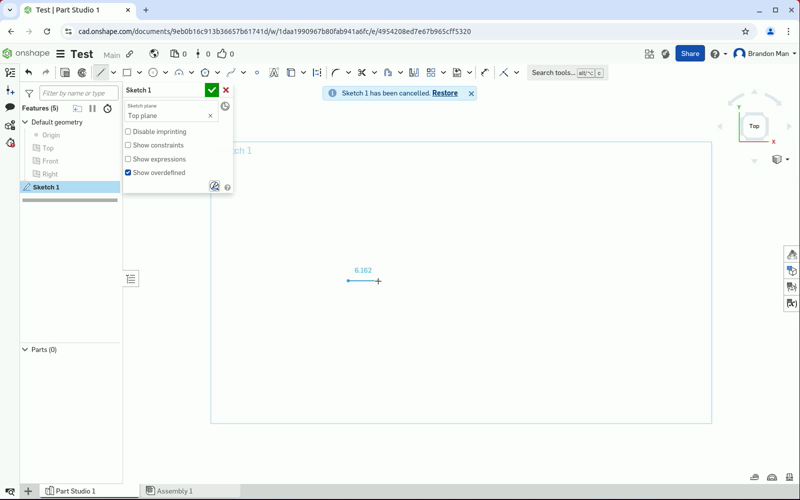
mouse_move(350, 280)
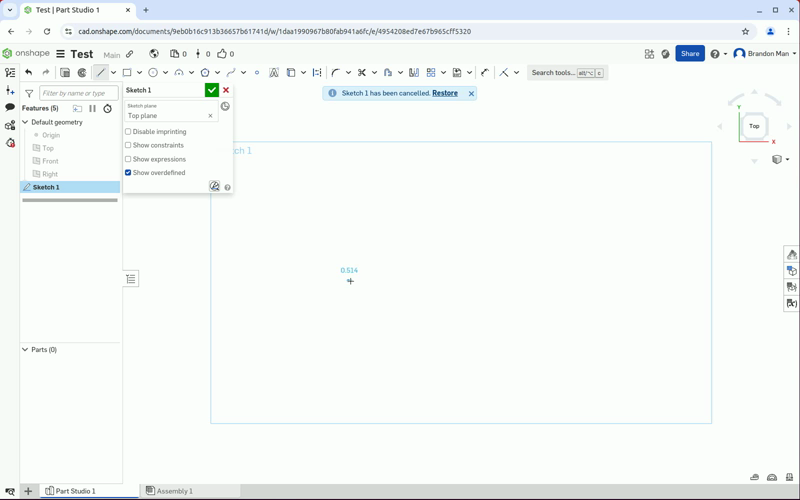
scroll(6)
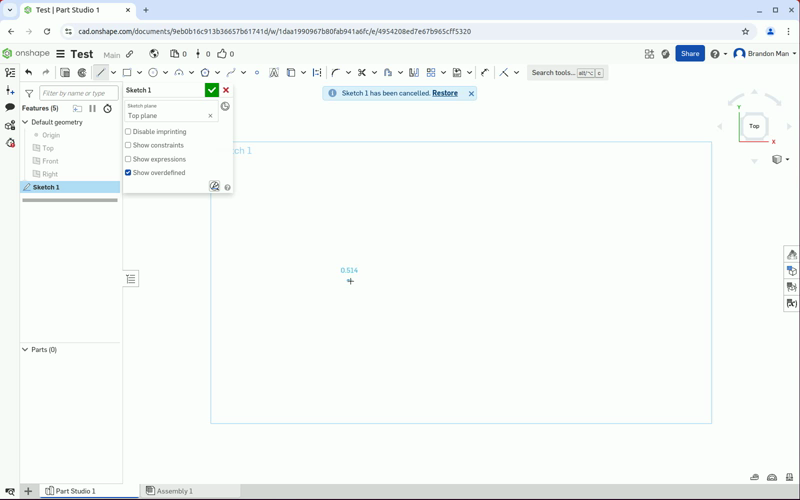
scroll(6)
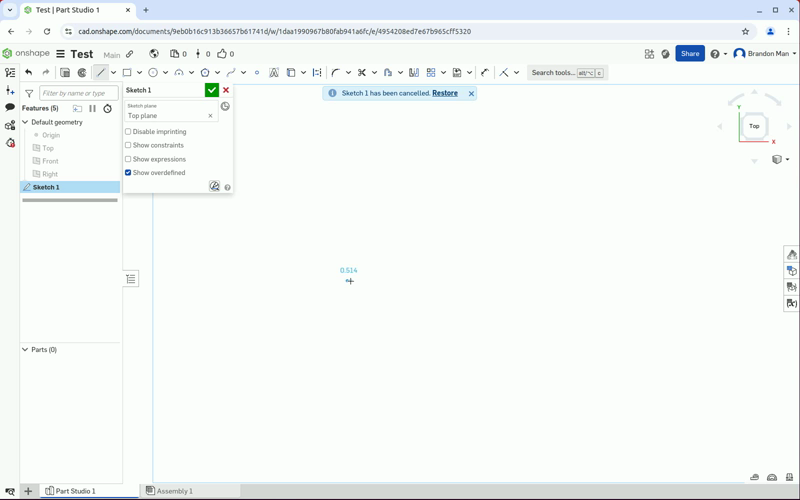
scroll(6)
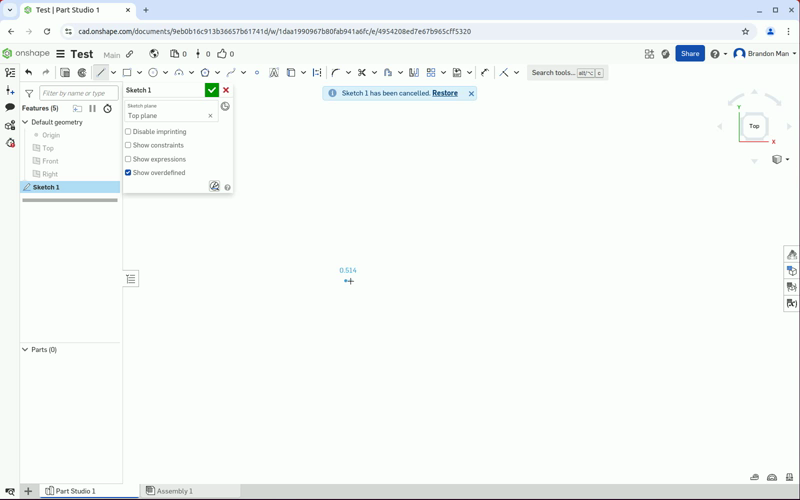
scroll(6)
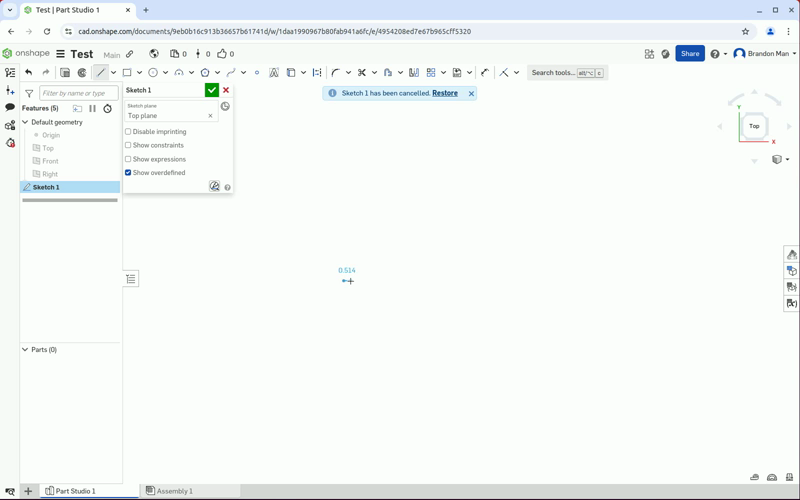
scroll(6)
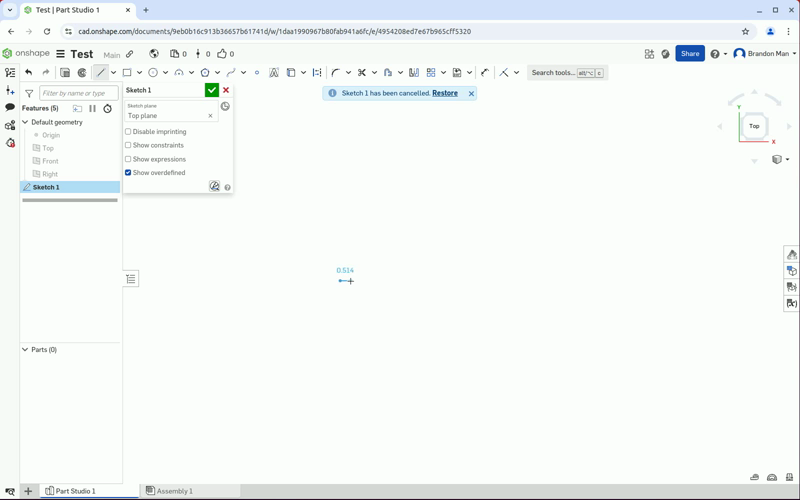
scroll(6)
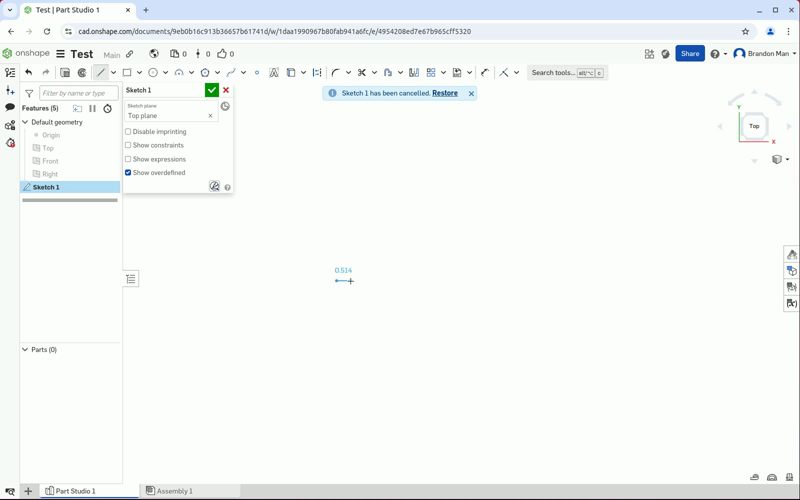
scroll(6)
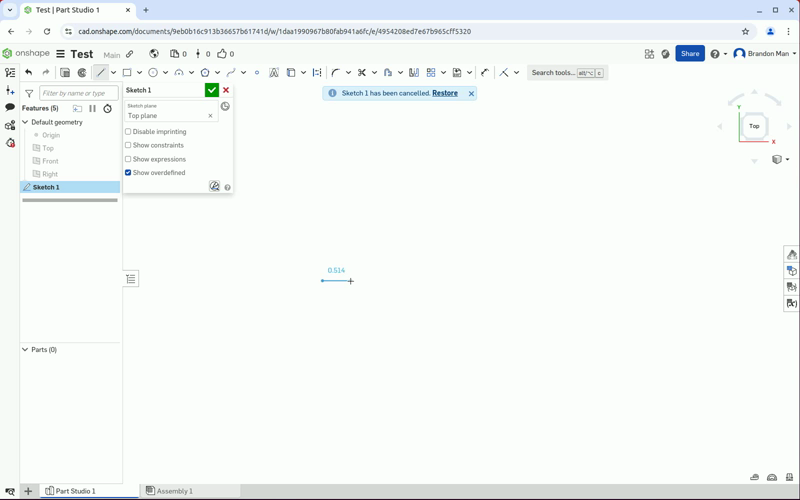
click(350, 280)
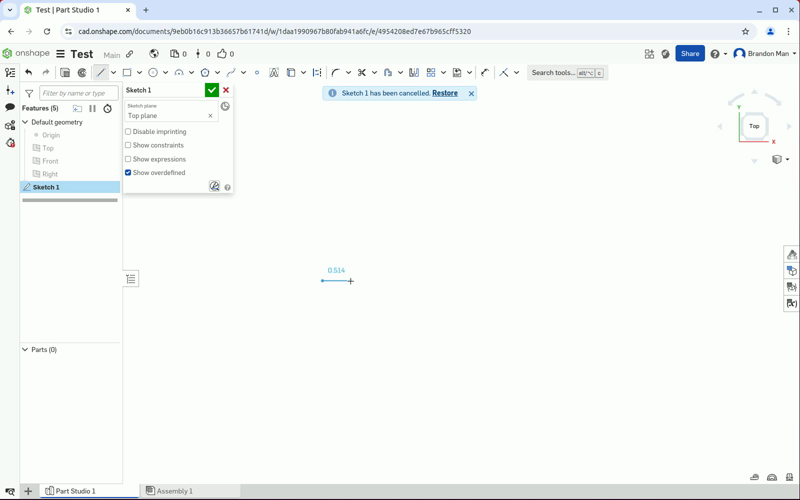
scroll(-6)
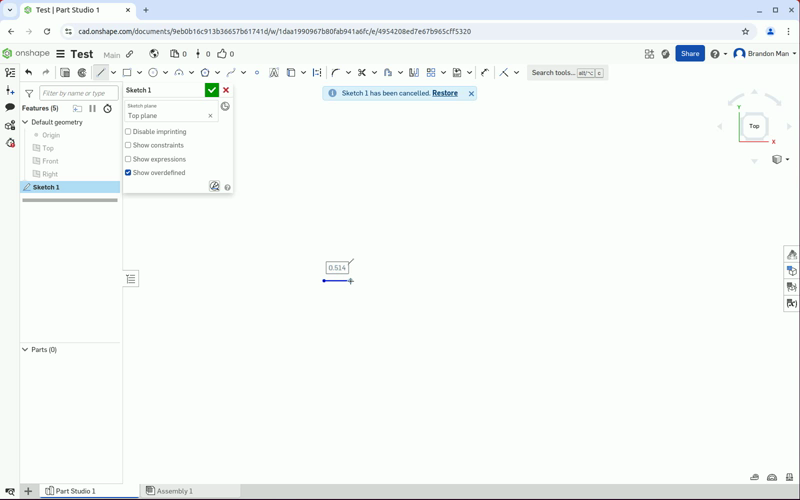
scroll(-6)
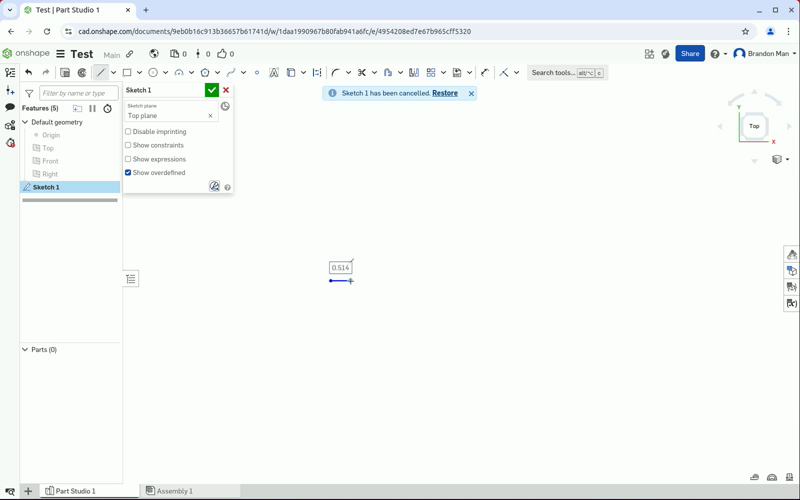
scroll(-6)
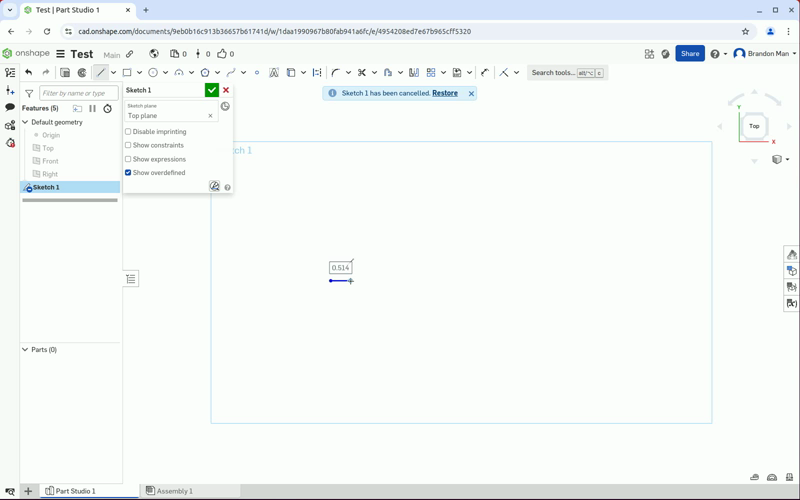
scroll(-6)
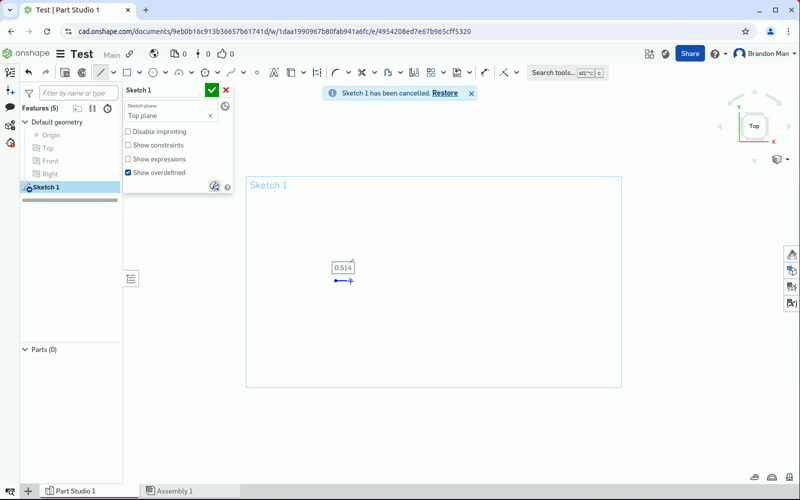
scroll(-6)
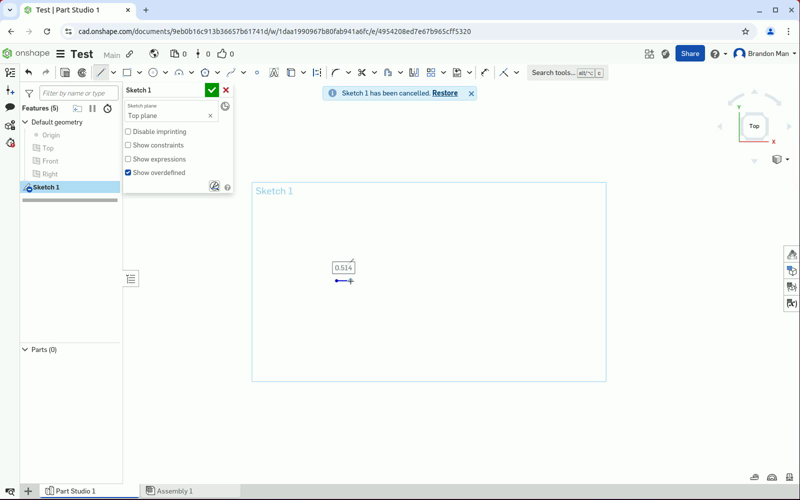
scroll(-6)
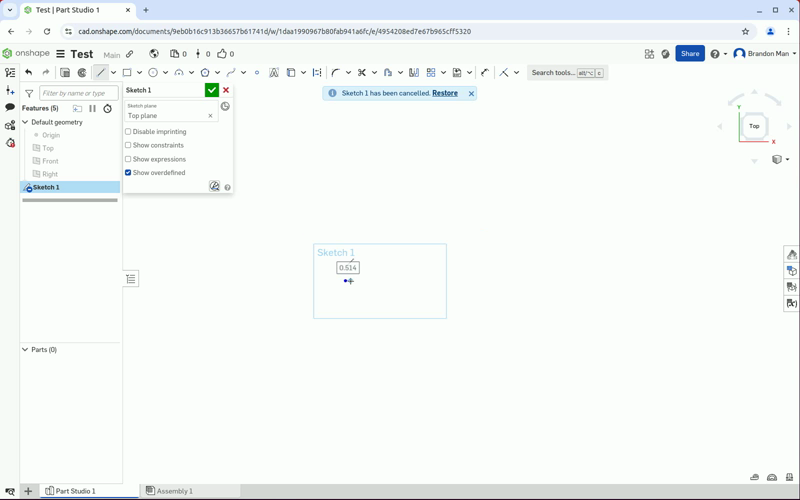
scroll(-6)
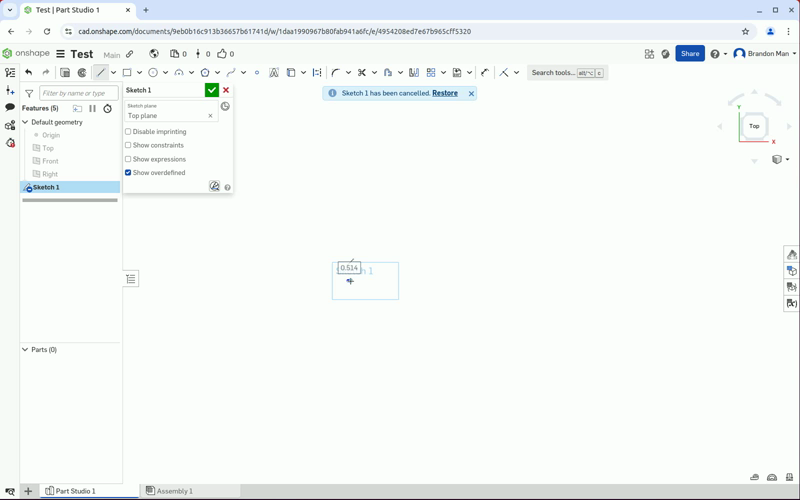
key_up(shift)
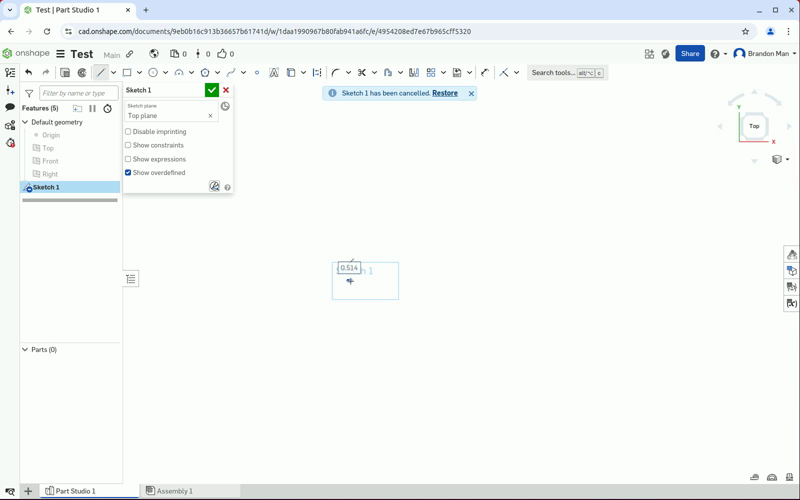
key_down(shift)
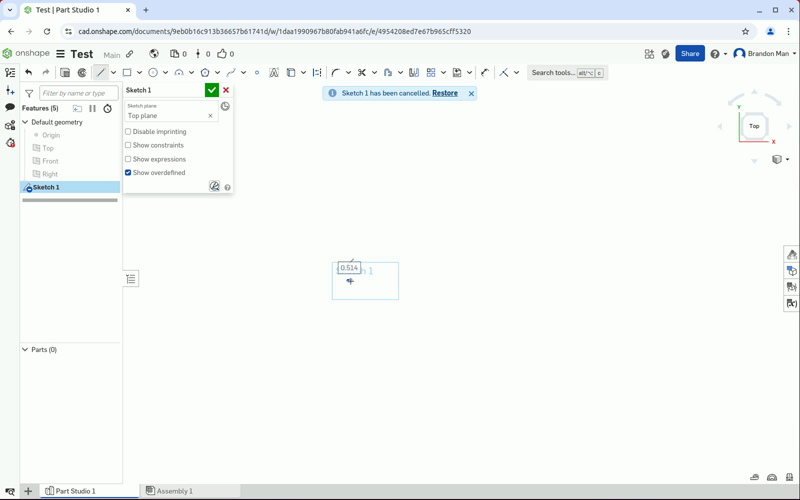
mouse_move(380, 280)
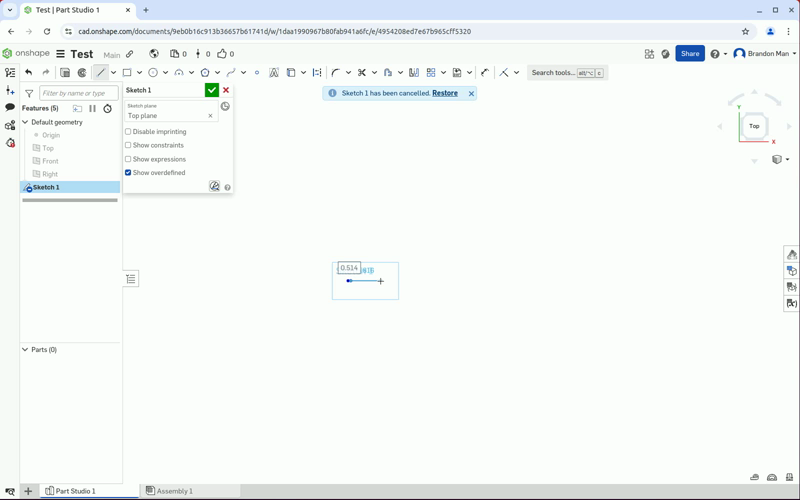
mouse_move(350, 282)
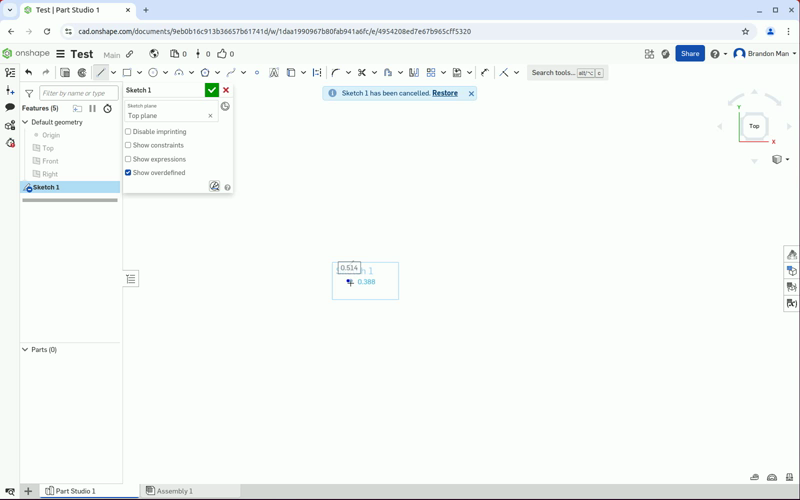
scroll(6)
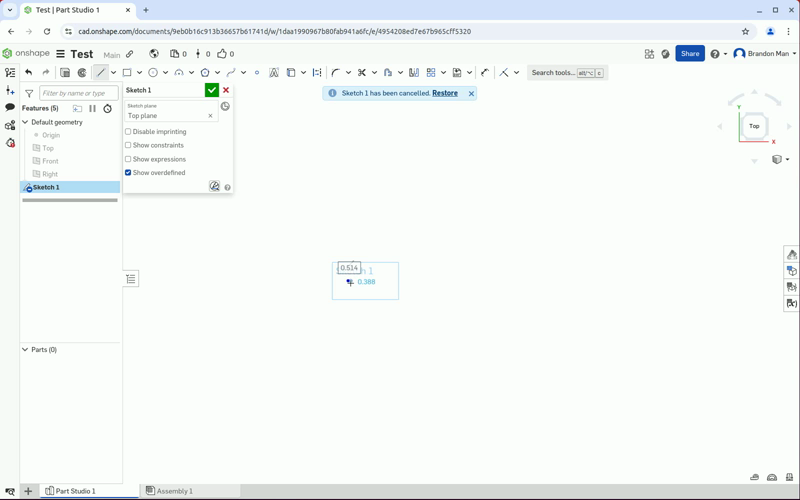
scroll(6)
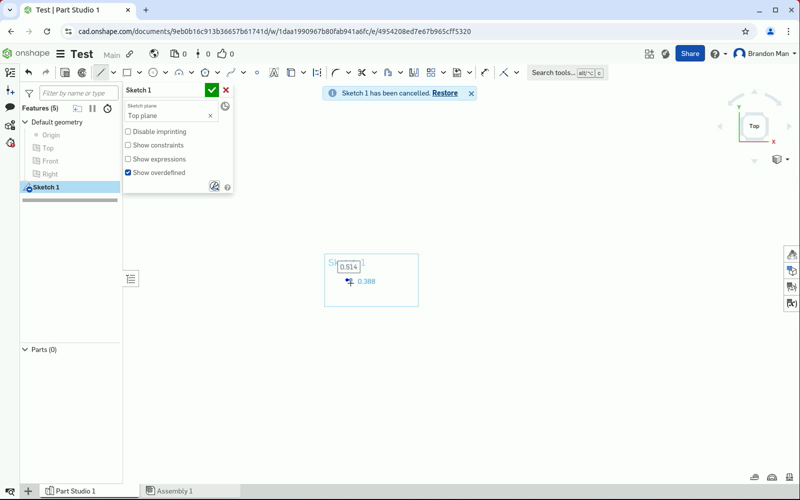
scroll(6)
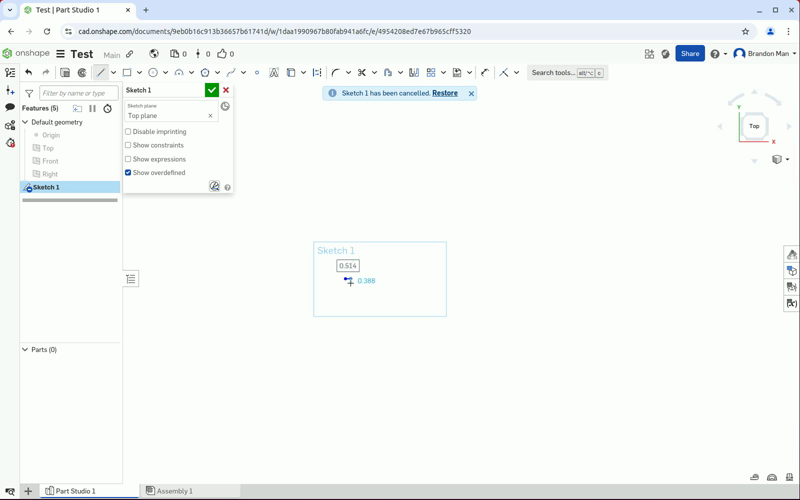
scroll(6)
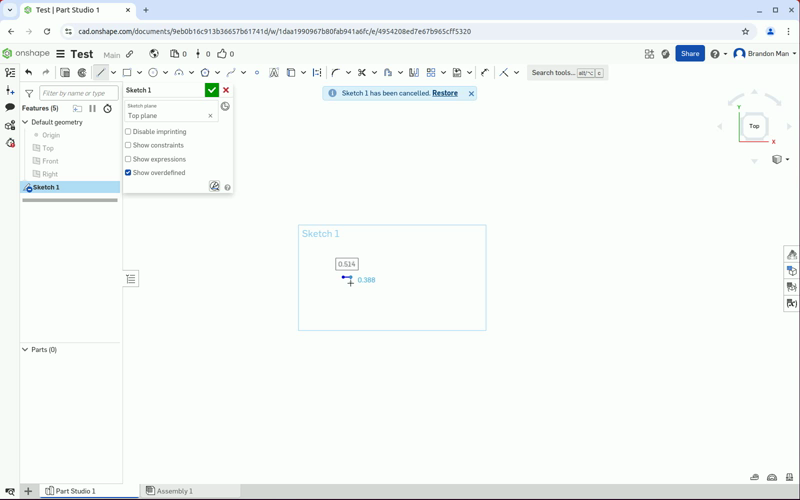
scroll(6)
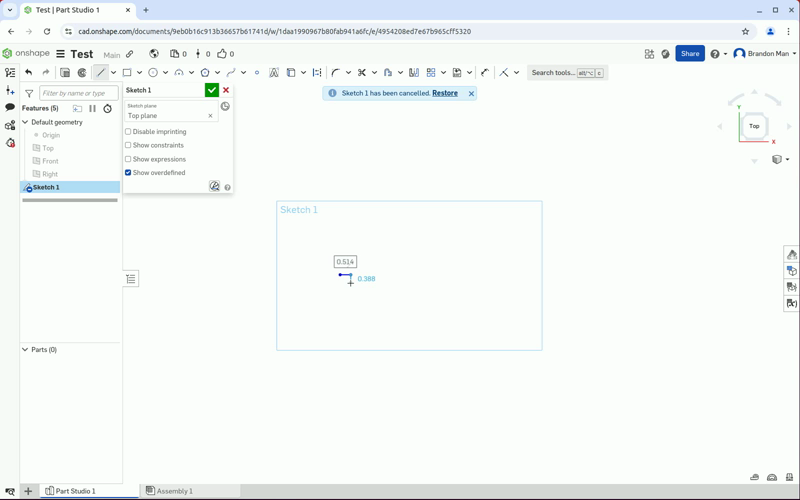
scroll(6)
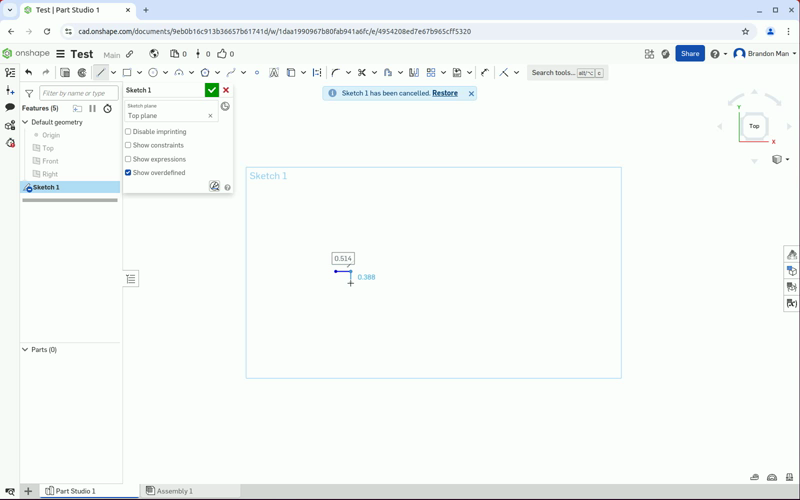
scroll(6)
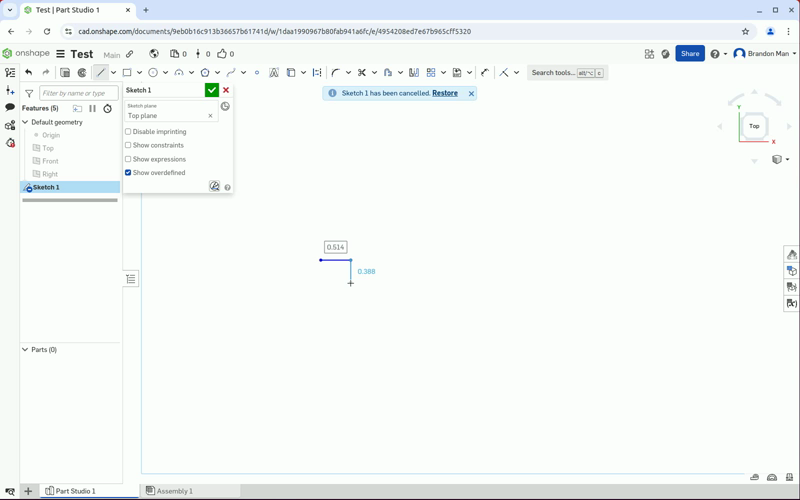
click(350, 282)
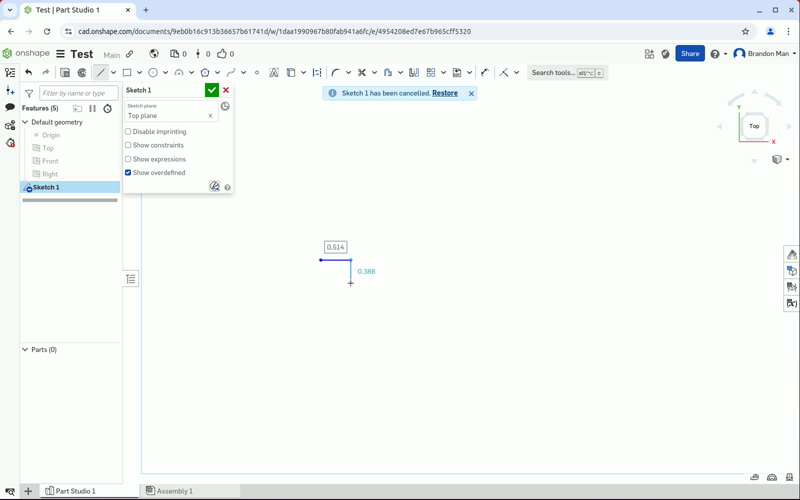
scroll(-6)
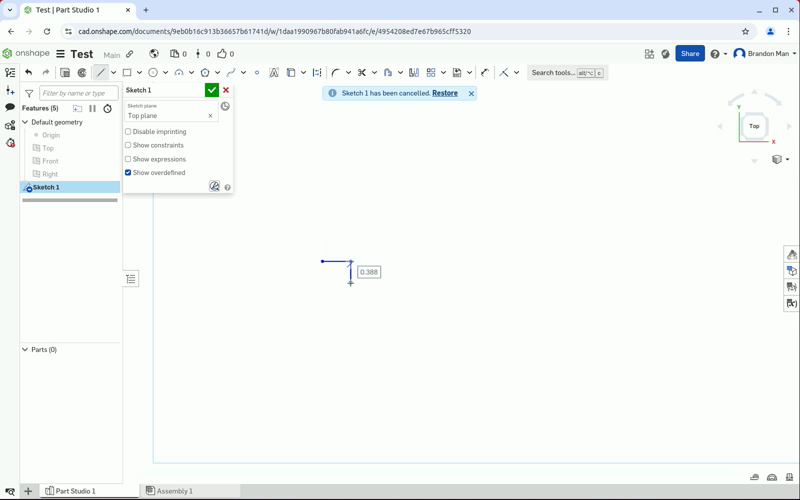
scroll(-6)
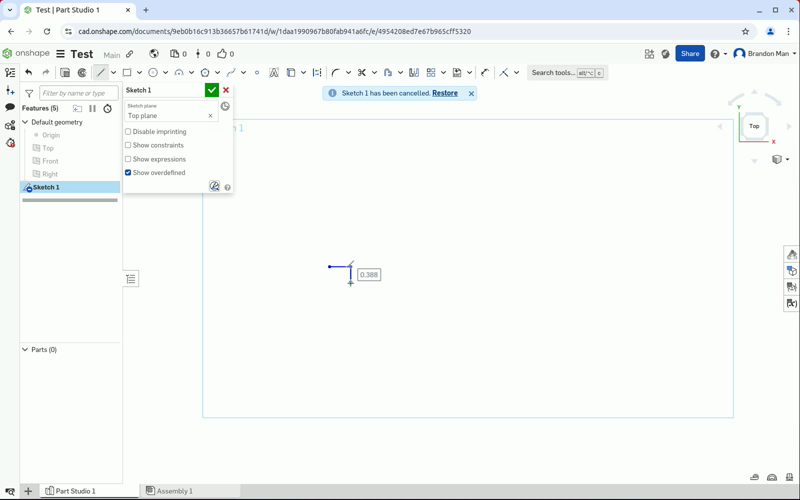
scroll(-6)
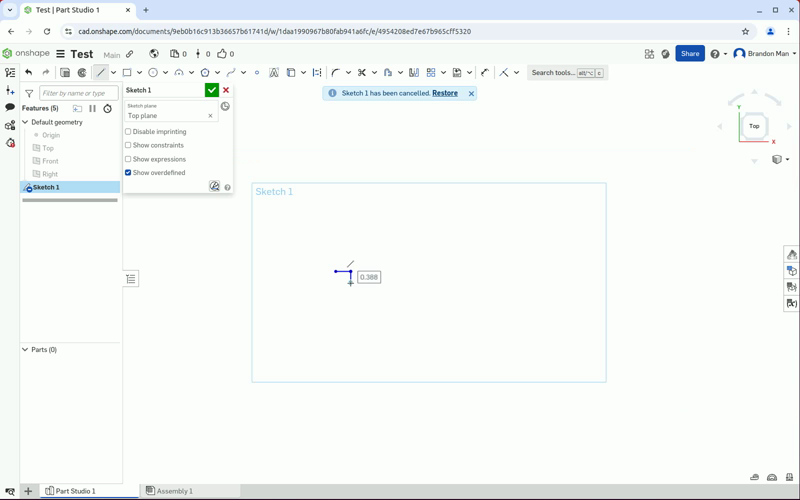
scroll(-6)
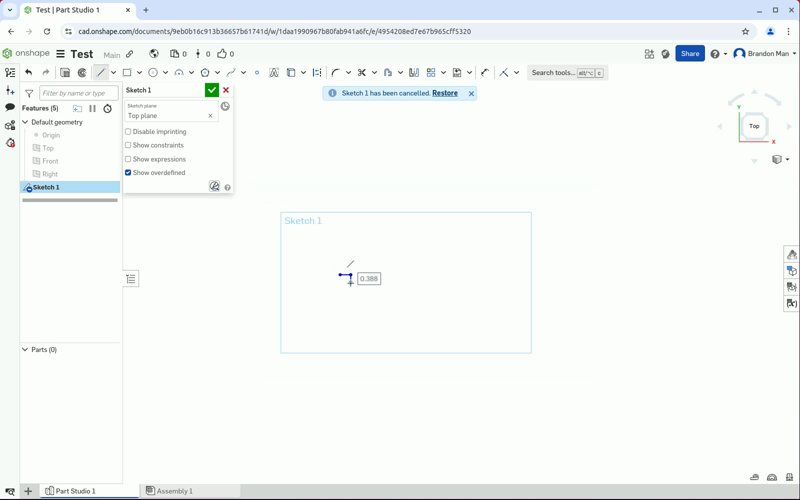
scroll(-6)
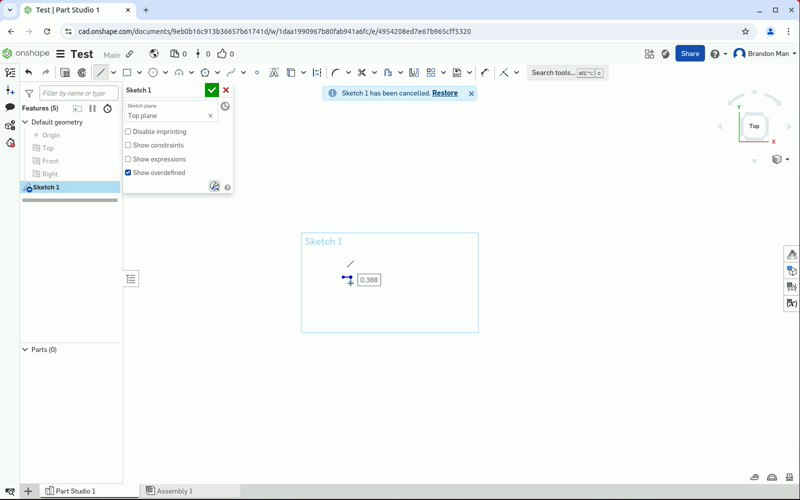
scroll(-6)
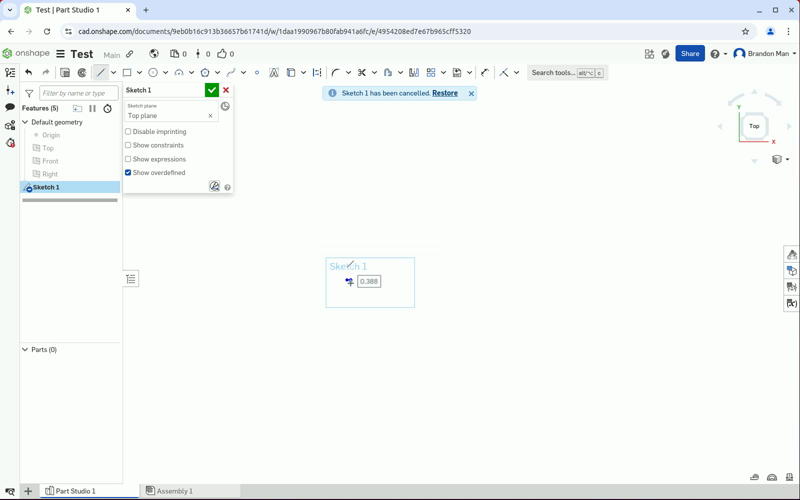
scroll(-6)
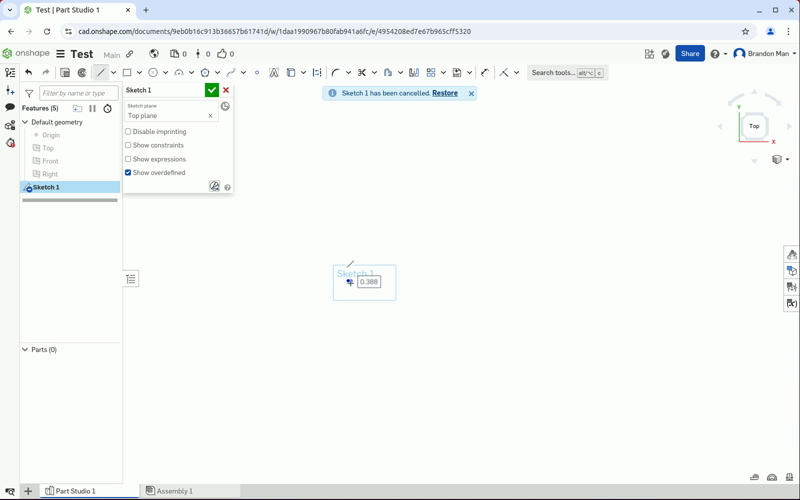
key_up(shift)
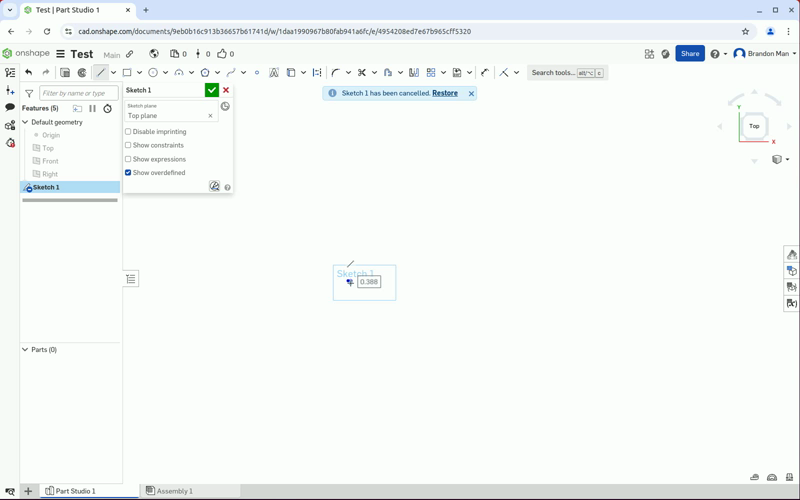
key_down(shift)
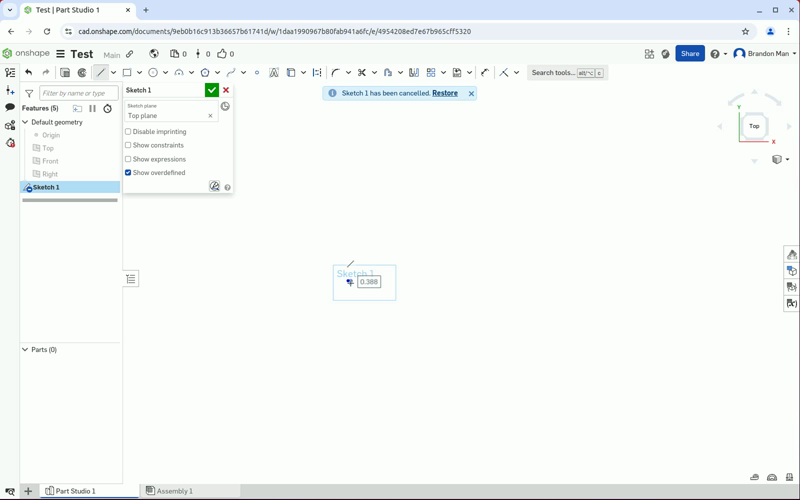
mouse_move(458, 282)
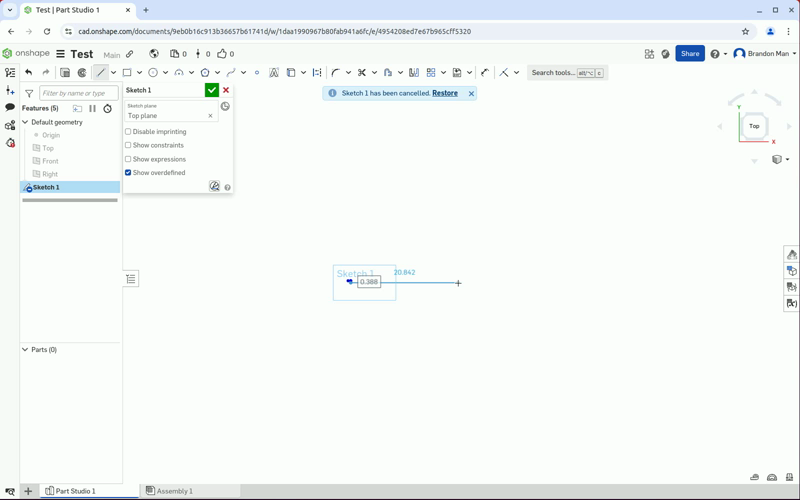
click(458, 282)
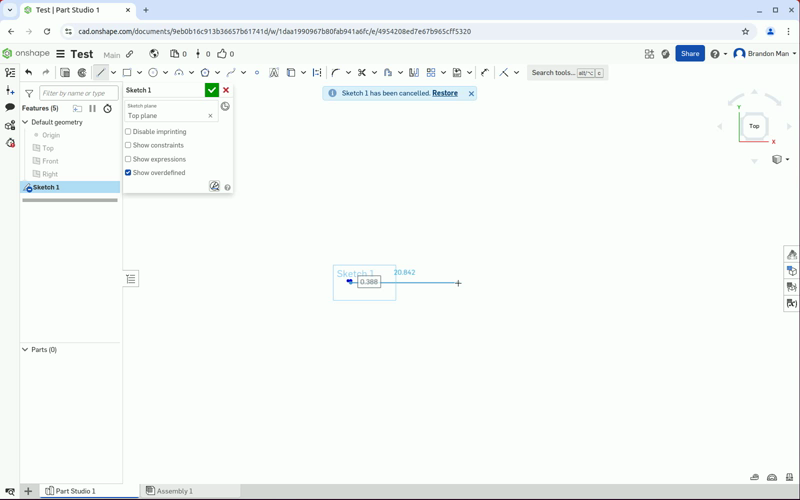
key_up(shift)
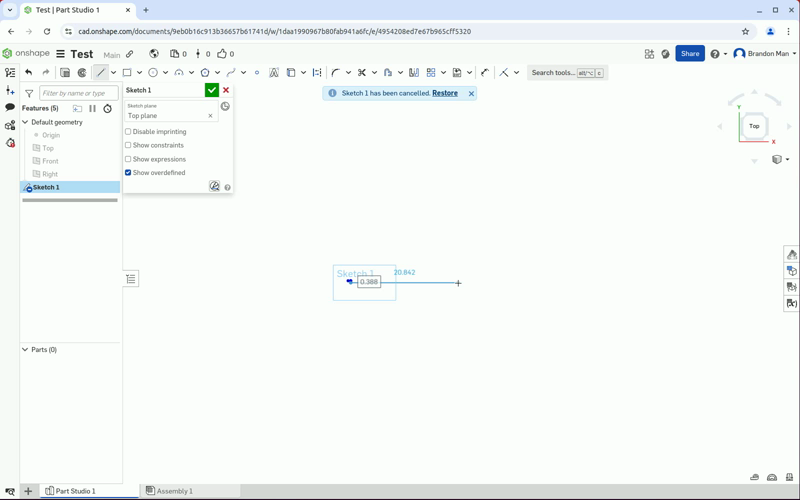
key_down(shift)
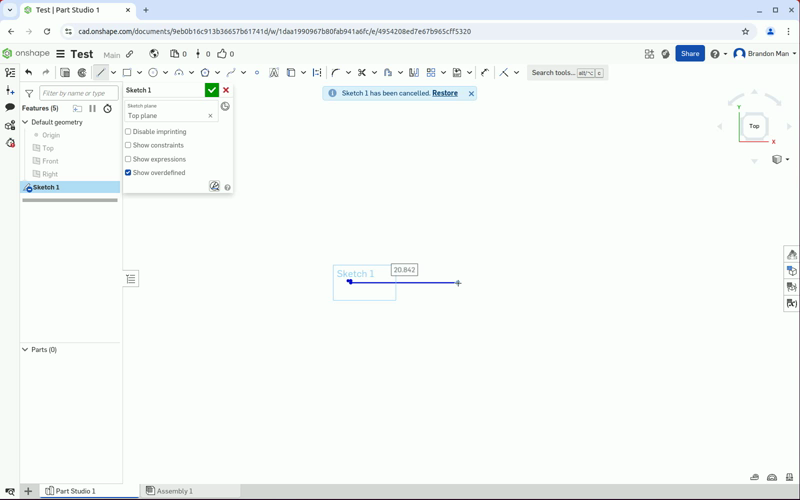
mouse_move(488, 282)
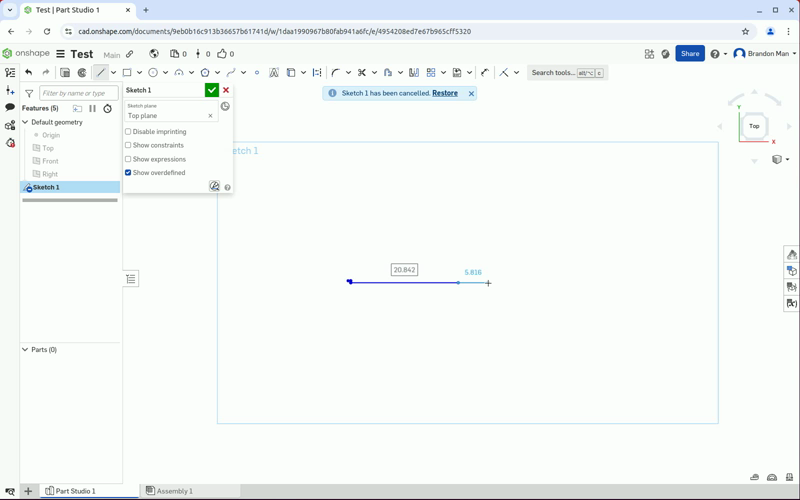
mouse_move(458, 280)
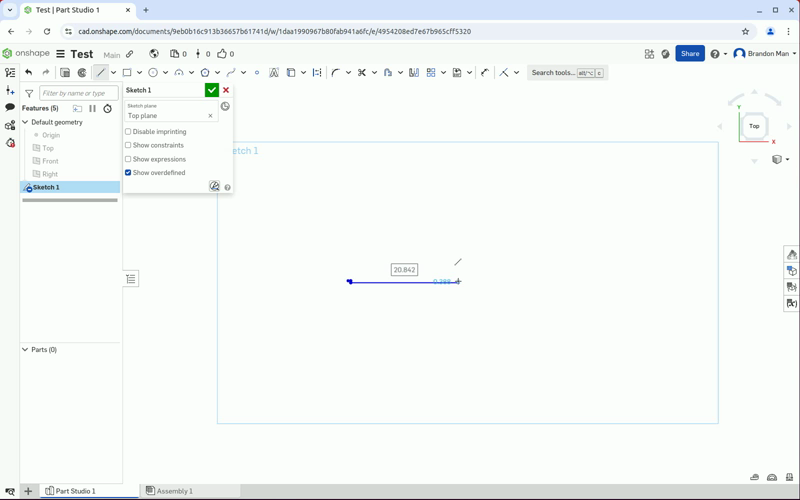
scroll(6)
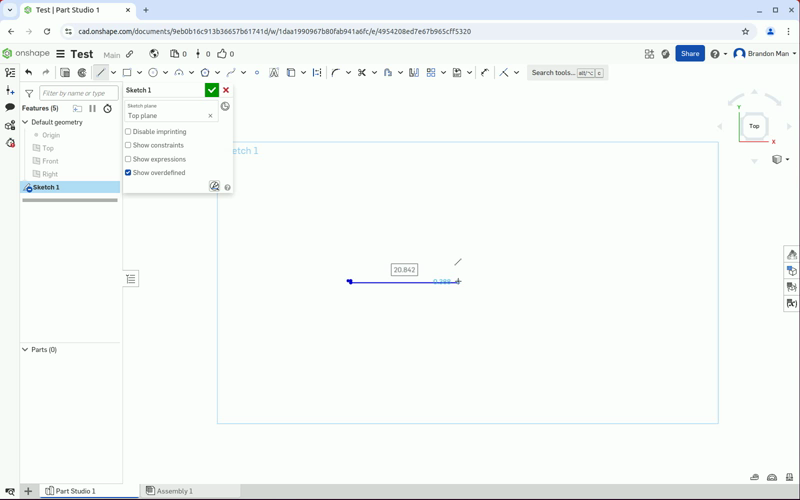
scroll(6)
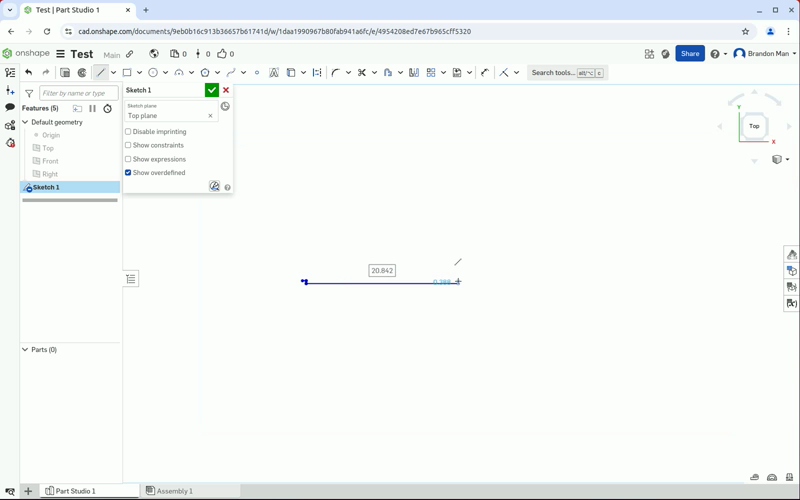
scroll(6)
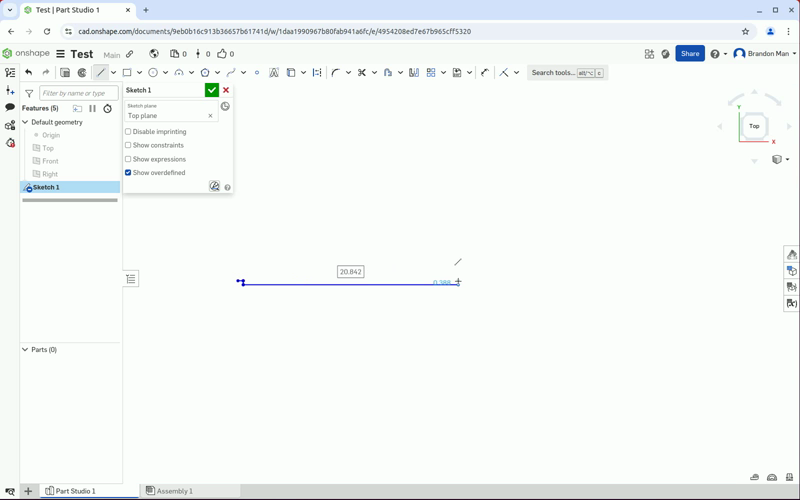
scroll(6)
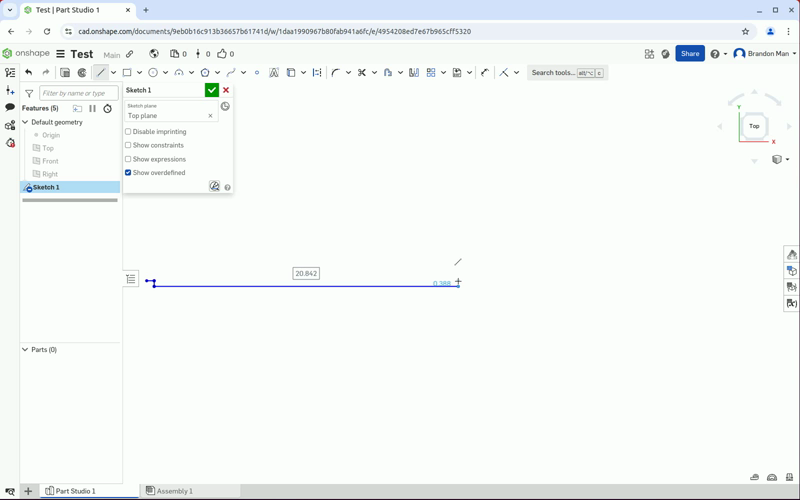
scroll(6)
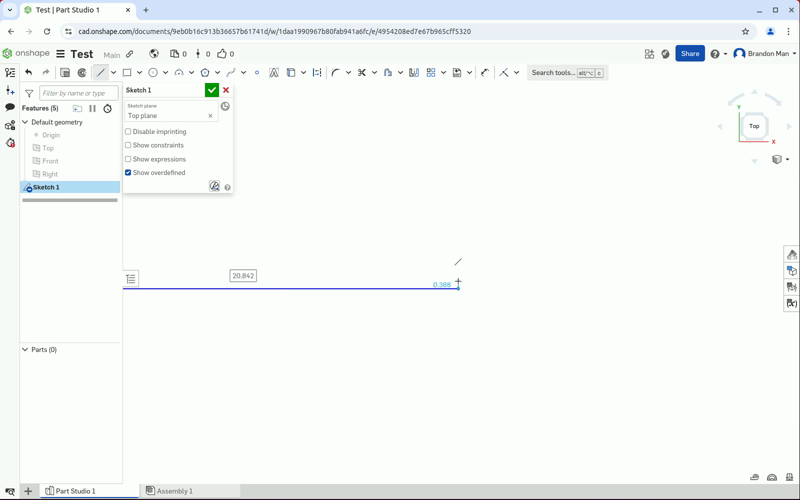
scroll(6)
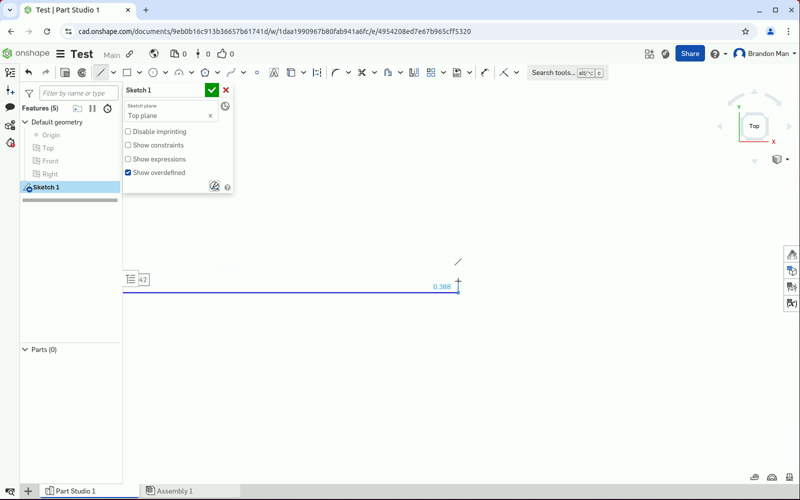
scroll(6)
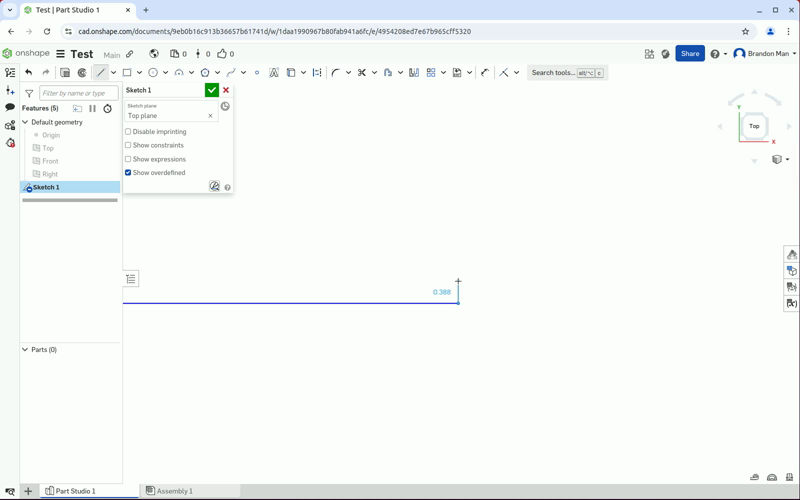
click(458, 280)
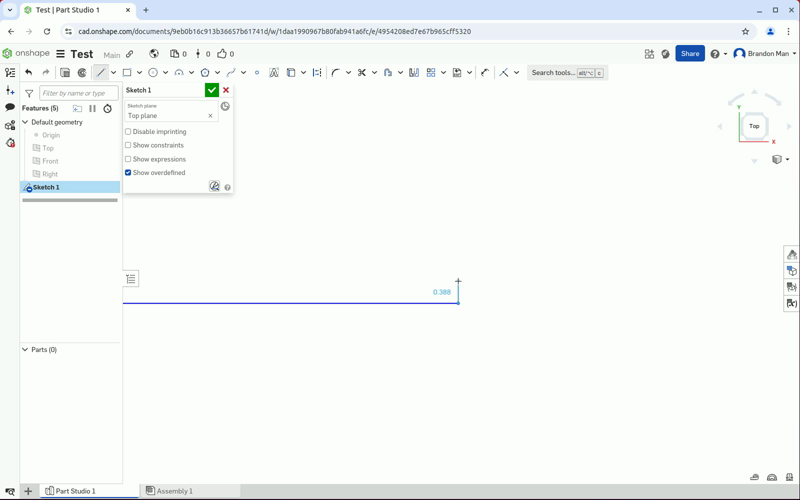
scroll(-6)
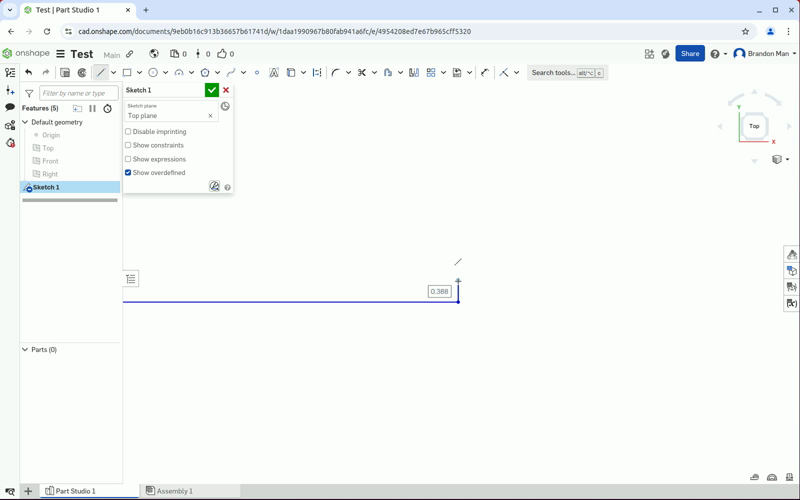
scroll(-6)
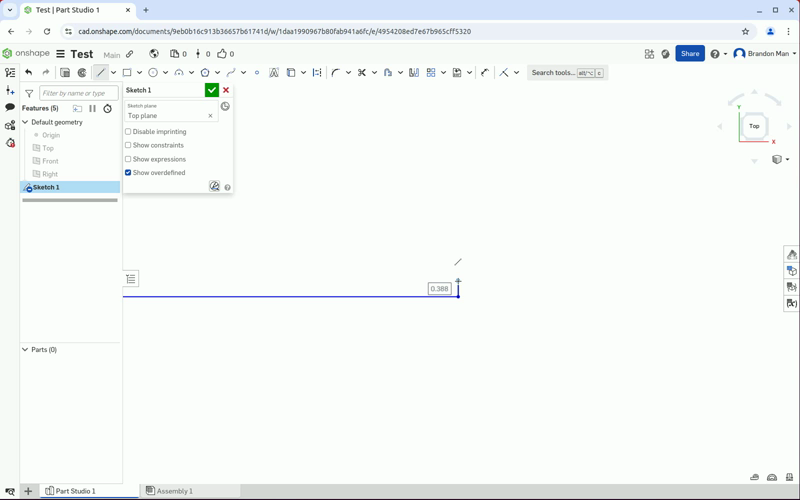
scroll(-6)
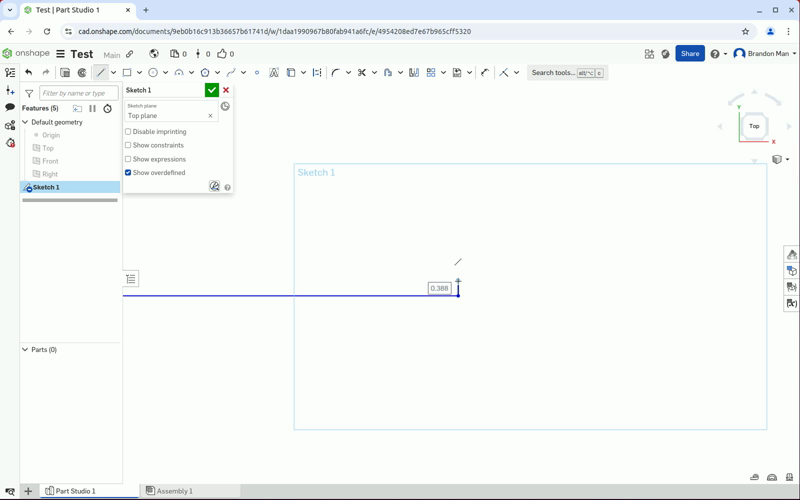
scroll(-6)
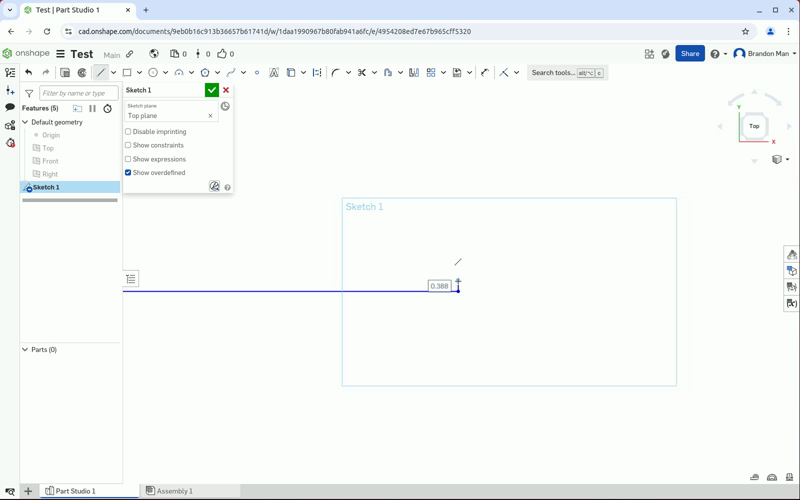
scroll(-6)
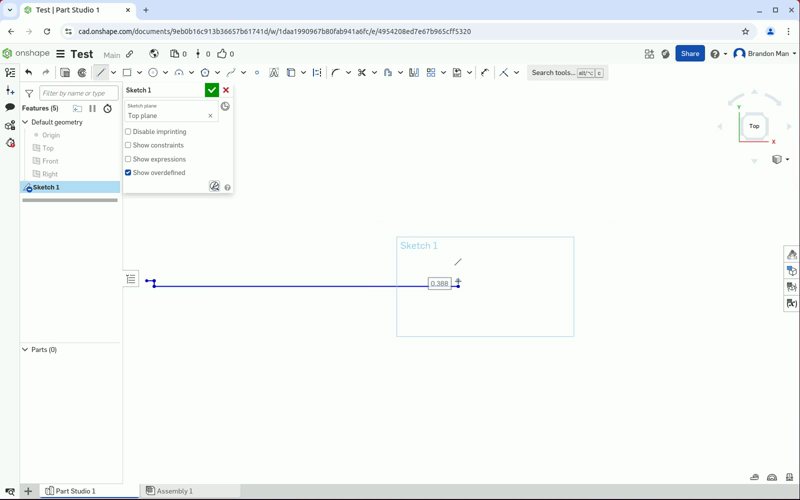
scroll(-6)
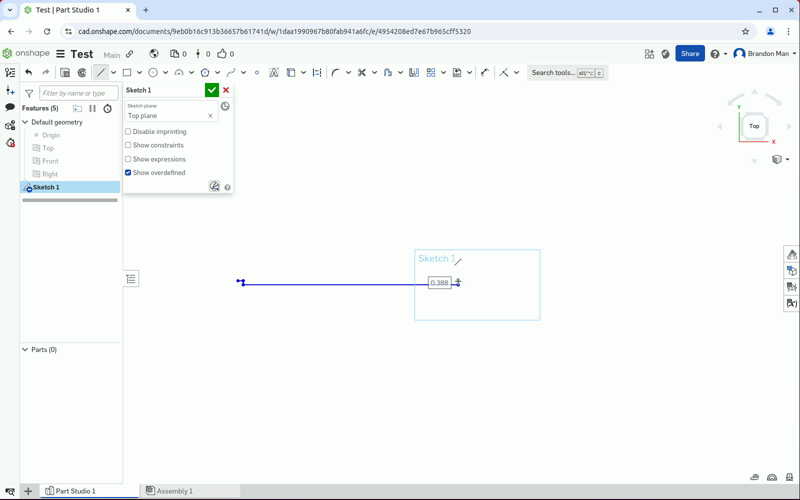
scroll(-6)
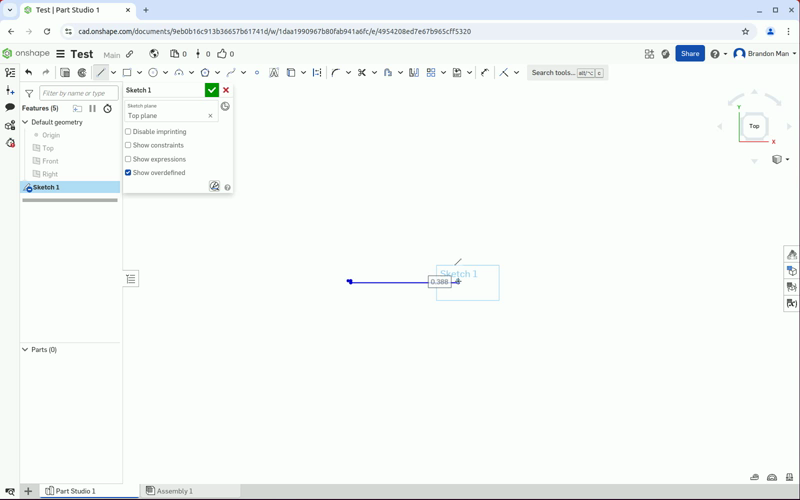
key_up(shift)
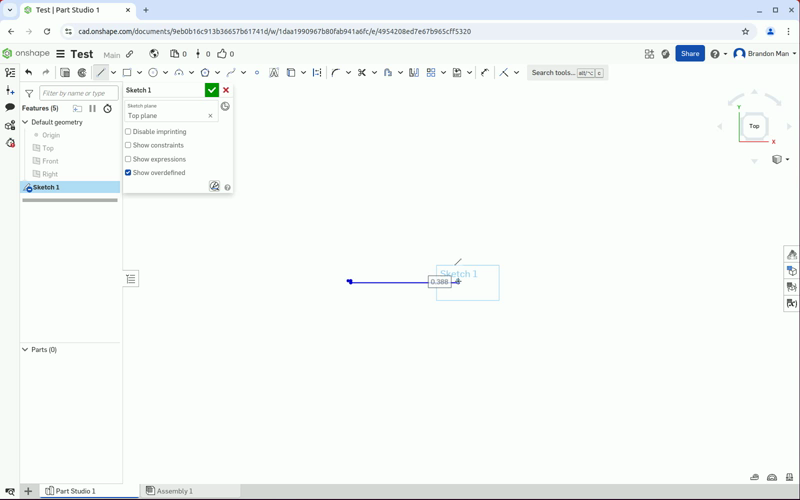
key_down(shift)
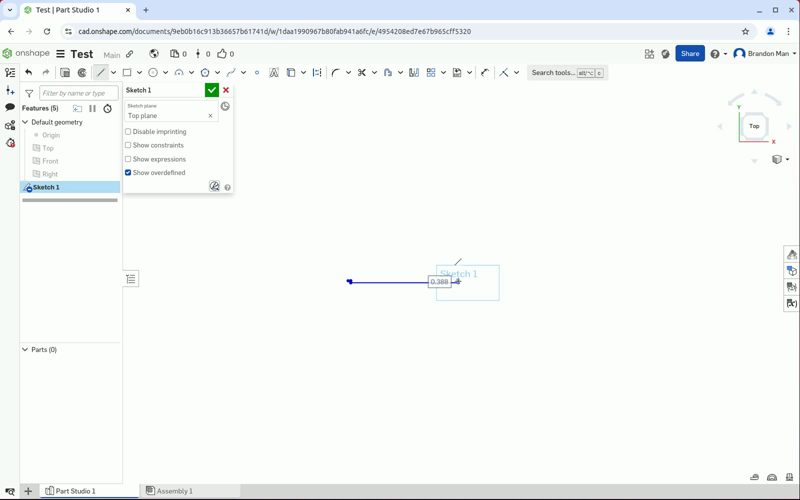
mouse_move(488, 280)
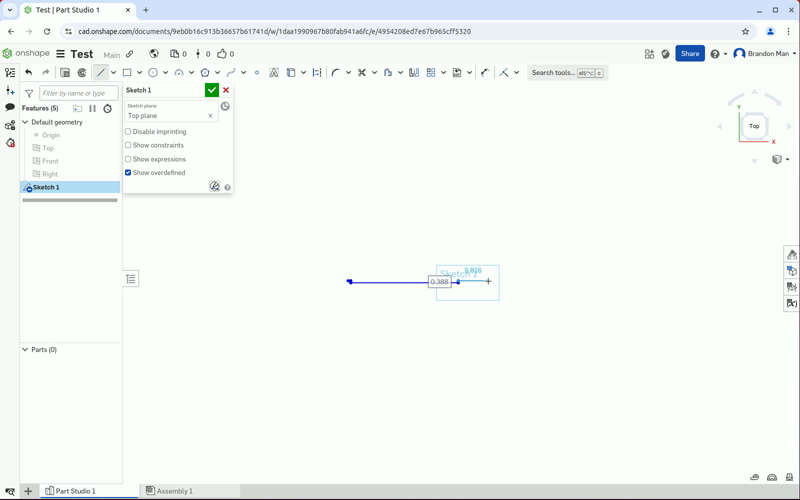
mouse_move(460, 280)
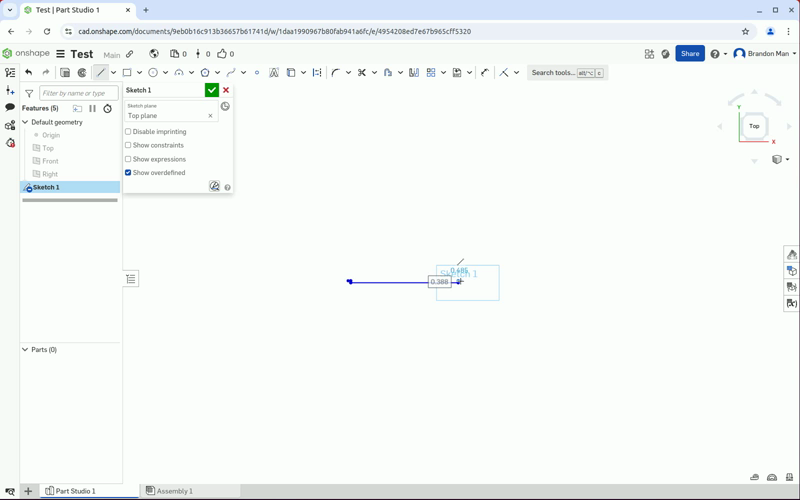
scroll(6)
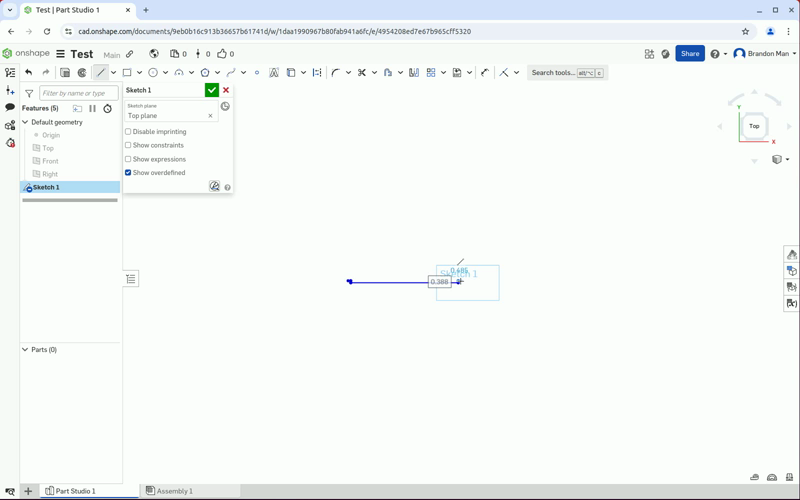
scroll(6)
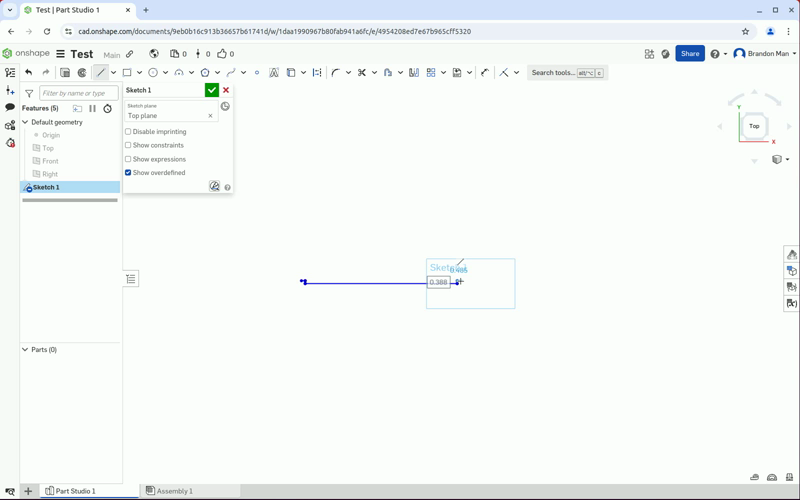
scroll(6)
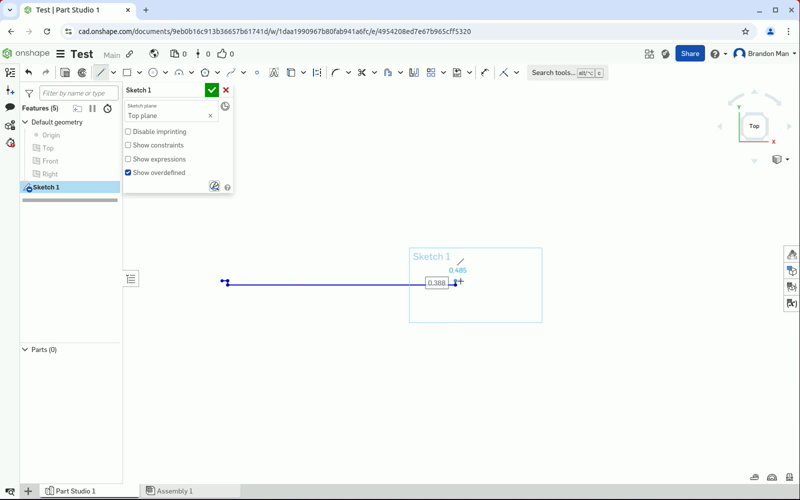
scroll(6)
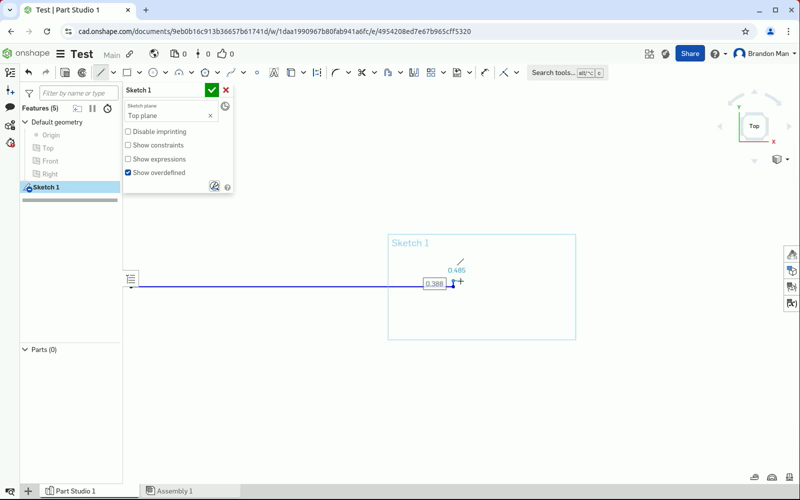
scroll(6)
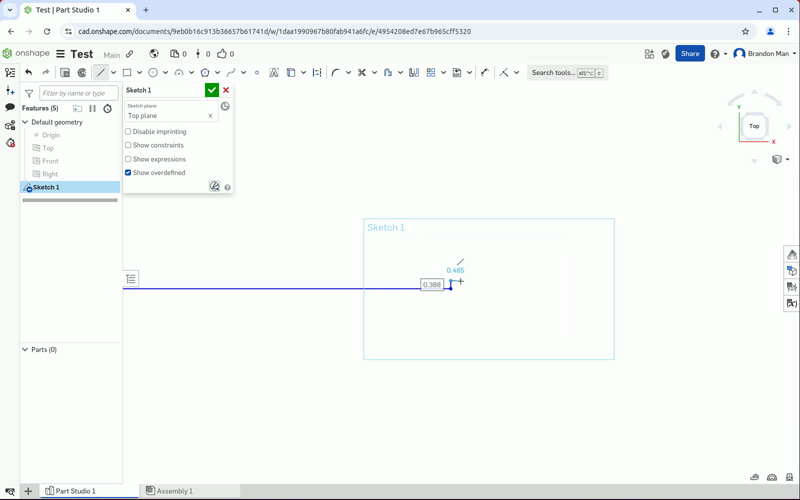
scroll(6)
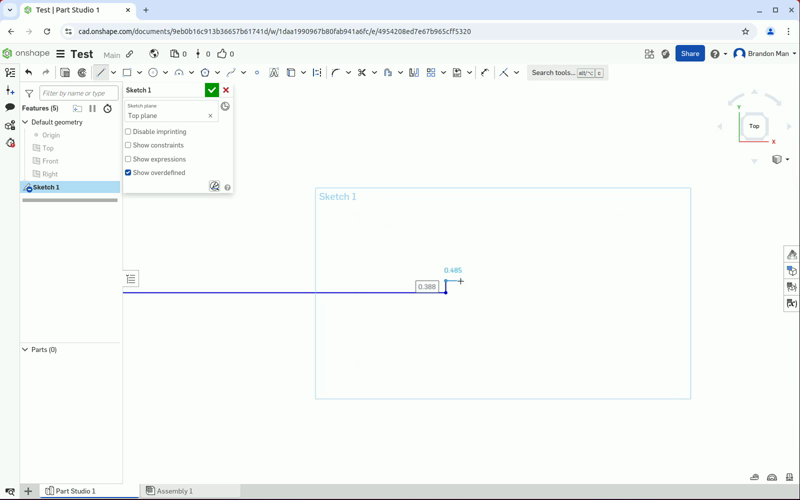
scroll(6)
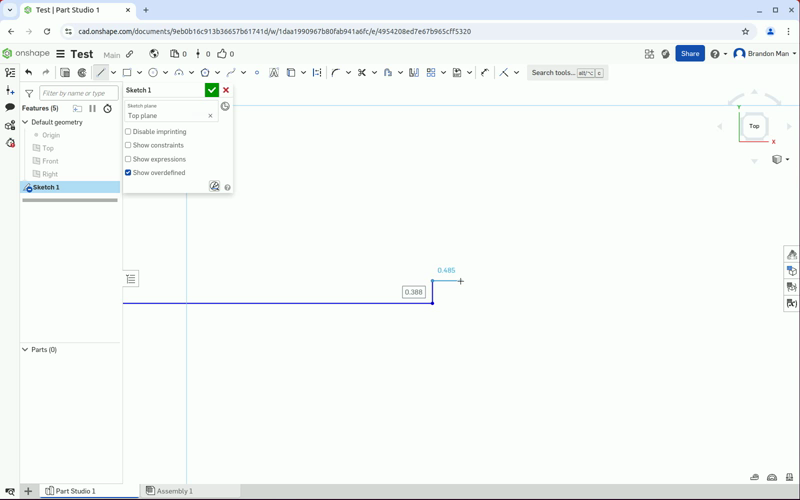
click(460, 280)
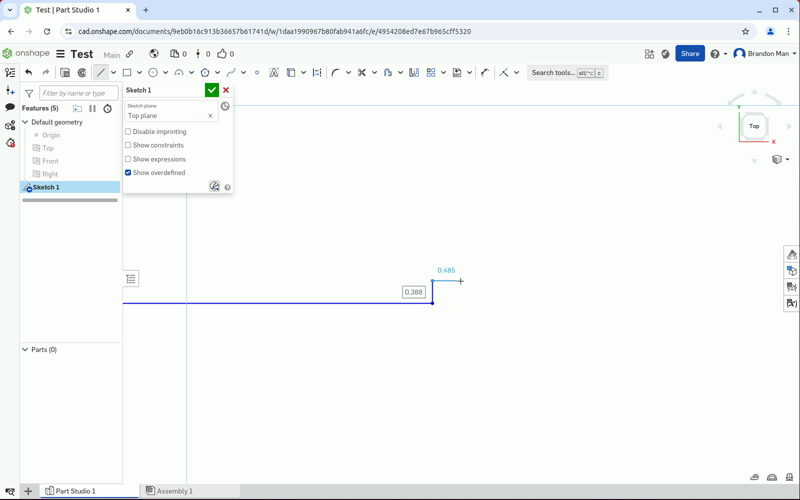
scroll(-6)
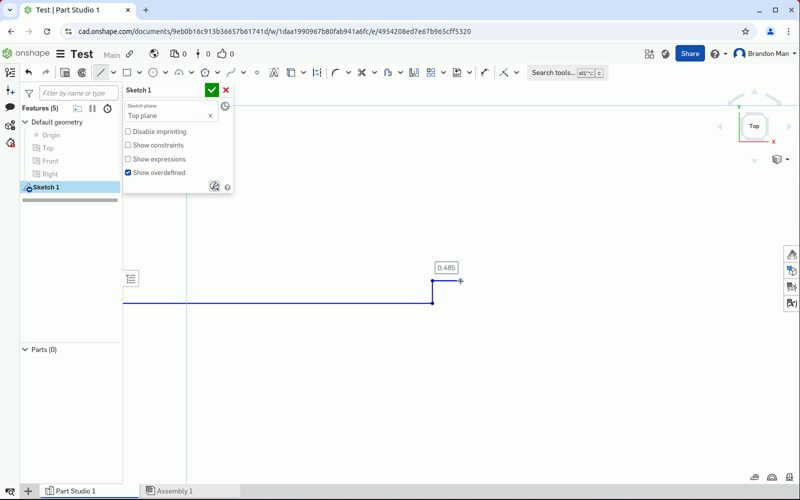
scroll(-6)
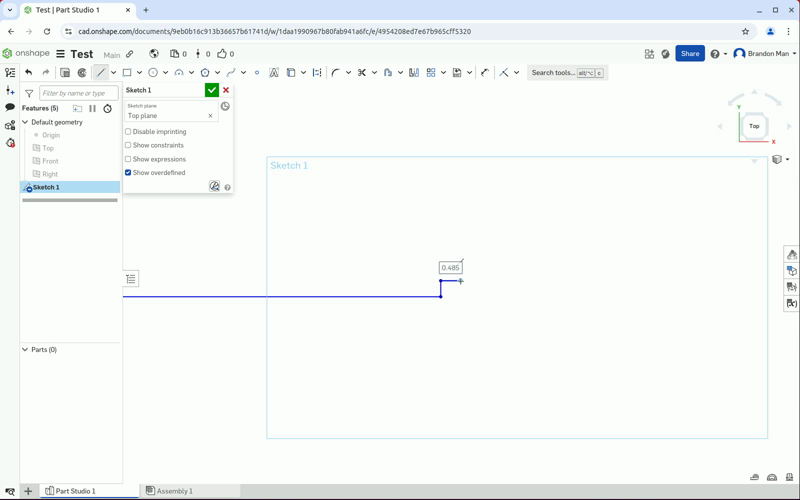
scroll(-6)
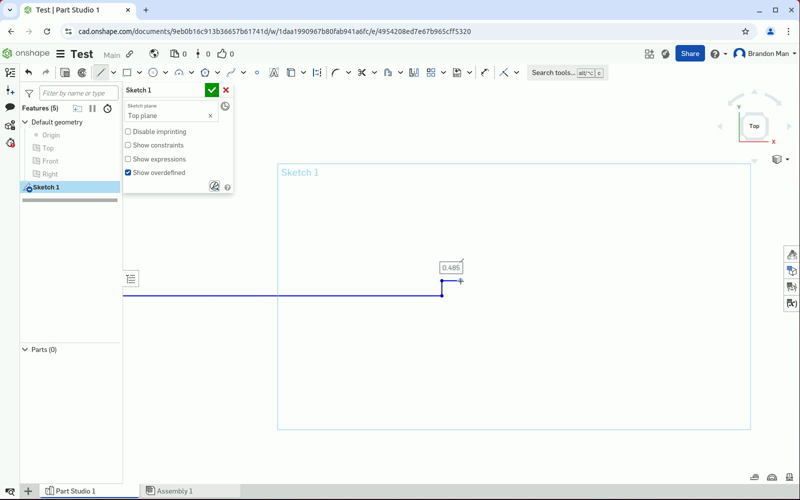
scroll(-6)
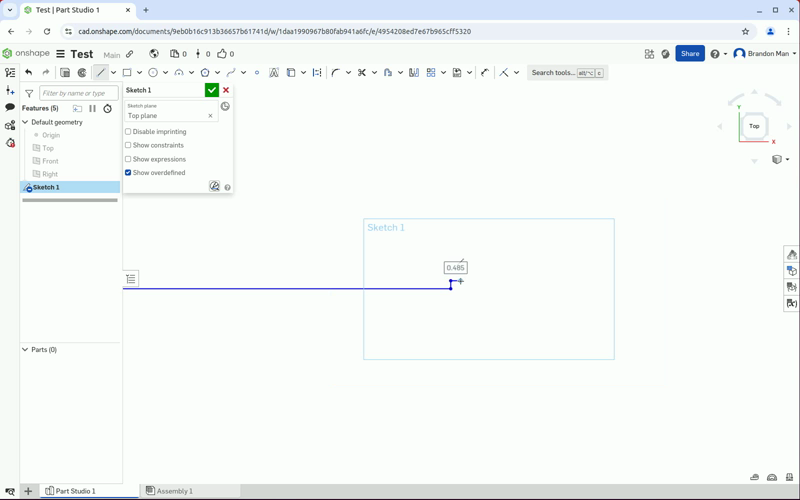
scroll(-6)
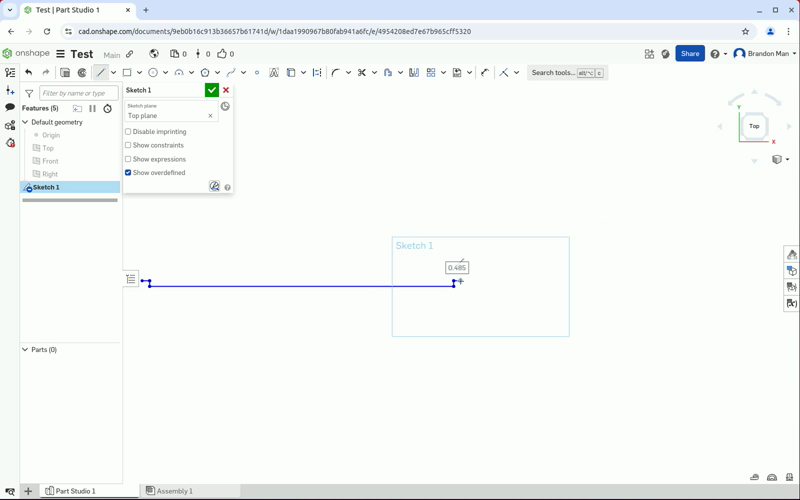
scroll(-6)
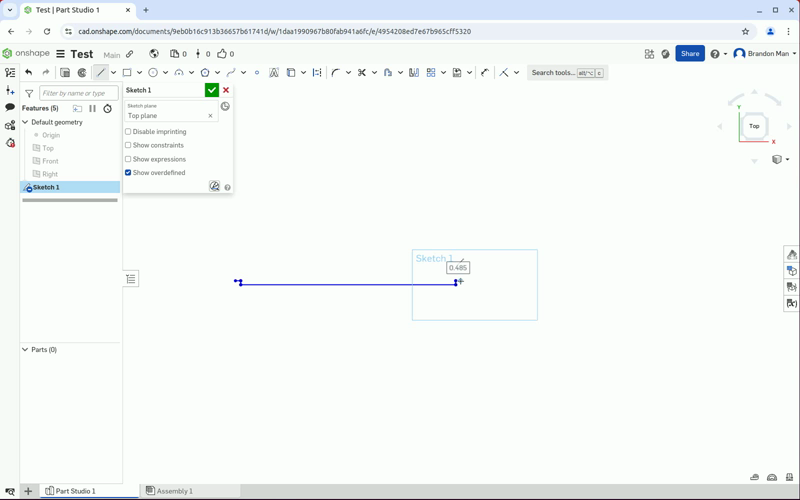
scroll(-6)
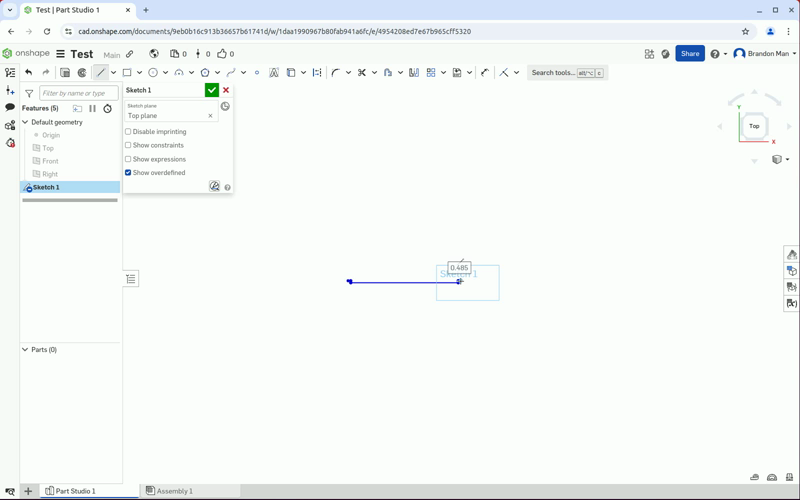
key_up(shift)
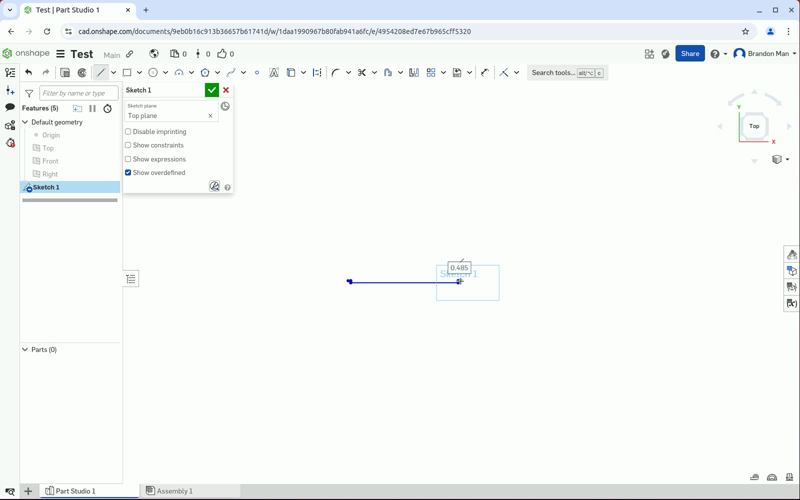
key_down(shift)
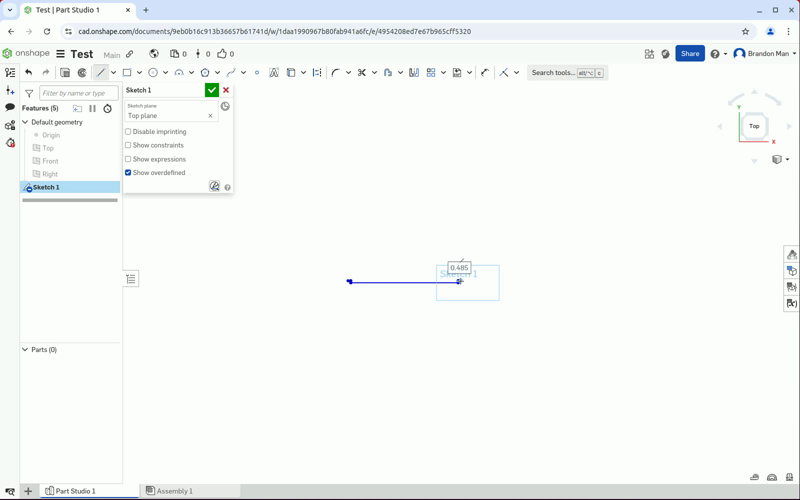
mouse_move(490, 280)
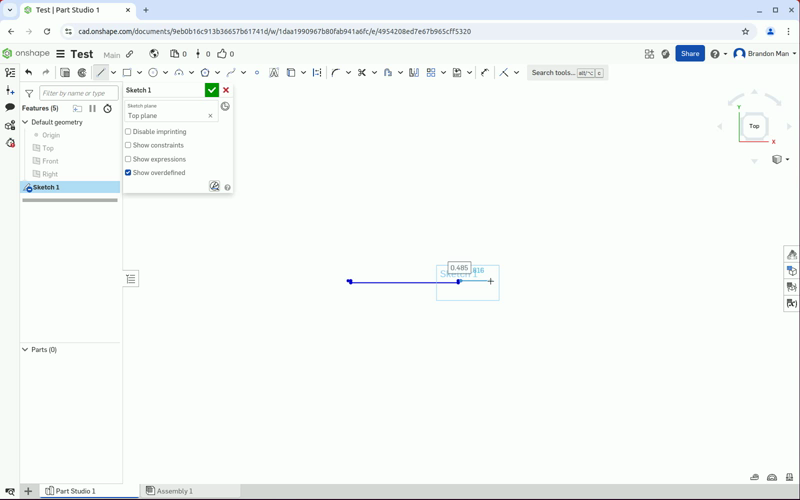
mouse_move(460, 237)
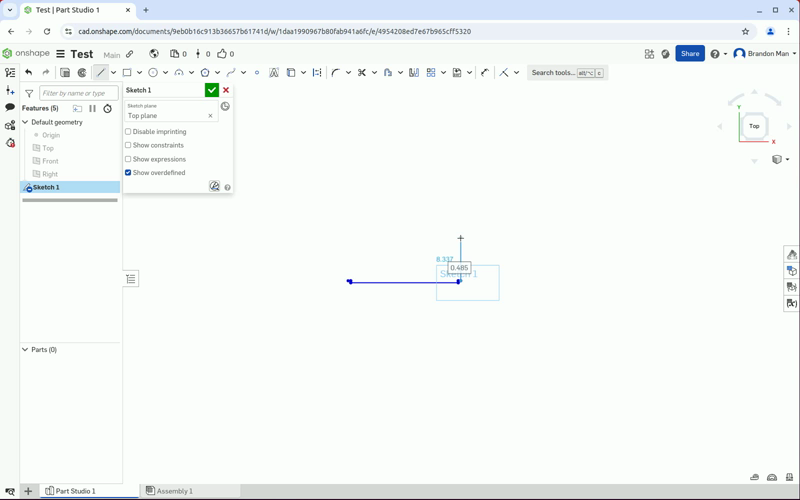
click(460, 237)
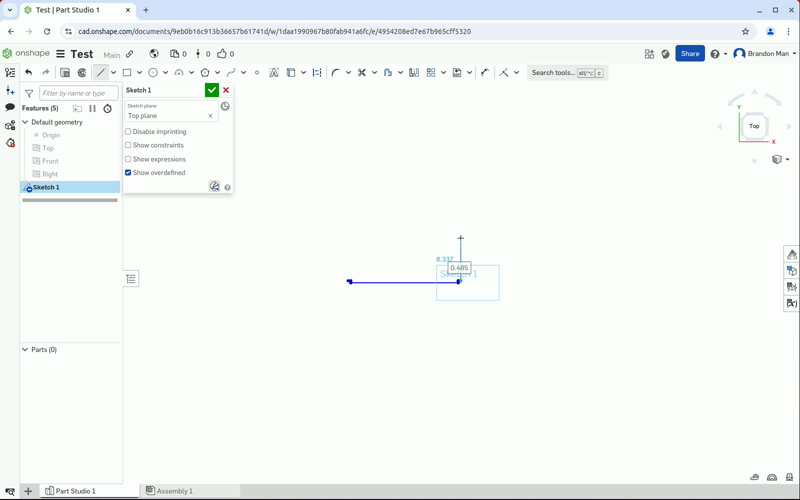
key_up(shift)
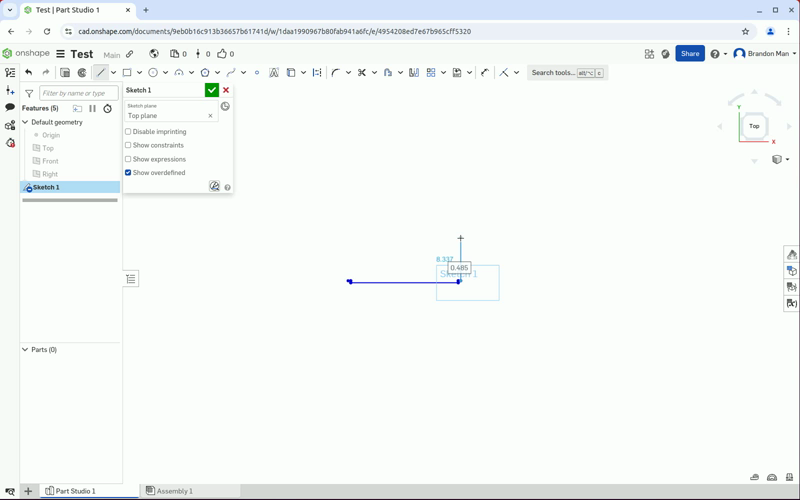
key_down(shift)
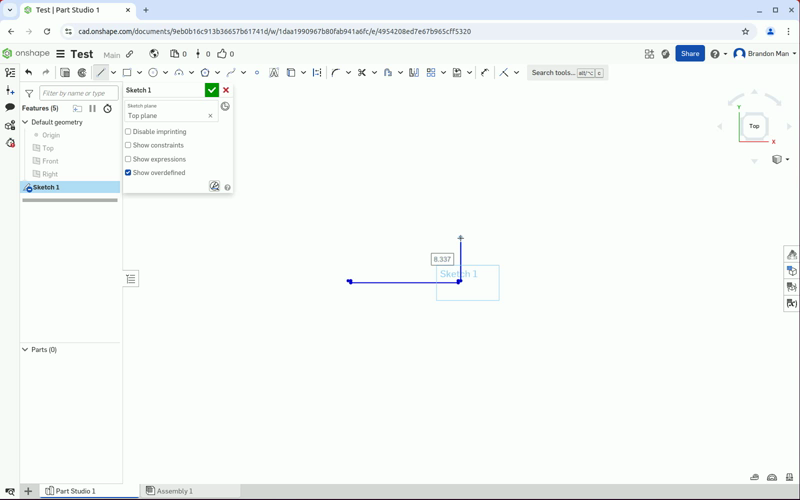
mouse_move(490, 237)
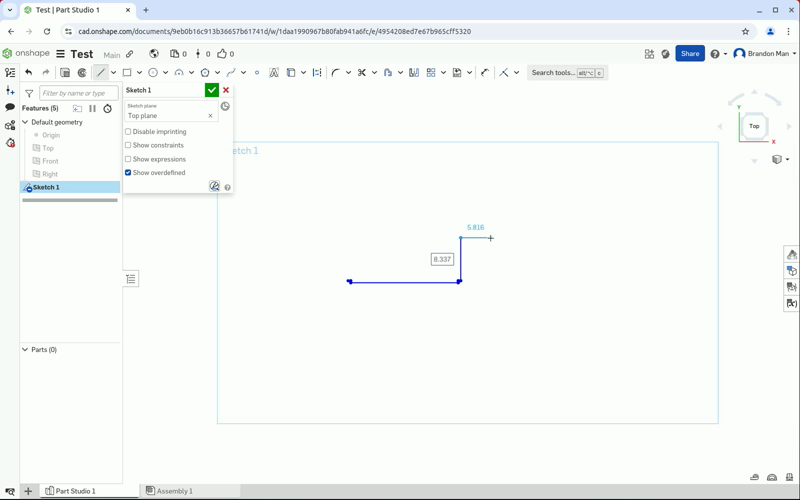
mouse_move(458, 237)
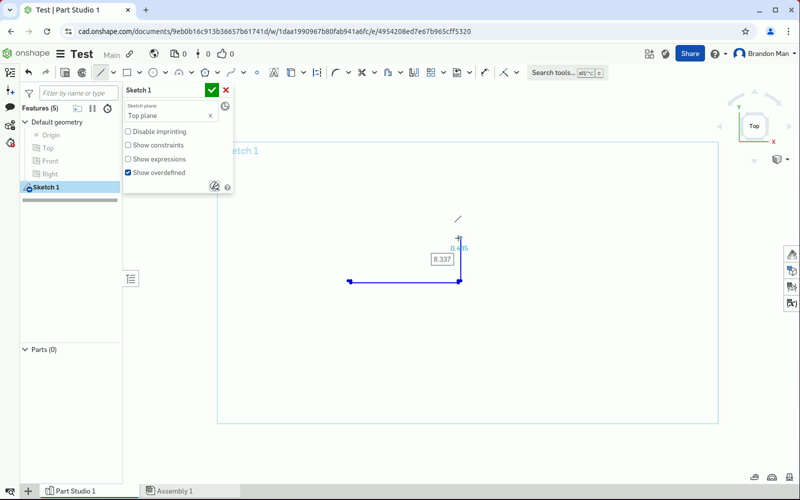
scroll(6)
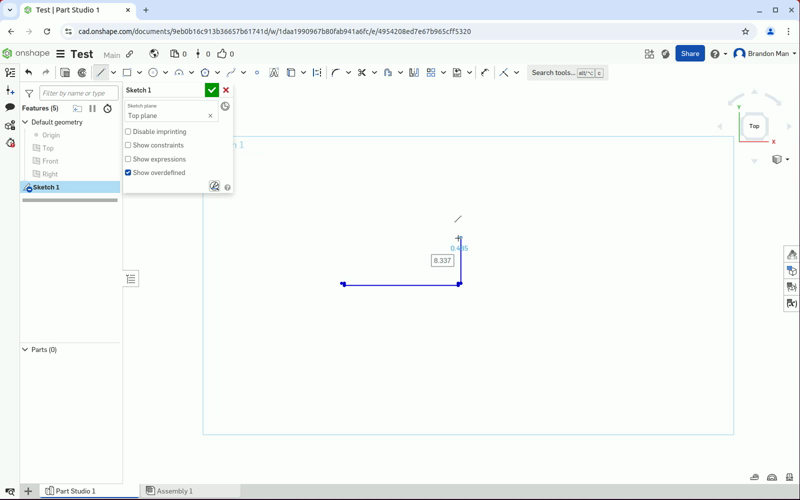
scroll(6)
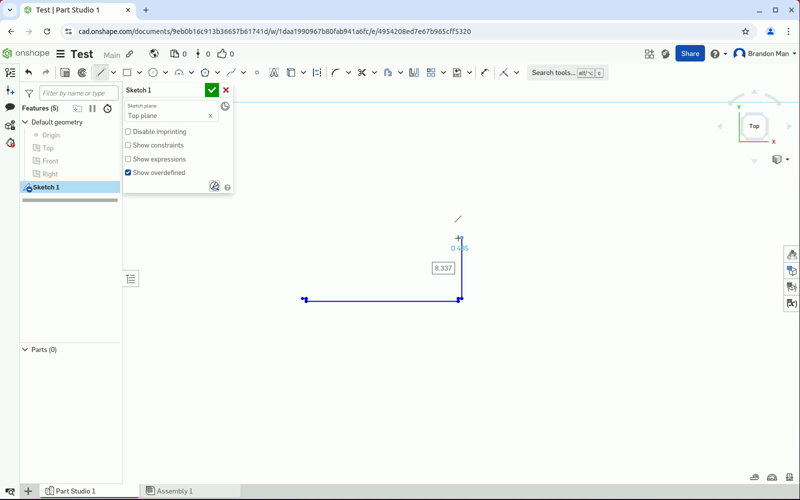
scroll(6)
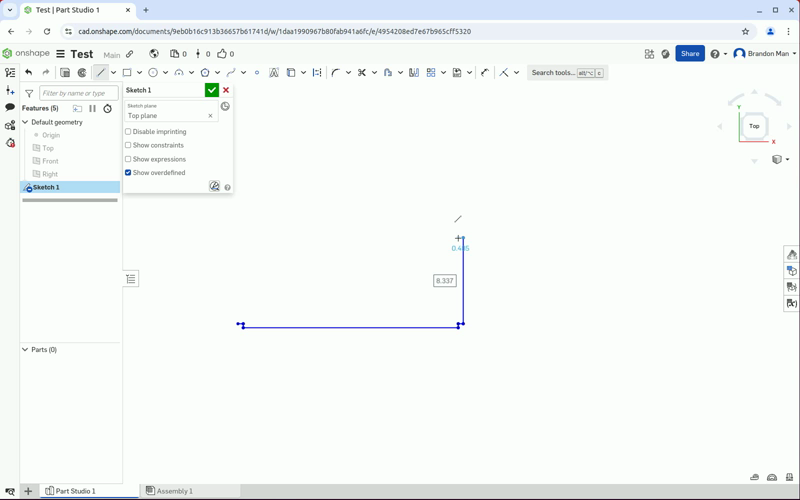
scroll(6)
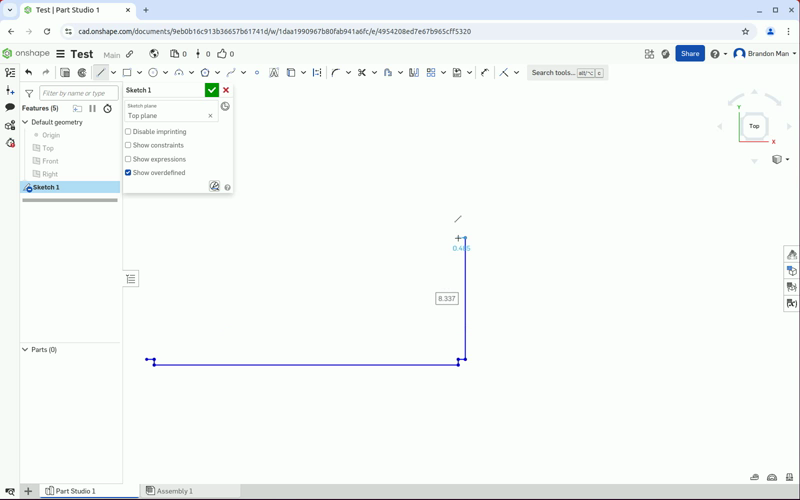
scroll(6)
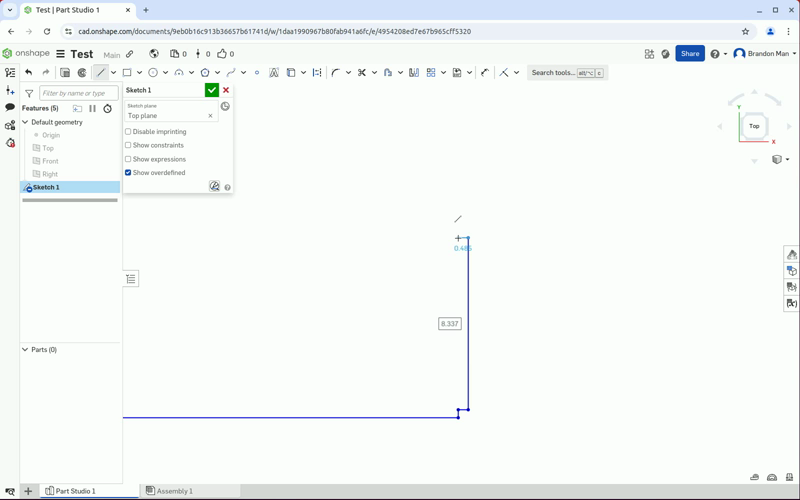
scroll(6)
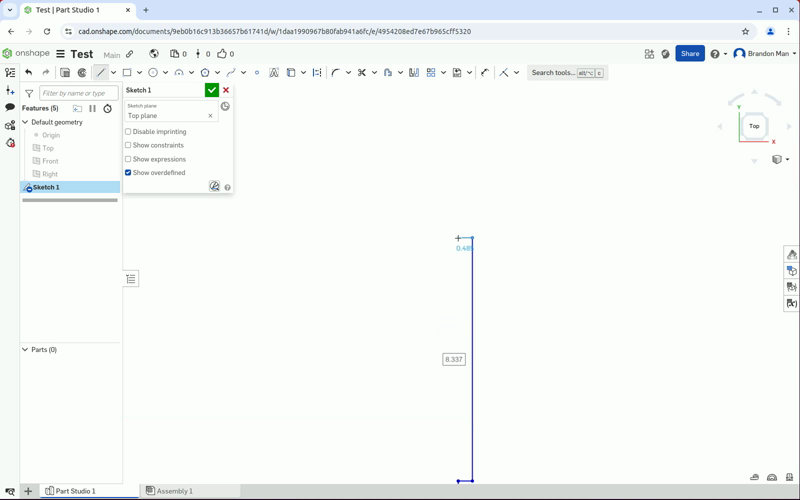
scroll(6)
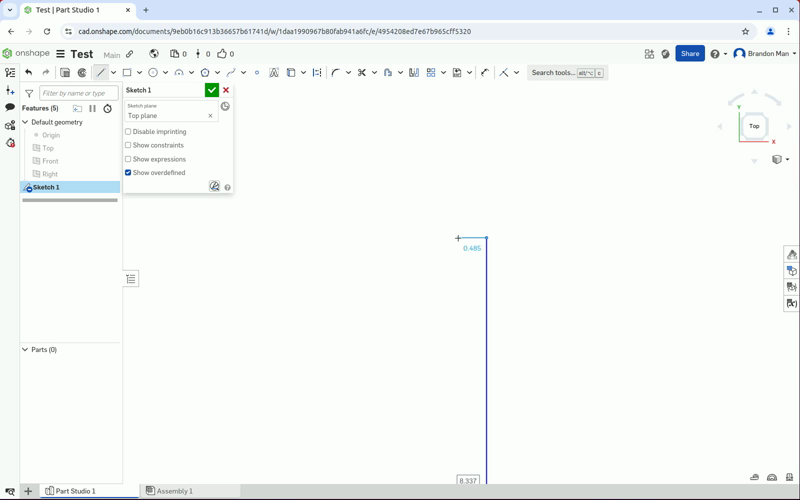
click(458, 237)
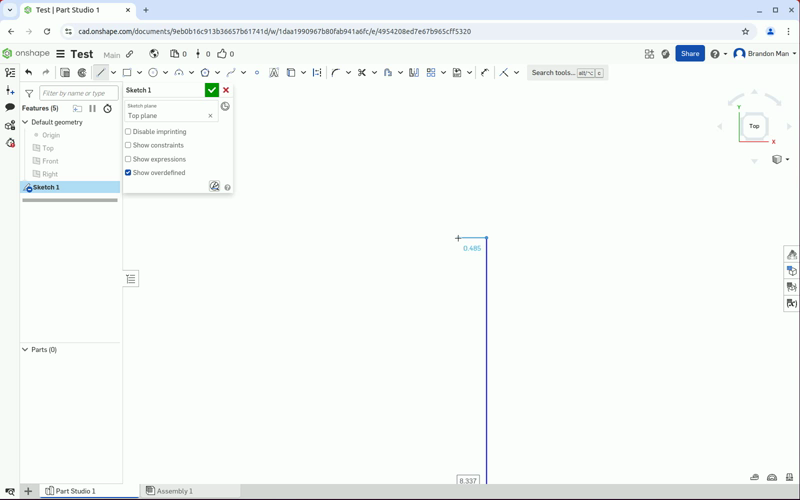
scroll(-6)
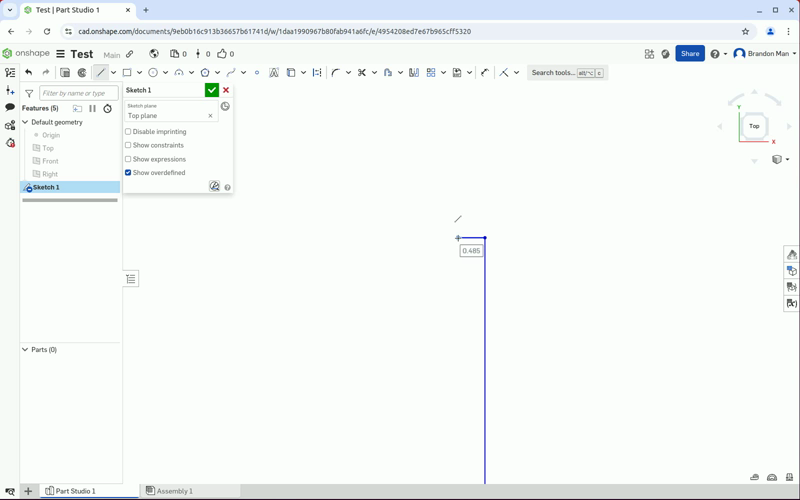
scroll(-6)
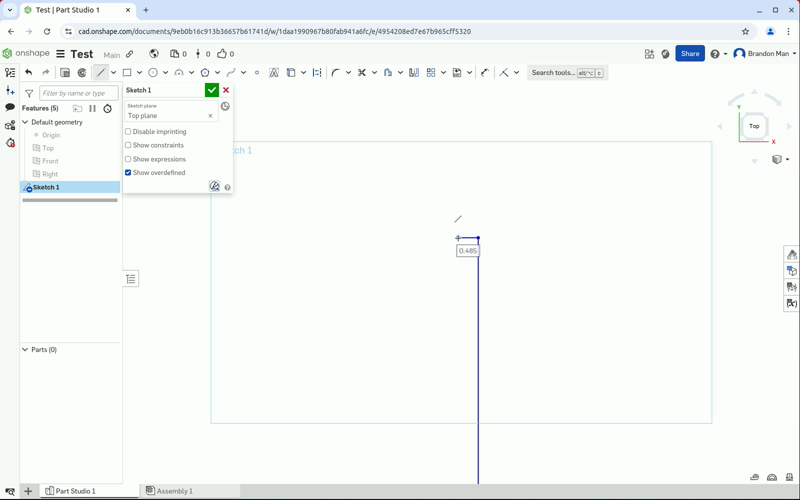
scroll(-6)
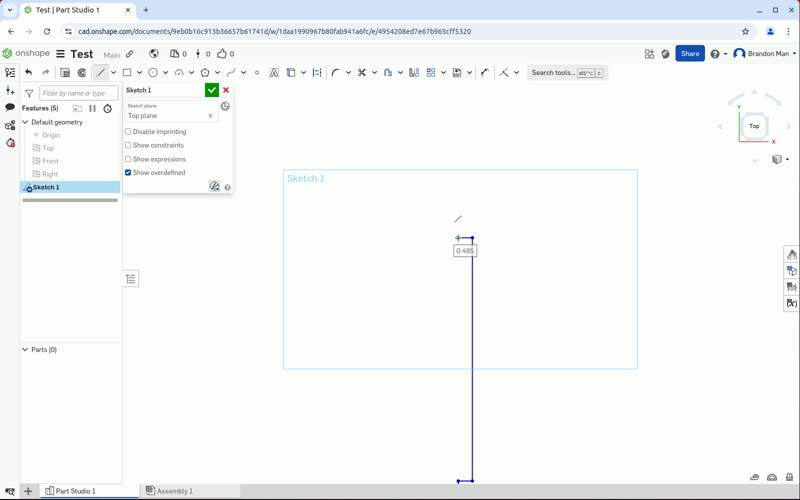
scroll(-6)
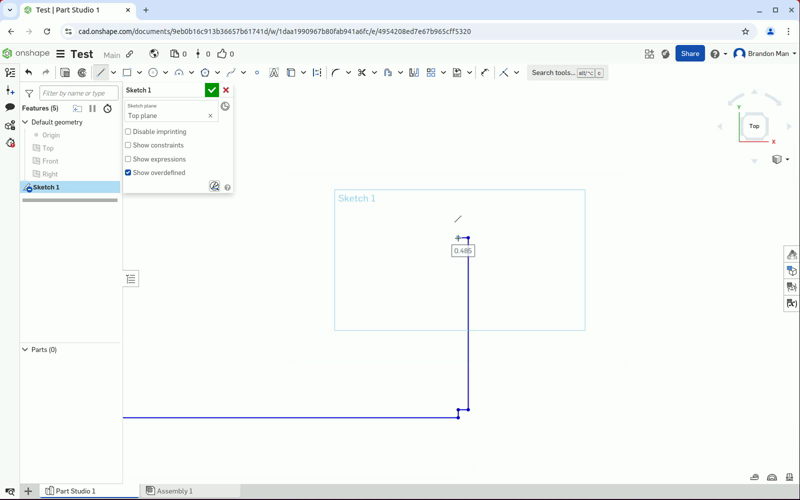
scroll(-6)
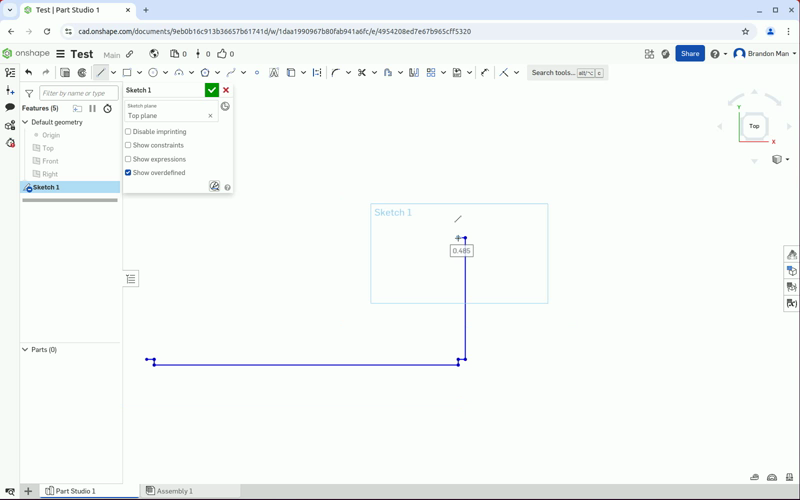
scroll(-6)
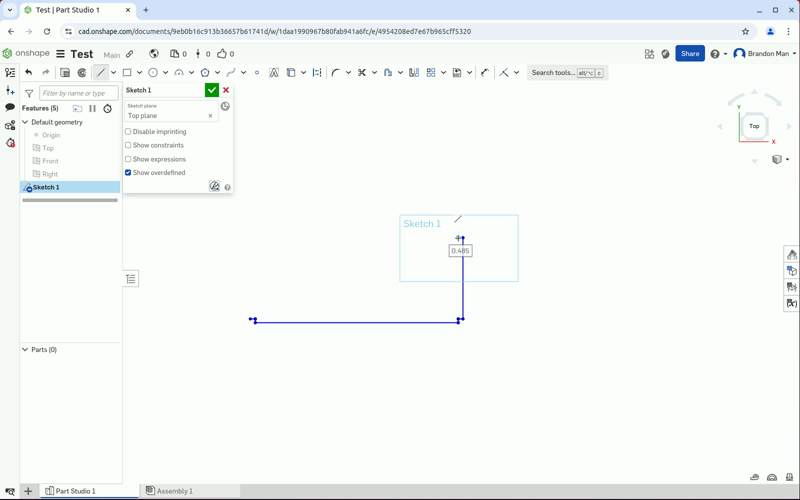
scroll(-6)
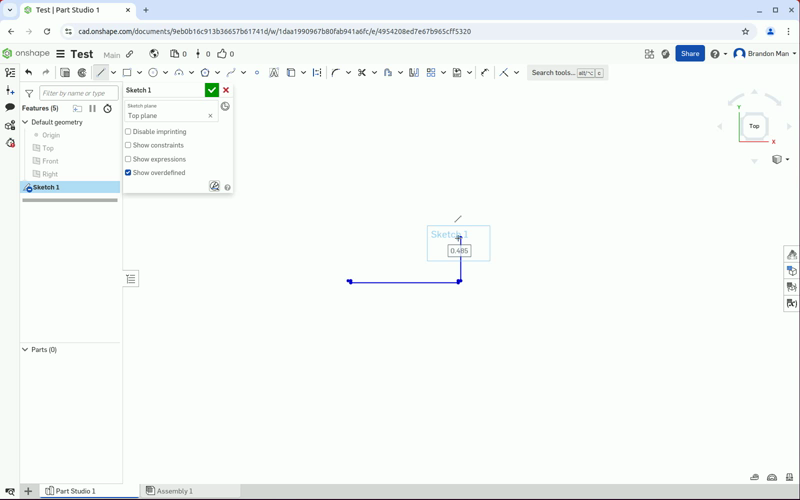
key_up(shift)
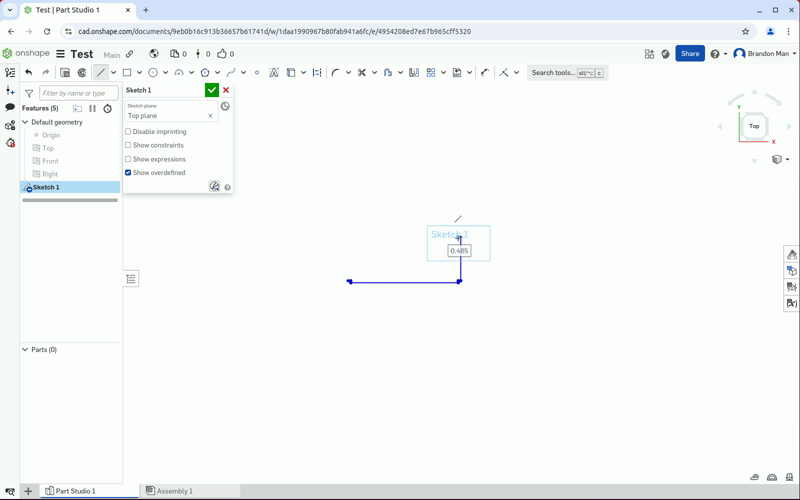
key_down(shift)
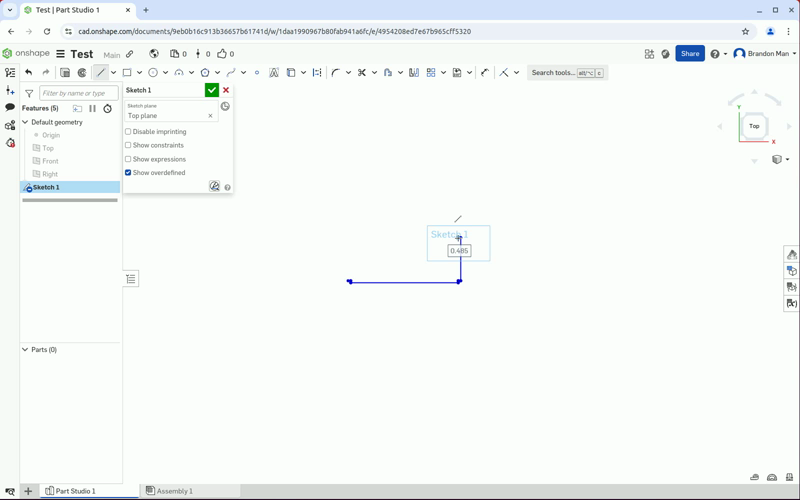
mouse_move(488, 237)
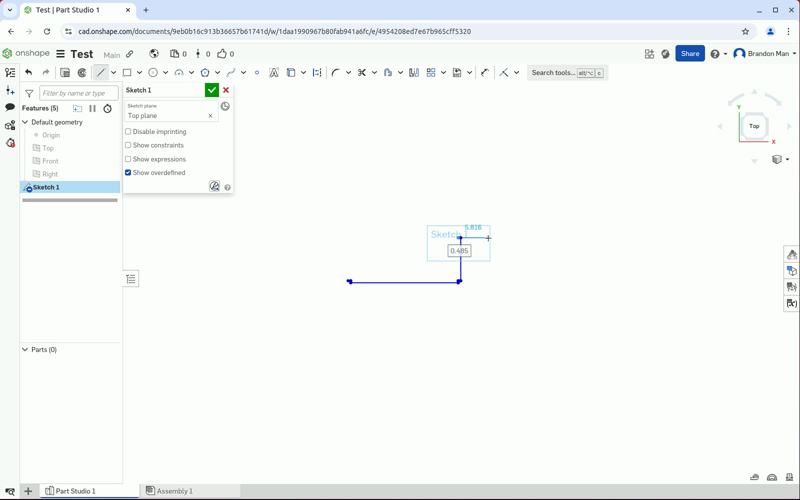
mouse_move(458, 235)
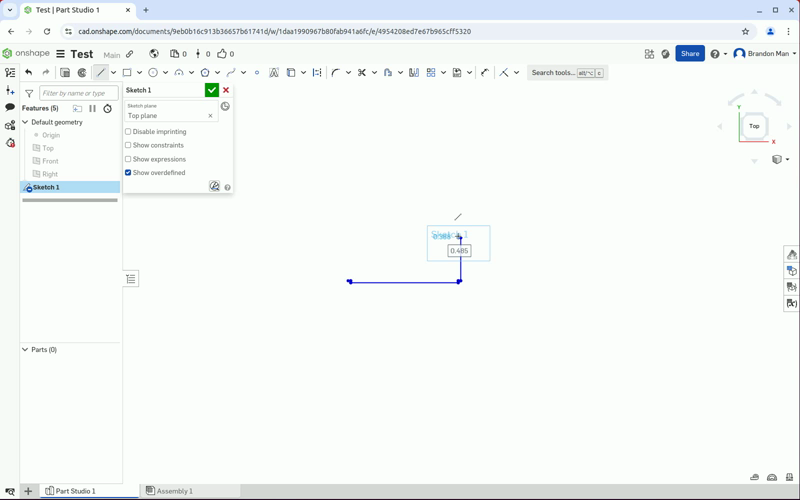
scroll(6)
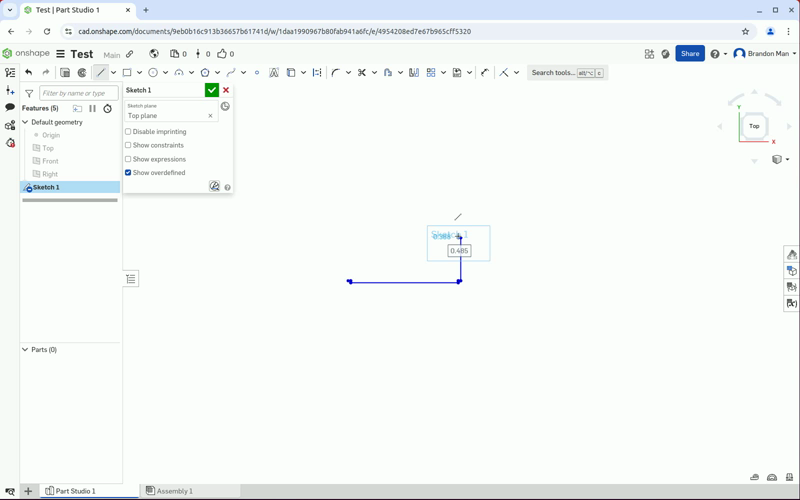
scroll(6)
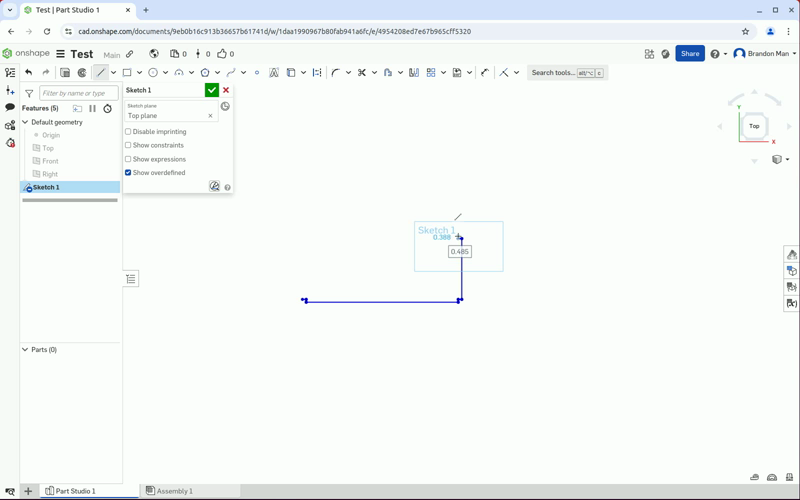
scroll(6)
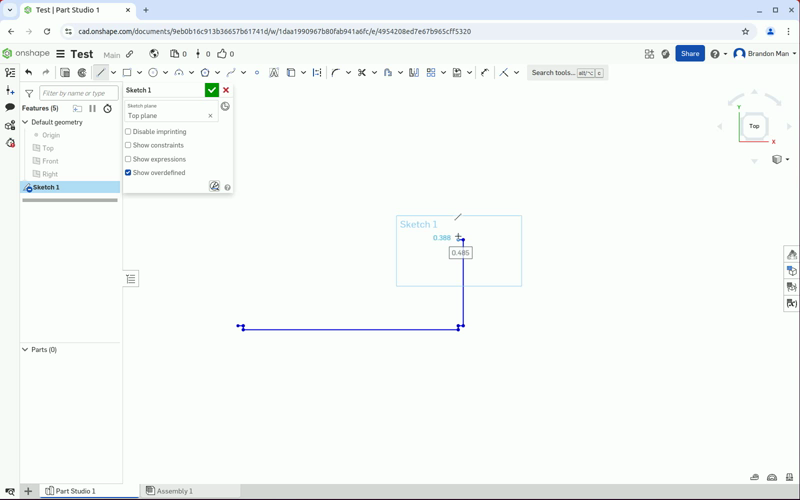
scroll(6)
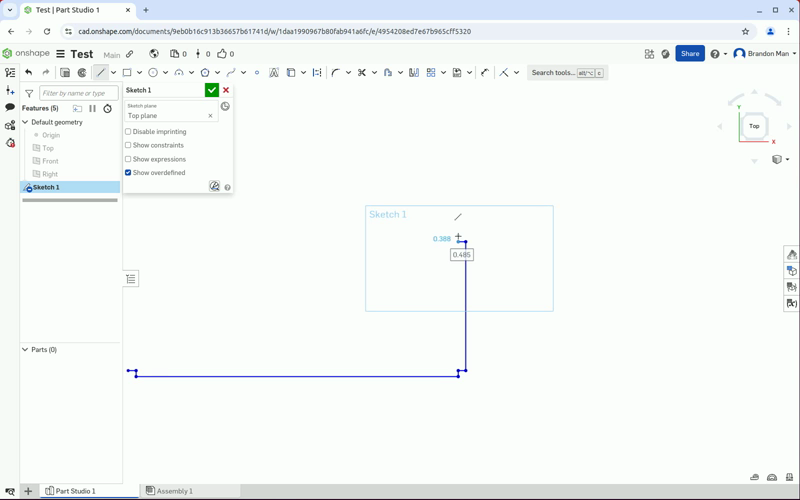
scroll(6)
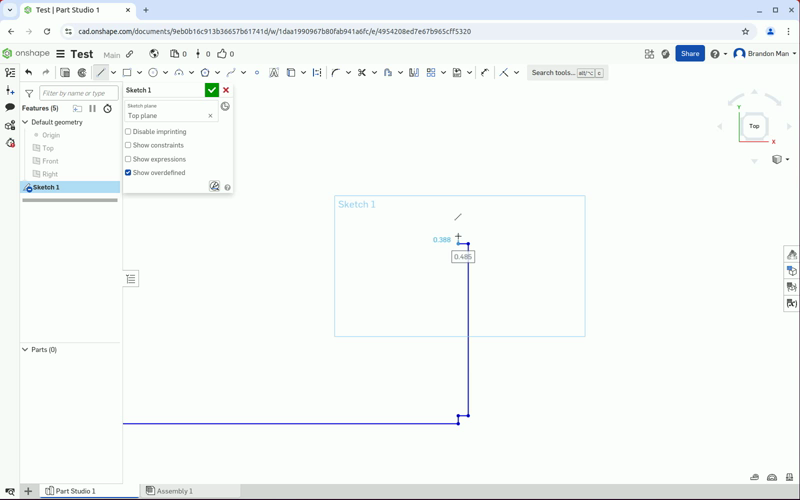
scroll(6)
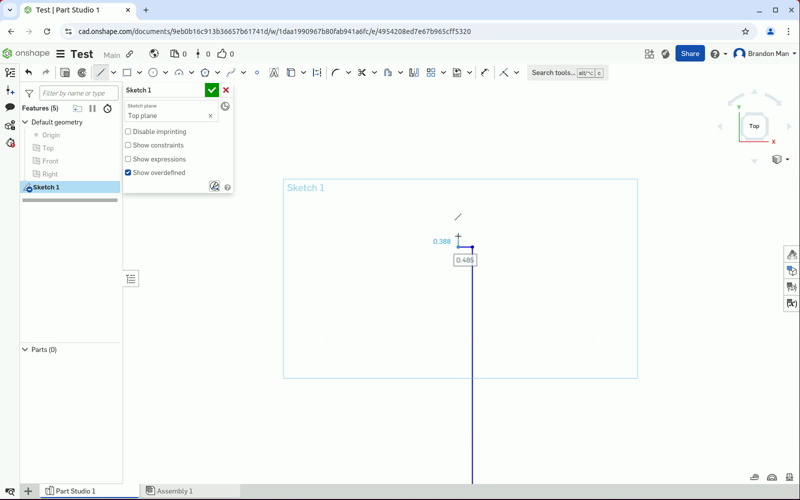
scroll(6)
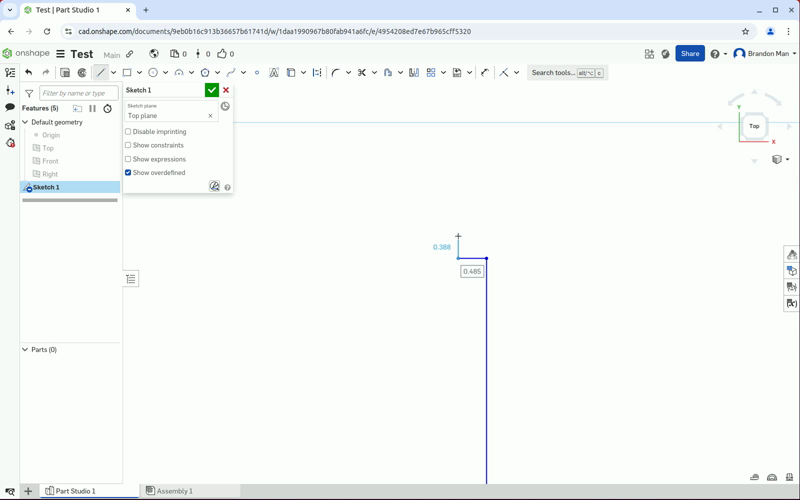
click(458, 235)
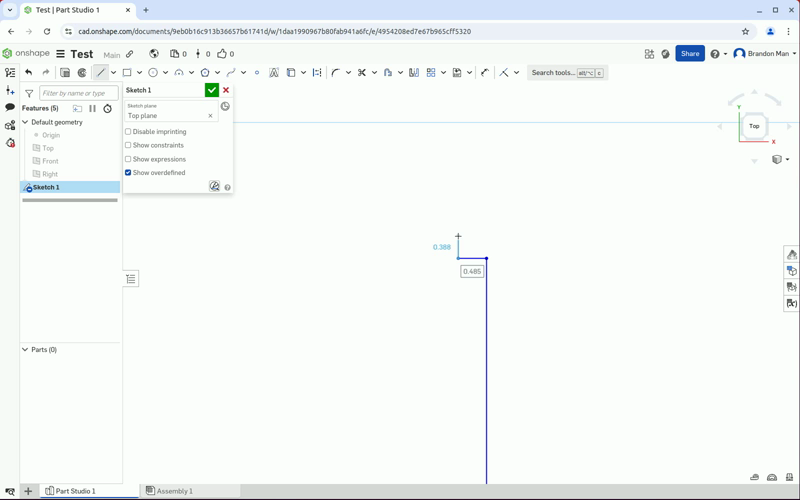
scroll(-6)
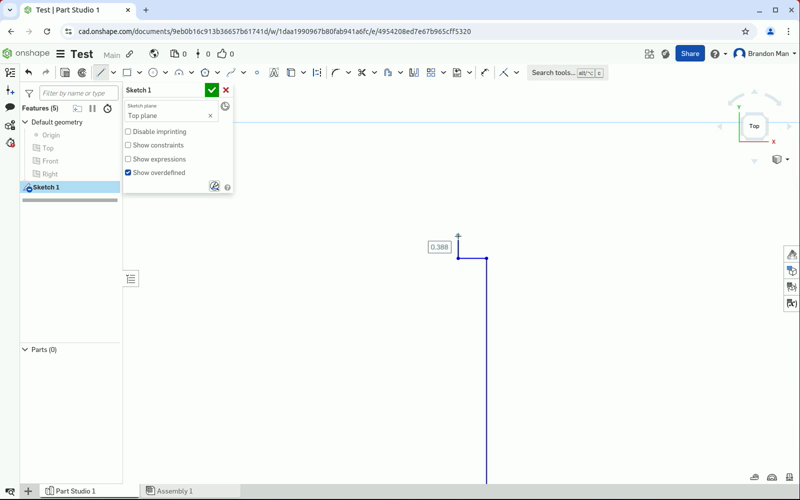
scroll(-6)
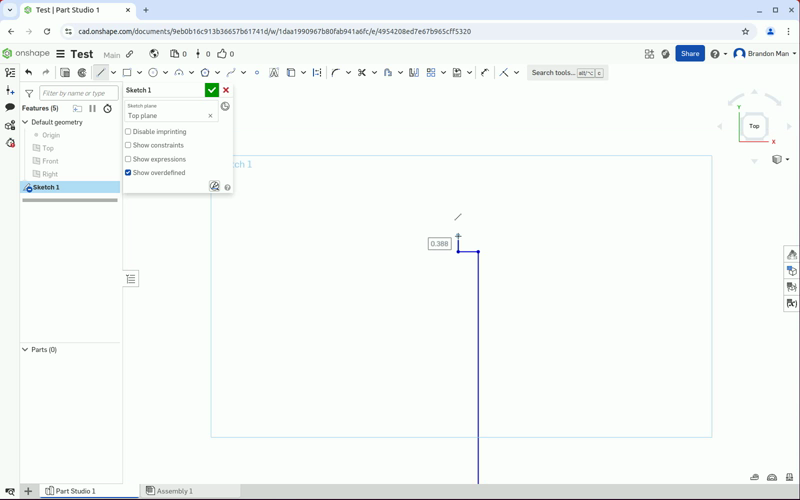
scroll(-6)
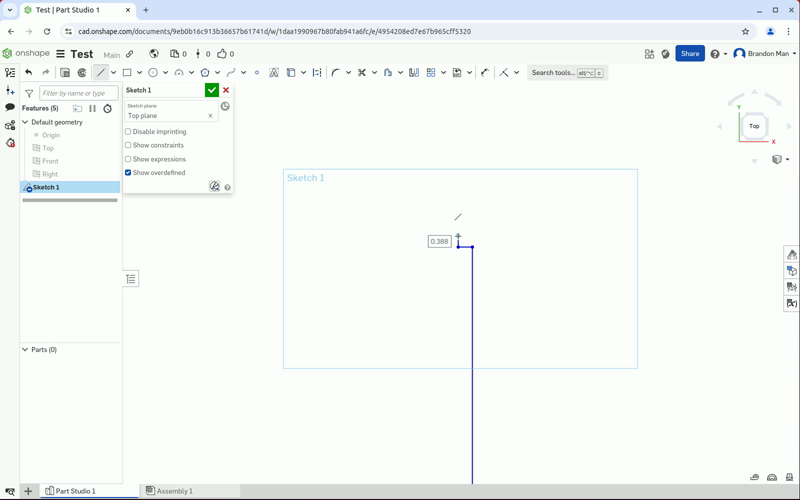
scroll(-6)
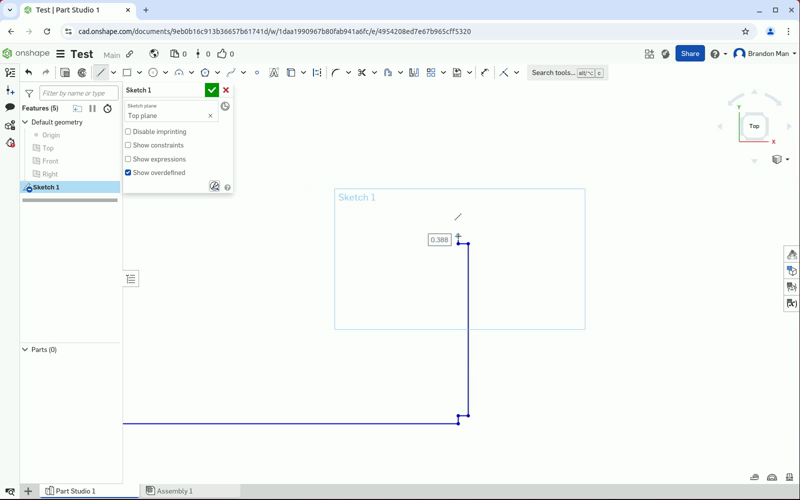
scroll(-6)
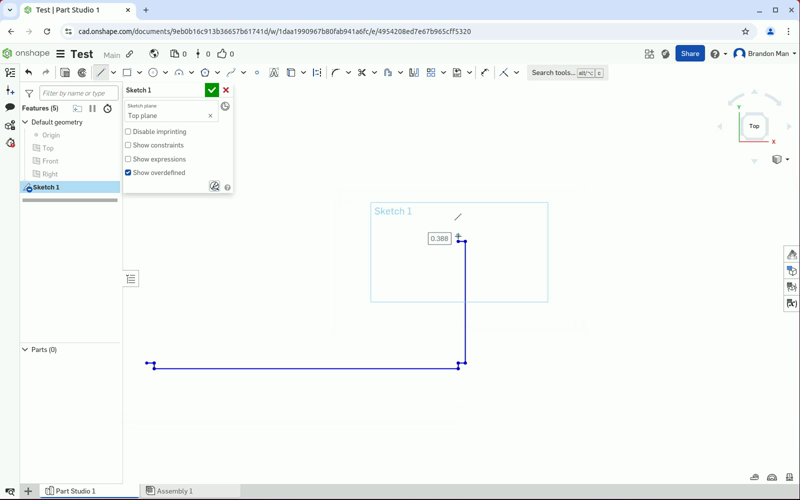
scroll(-6)
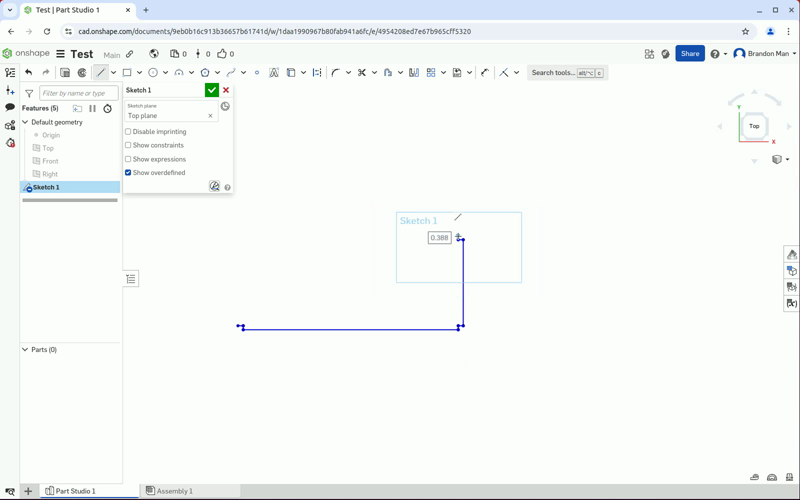
scroll(-6)
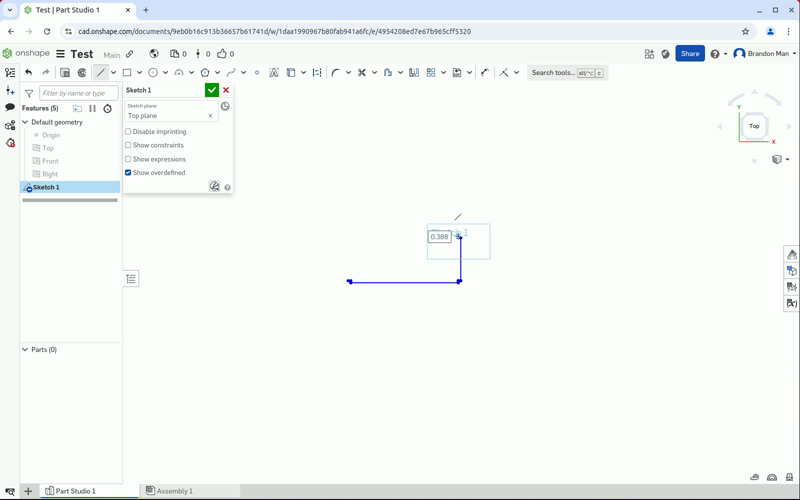
key_up(shift)
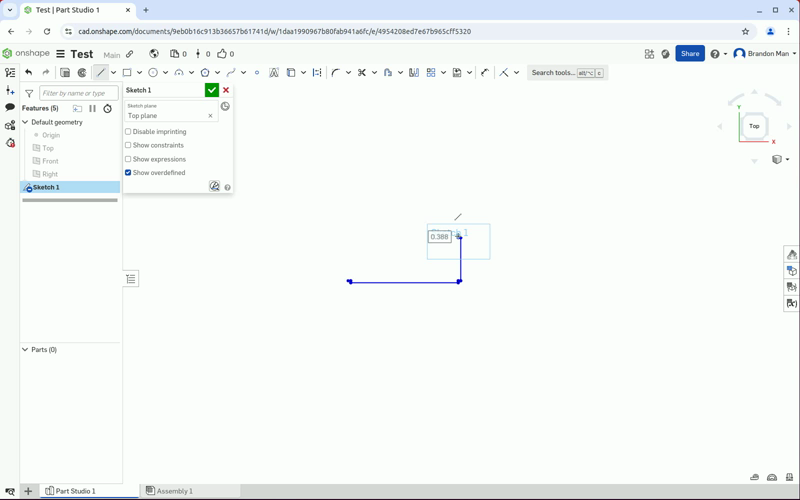
key_down(shift)
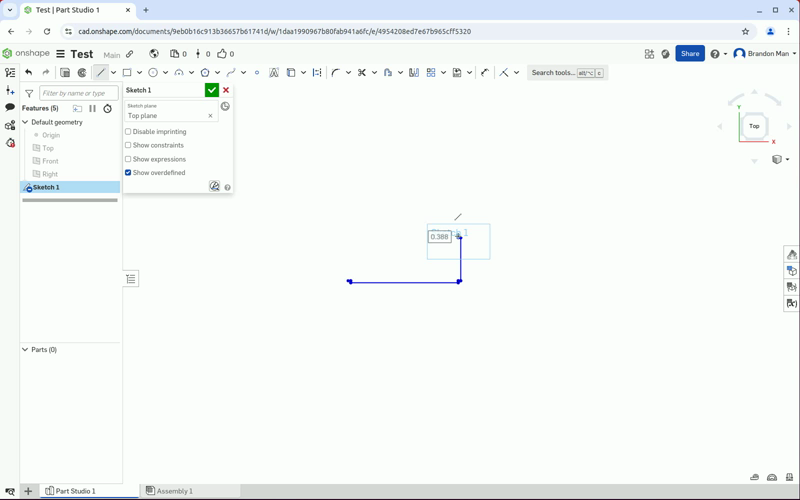
mouse_move(350, 235)
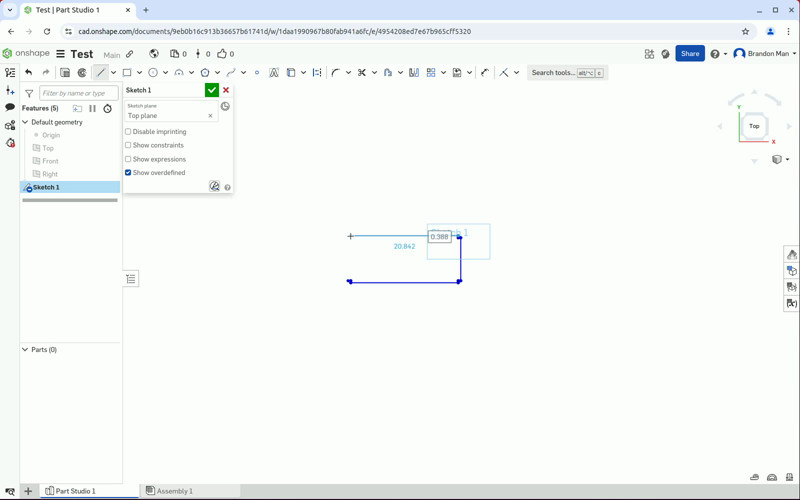
click(350, 235)
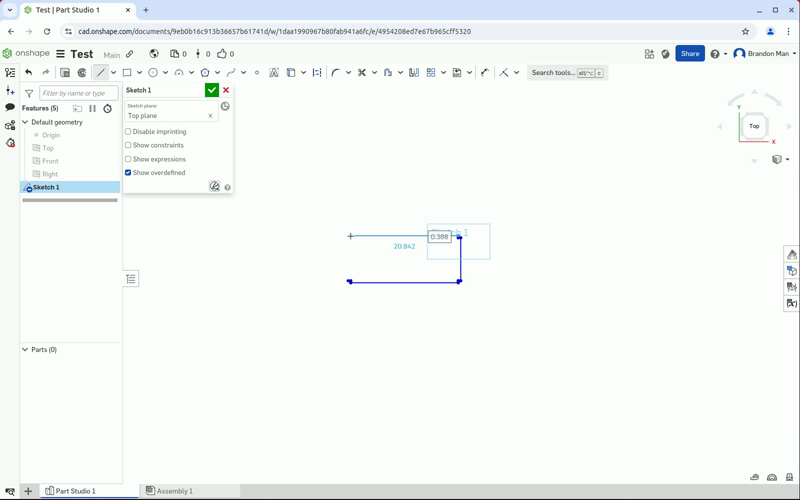
key_up(shift)
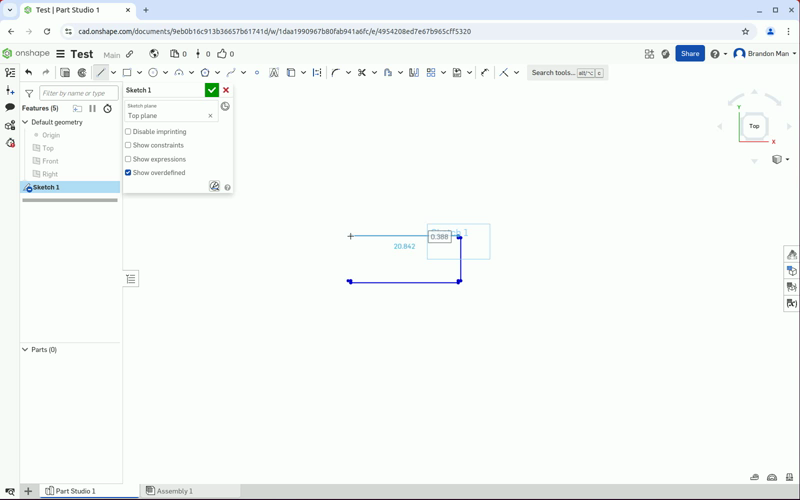
key_down(shift)
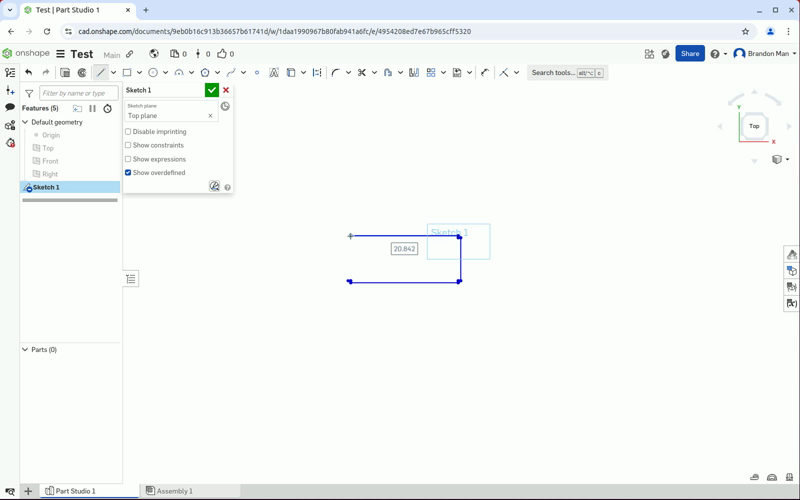
mouse_move(380, 235)
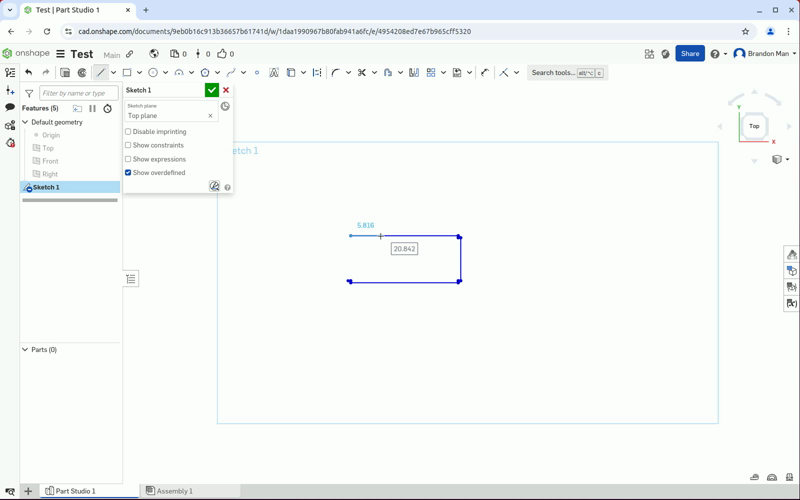
mouse_move(350, 237)
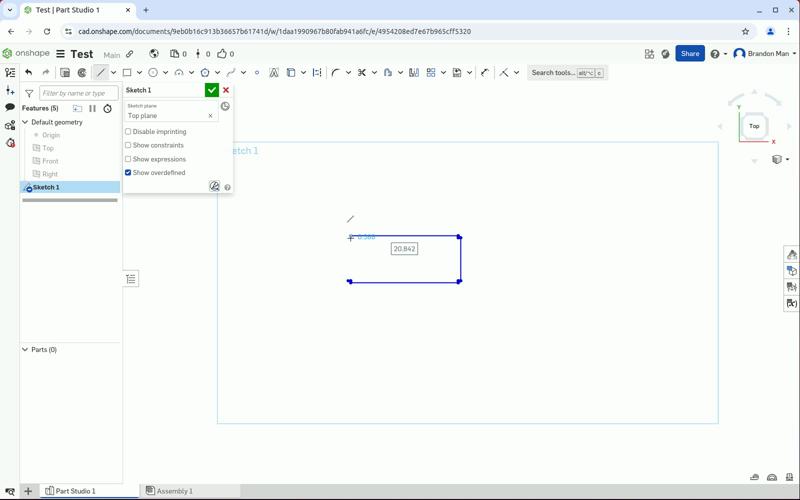
scroll(6)
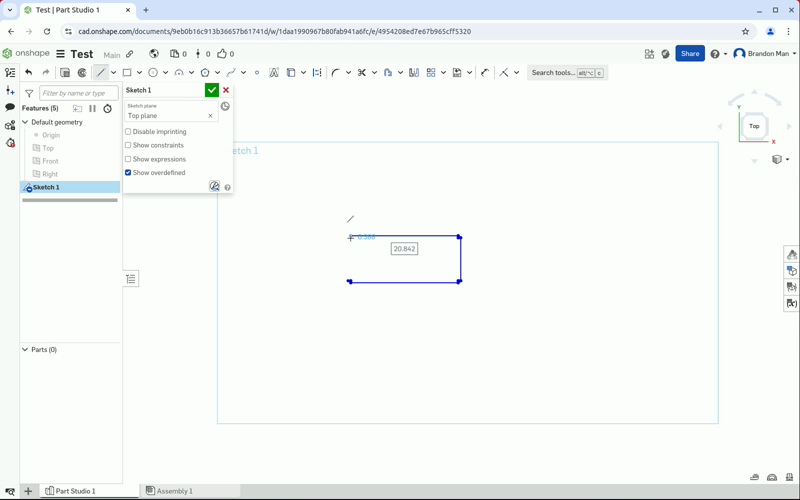
scroll(6)
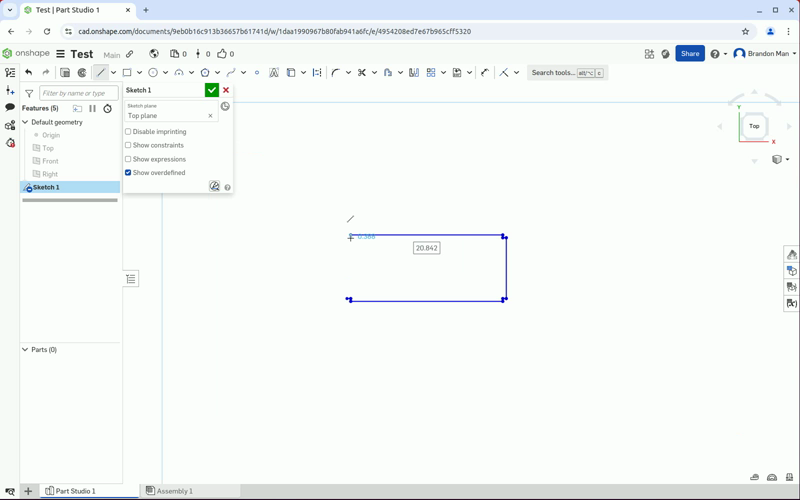
scroll(6)
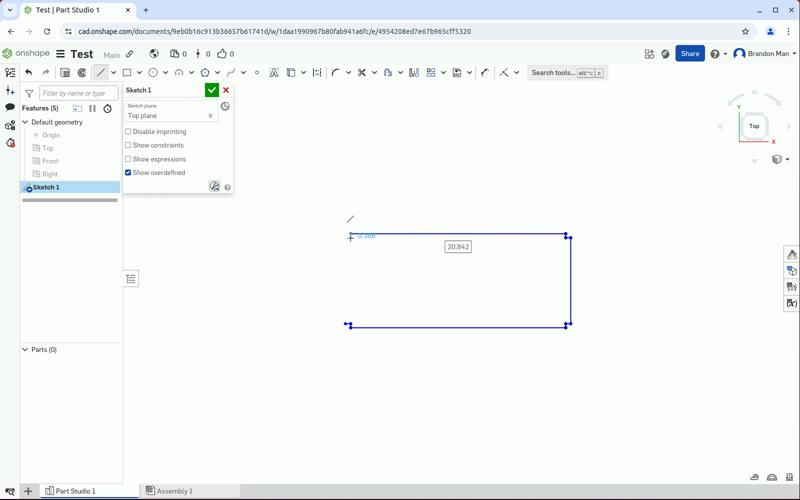
scroll(6)
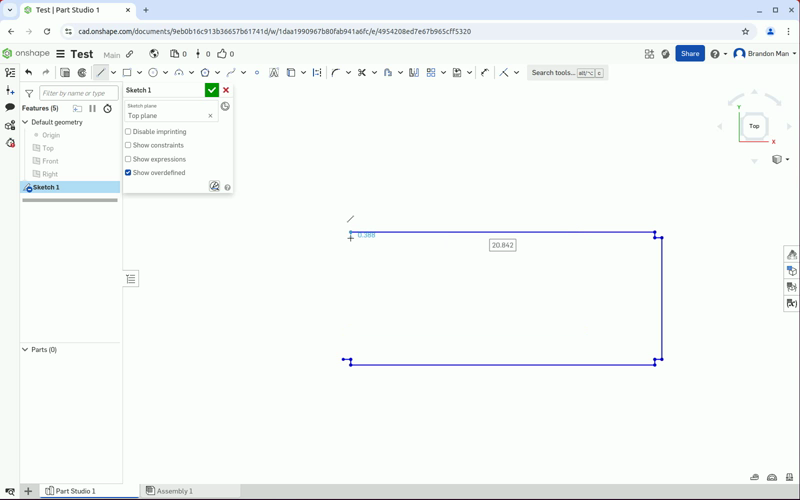
scroll(6)
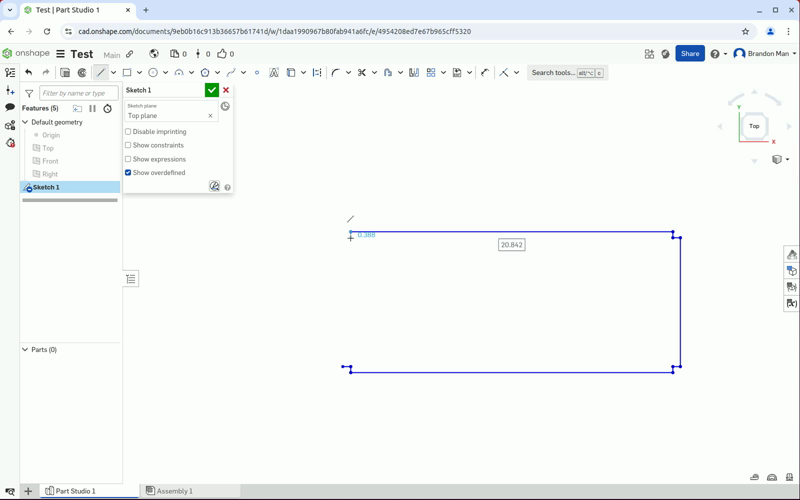
scroll(6)
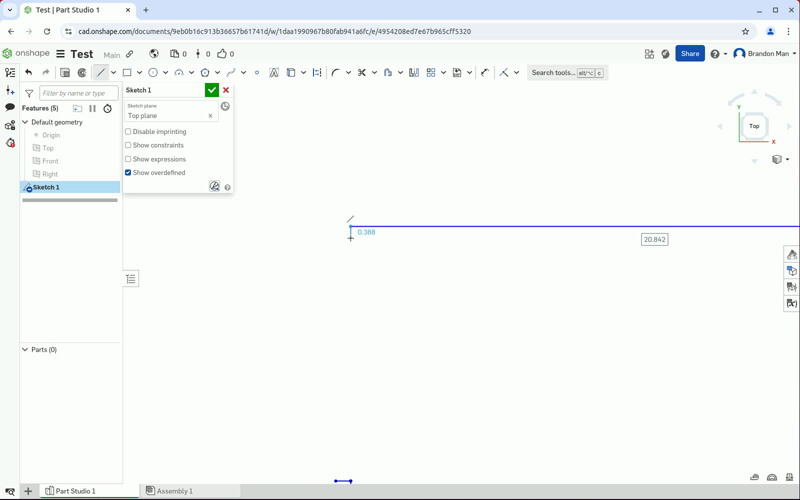
scroll(6)
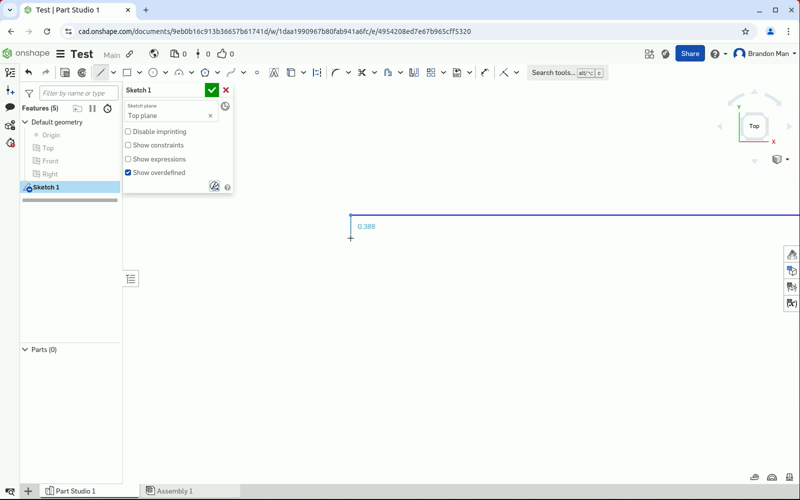
click(350, 237)
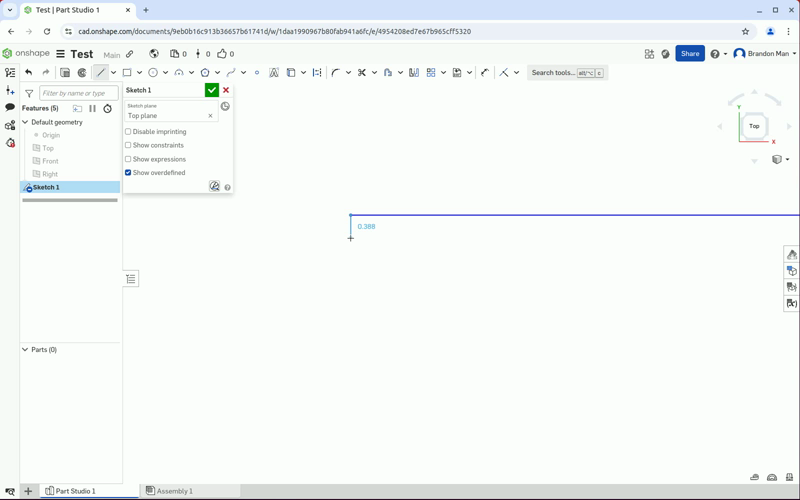
scroll(-6)
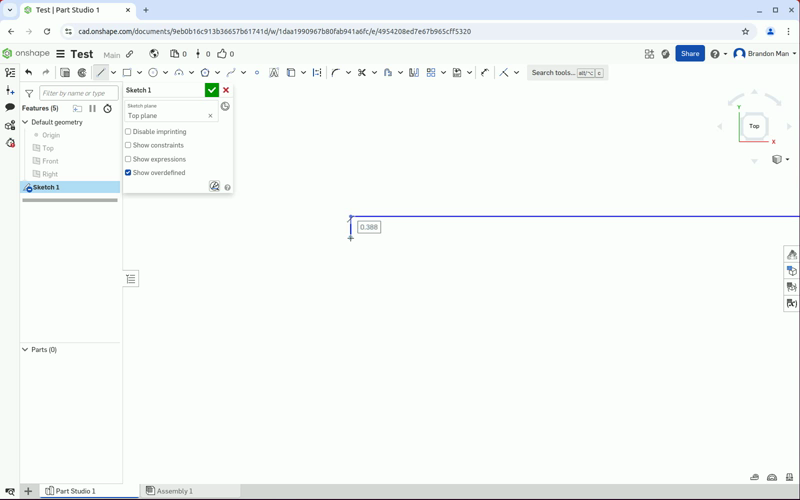
scroll(-6)
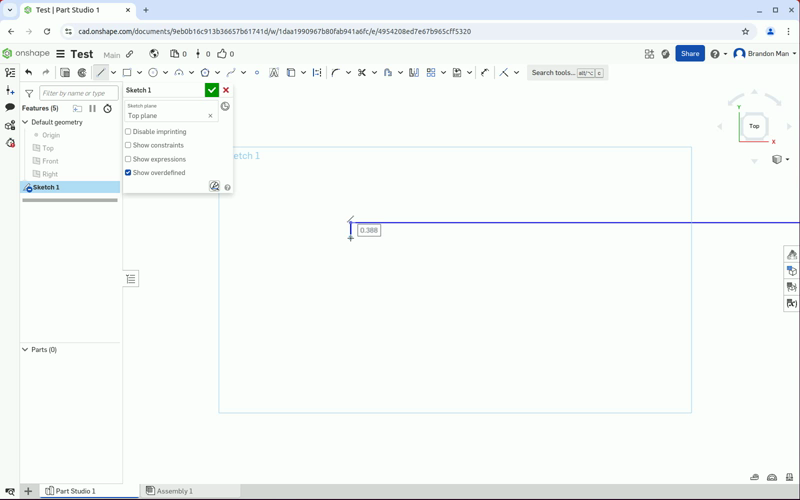
scroll(-6)
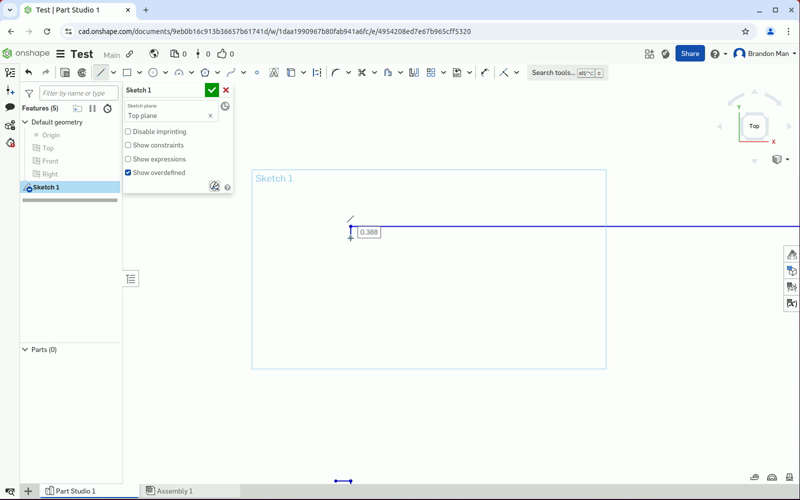
scroll(-6)
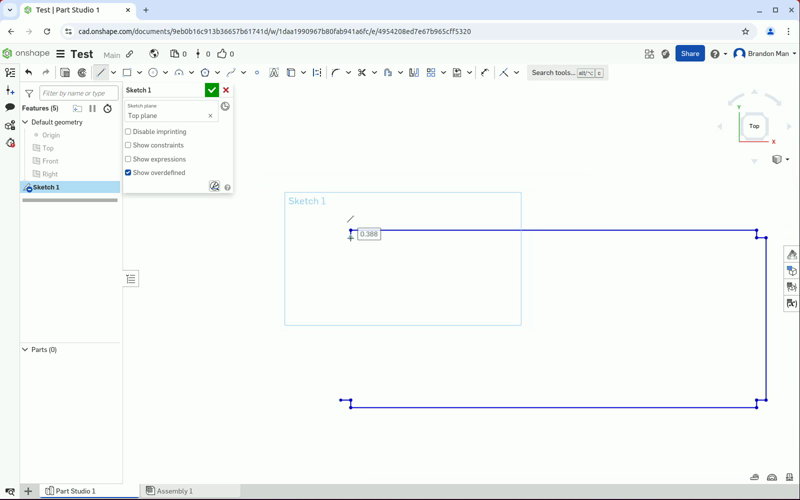
scroll(-6)
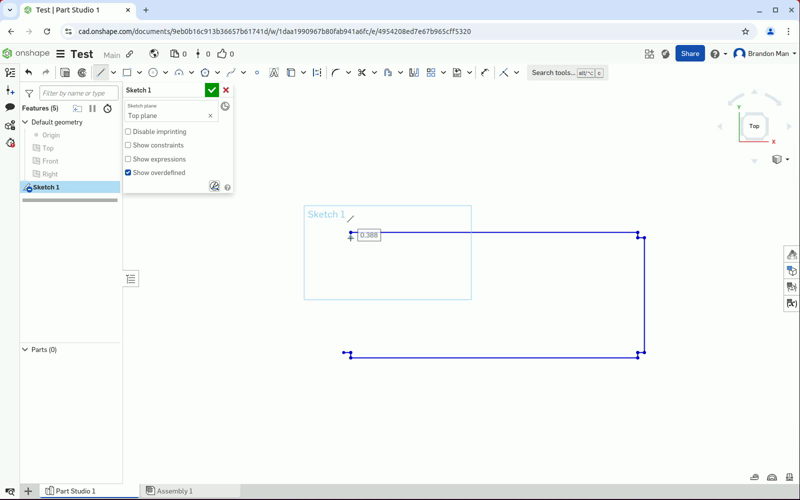
scroll(-6)
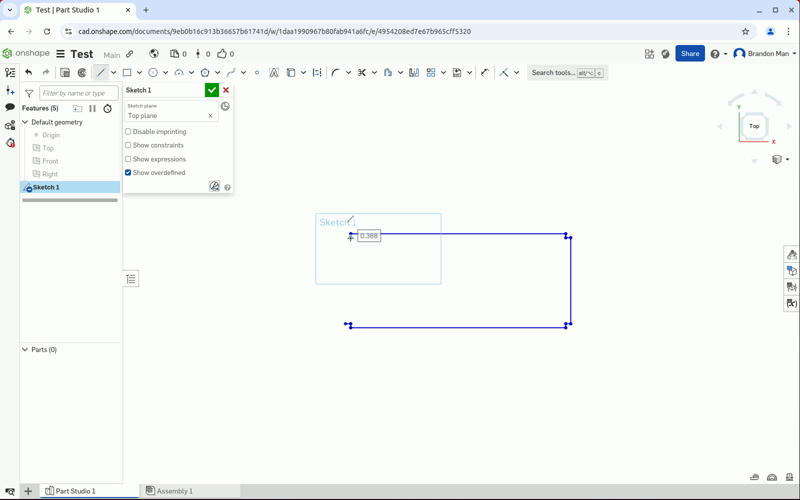
scroll(-6)
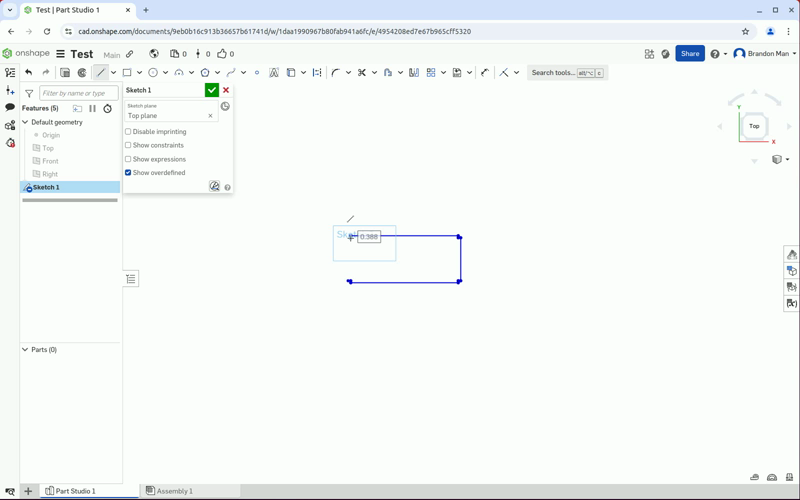
key_up(shift)
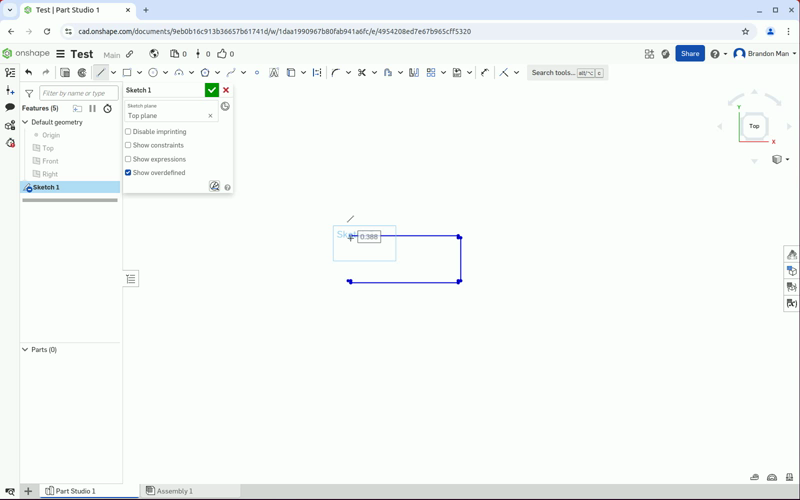
key_down(shift)
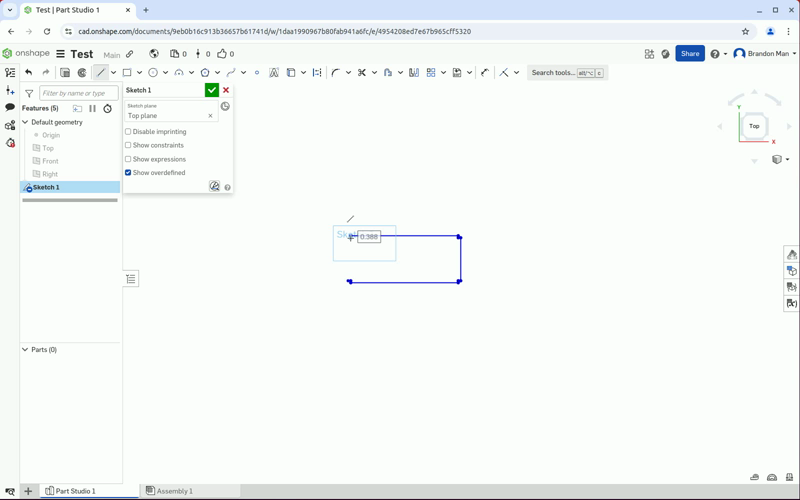
mouse_move(380, 237)
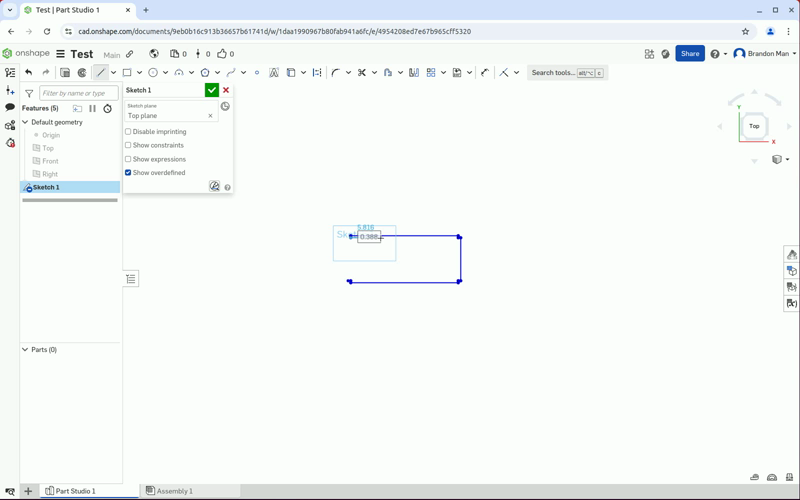
mouse_move(348, 237)
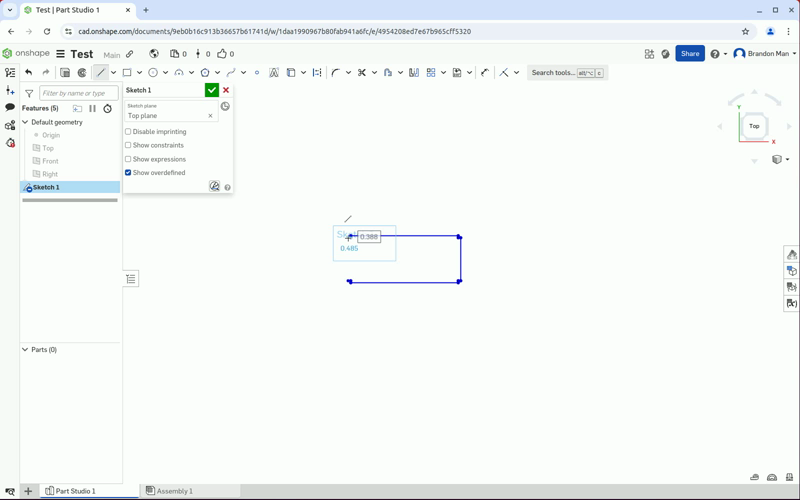
scroll(6)
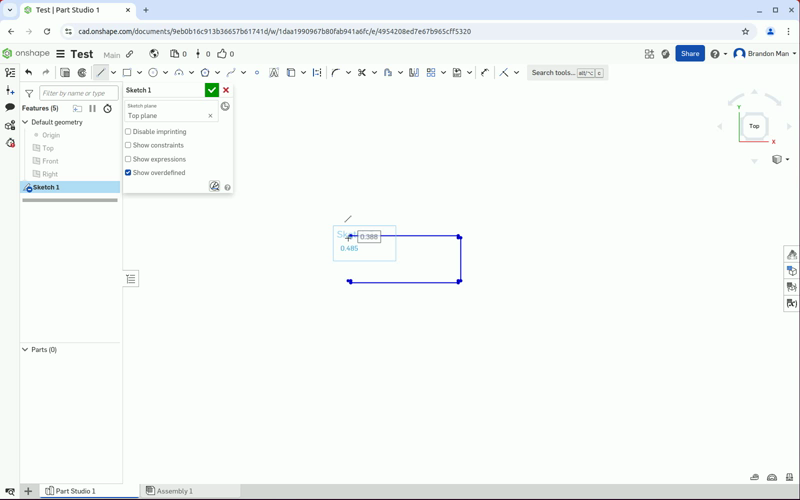
scroll(6)
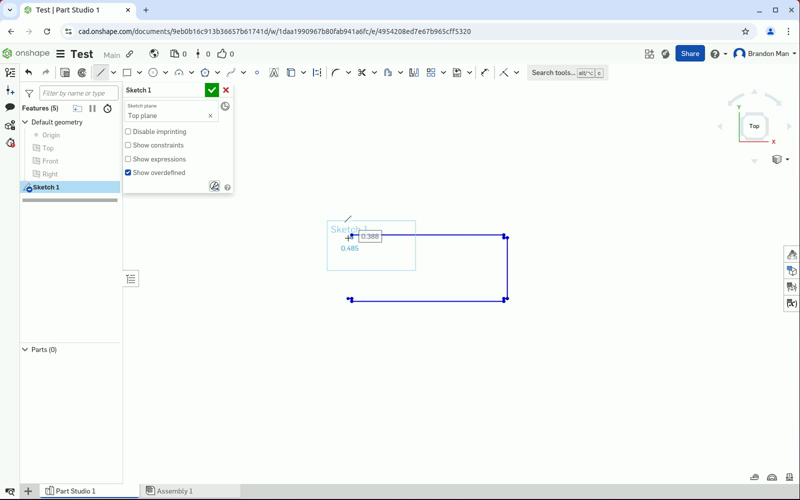
scroll(6)
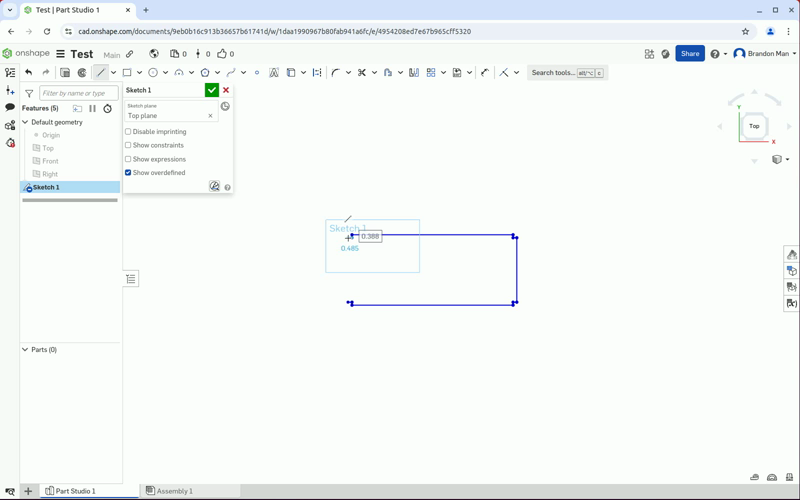
scroll(6)
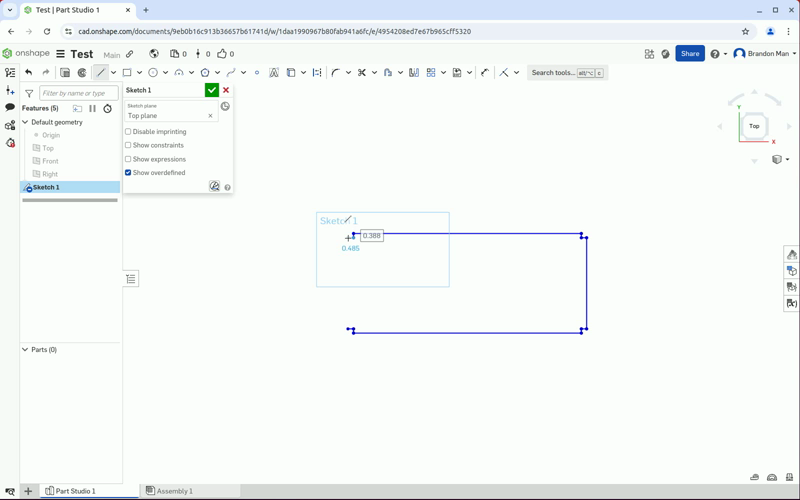
scroll(6)
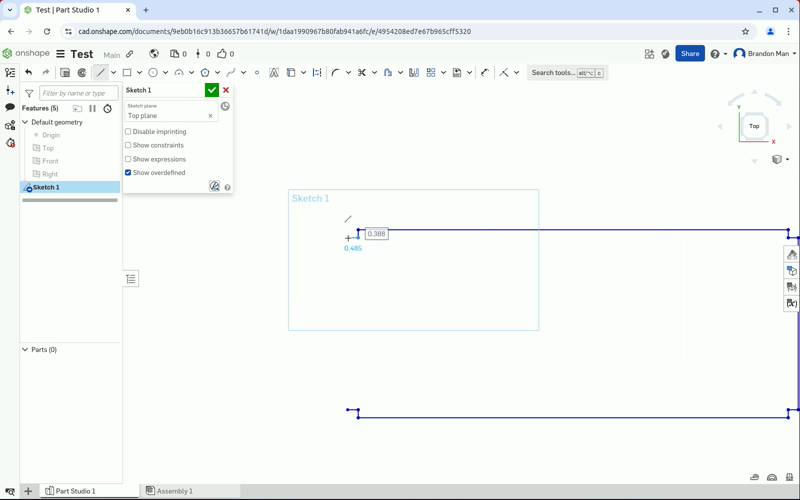
scroll(6)
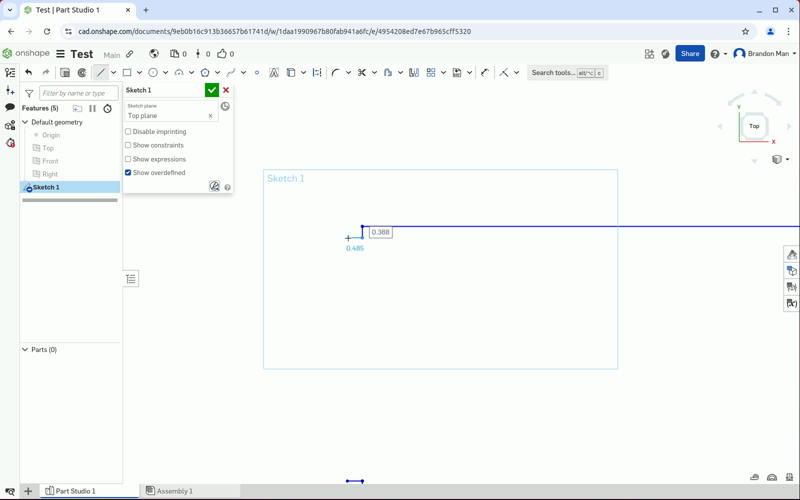
scroll(6)
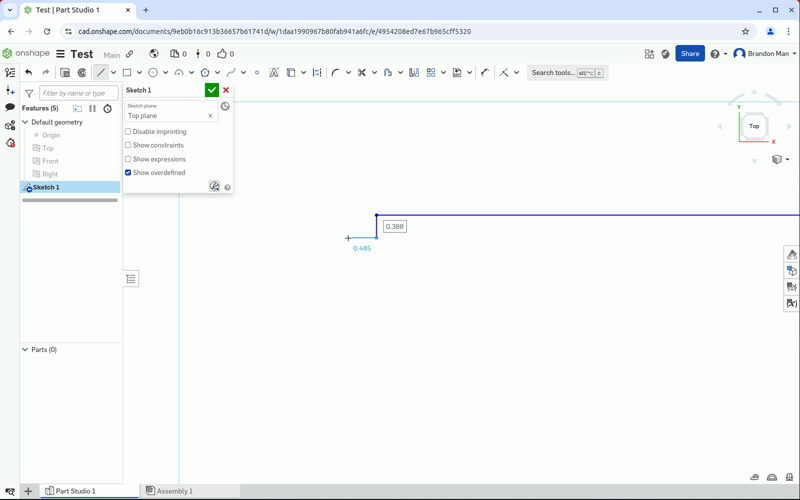
click(348, 237)
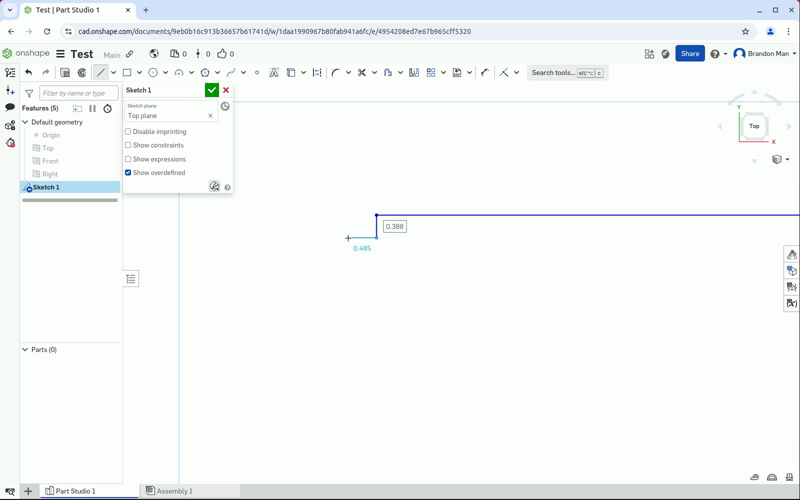
scroll(-6)
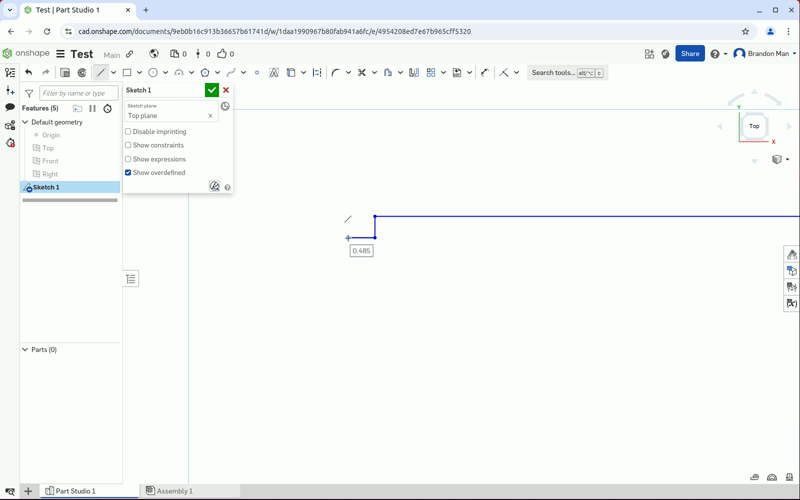
scroll(-6)
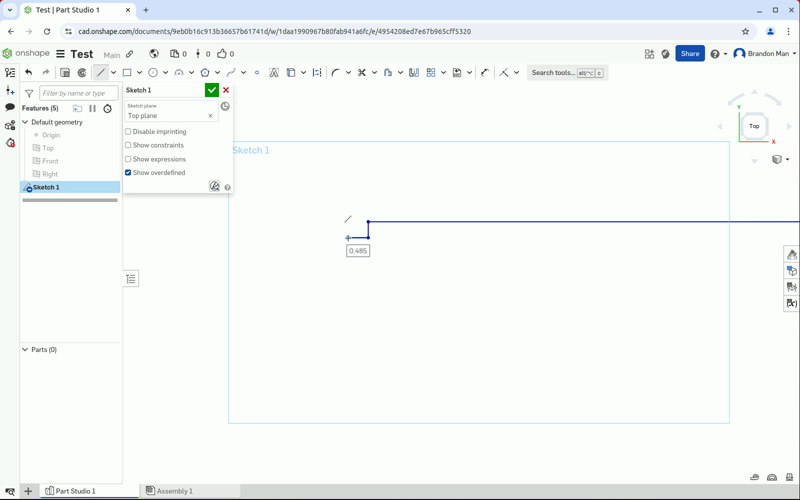
scroll(-6)
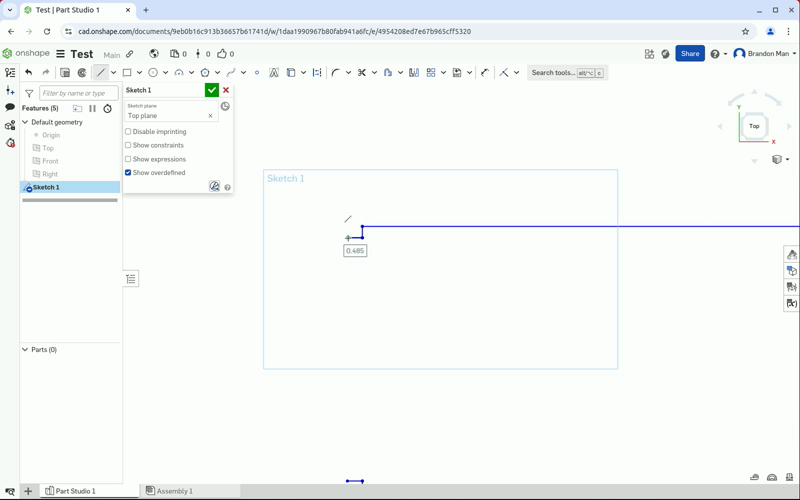
scroll(-6)
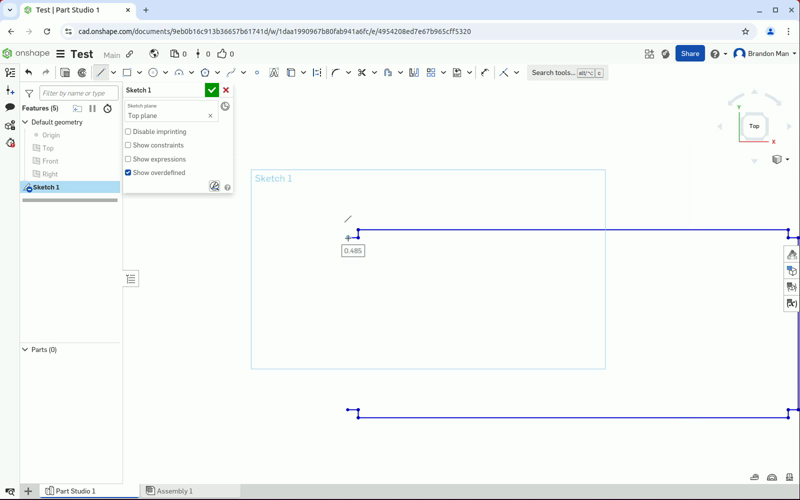
scroll(-6)
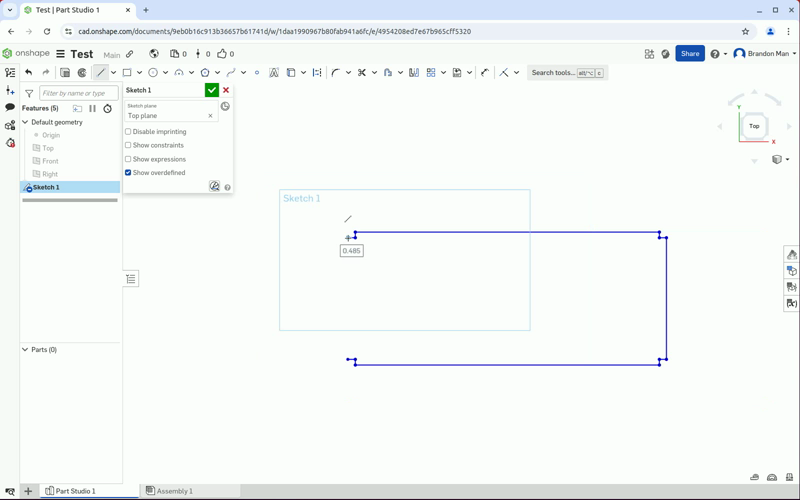
scroll(-6)
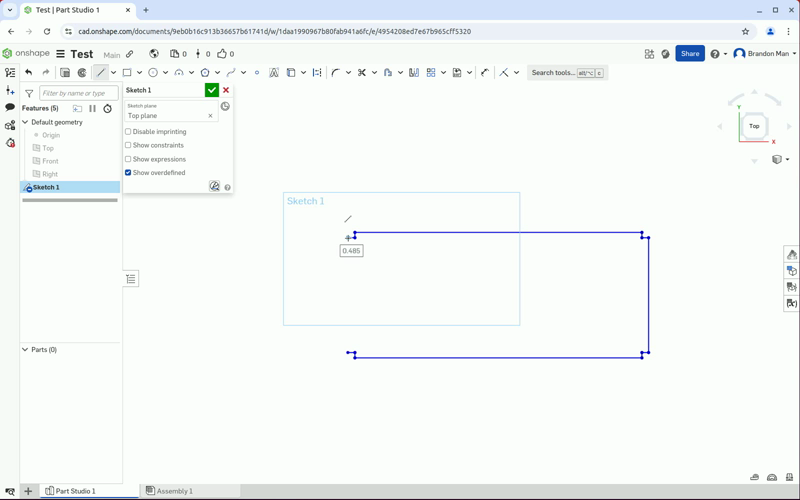
scroll(-6)
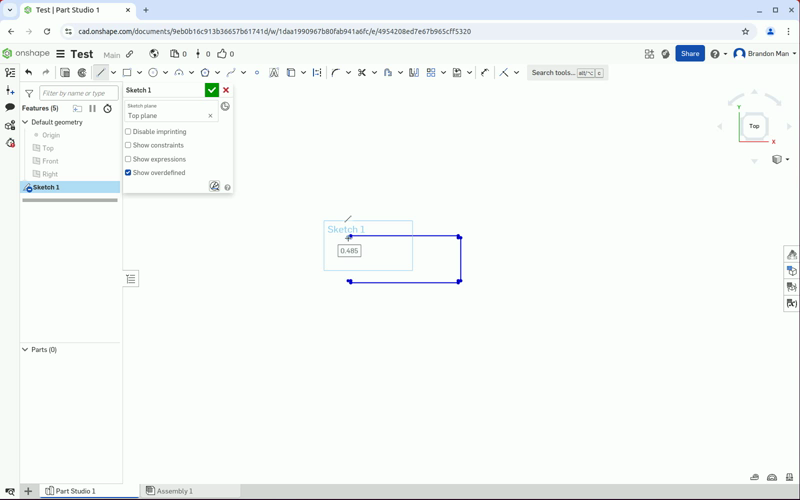
key_up(shift)
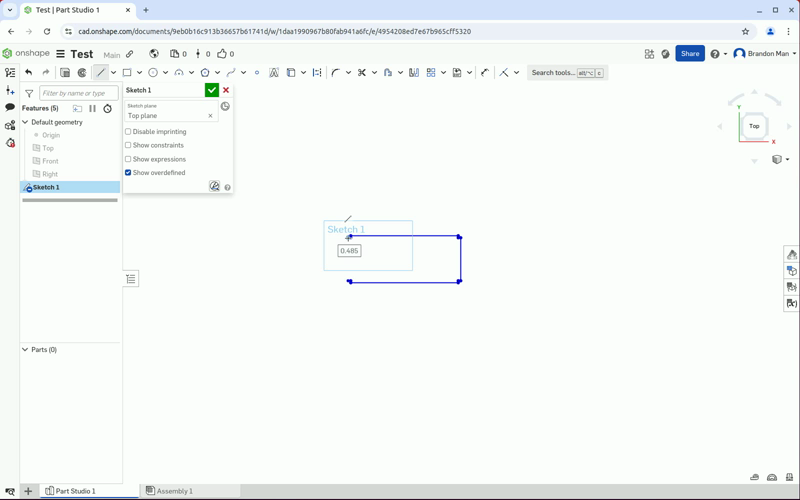
mouse_move(378, 237)
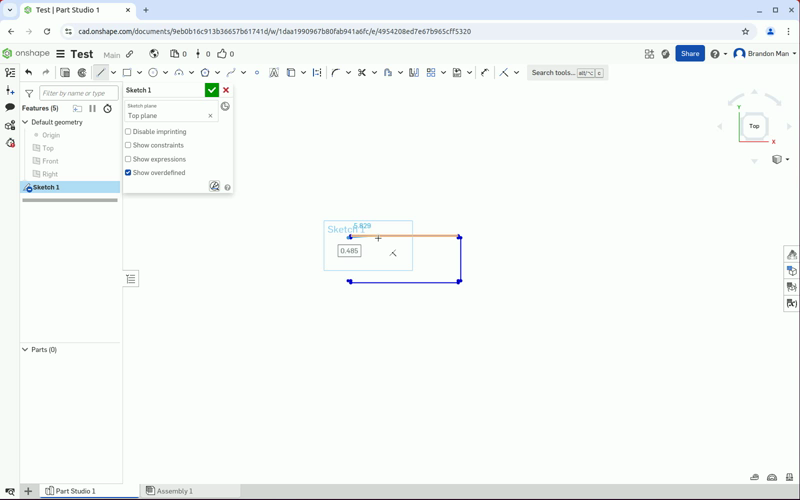
key_down(shift)
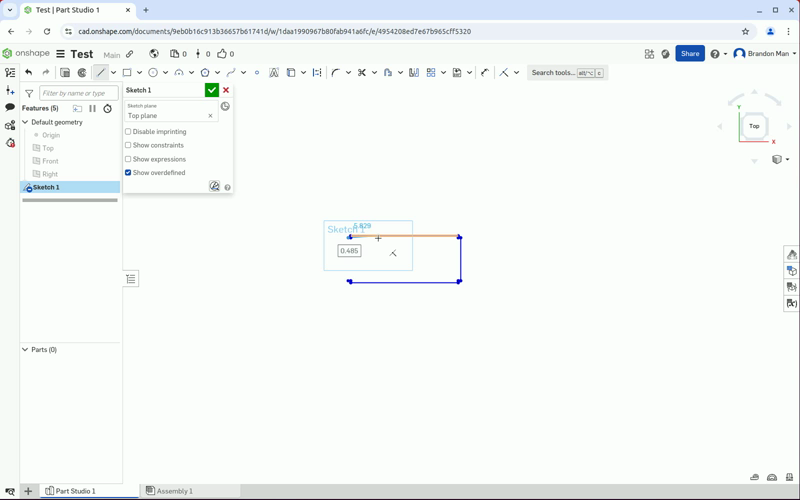
mouse_move(348, 280)
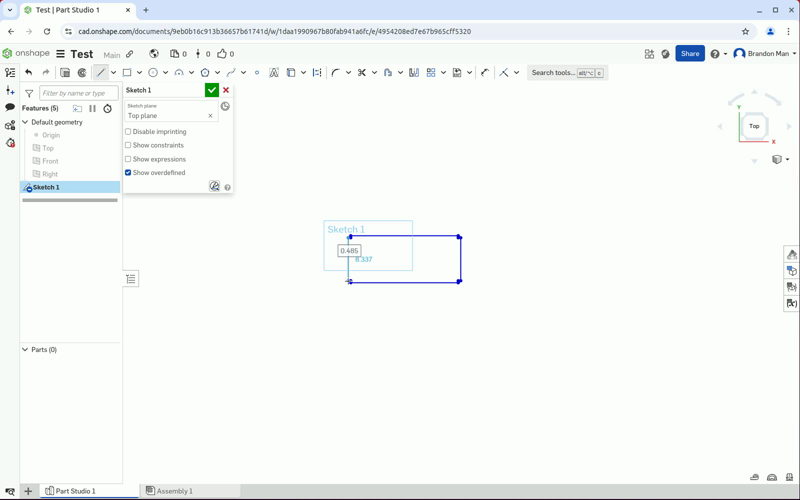
scroll(6)
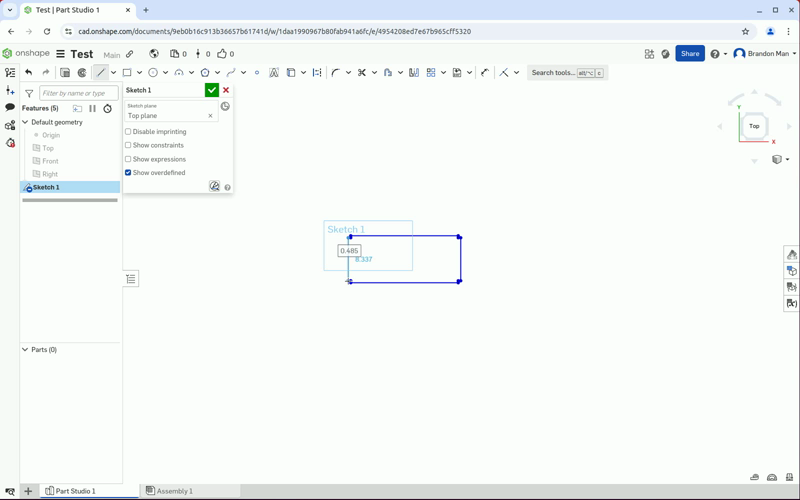
scroll(6)
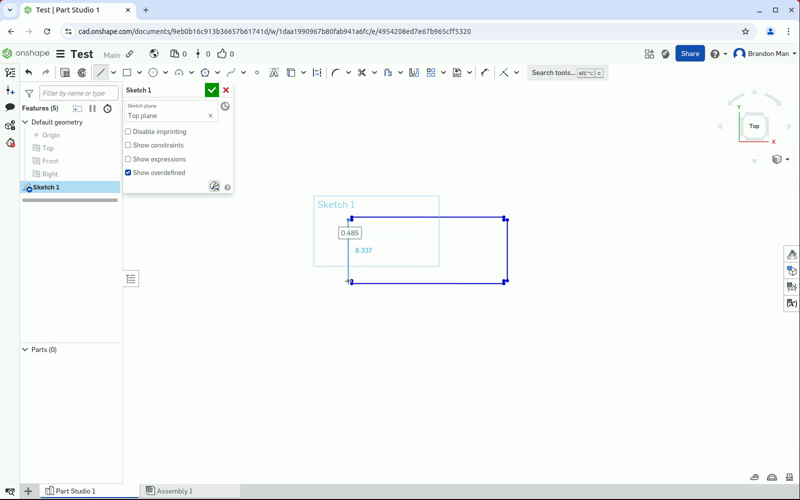
scroll(6)
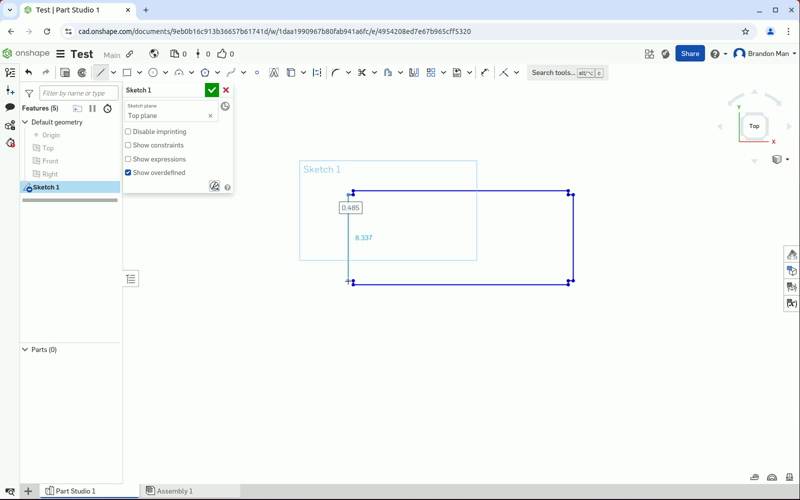
scroll(6)
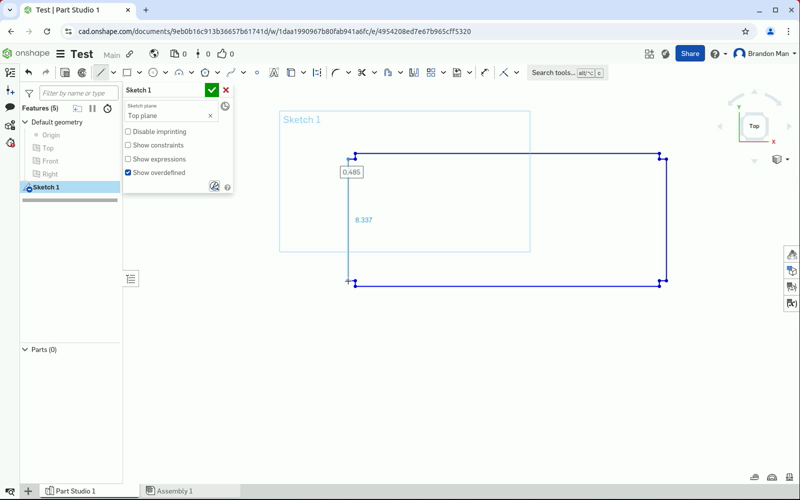
scroll(6)
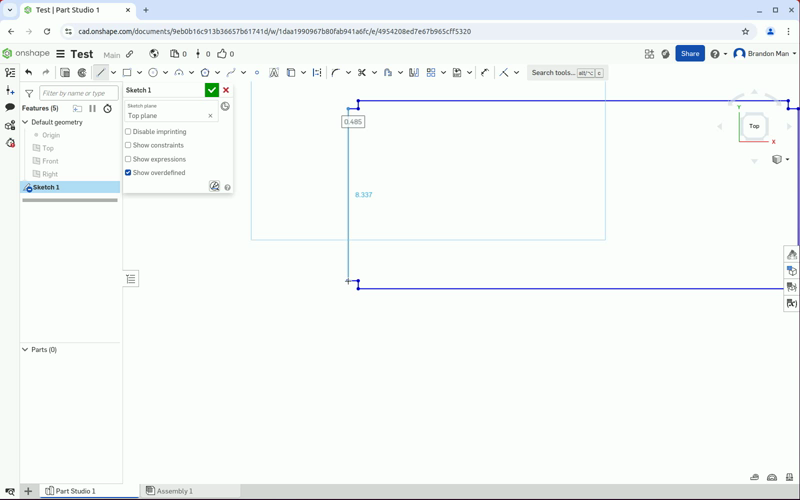
scroll(6)
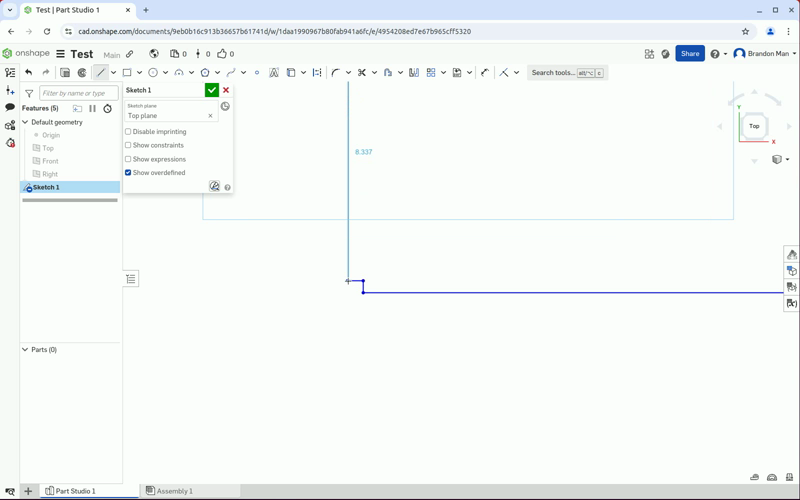
scroll(6)
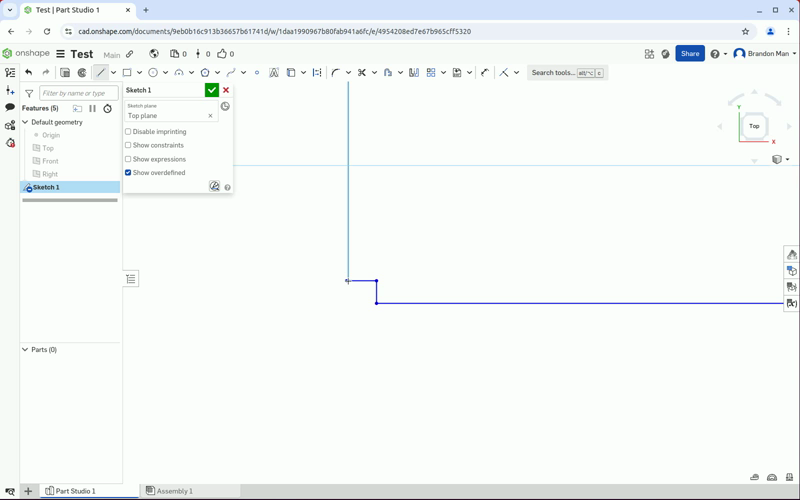
key_up(shift)
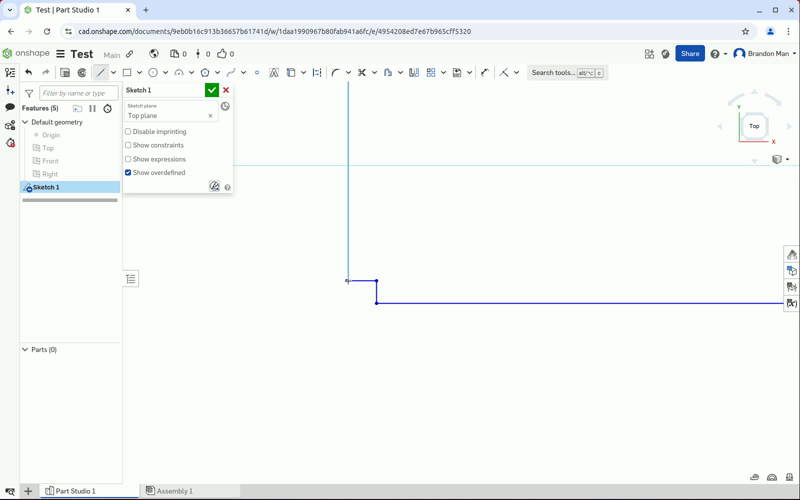
click(348, 280)
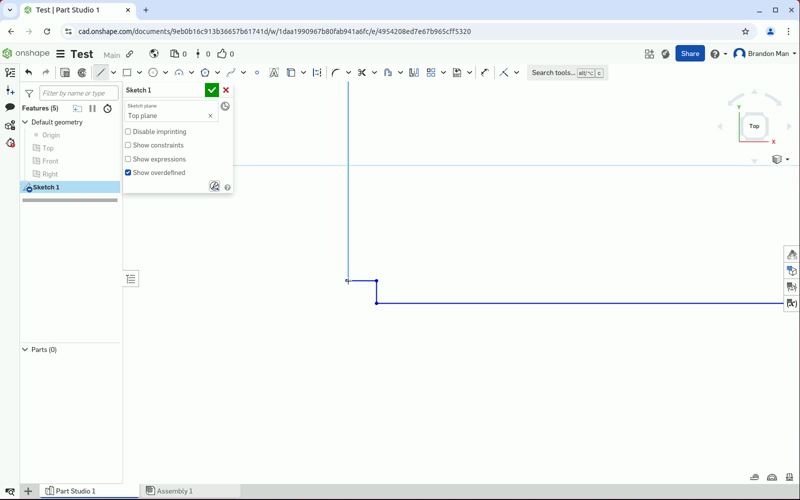
scroll(-6)
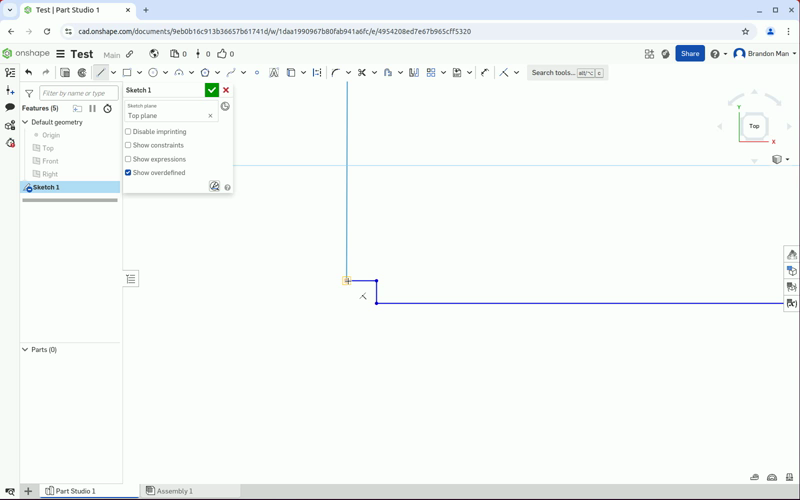
scroll(-6)
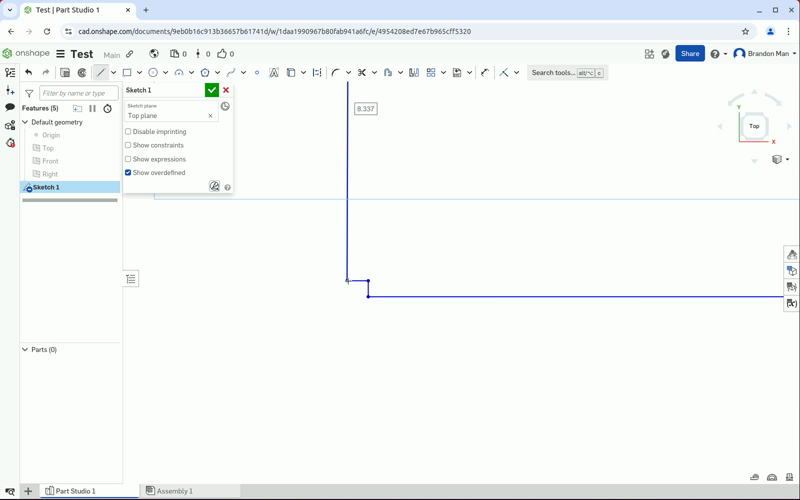
scroll(-6)
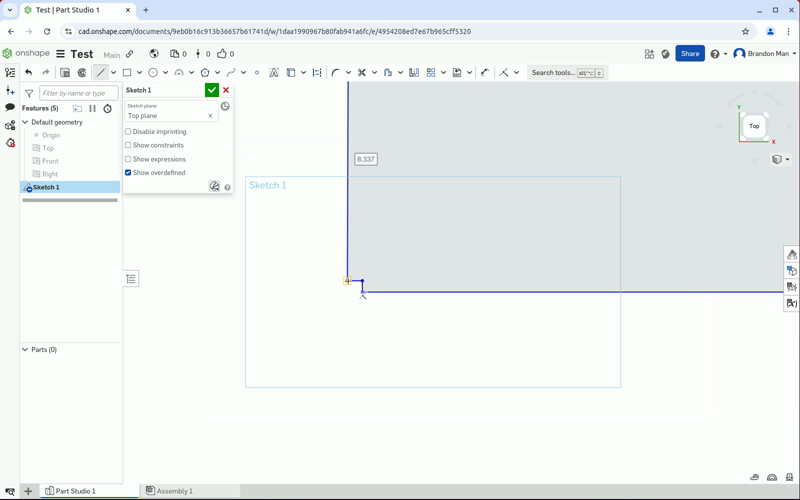
scroll(-6)
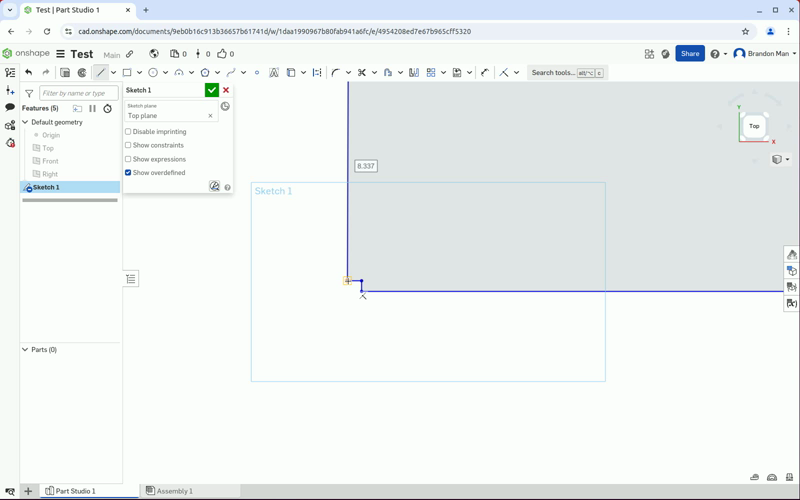
scroll(-6)
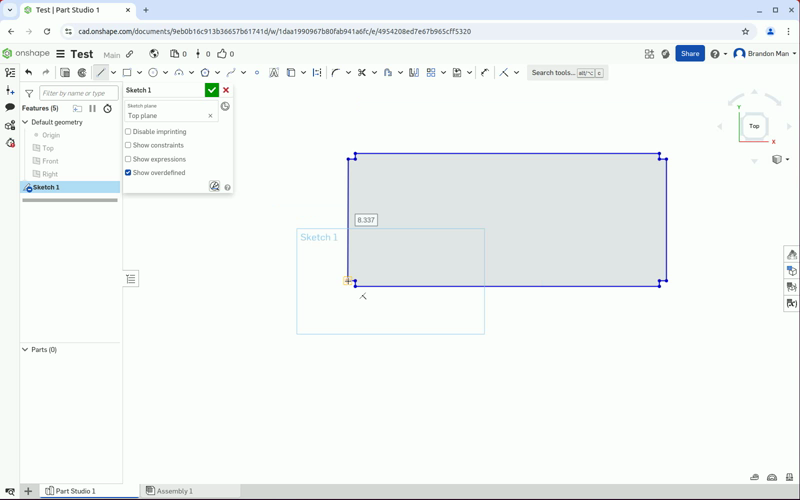
scroll(-6)
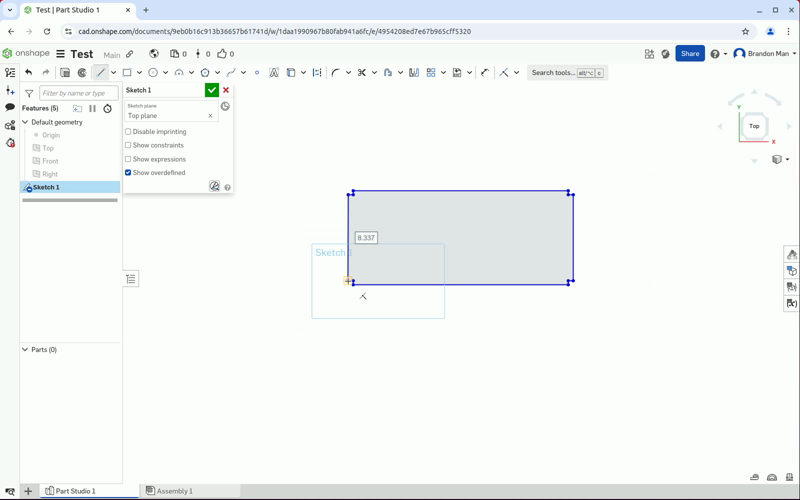
scroll(-6)
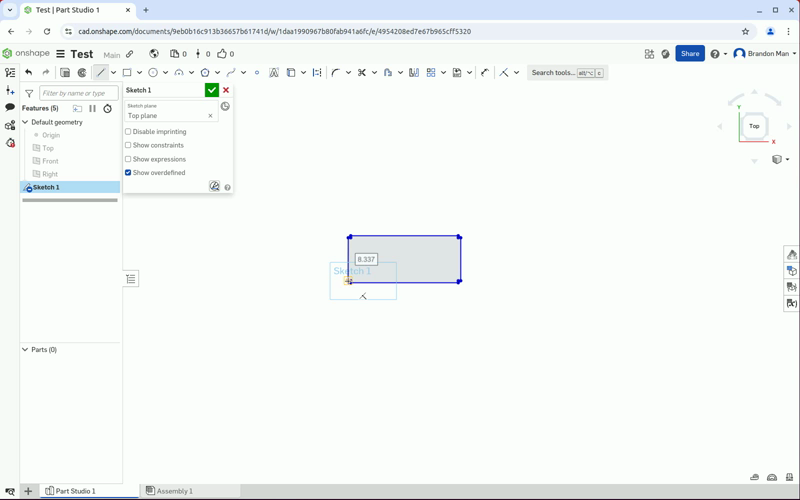
key(esc)
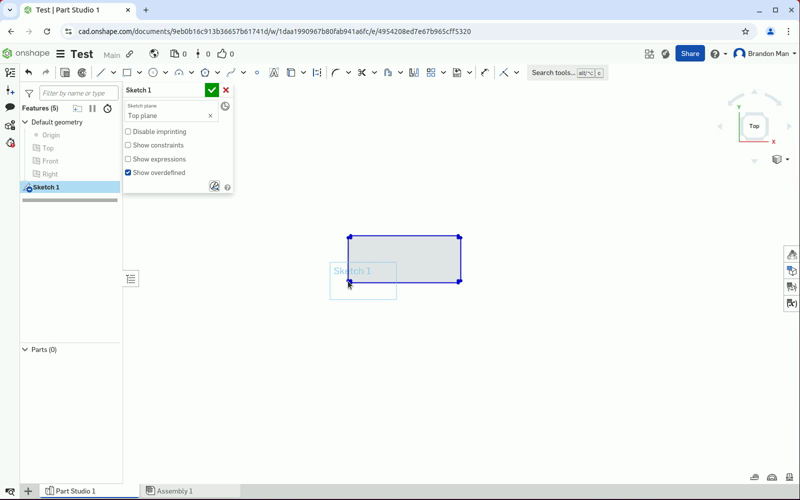
mouse_move(413, 276)
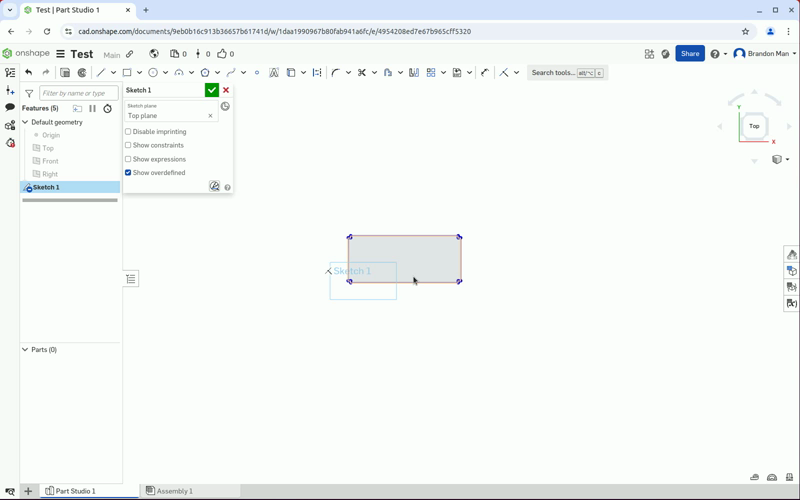
click(413, 276)
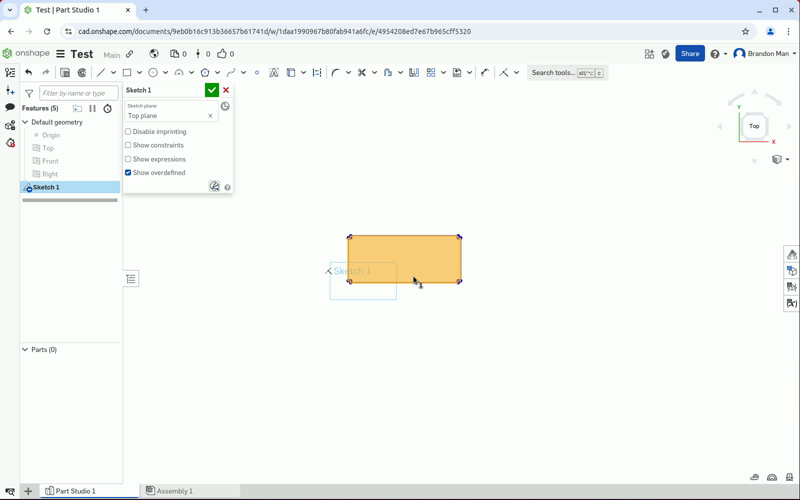
mouse_move(73, 352)
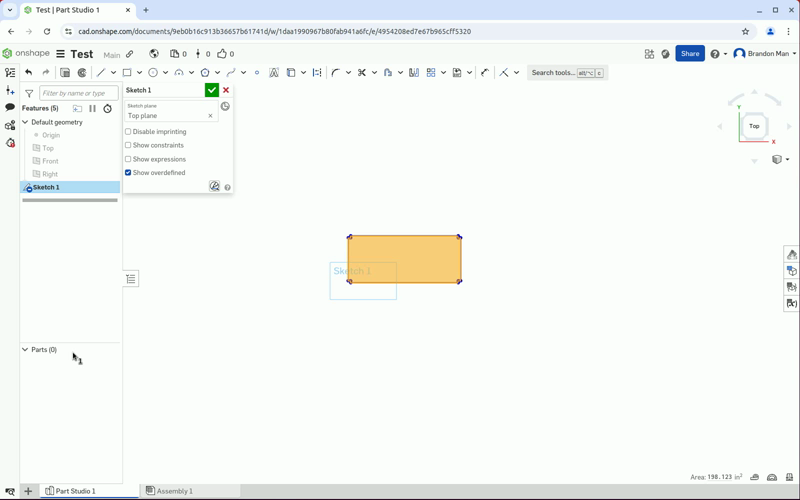
key(shift+y)
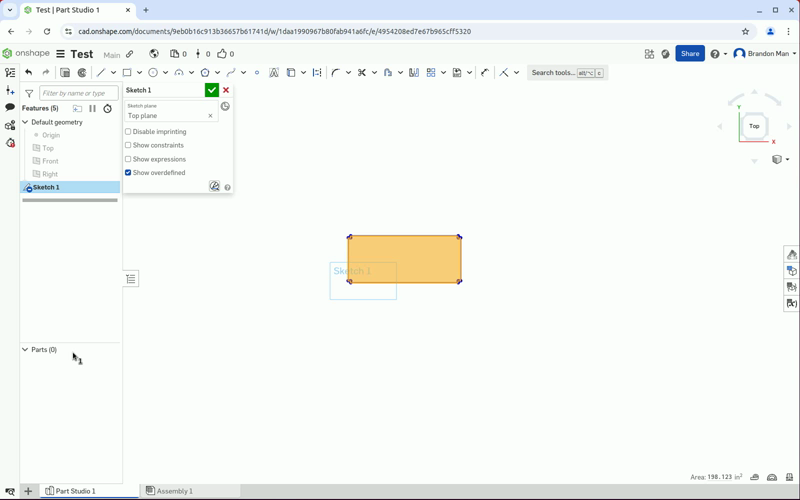
key(shift+e)
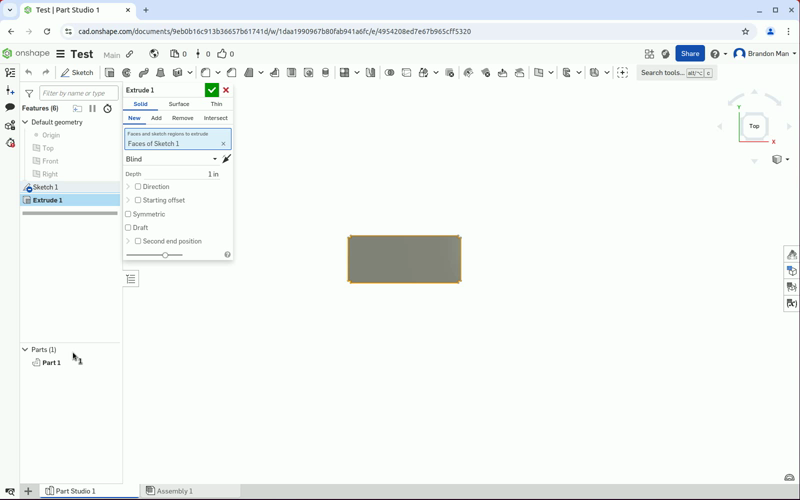
mouse_move(143, 106)
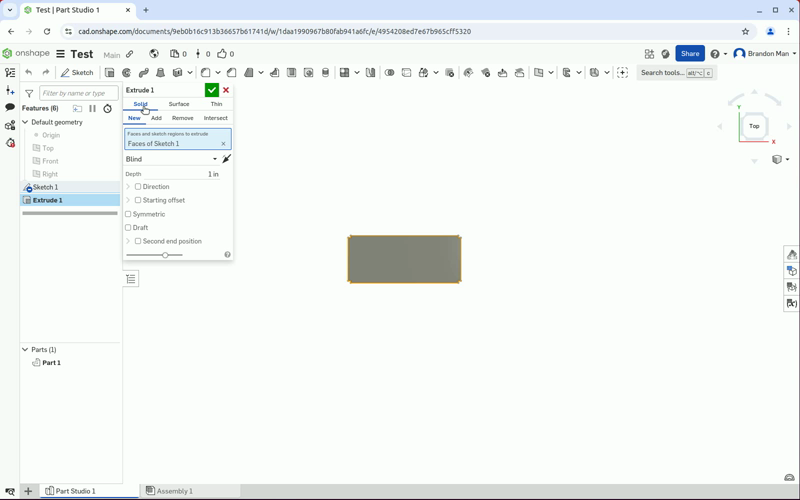
click(143, 106)
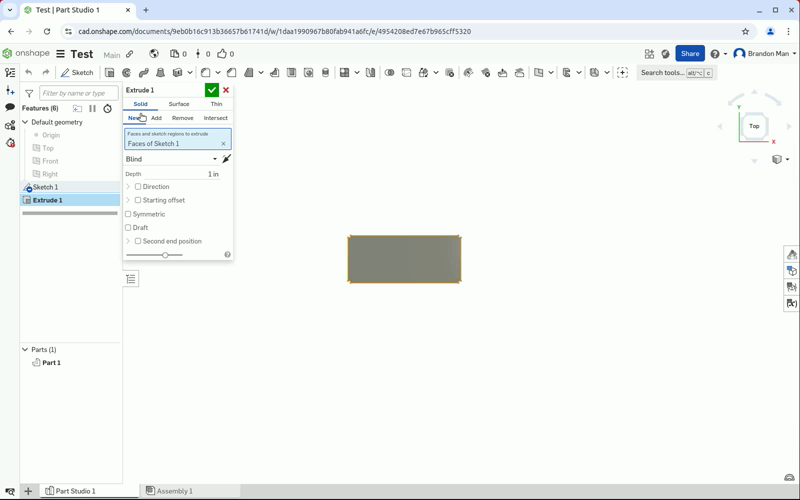
mouse_move(137, 120)
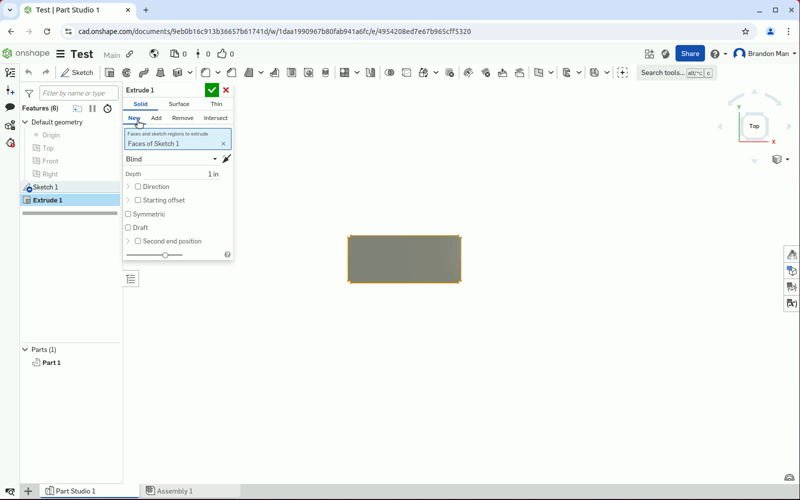
click(137, 120)
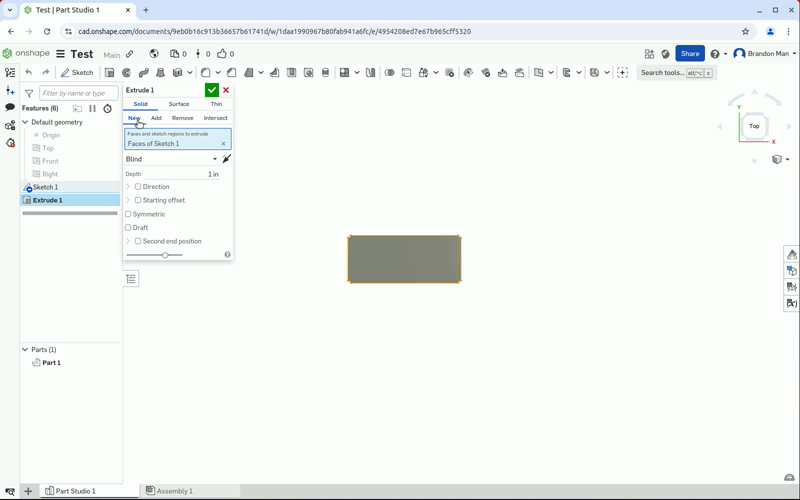
key(tab, 4)
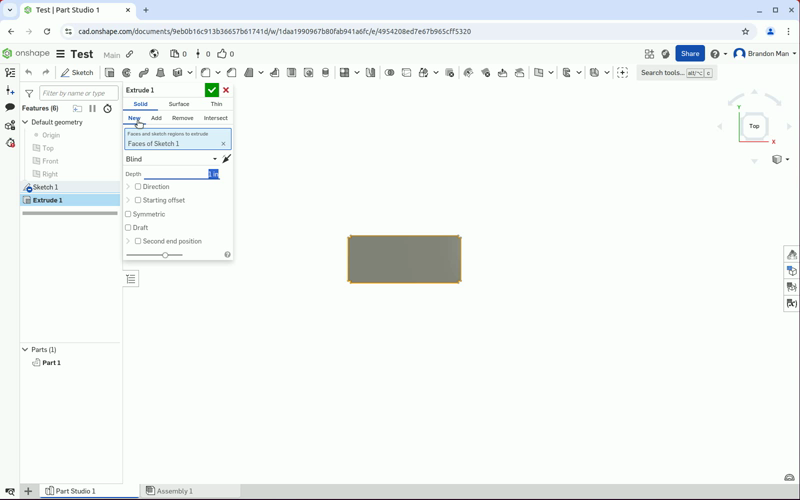
text(0.241)
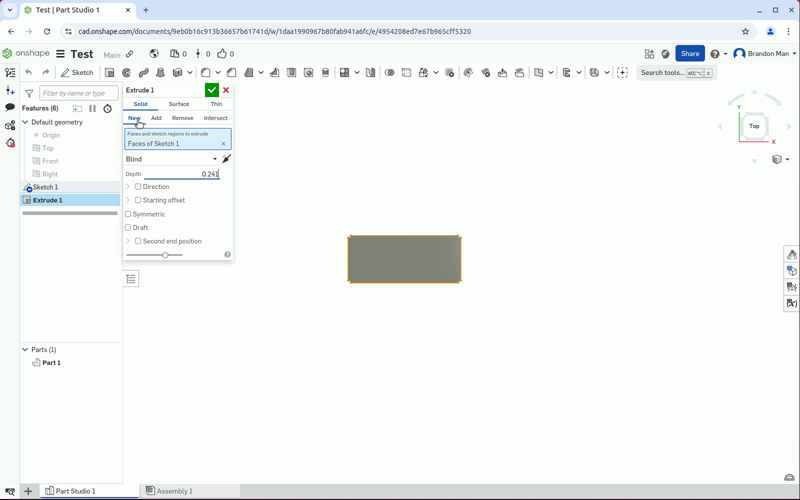
key(enter)
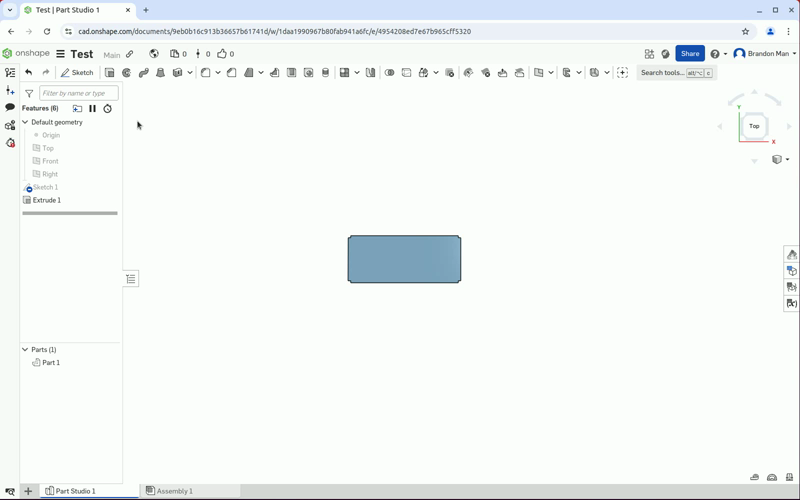
key(shift+h)
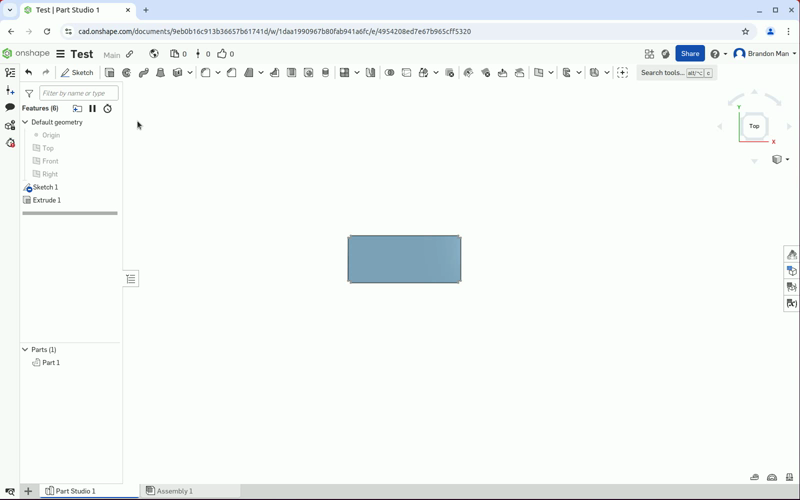
key(shift+h)
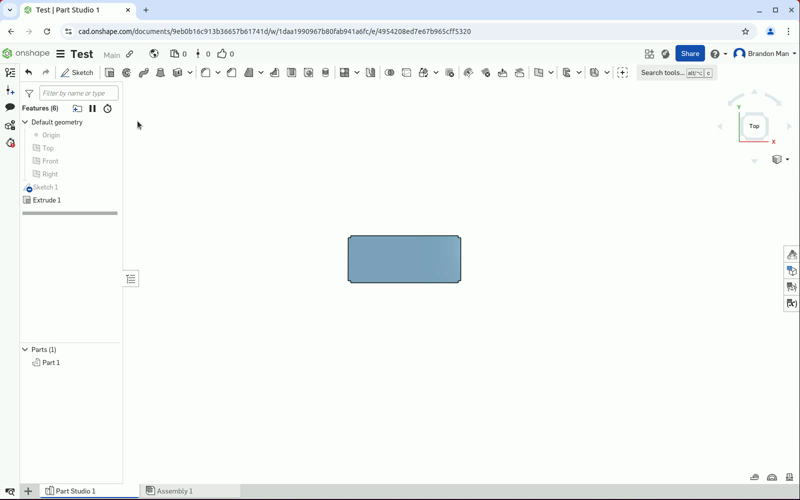
mouse_move(73, 189)
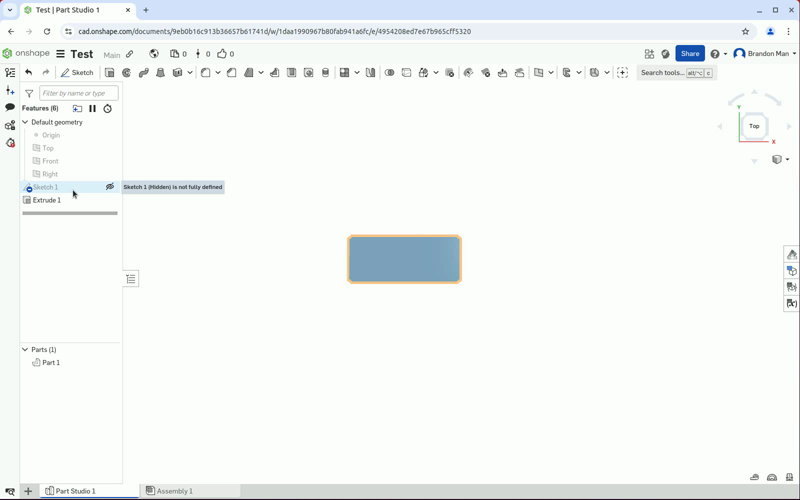
click(73, 189)
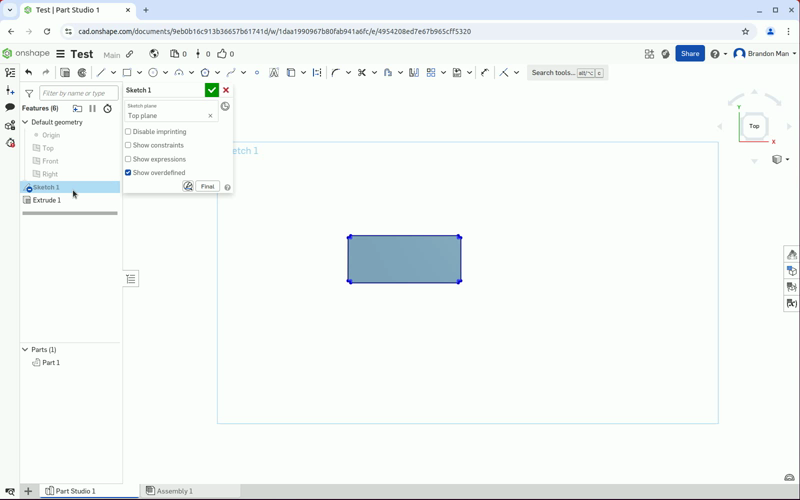
mouse_move(229, 92)
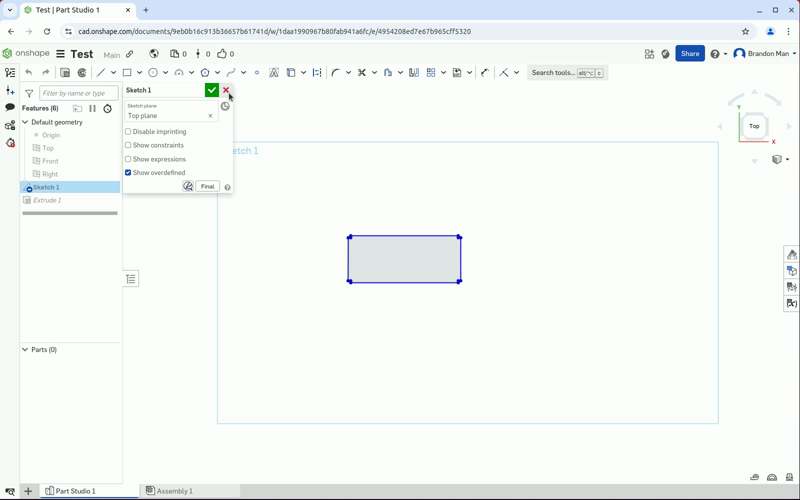
click(229, 92)
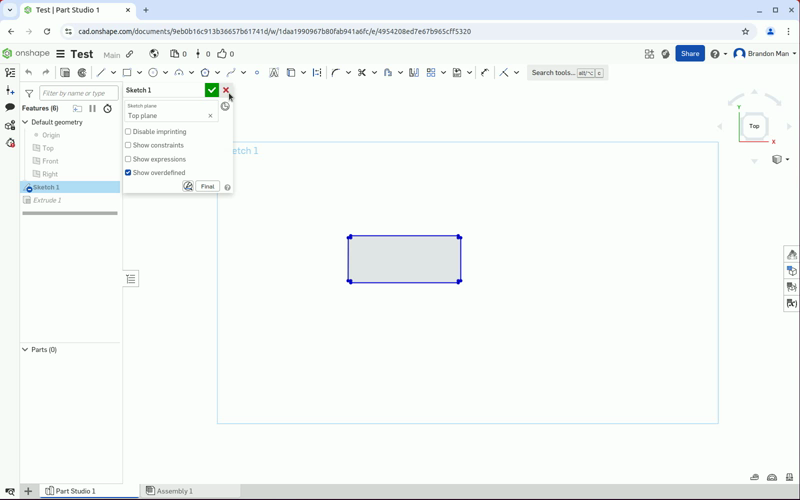
key(shift+s)
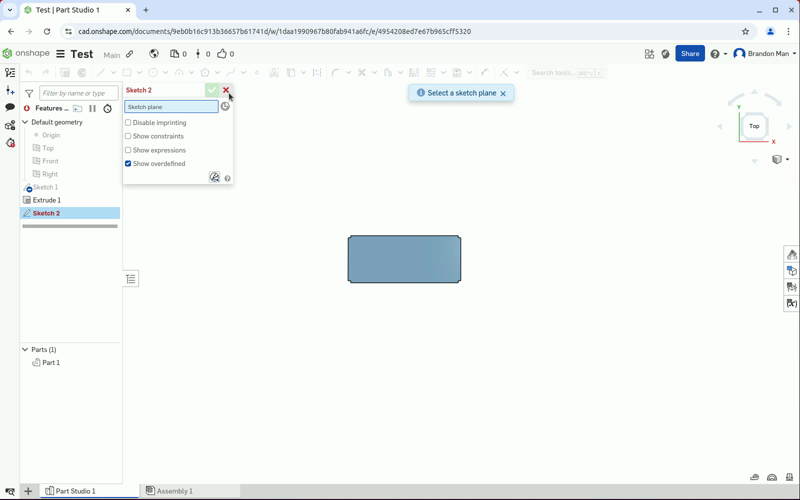
mouse_move(73, 150)
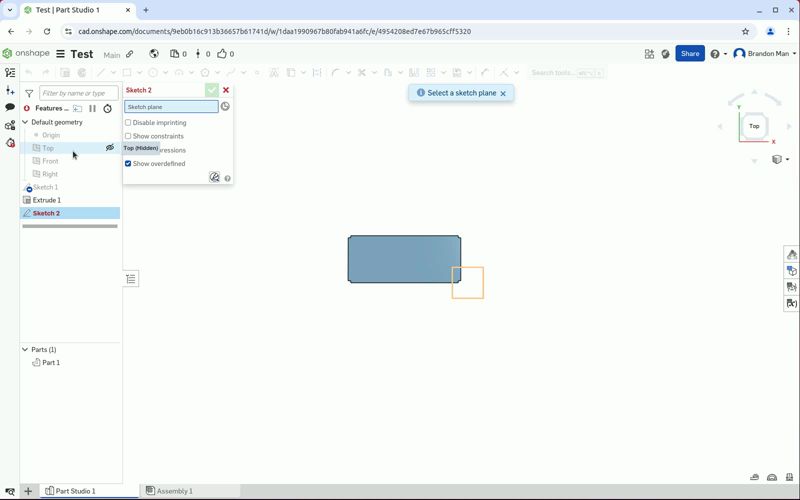
click(73, 150)
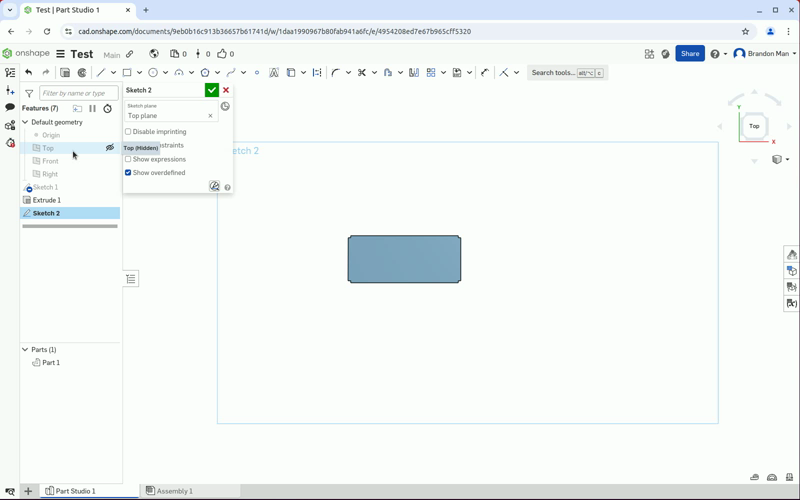
mouse_move(73, 352)
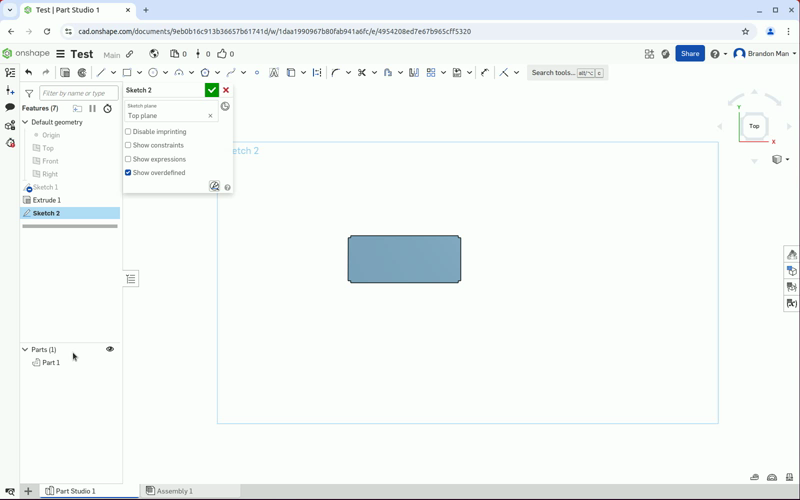
key(y)
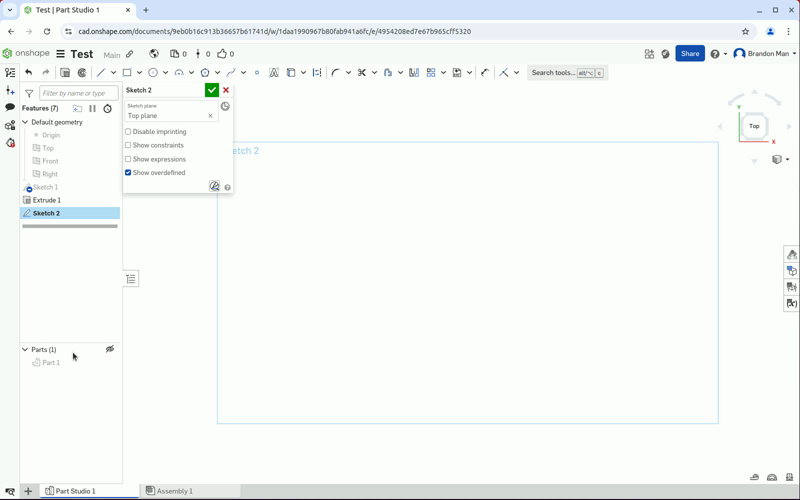
key(l)
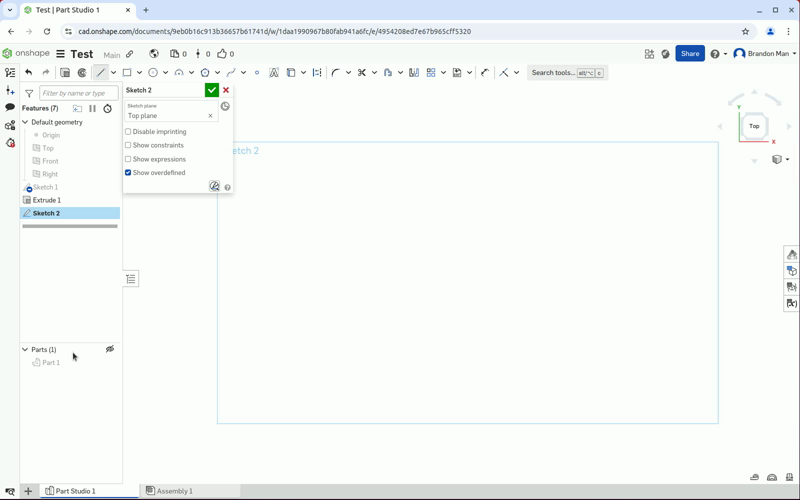
key_down(shift)
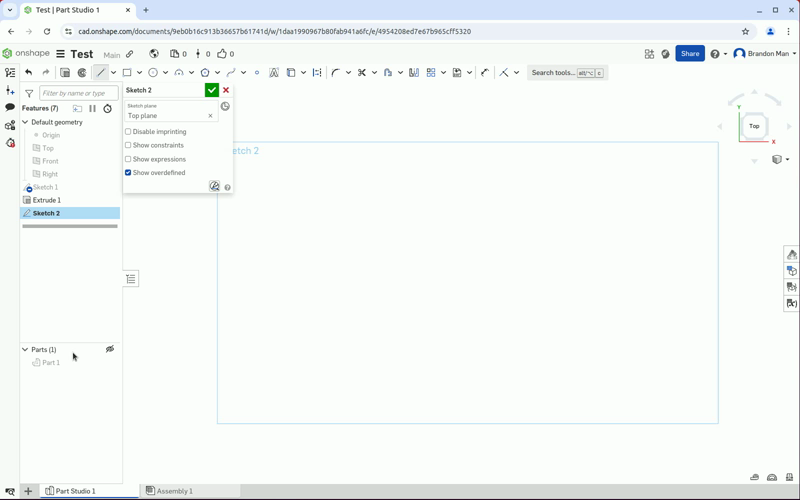
mouse_move(348, 282)
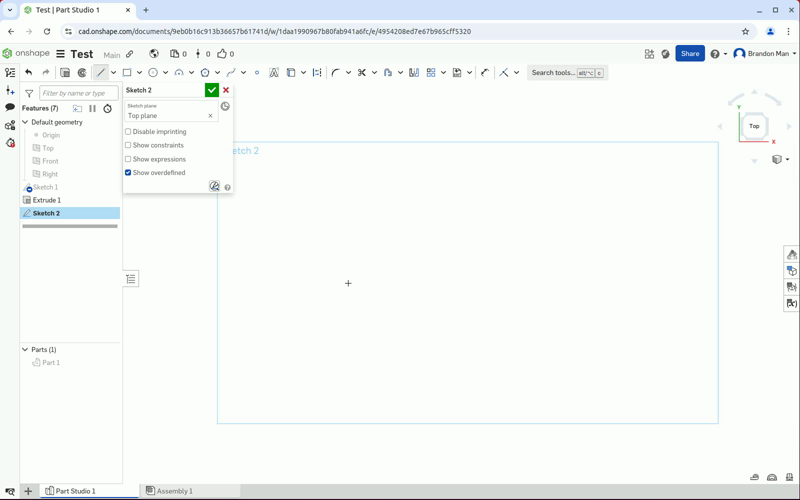
click(348, 282)
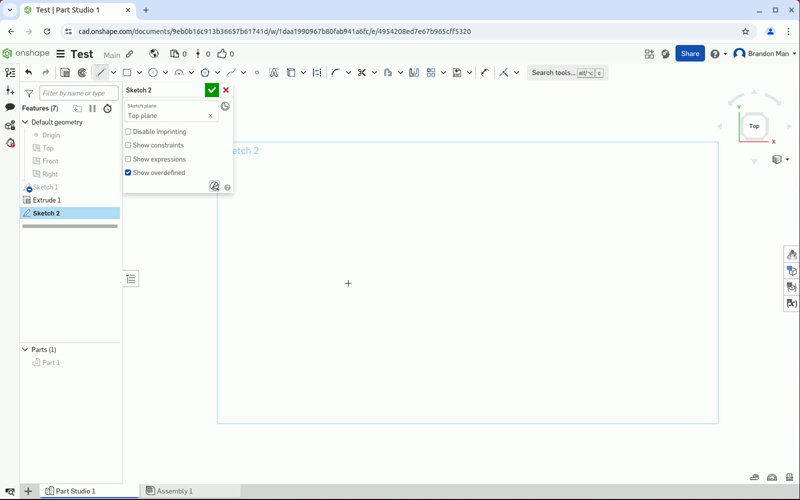
key_up(shift)
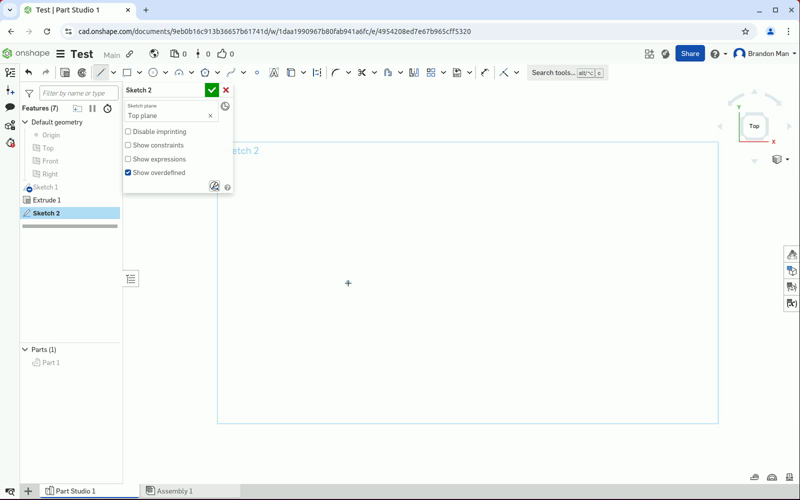
key_down(shift)
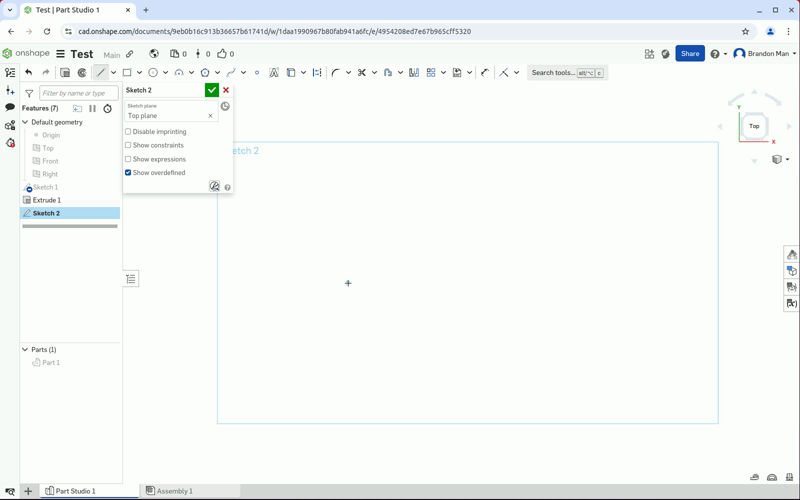
mouse_move(378, 282)
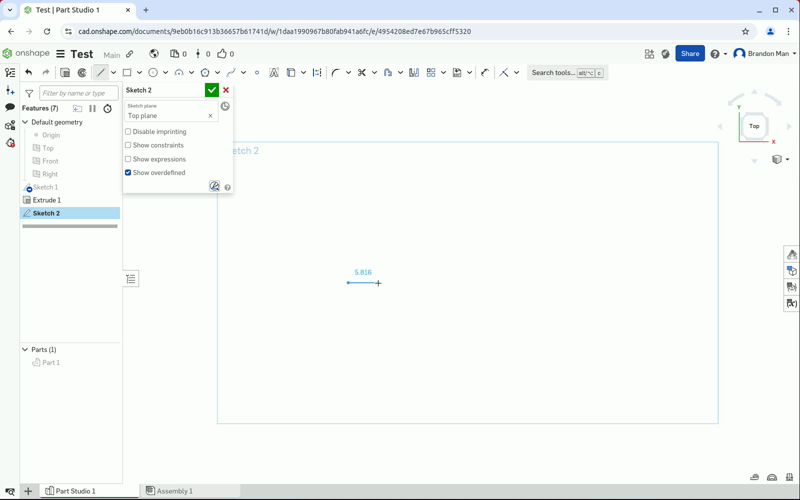
mouse_move(351, 282)
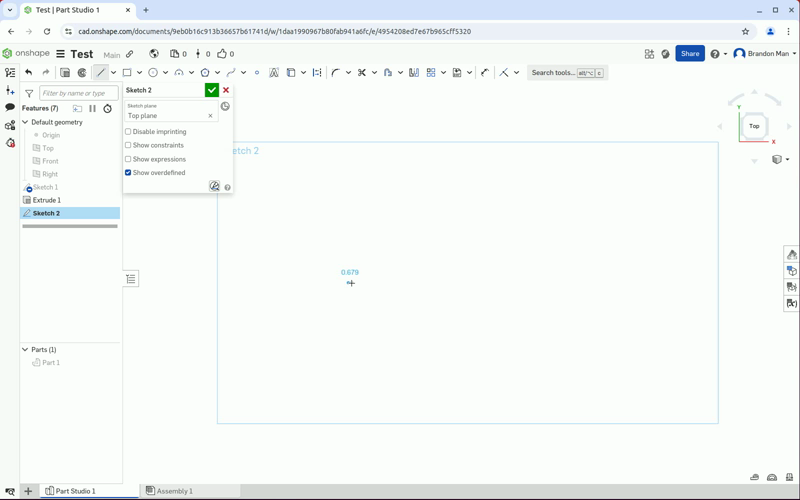
scroll(6)
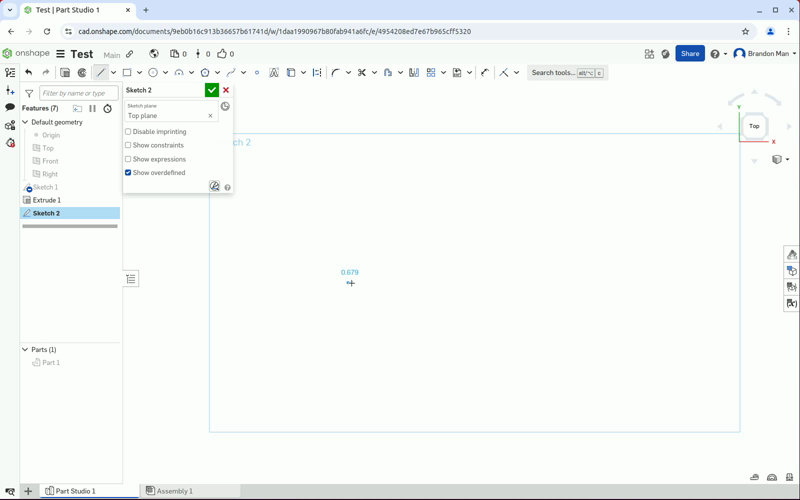
scroll(6)
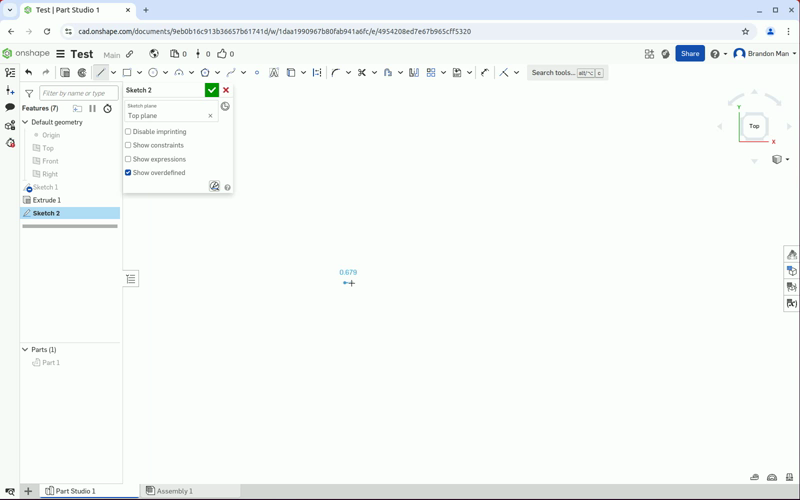
scroll(6)
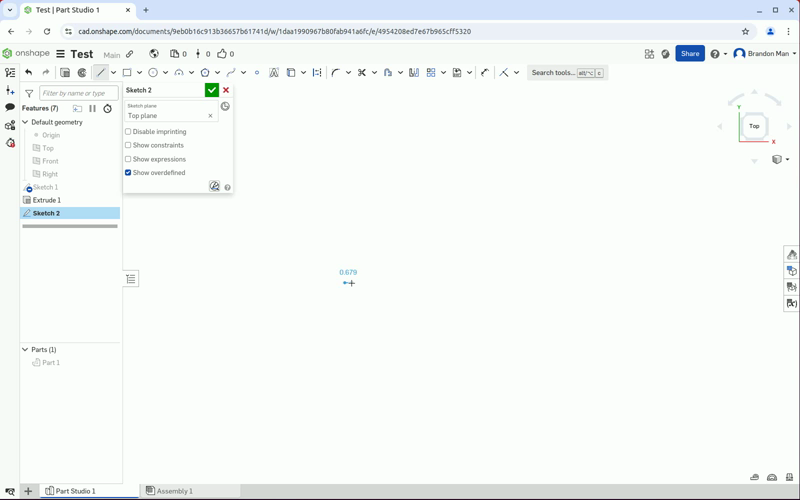
scroll(6)
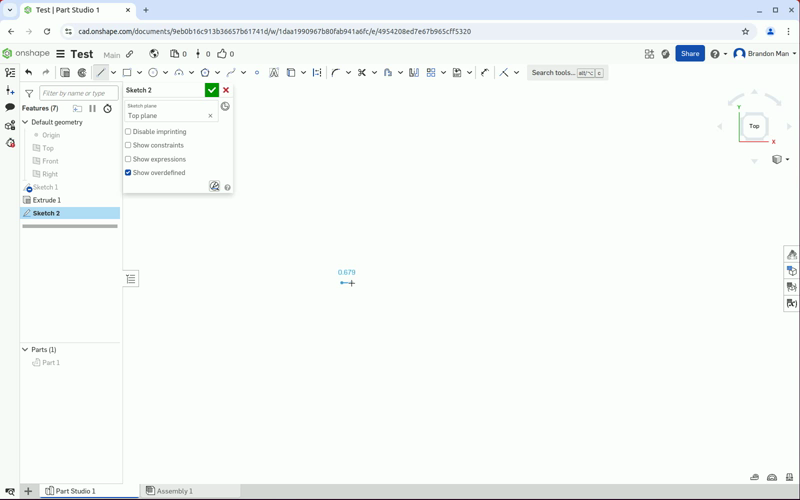
scroll(6)
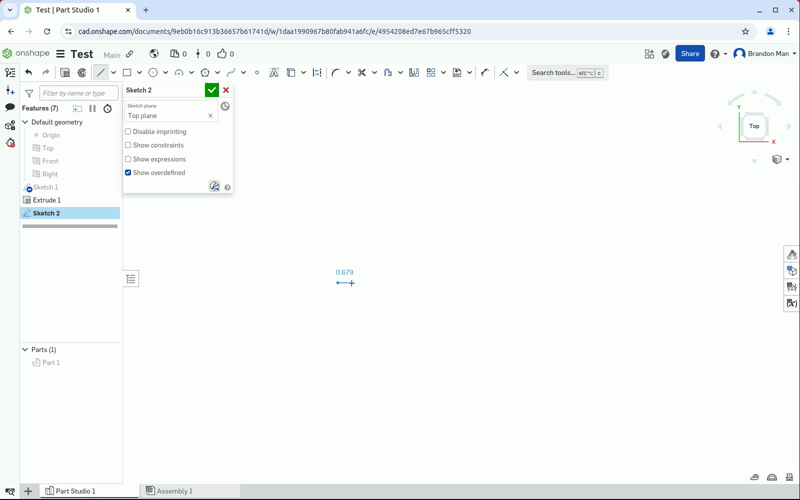
scroll(6)
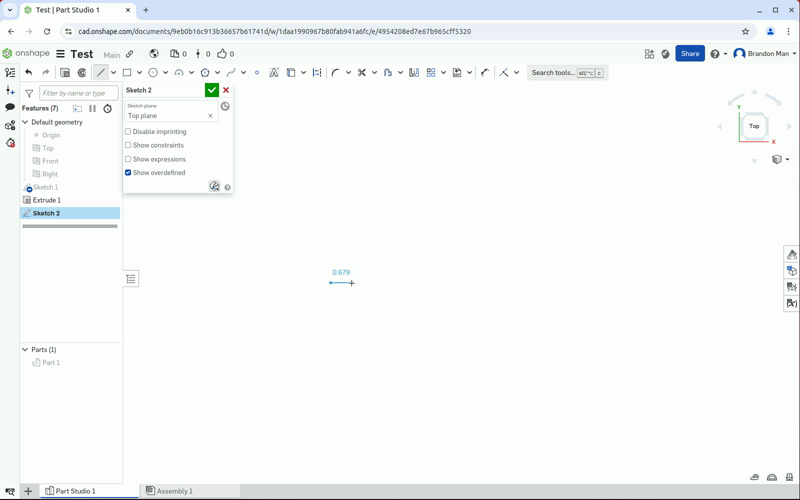
scroll(6)
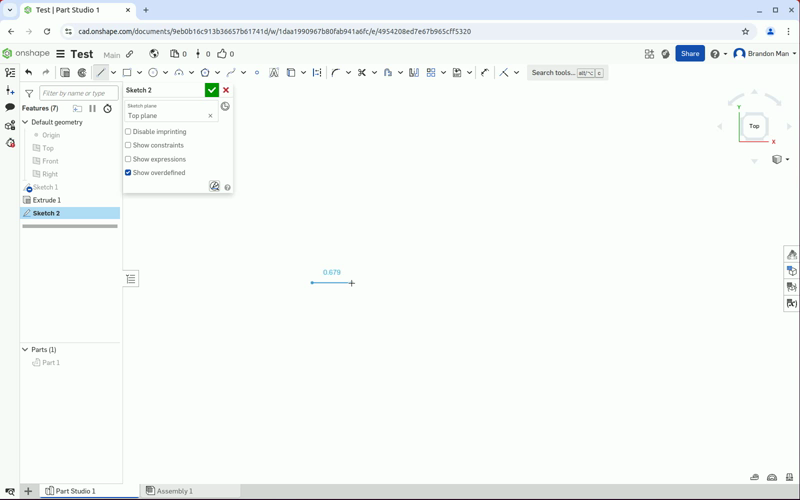
click(351, 282)
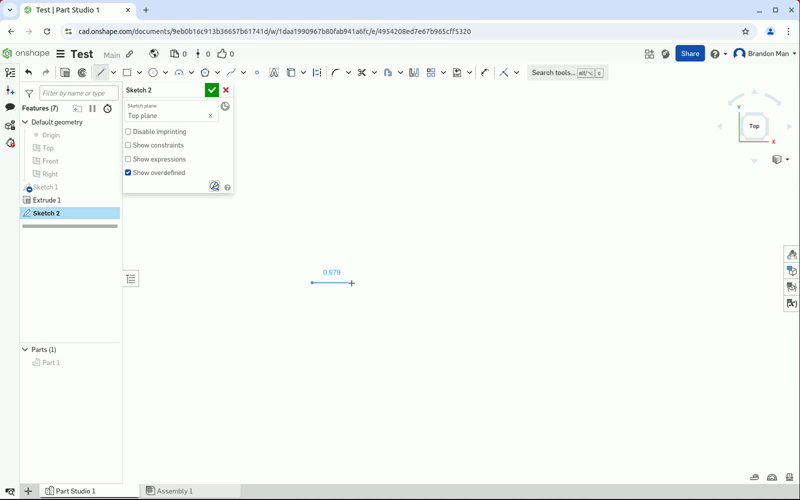
scroll(-6)
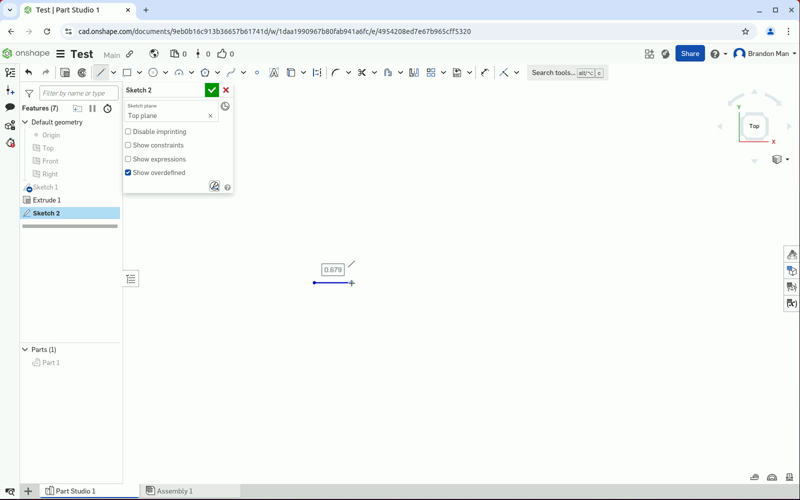
scroll(-6)
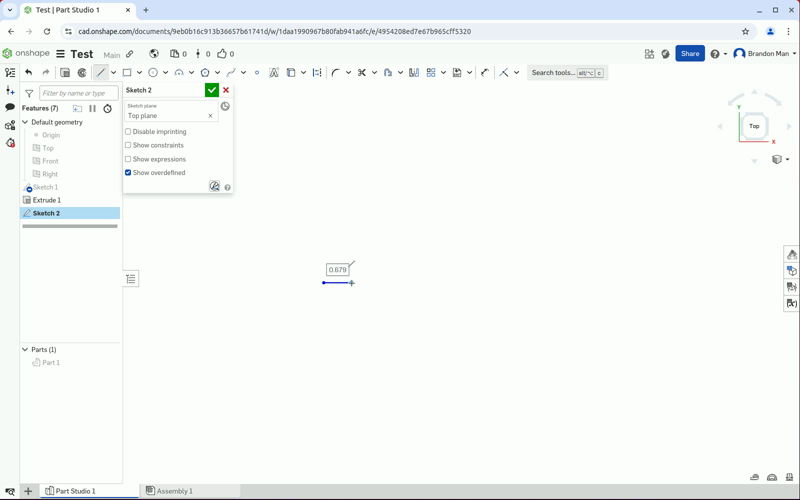
scroll(-6)
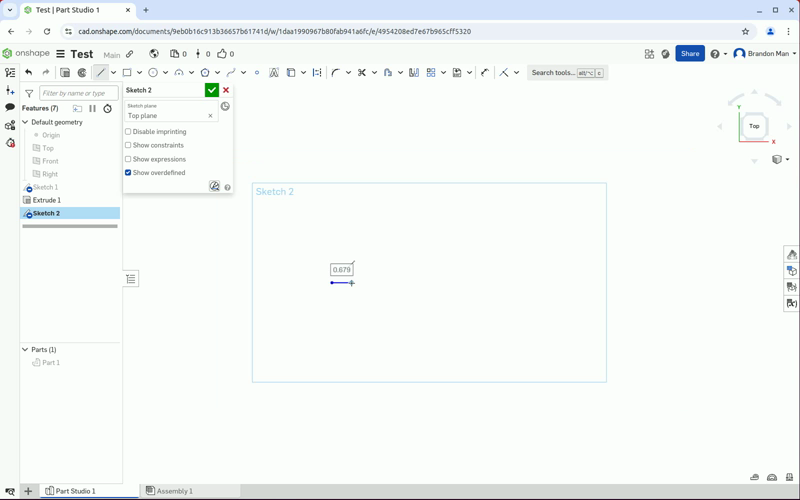
scroll(-6)
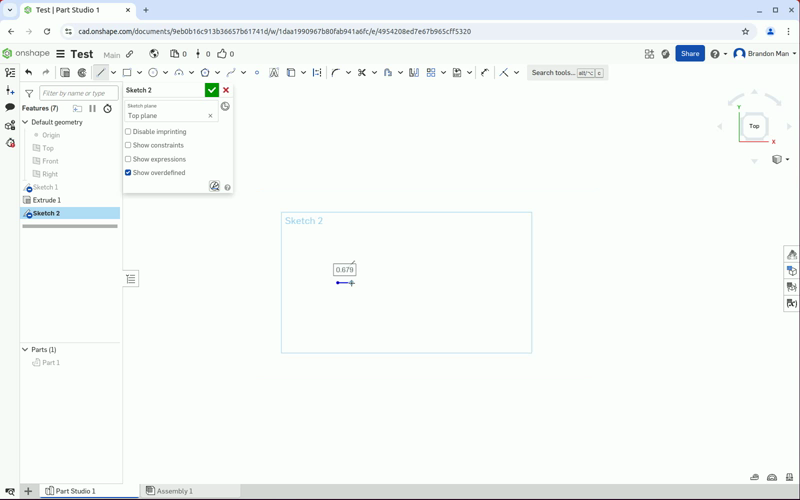
scroll(-6)
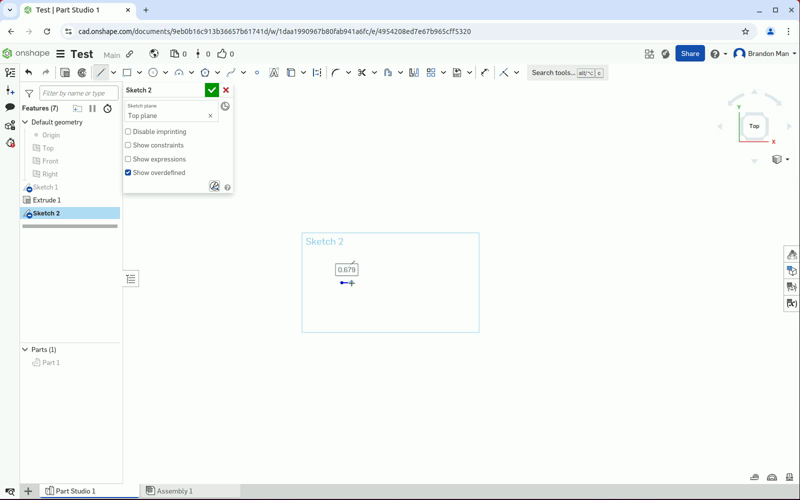
scroll(-6)
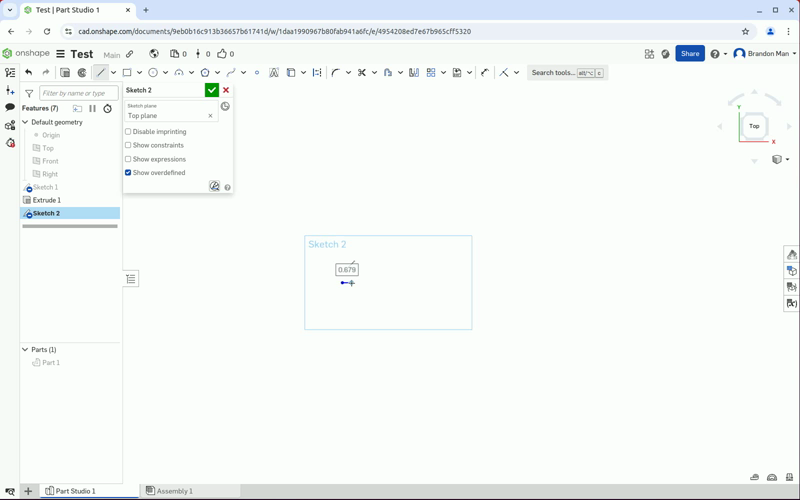
scroll(-6)
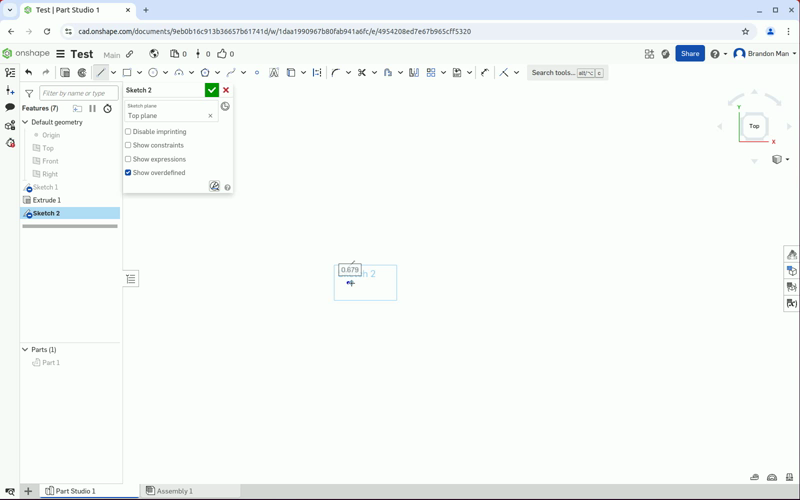
key_up(shift)
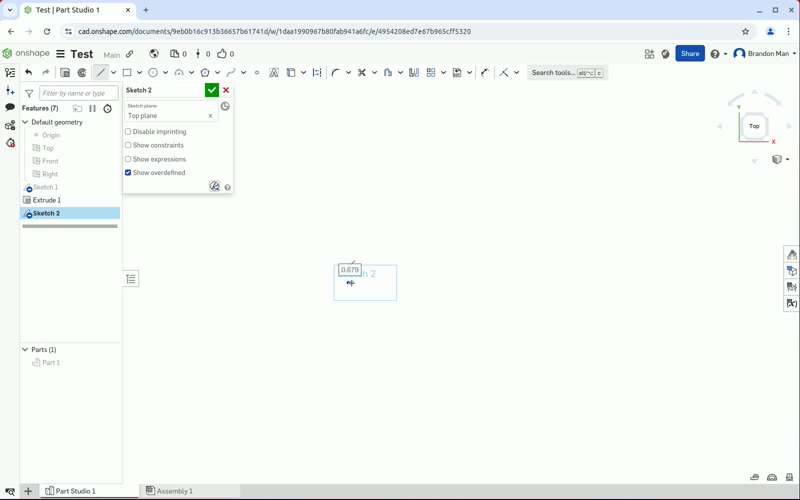
key_down(shift)
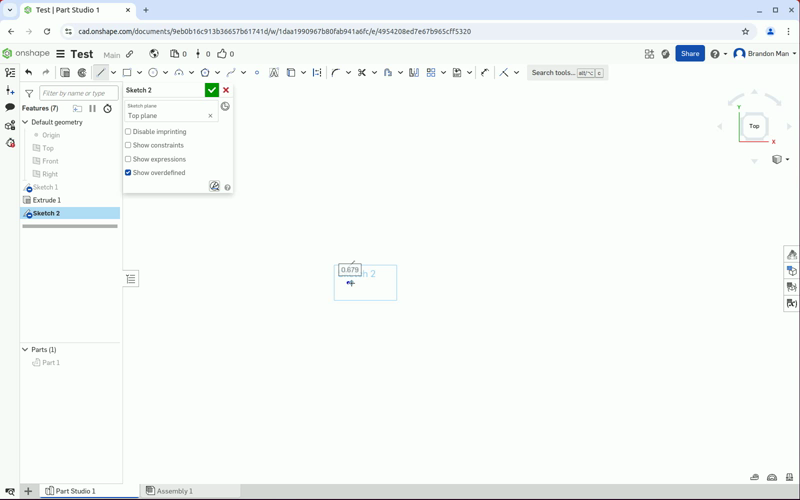
mouse_move(381, 282)
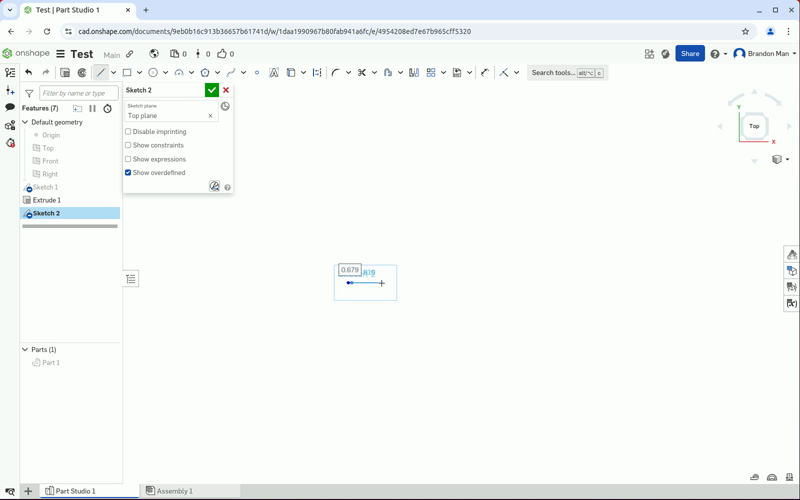
mouse_move(351, 279)
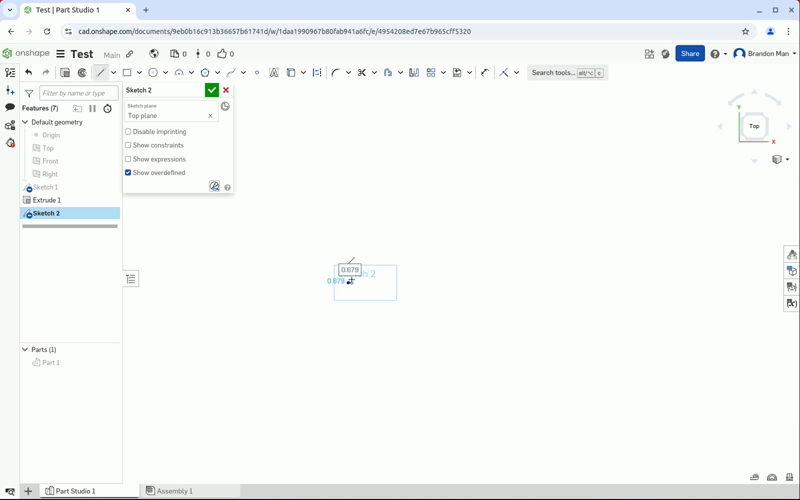
scroll(6)
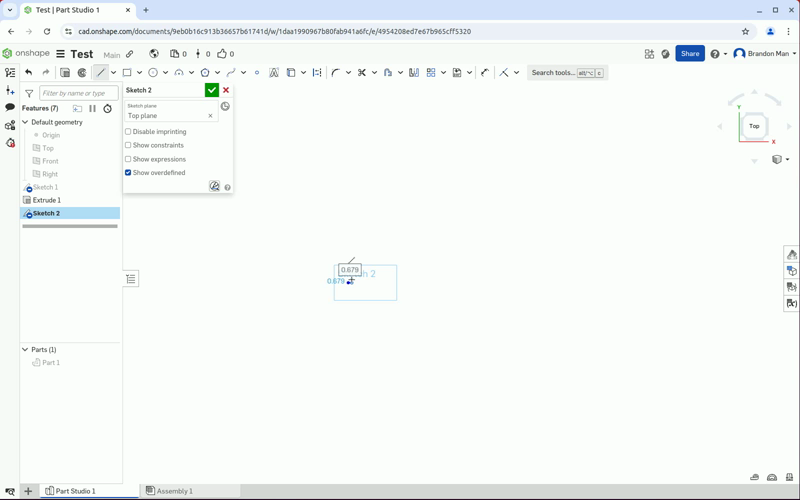
scroll(6)
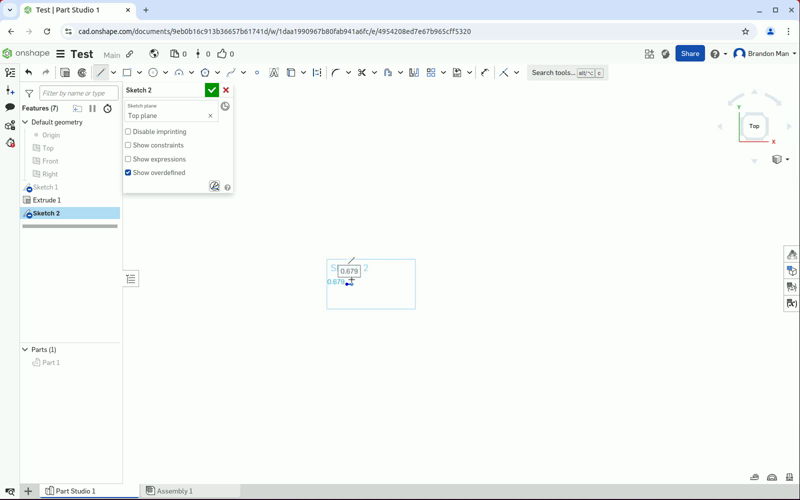
scroll(6)
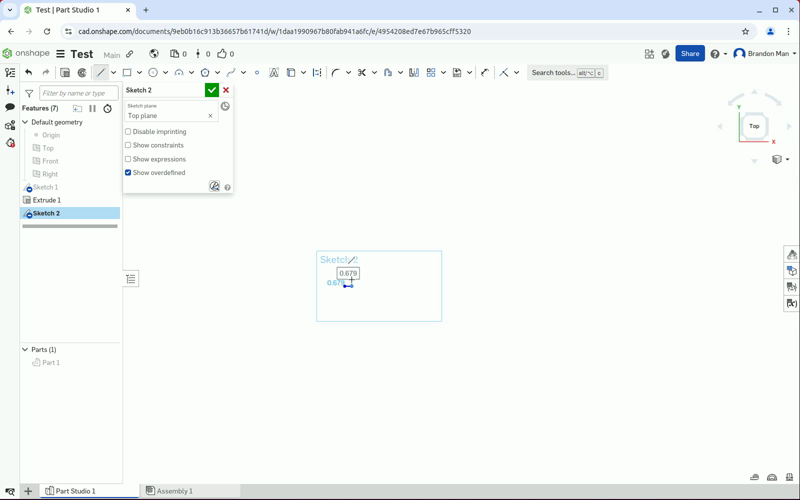
scroll(6)
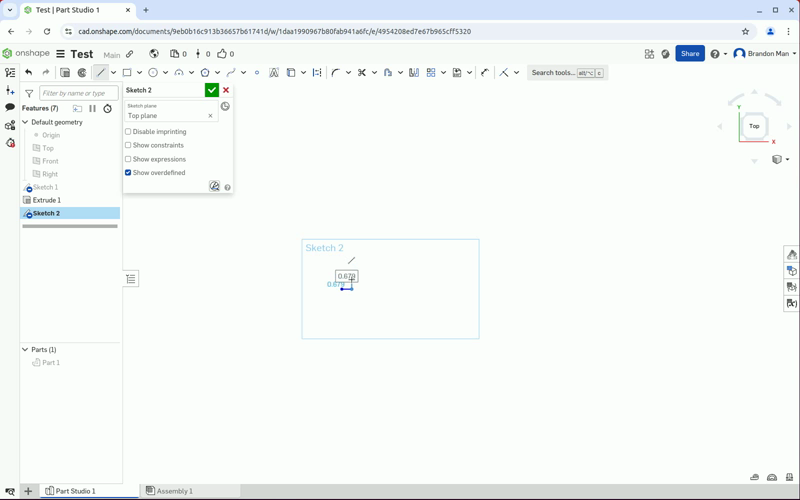
scroll(6)
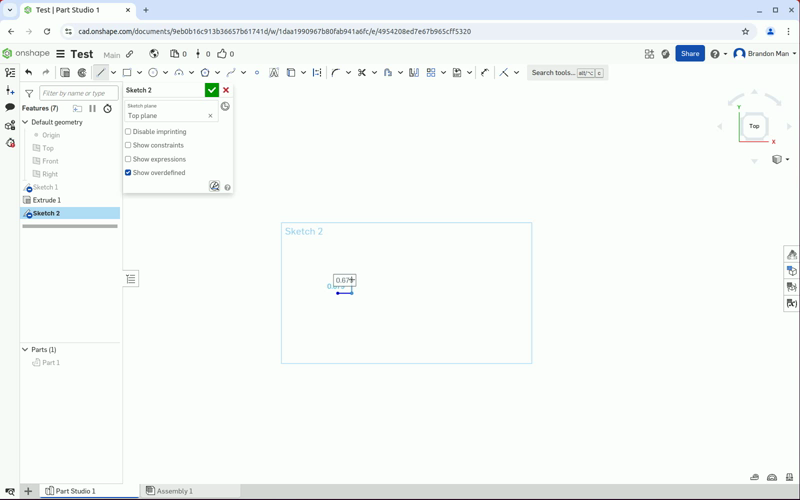
scroll(6)
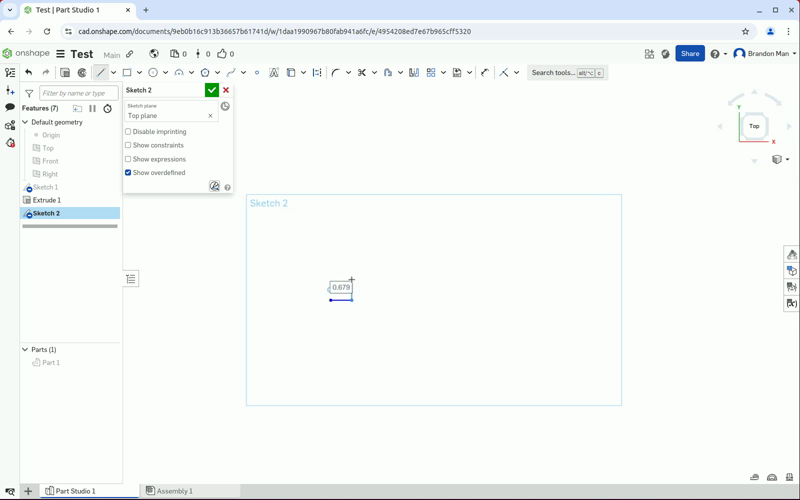
scroll(6)
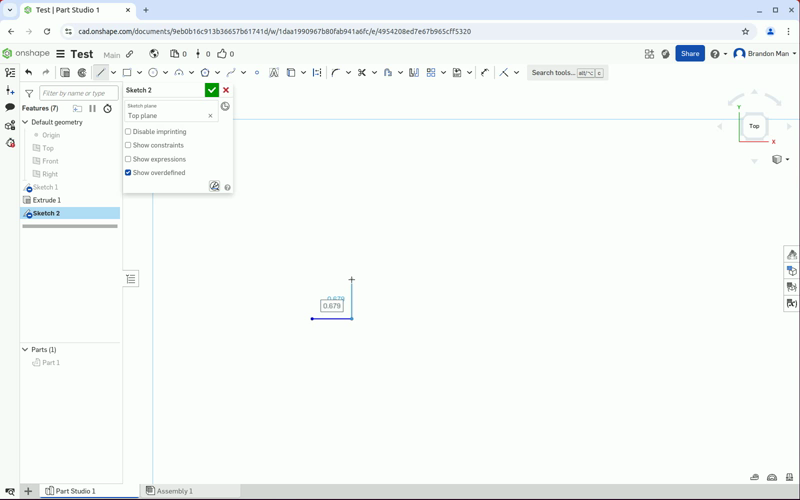
click(351, 279)
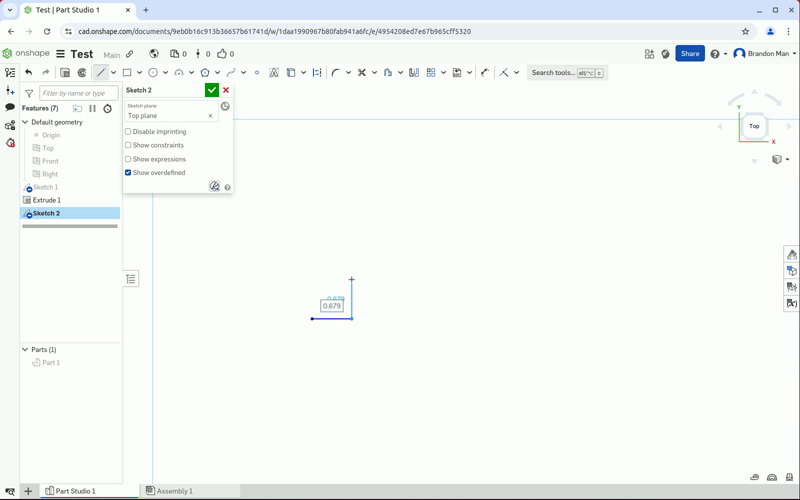
scroll(-6)
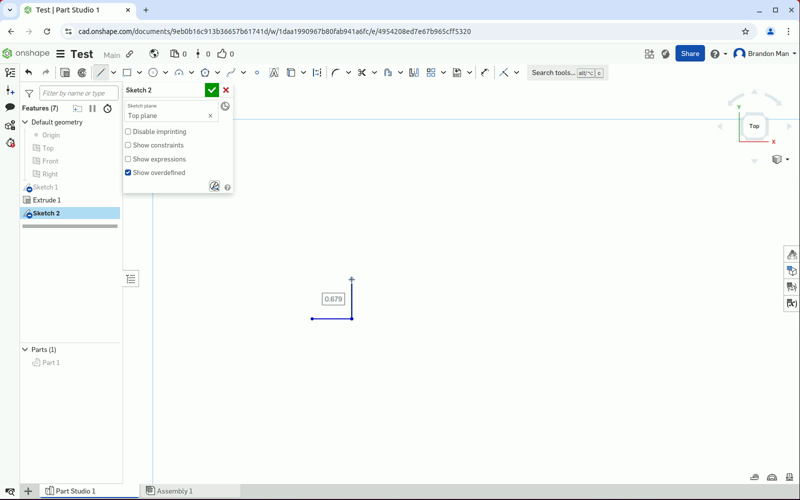
scroll(-6)
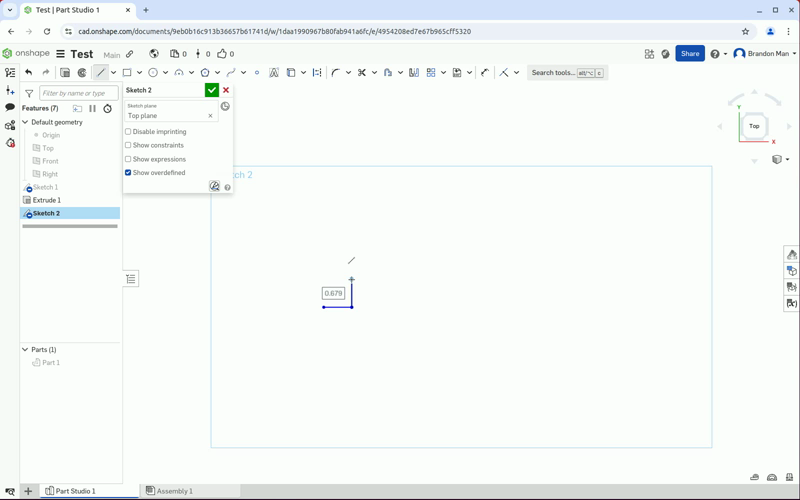
scroll(-6)
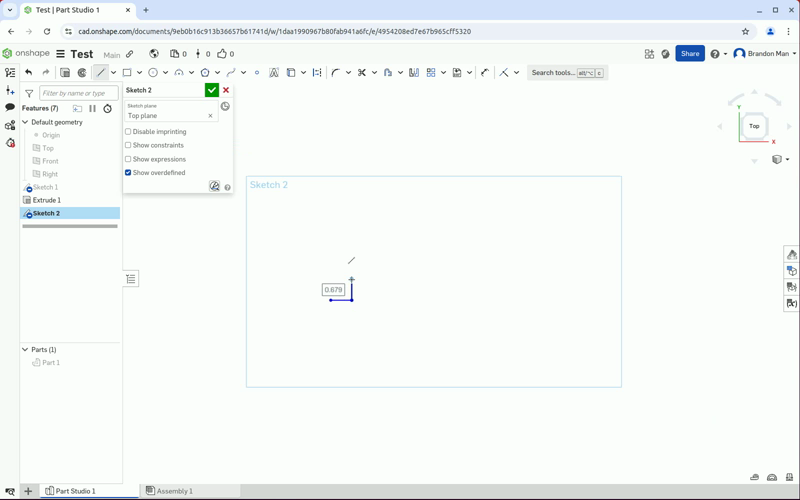
scroll(-6)
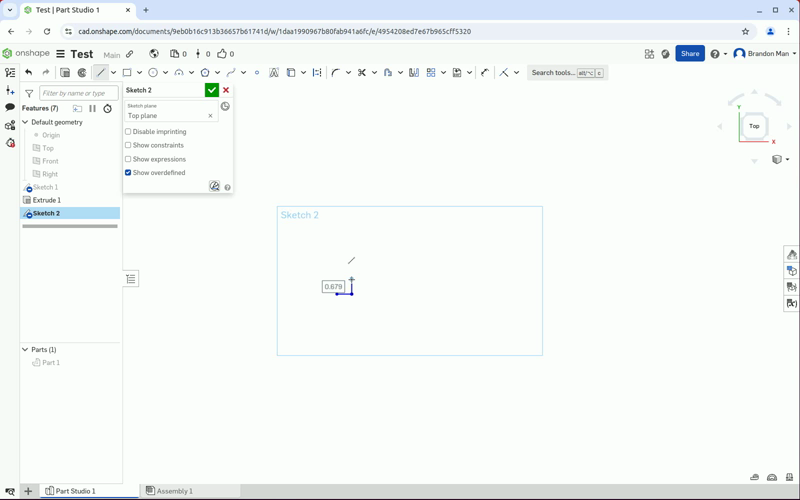
scroll(-6)
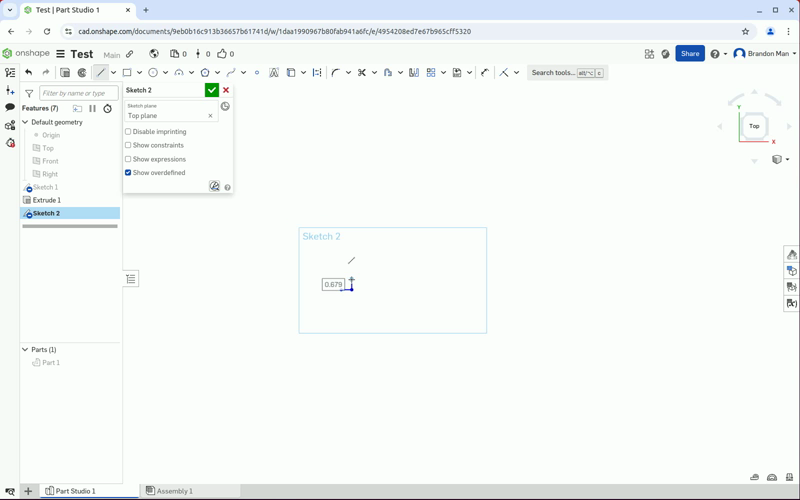
scroll(-6)
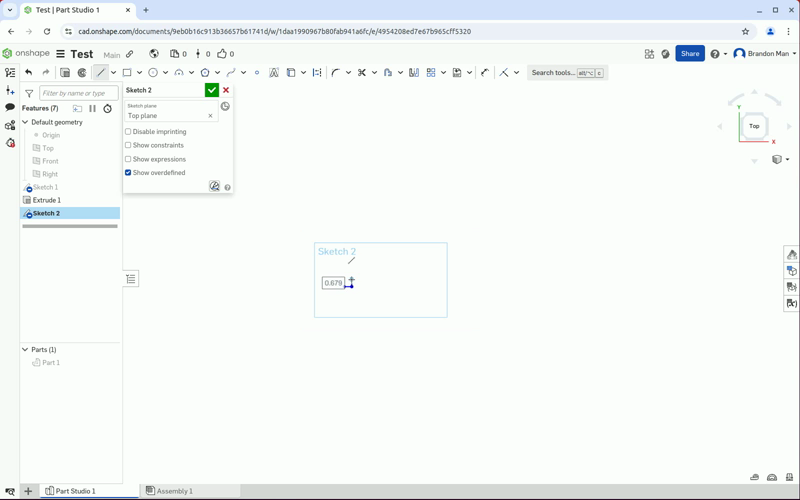
scroll(-6)
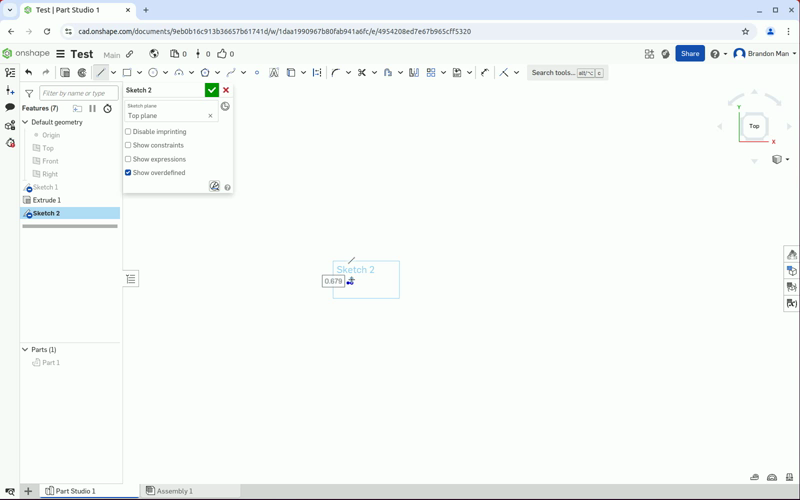
key_up(shift)
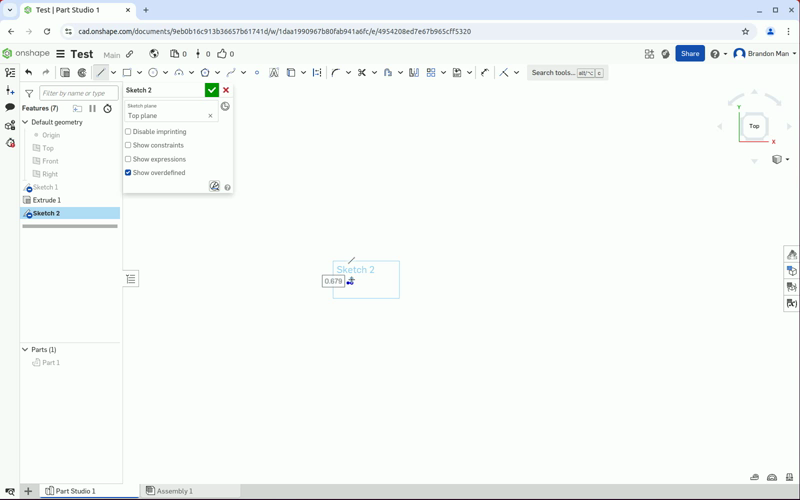
key_down(shift)
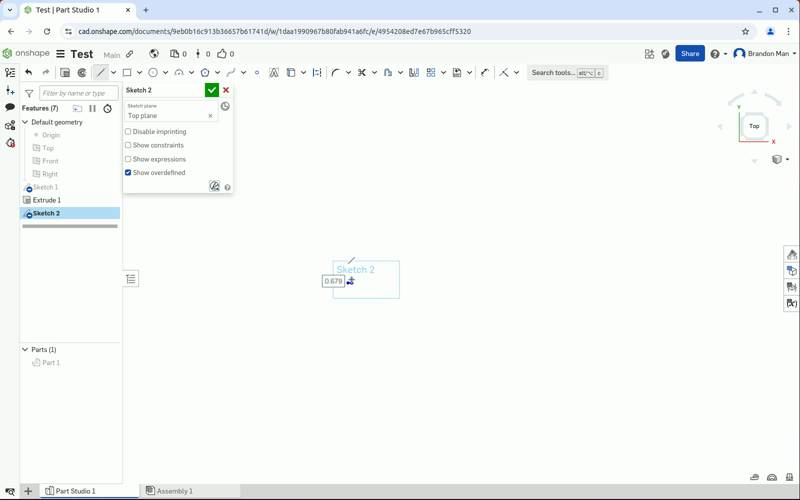
mouse_move(381, 279)
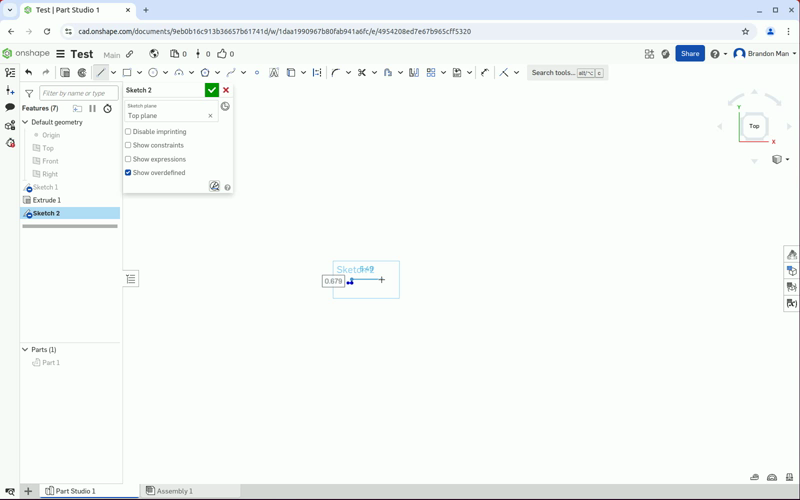
mouse_move(348, 279)
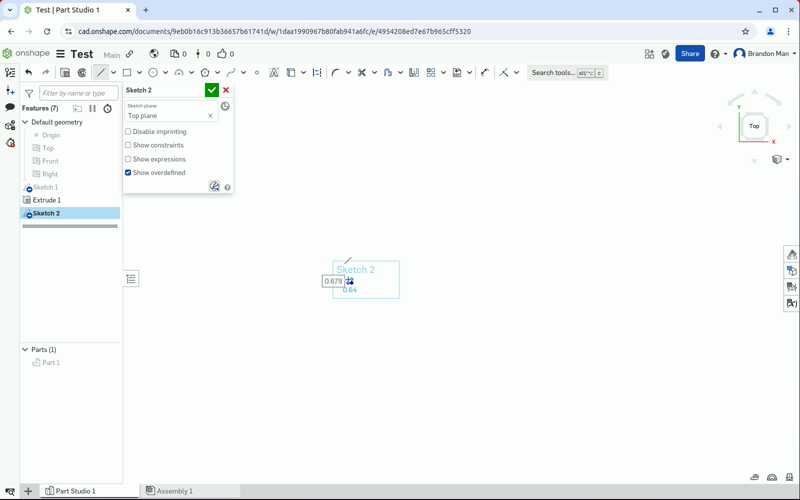
scroll(6)
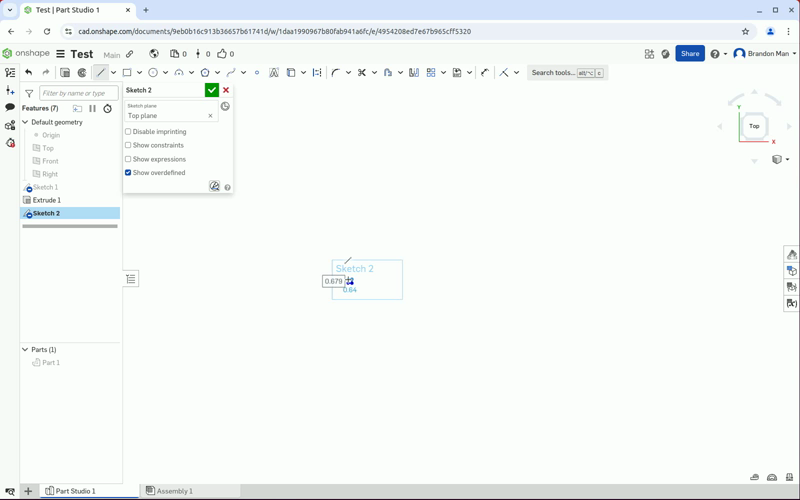
scroll(6)
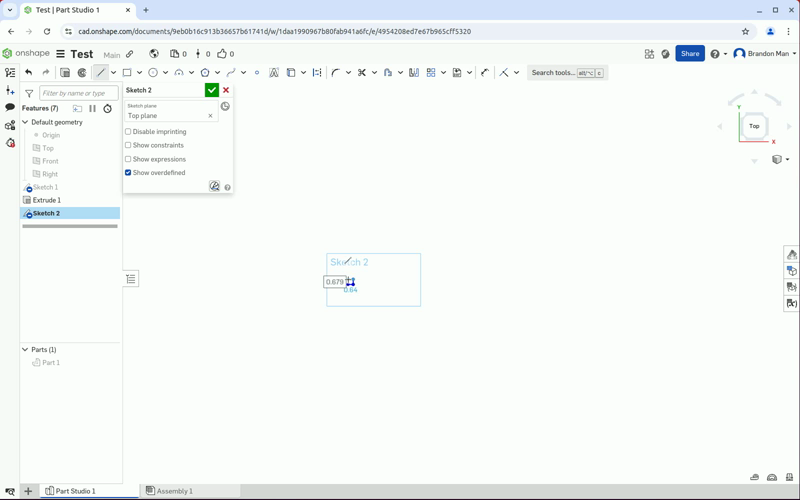
scroll(6)
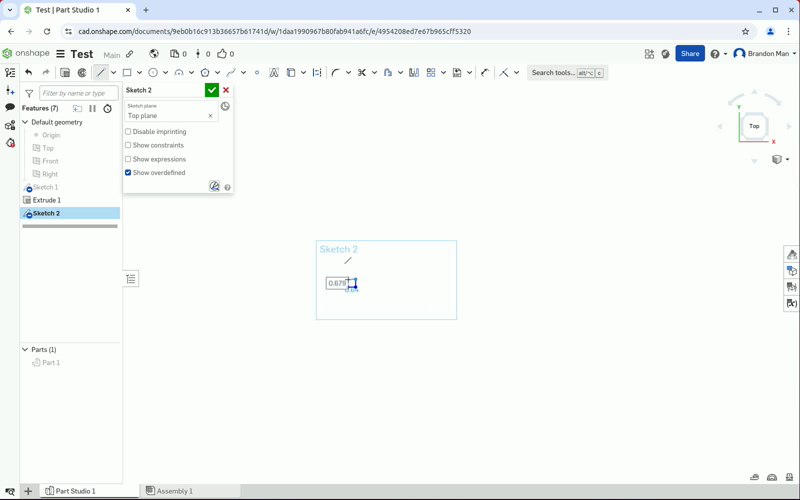
scroll(6)
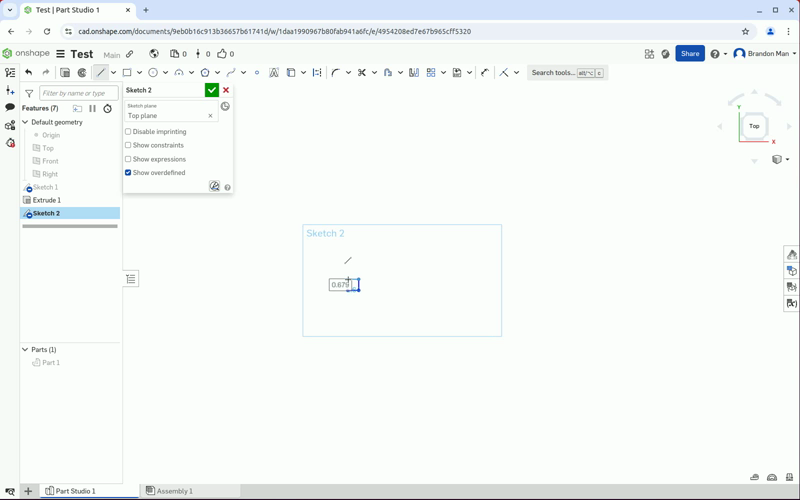
scroll(6)
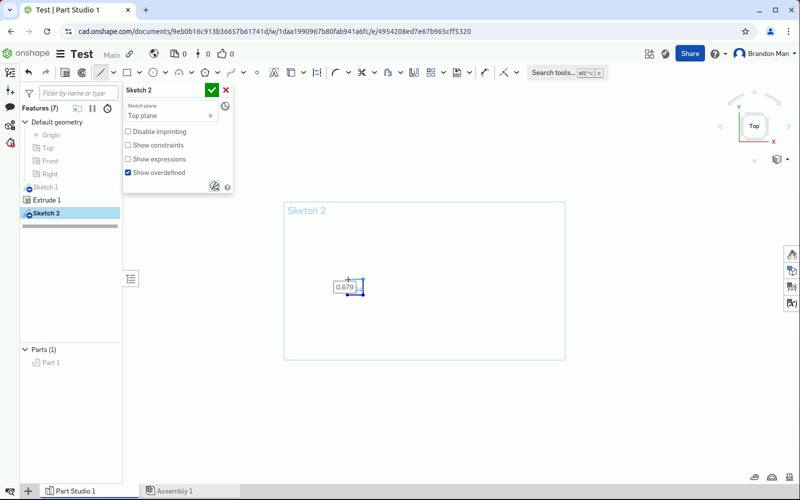
scroll(6)
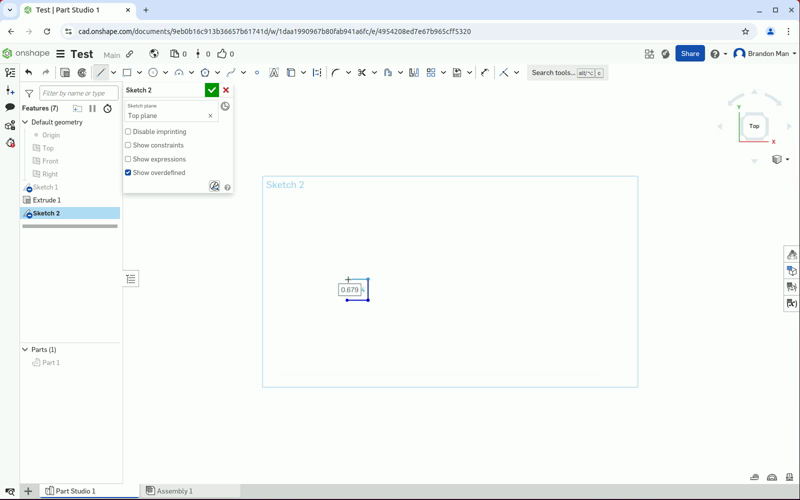
scroll(6)
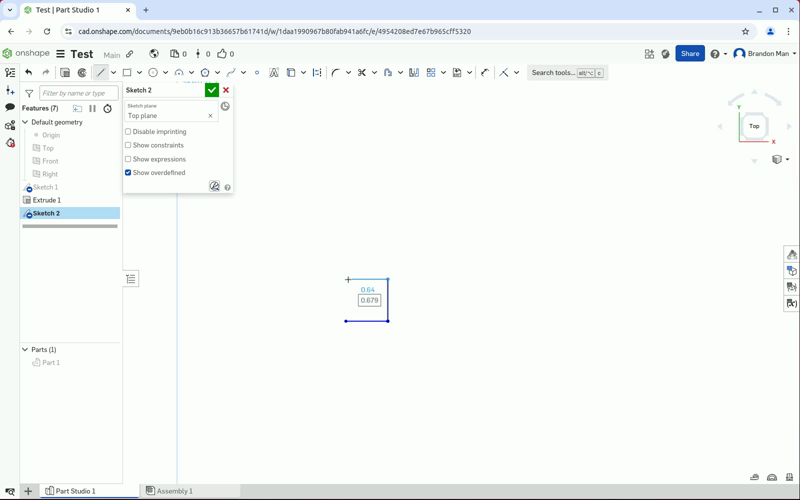
click(348, 279)
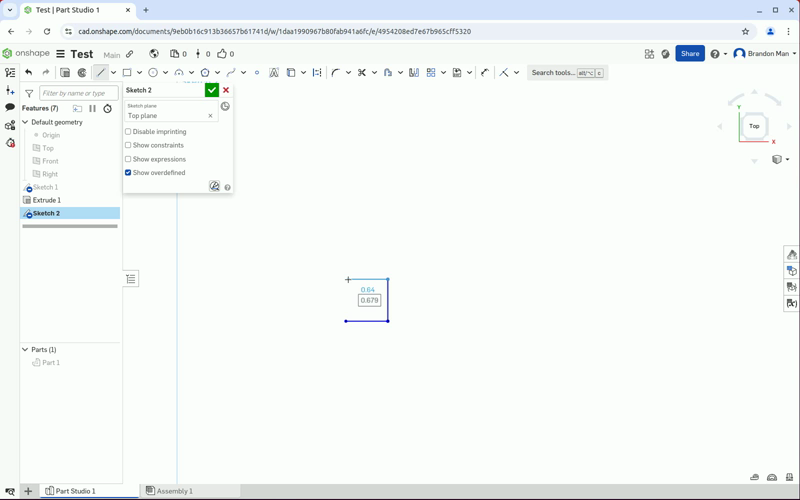
scroll(-6)
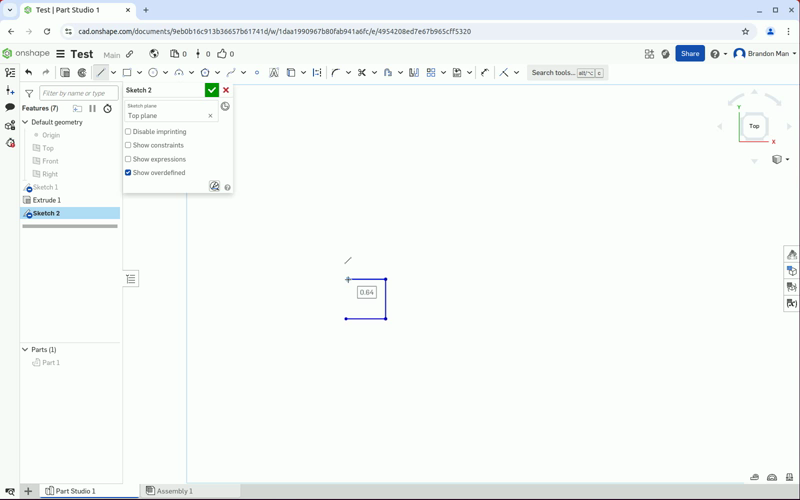
scroll(-6)
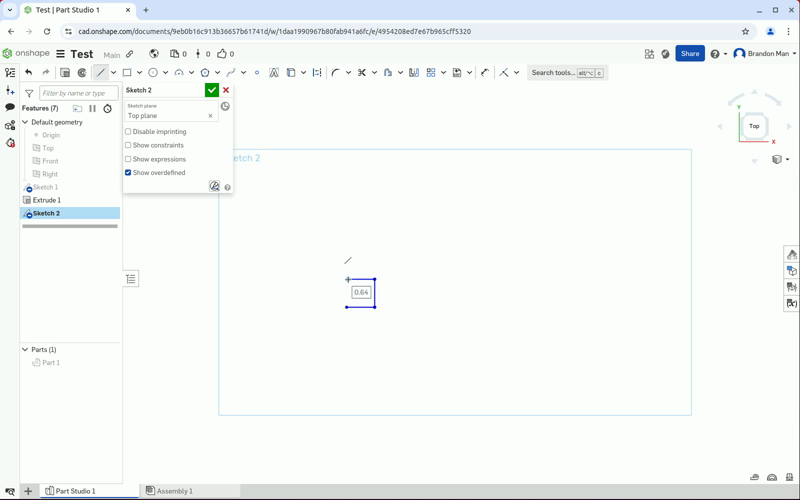
scroll(-6)
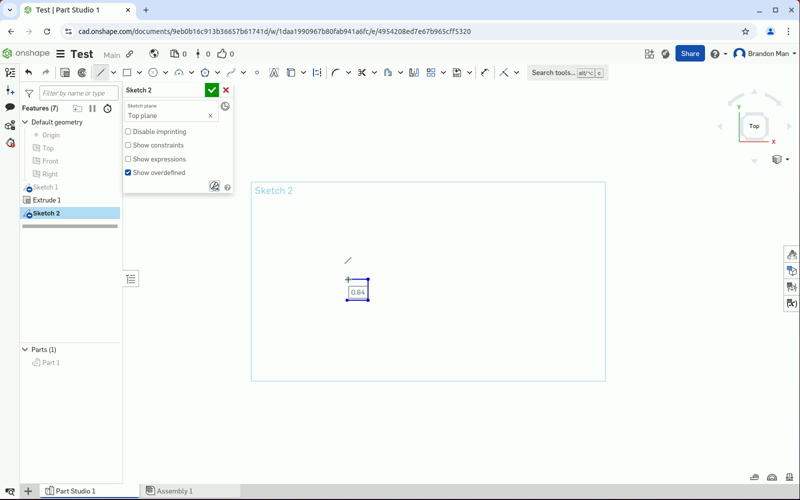
scroll(-6)
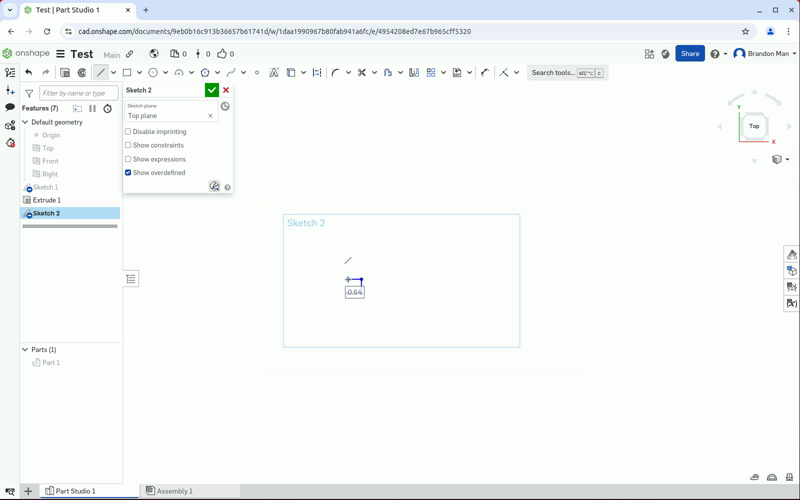
scroll(-6)
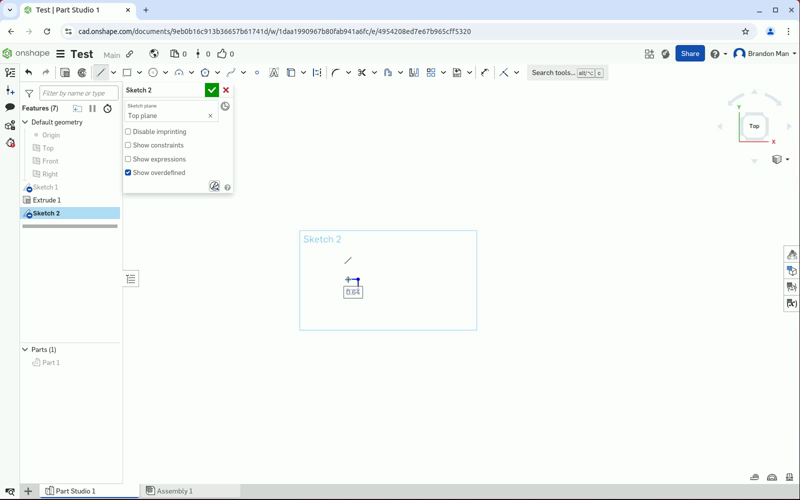
scroll(-6)
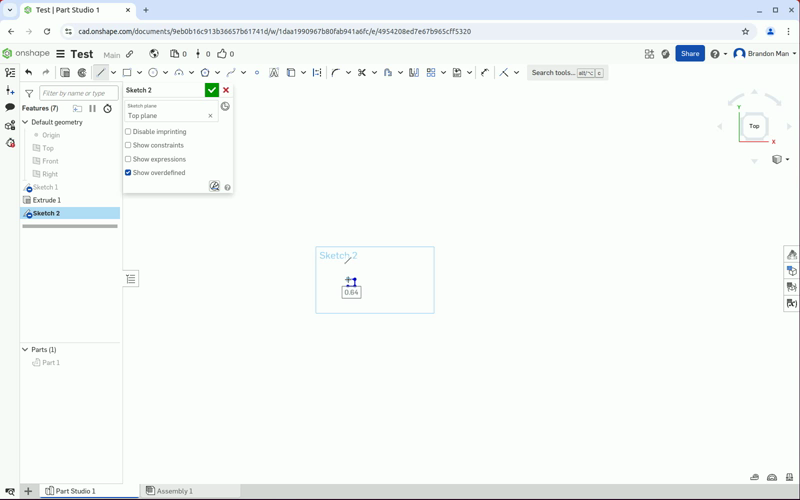
scroll(-6)
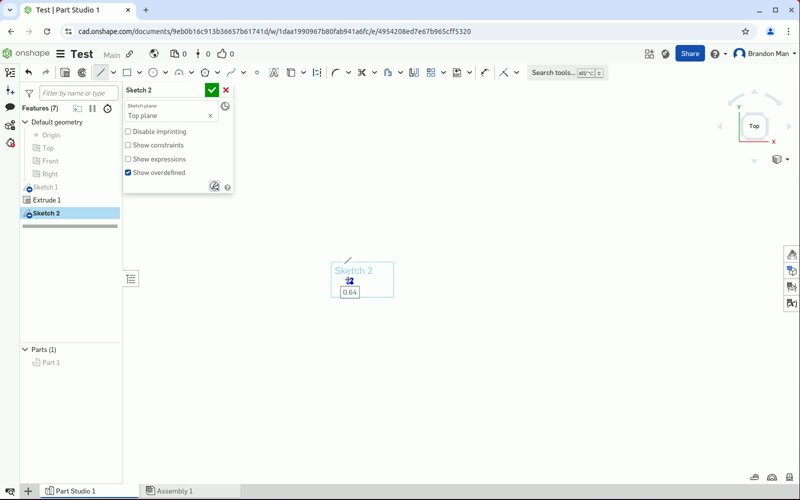
key_up(shift)
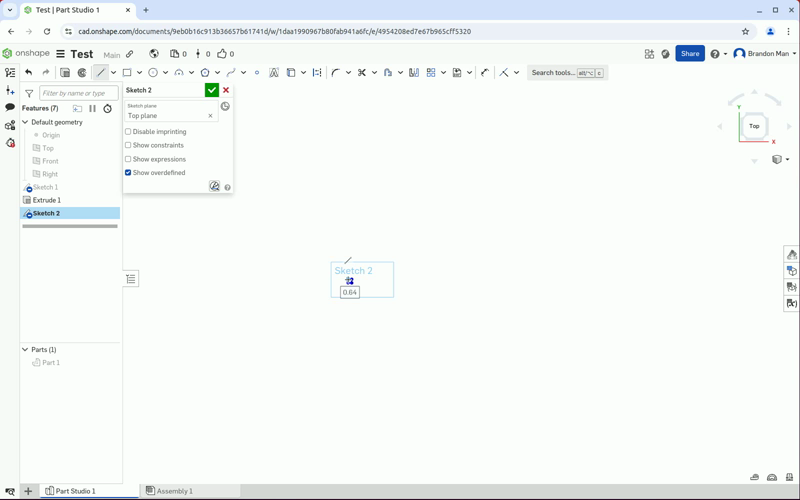
mouse_move(378, 279)
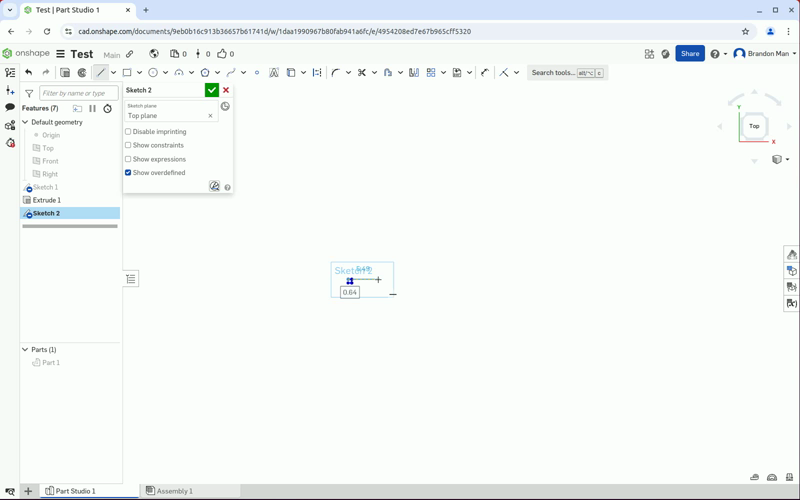
key_down(shift)
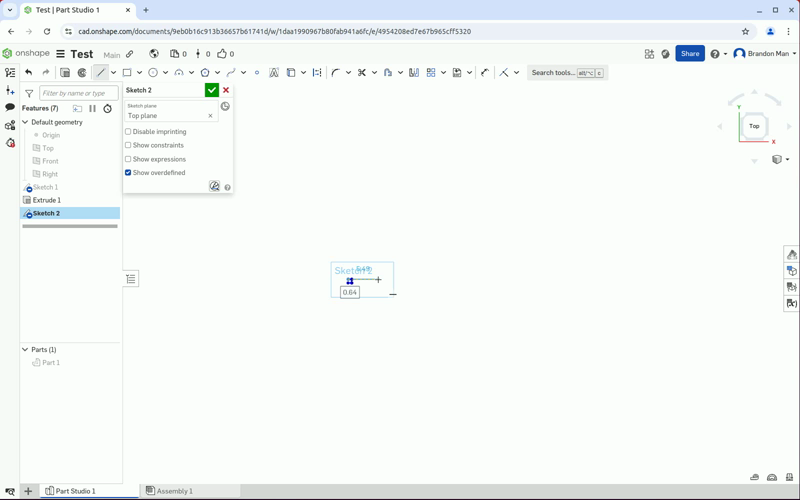
mouse_move(348, 282)
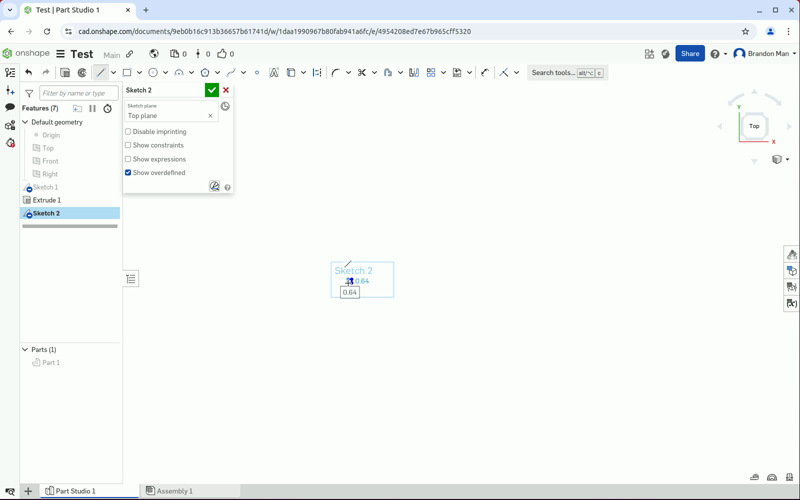
scroll(6)
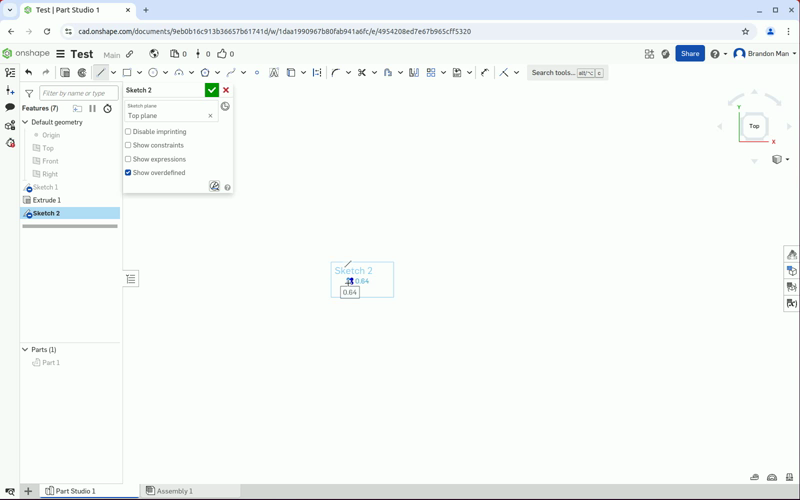
scroll(6)
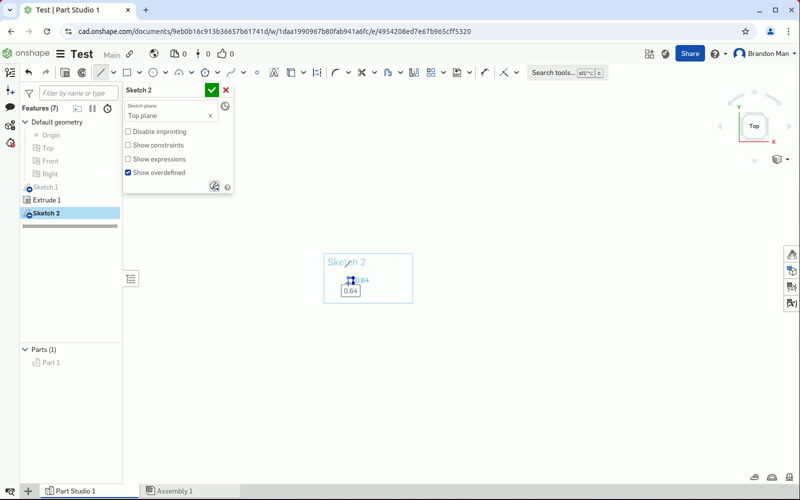
scroll(6)
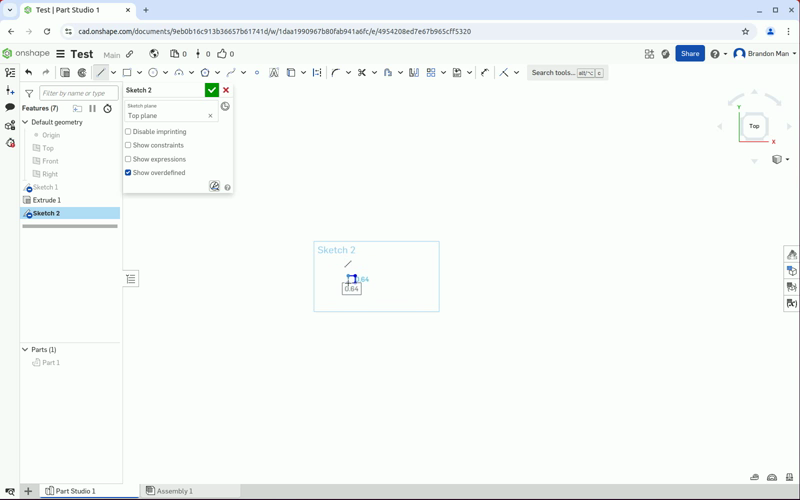
scroll(6)
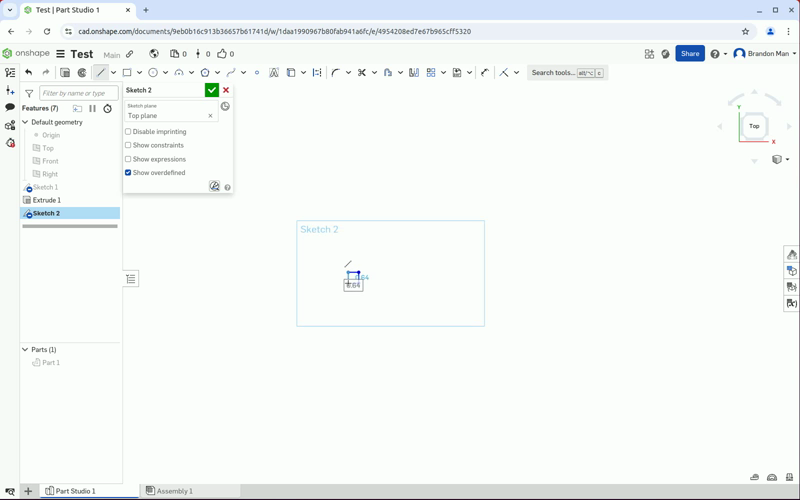
scroll(6)
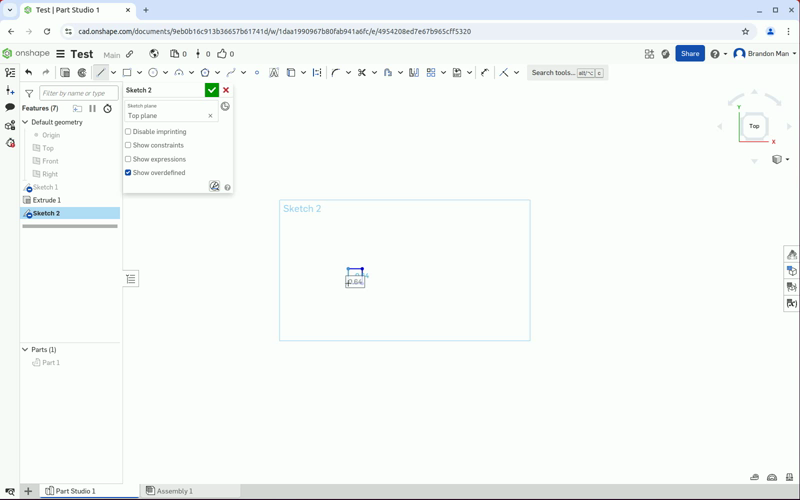
scroll(6)
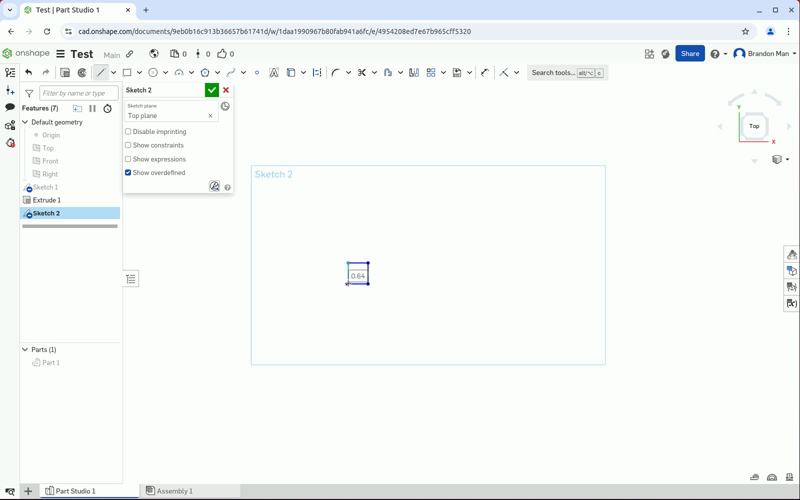
scroll(6)
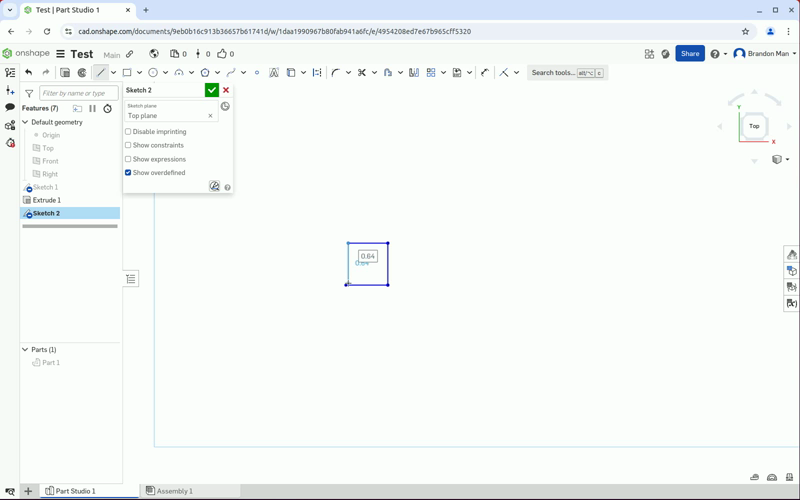
key_up(shift)
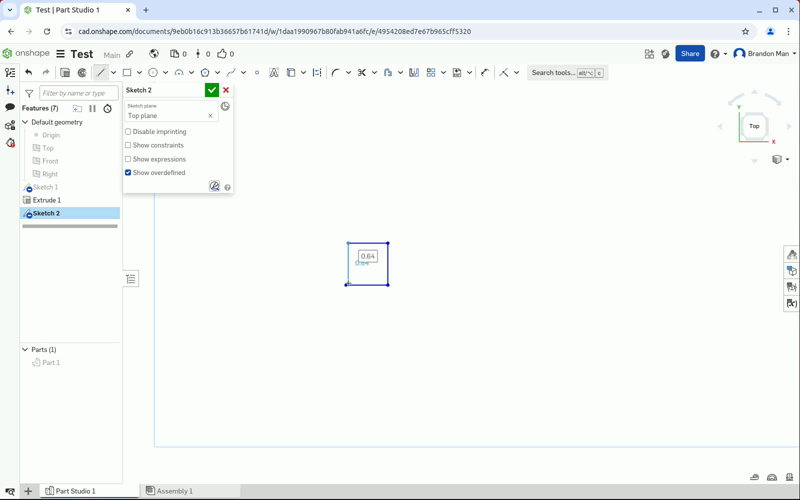
click(348, 282)
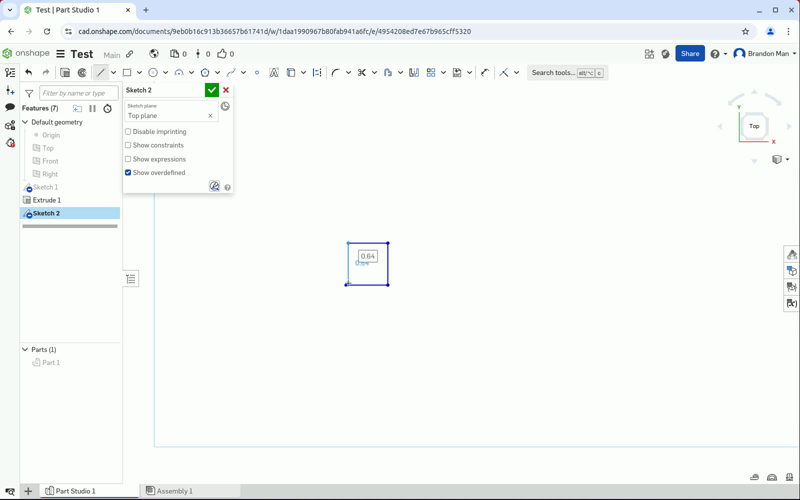
scroll(-6)
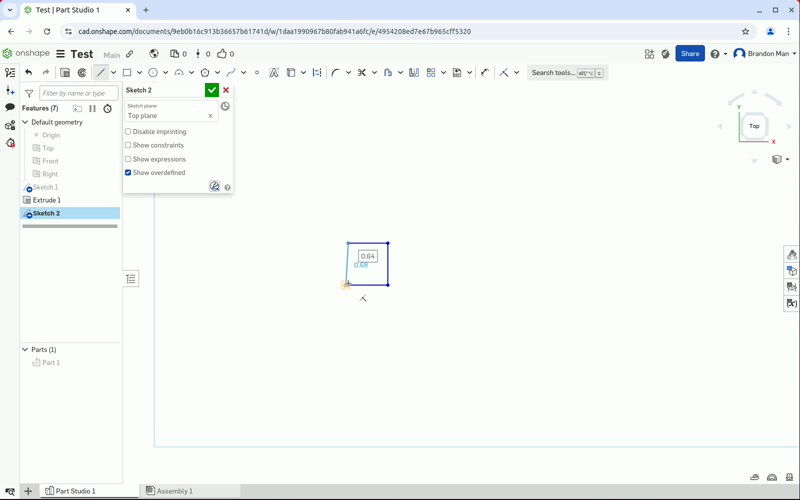
scroll(-6)
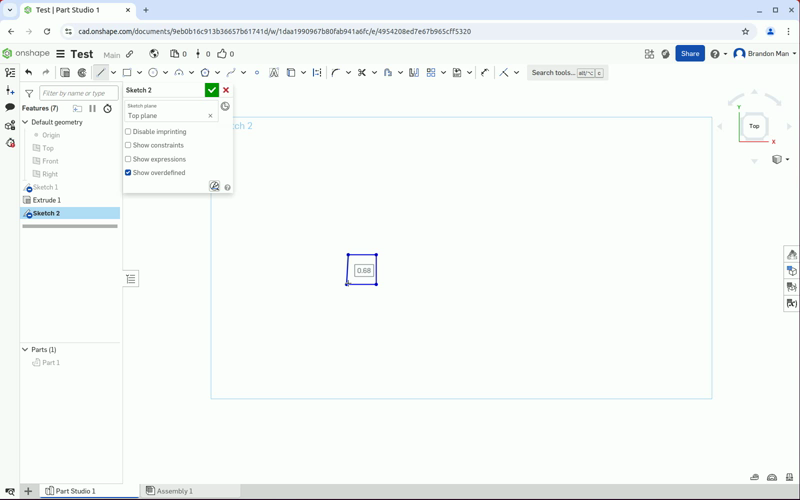
scroll(-6)
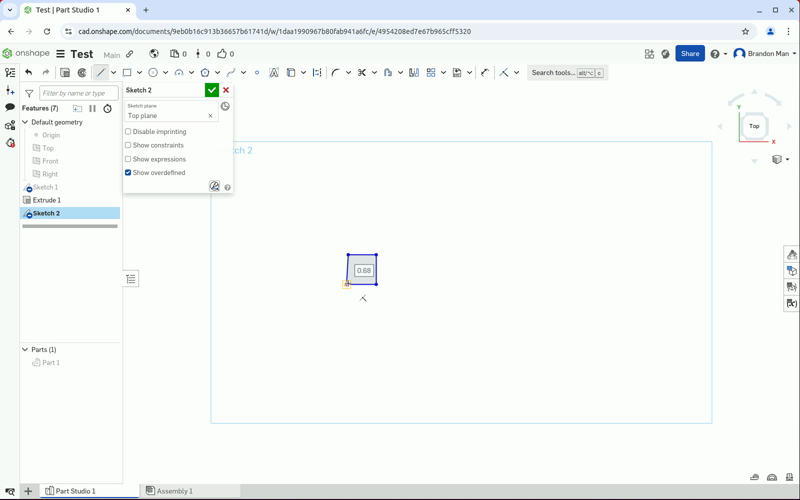
scroll(-6)
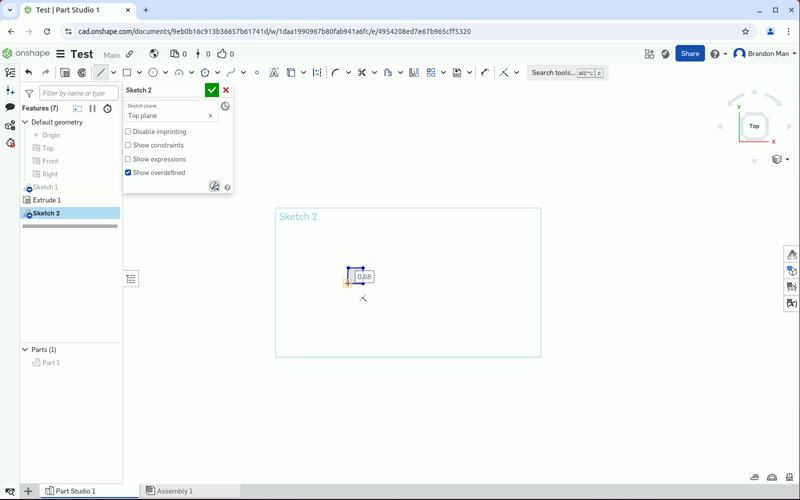
scroll(-6)
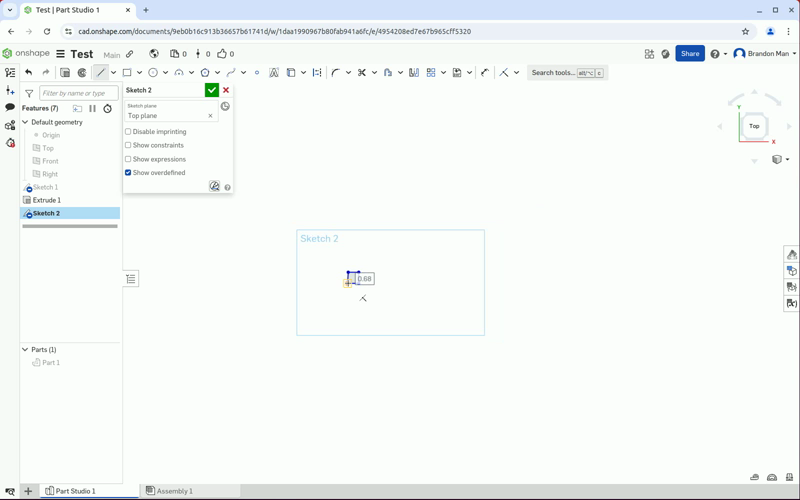
scroll(-6)
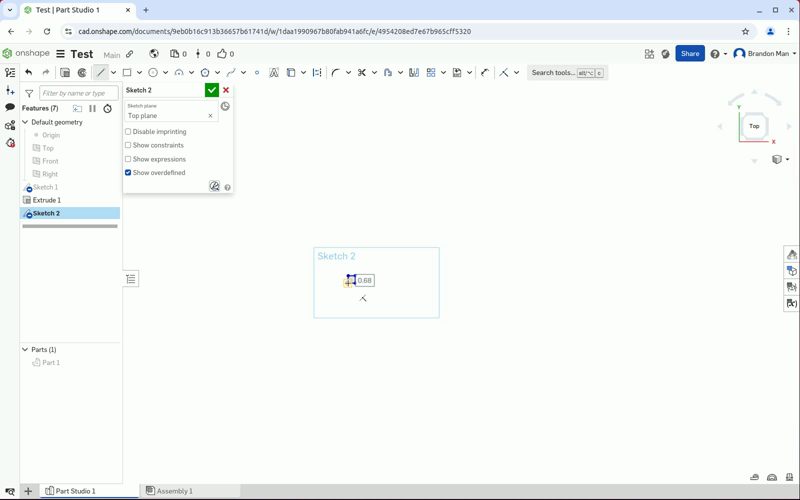
scroll(-6)
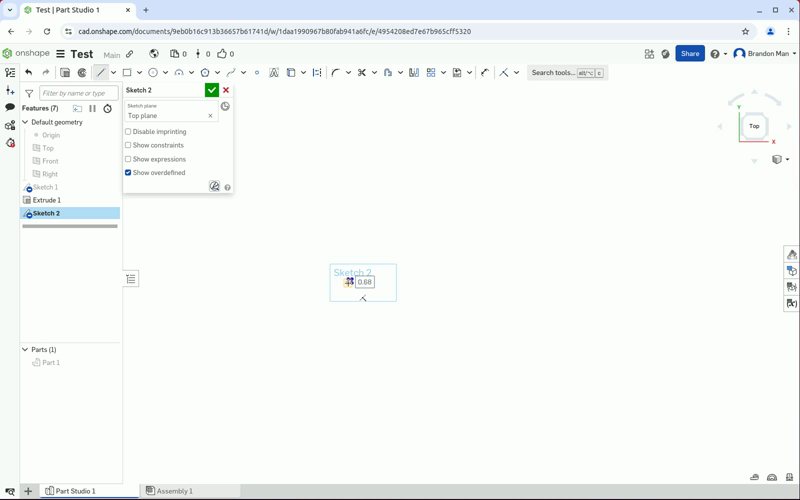
key(esc)
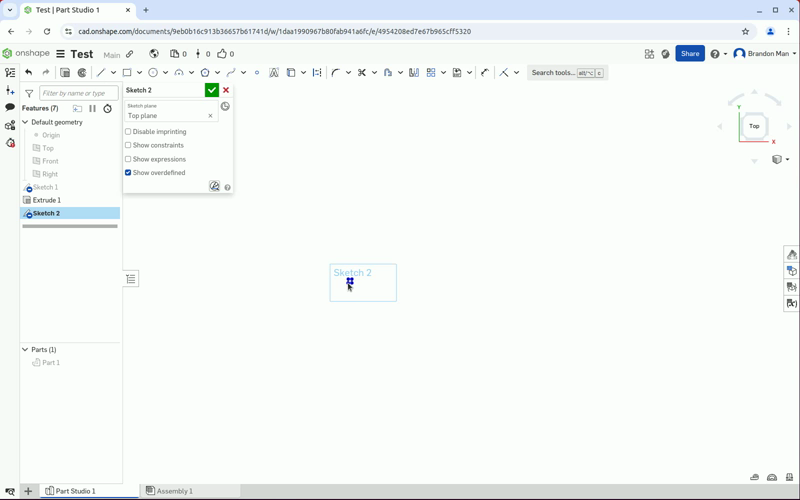
mouse_move(348, 279)
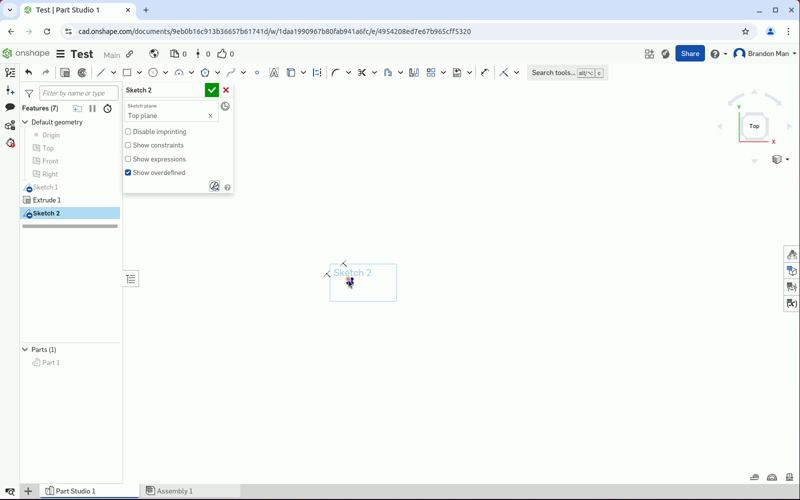
scroll(6)
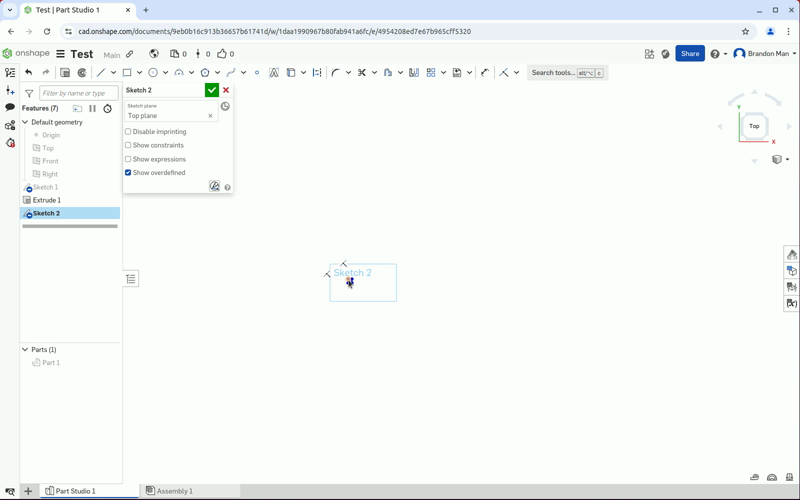
scroll(6)
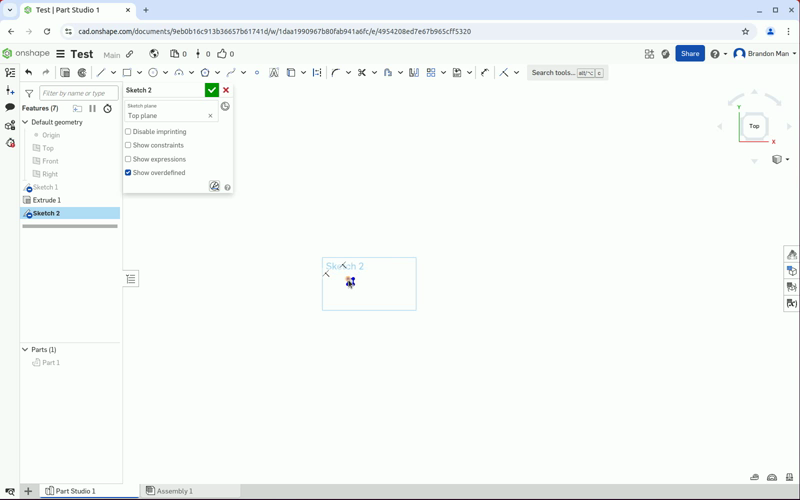
scroll(6)
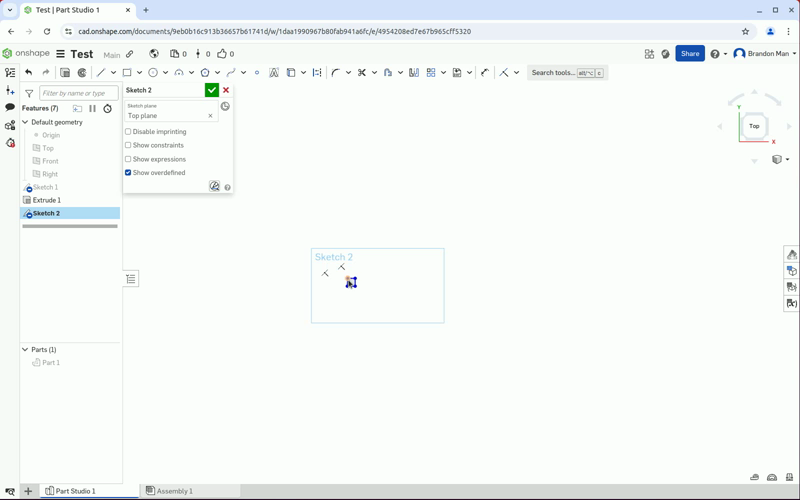
scroll(6)
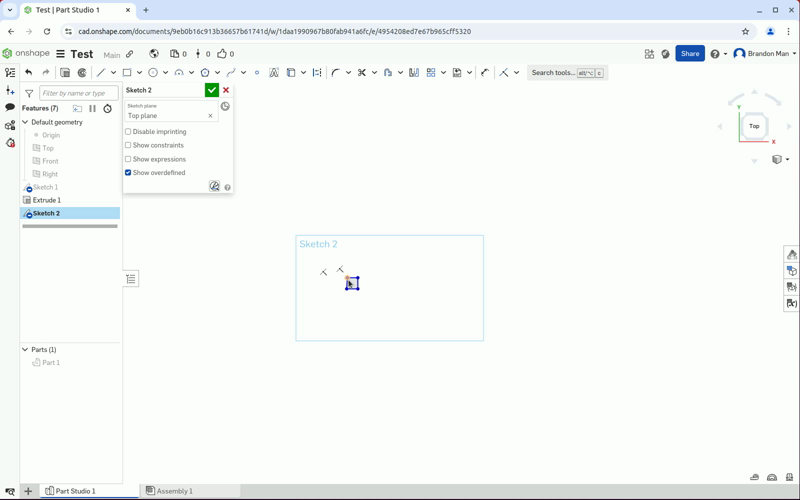
scroll(6)
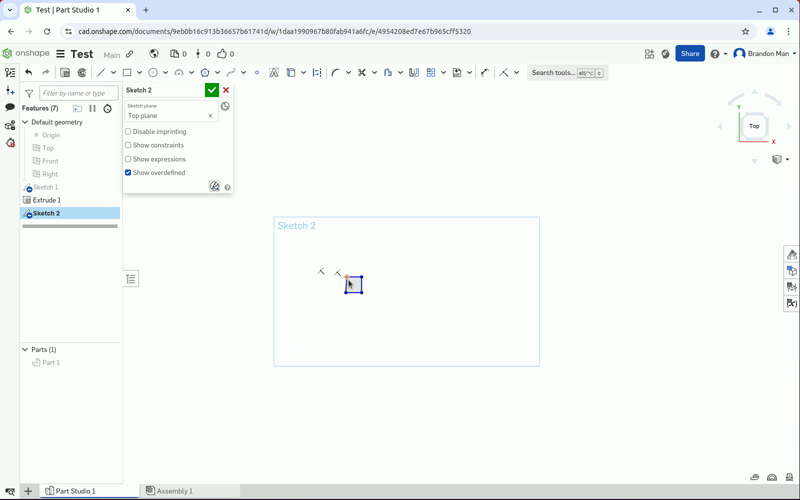
scroll(6)
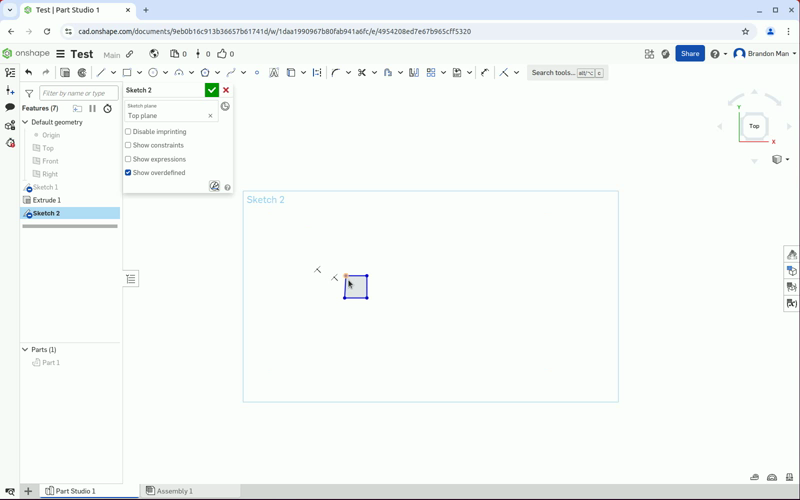
scroll(6)
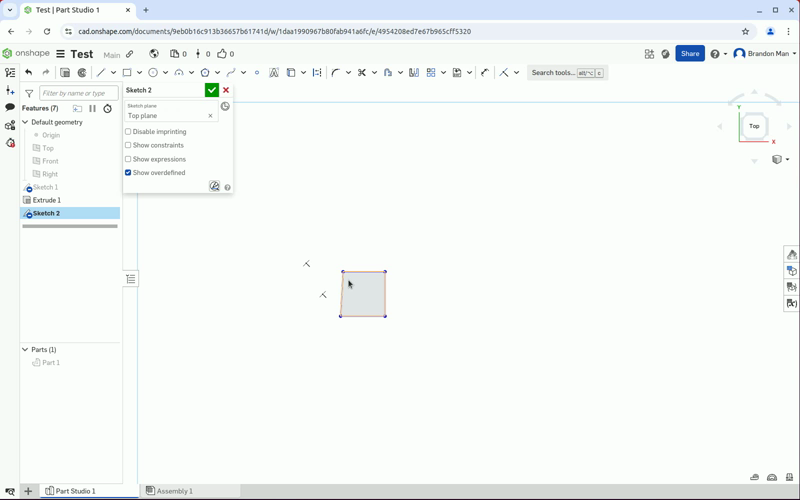
click(348, 279)
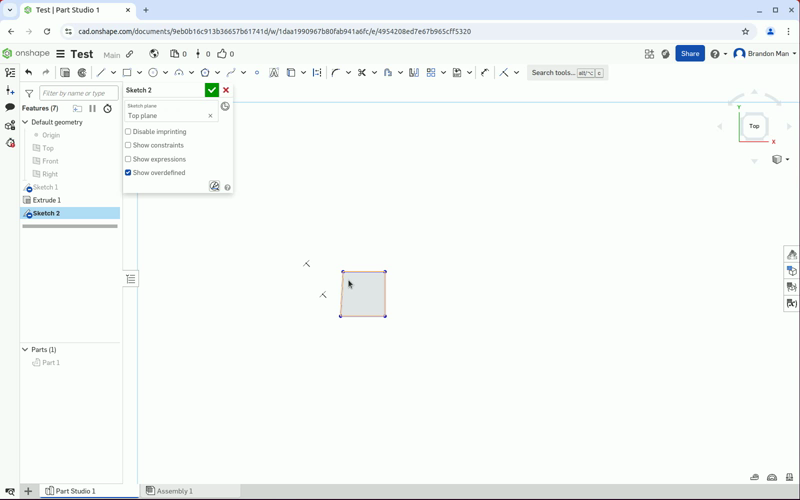
scroll(-6)
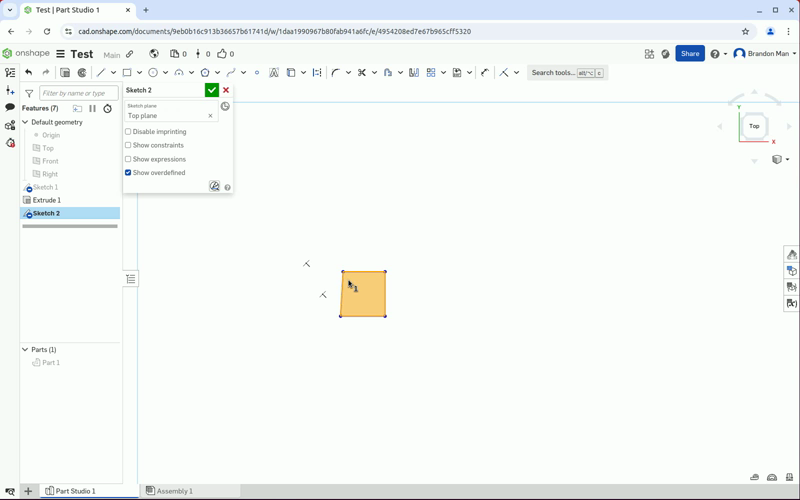
scroll(-6)
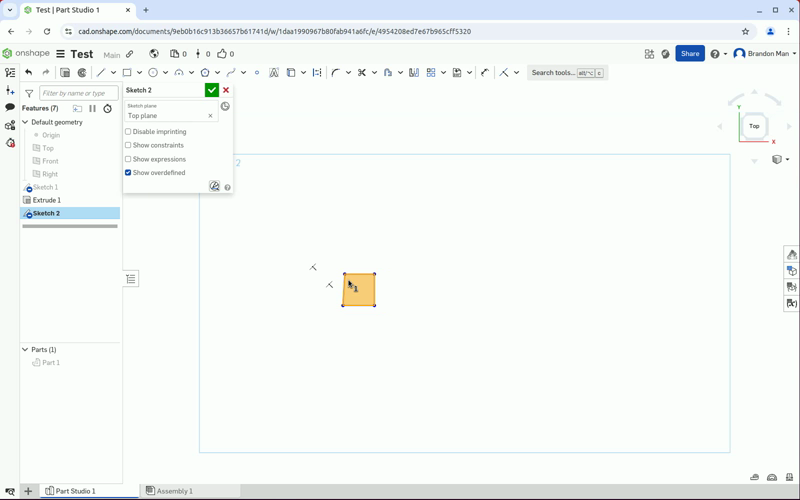
scroll(-6)
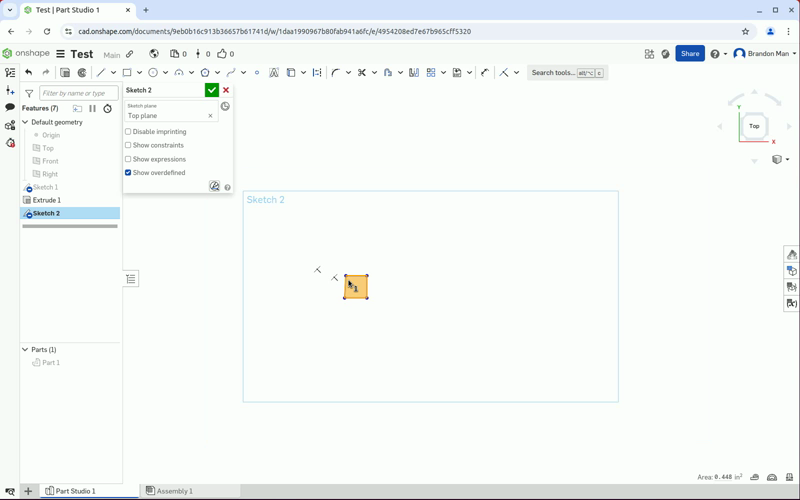
scroll(-6)
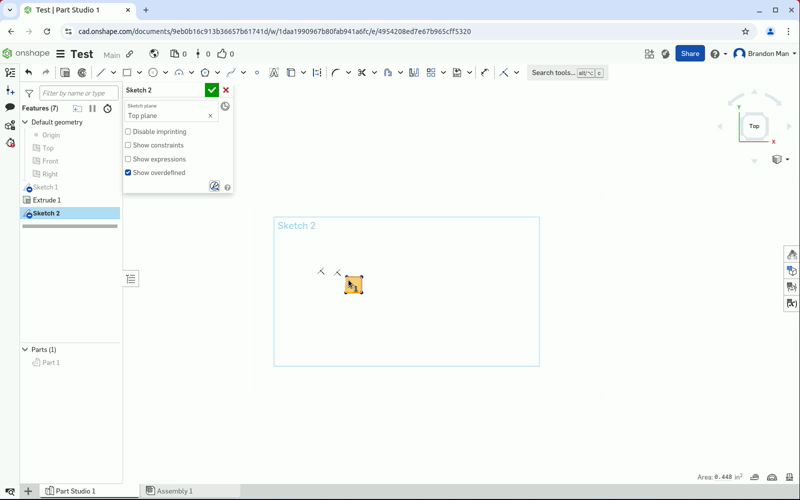
scroll(-6)
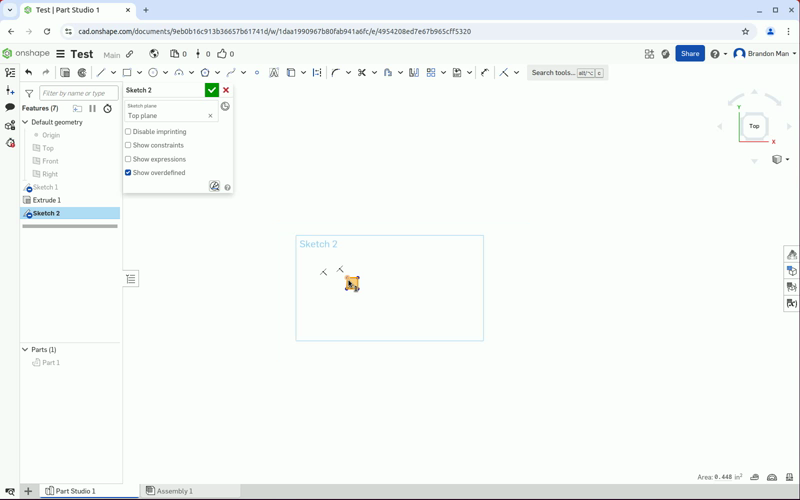
scroll(-6)
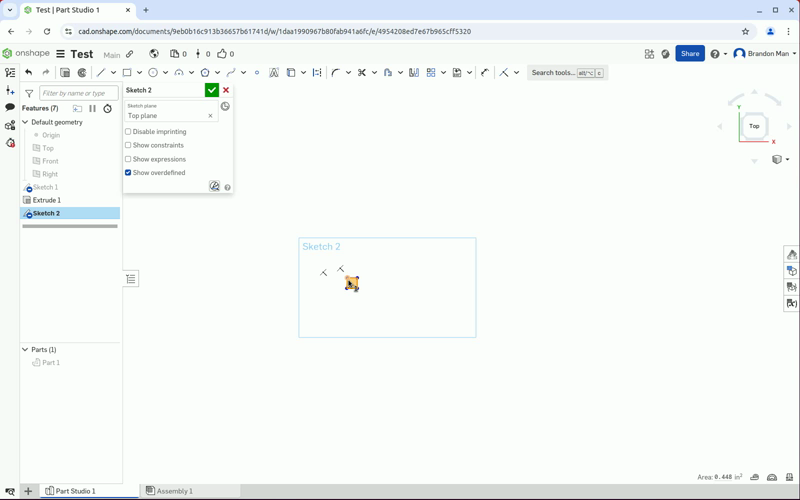
scroll(-6)
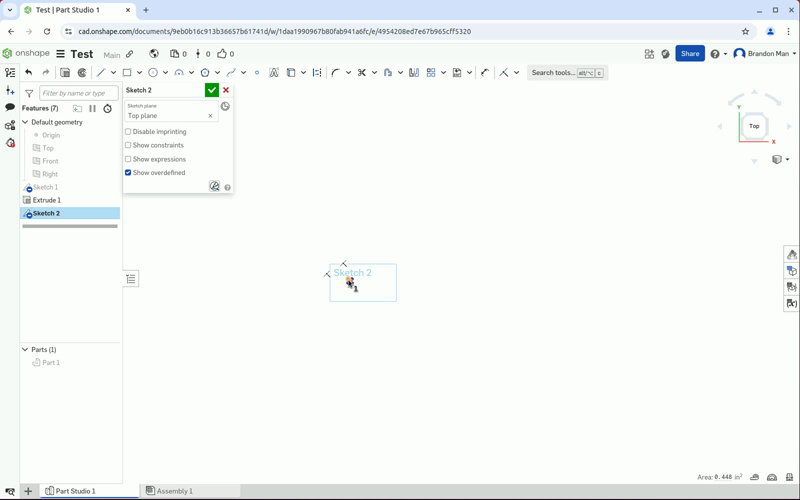
mouse_move(73, 352)
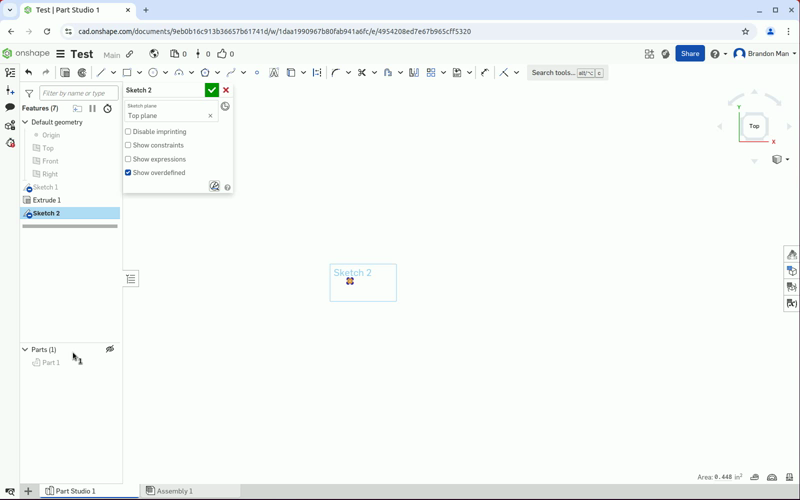
key(shift+y)
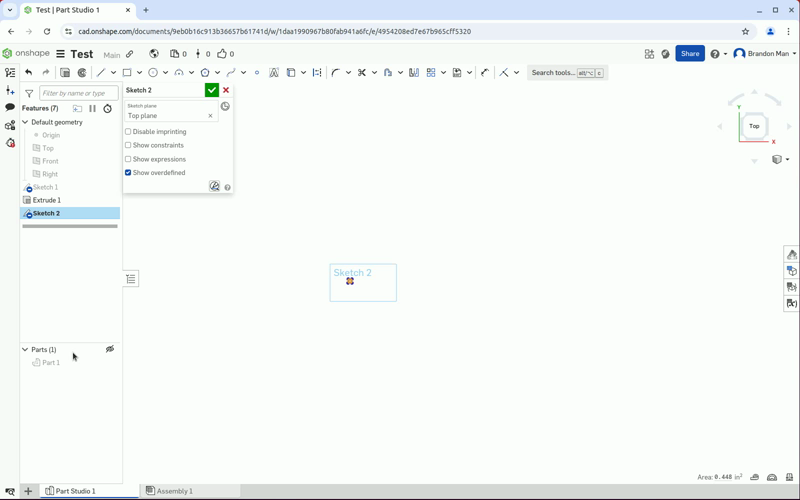
key(shift+e)
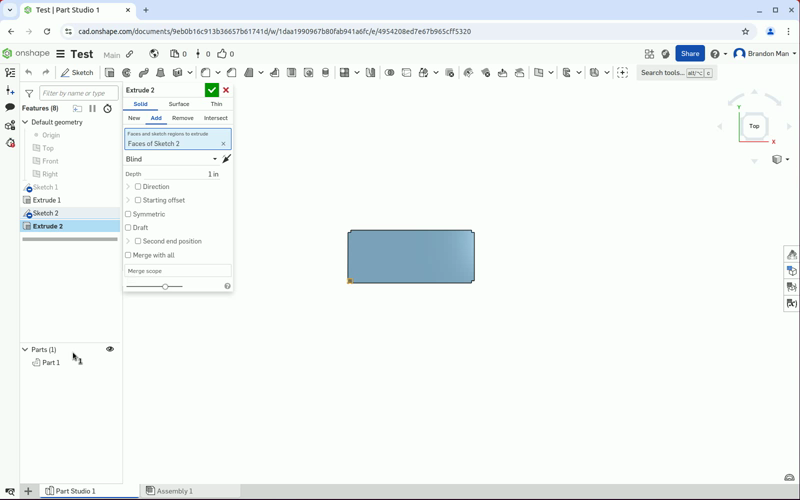
mouse_move(143, 106)
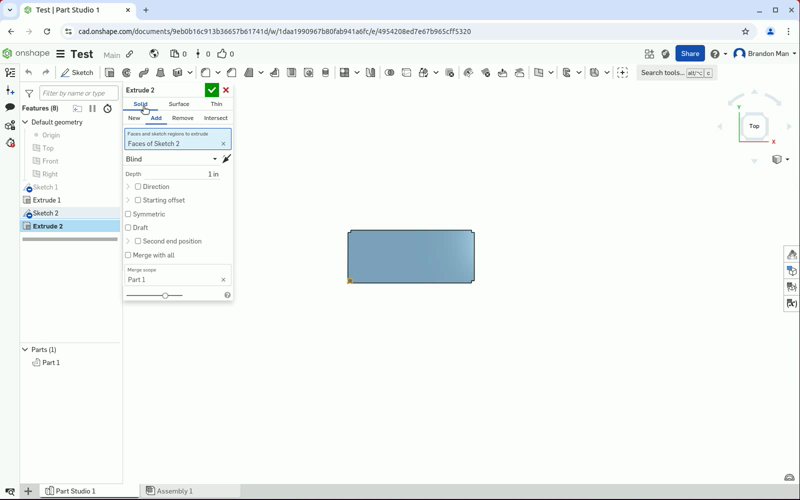
click(143, 106)
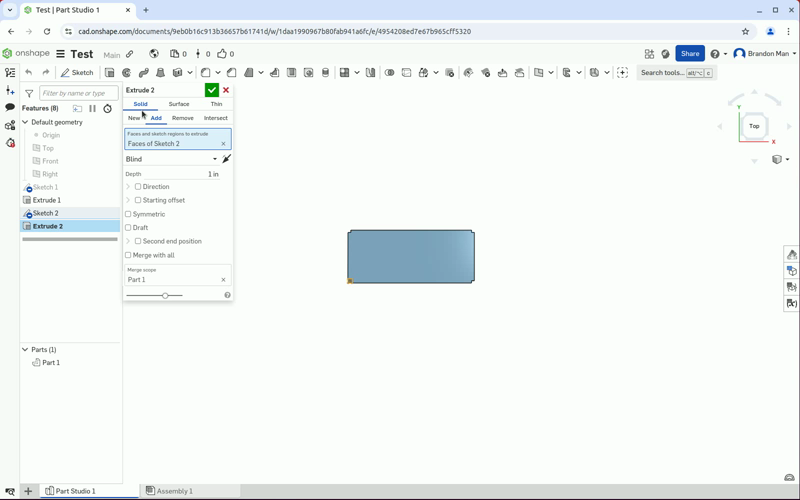
mouse_move(137, 120)
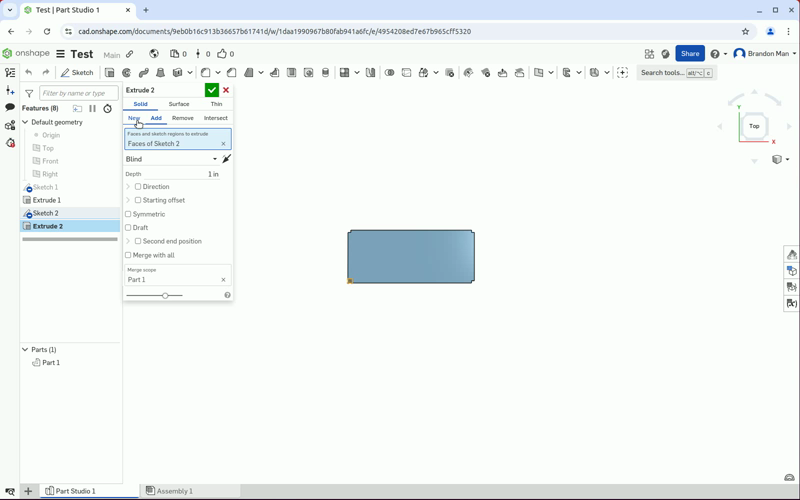
click(137, 120)
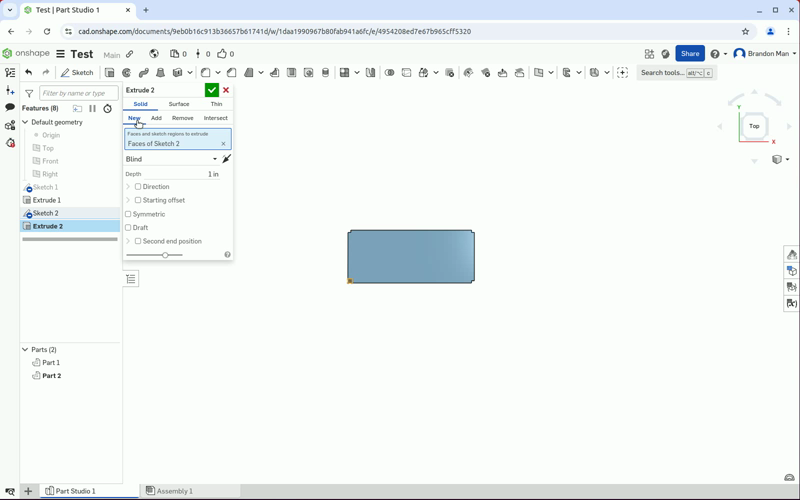
key(tab, 4)
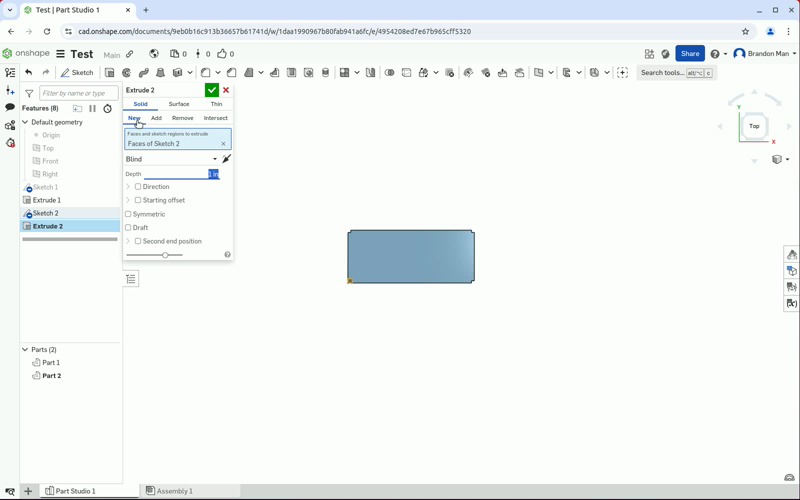
text(9.388)
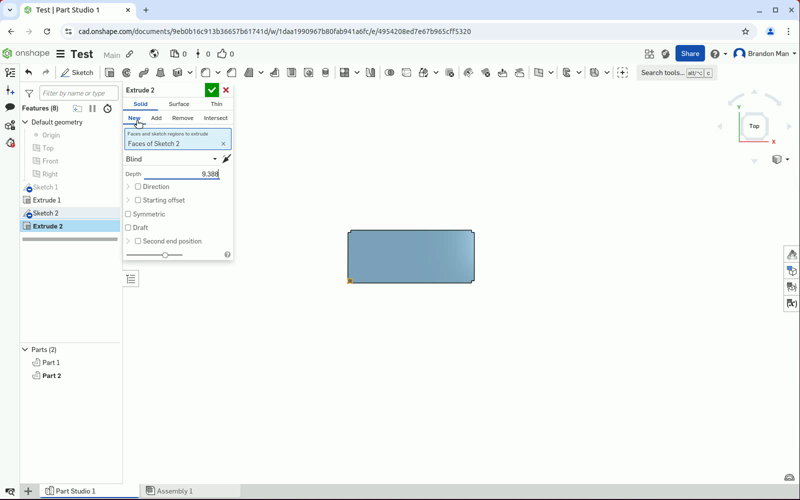
key(enter)
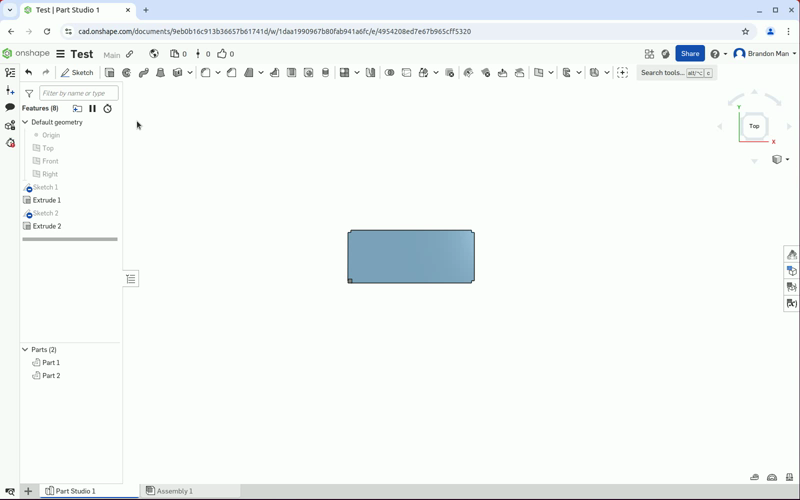
key(shift+h)
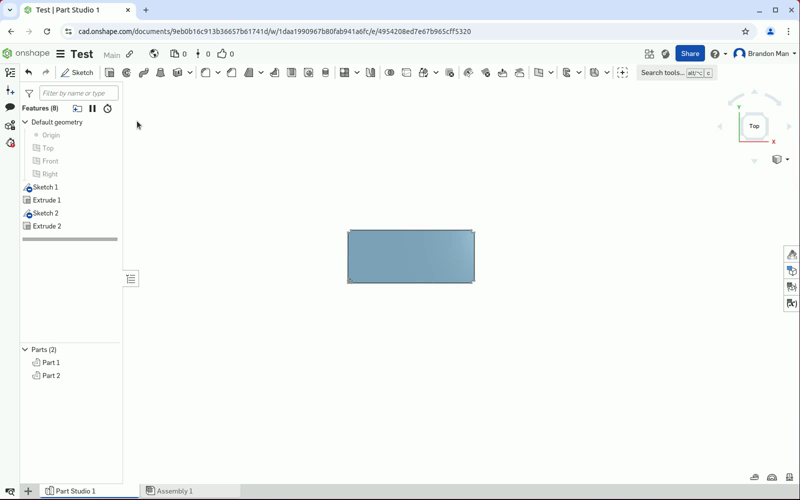
key(shift+h)
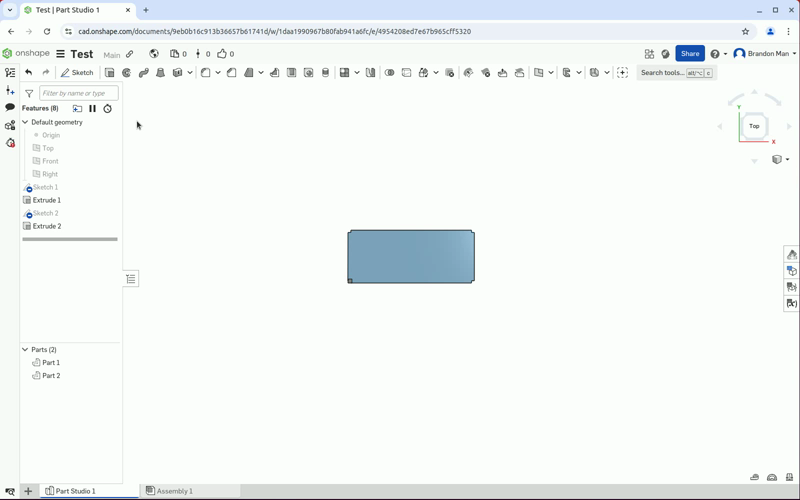
mouse_move(73, 189)
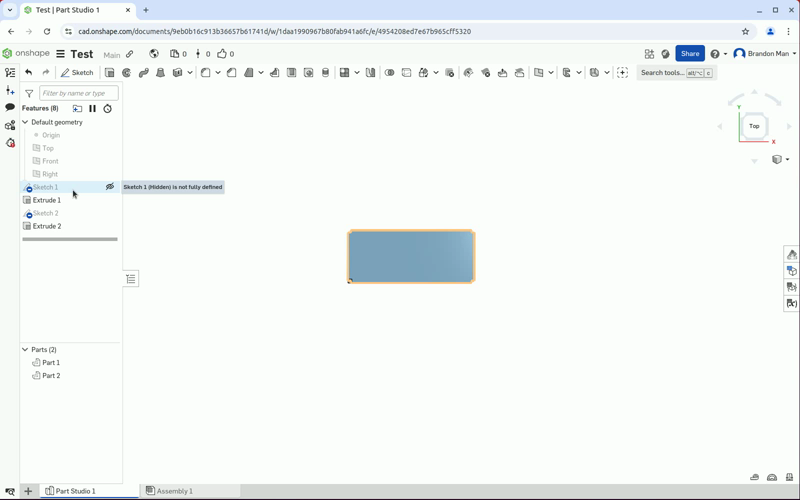
click(73, 189)
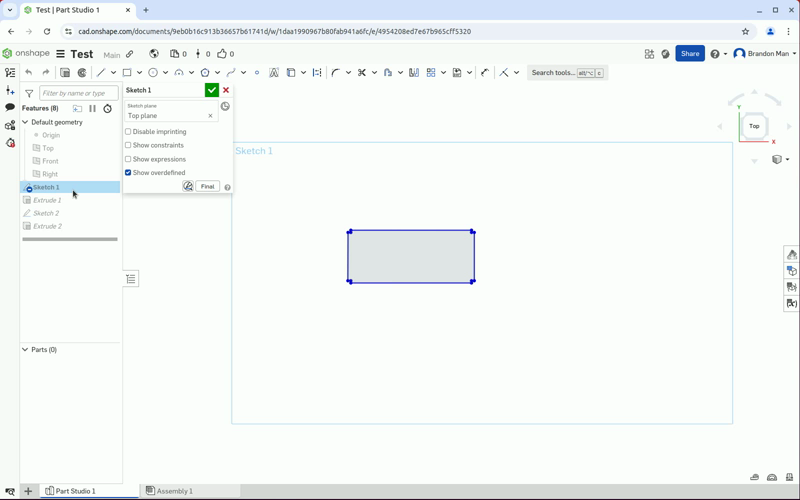
mouse_move(229, 92)
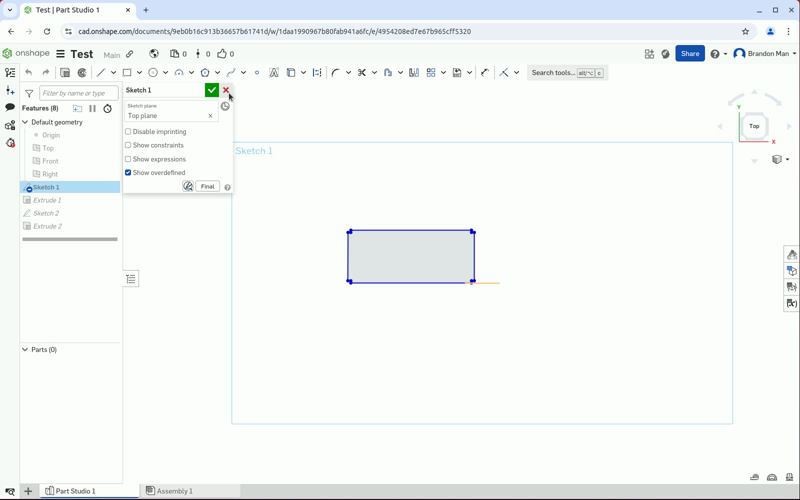
click(229, 92)
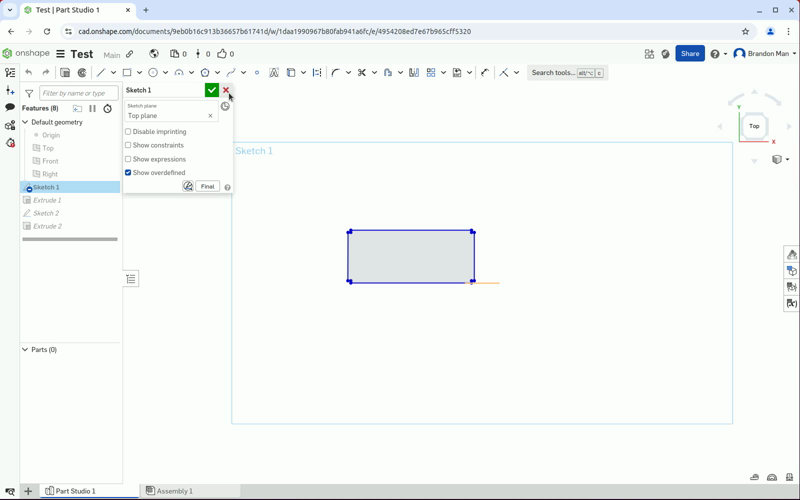
key(shift+s)
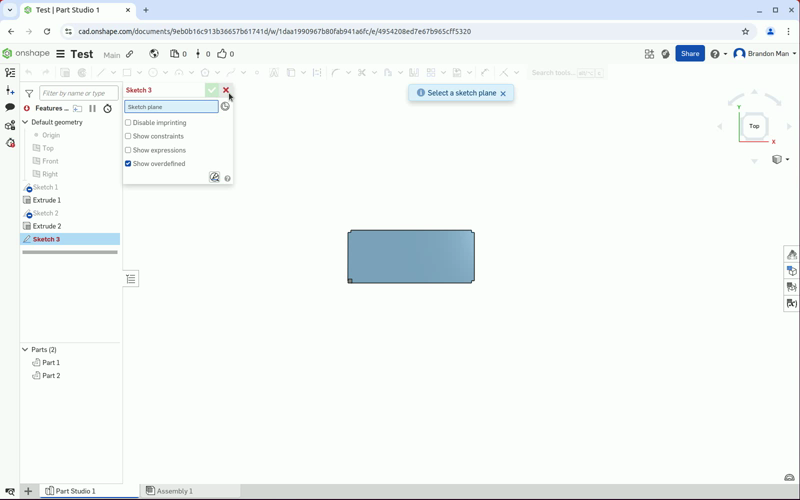
mouse_move(73, 150)
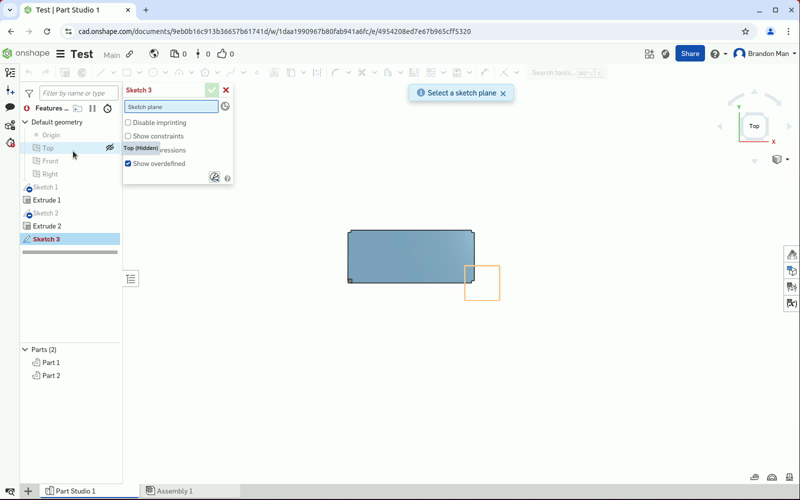
click(73, 150)
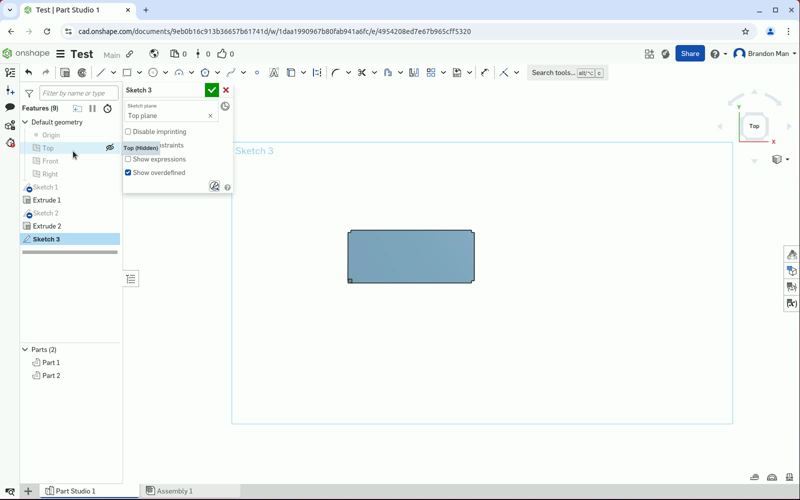
mouse_move(73, 352)
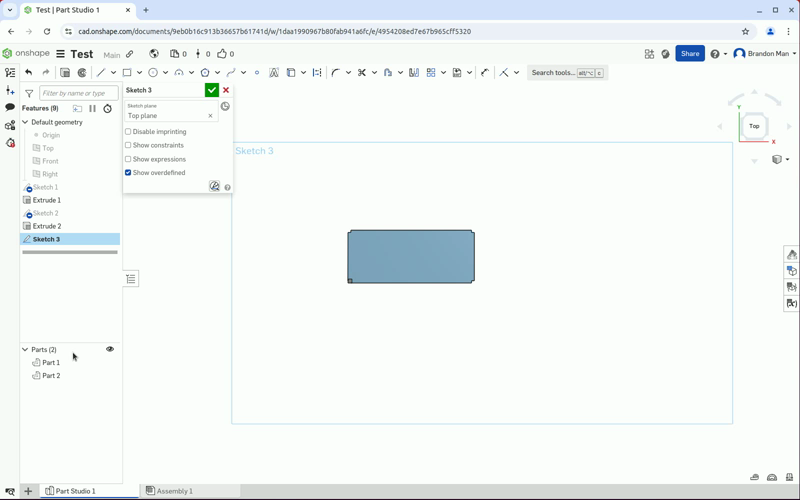
key(y)
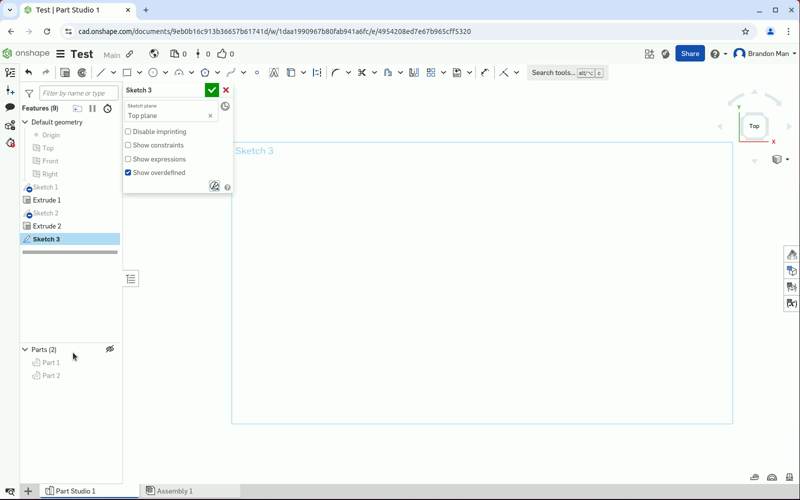
key(l)
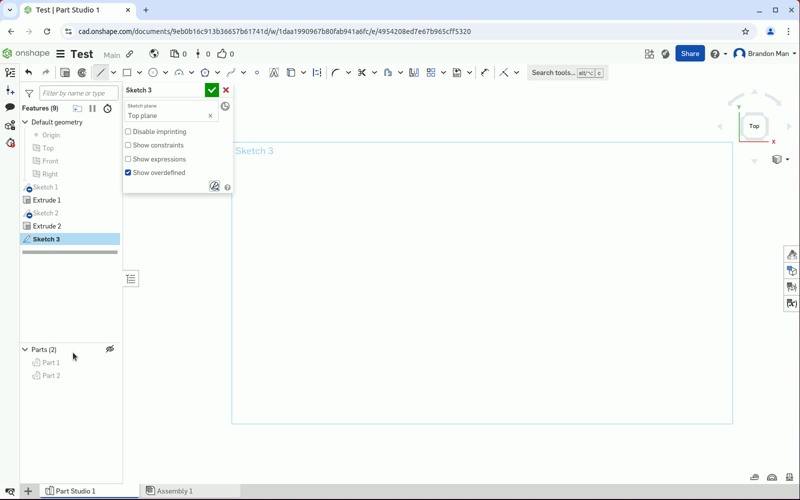
key_down(shift)
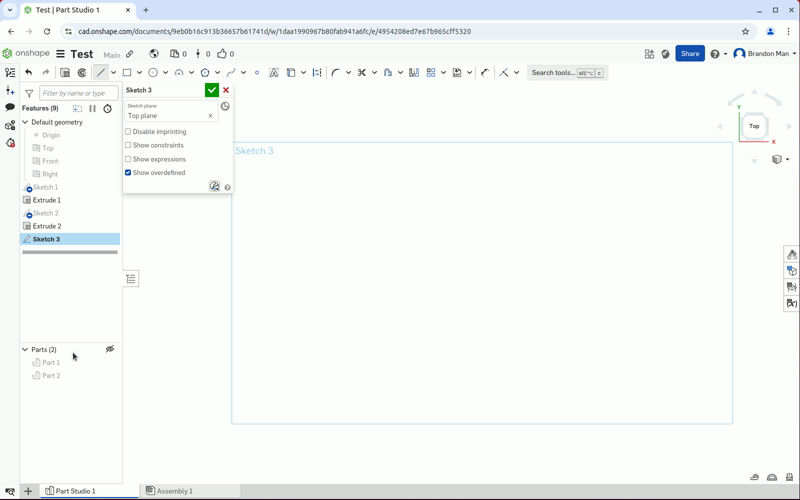
mouse_move(348, 238)
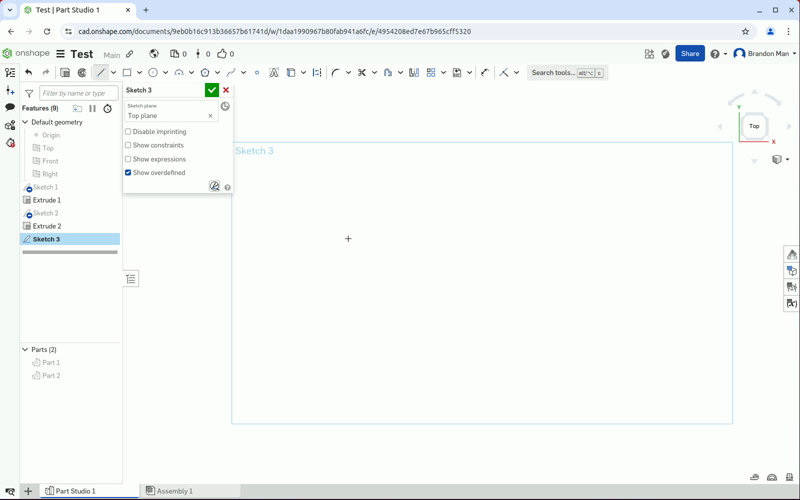
click(348, 238)
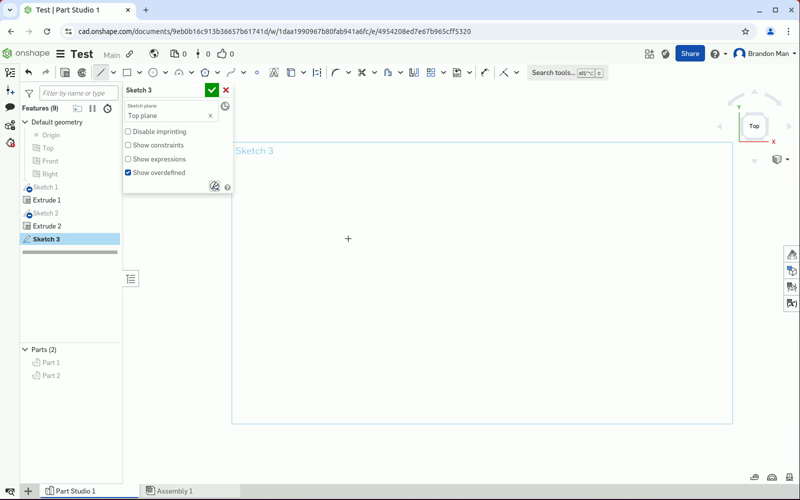
key_up(shift)
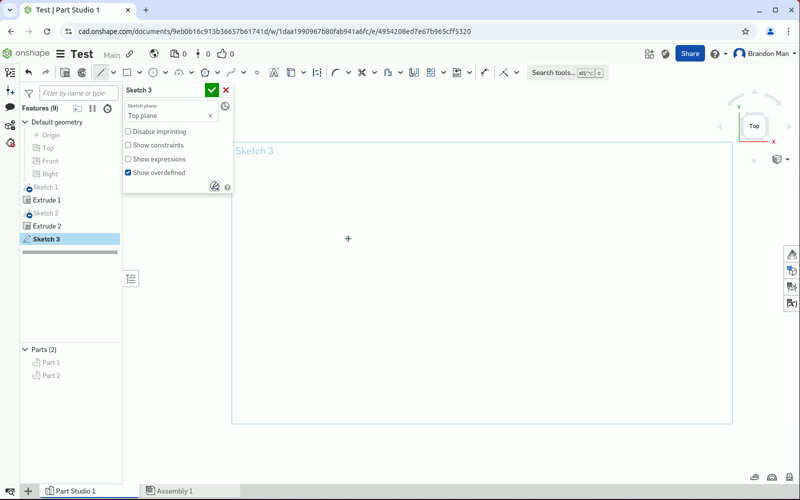
key_down(shift)
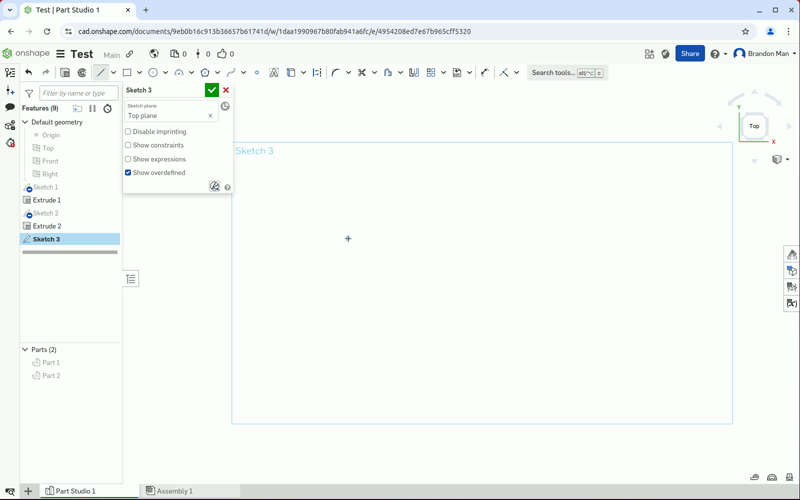
mouse_move(378, 238)
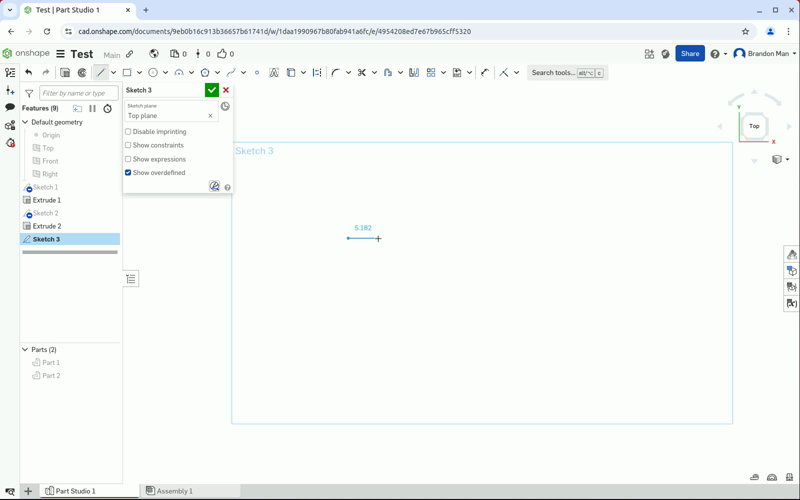
mouse_move(351, 238)
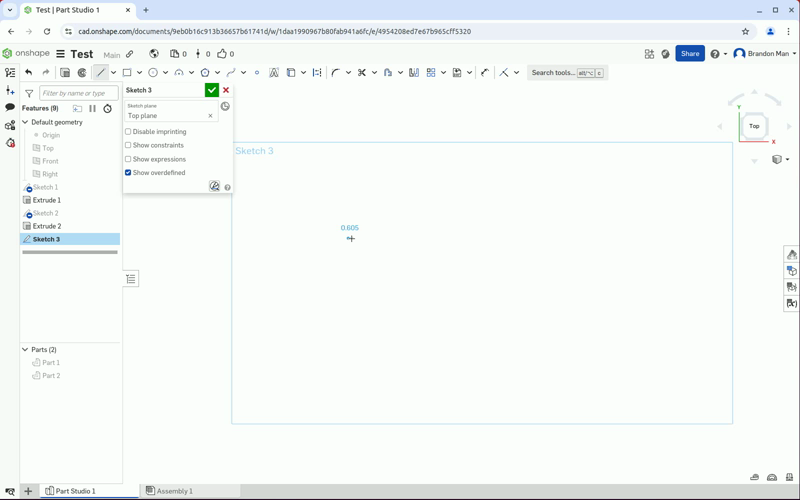
scroll(6)
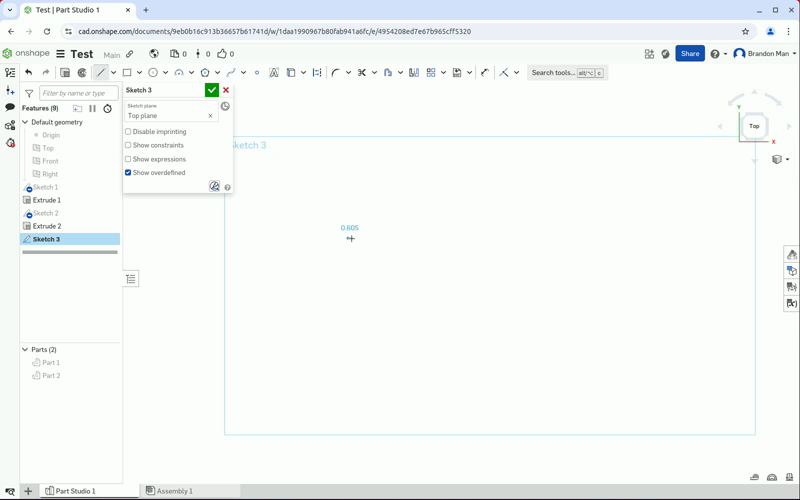
scroll(6)
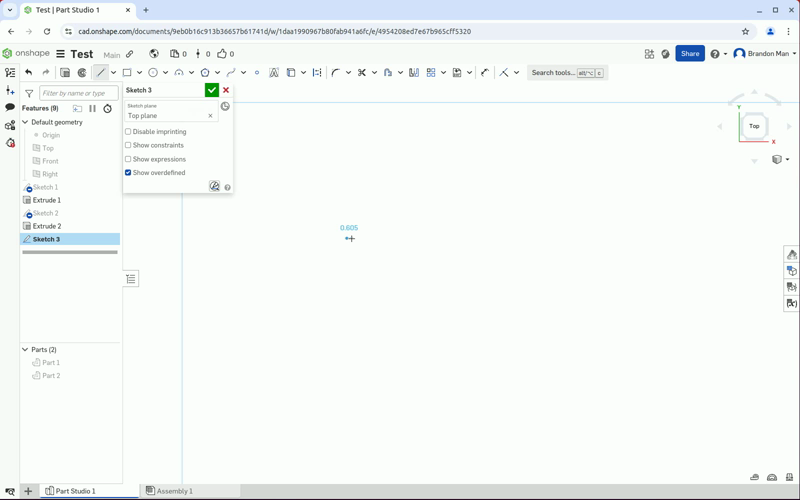
scroll(6)
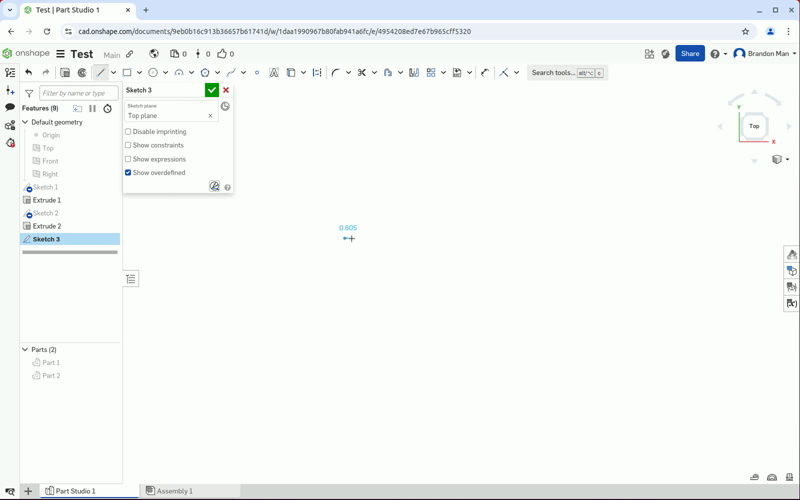
scroll(6)
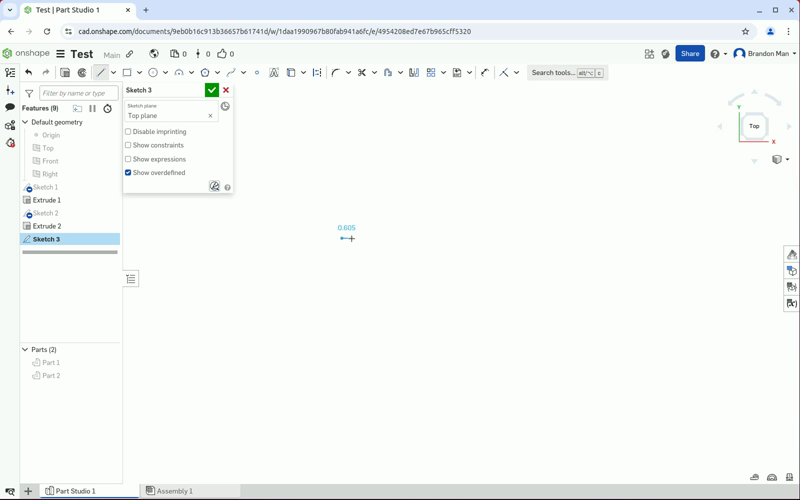
scroll(6)
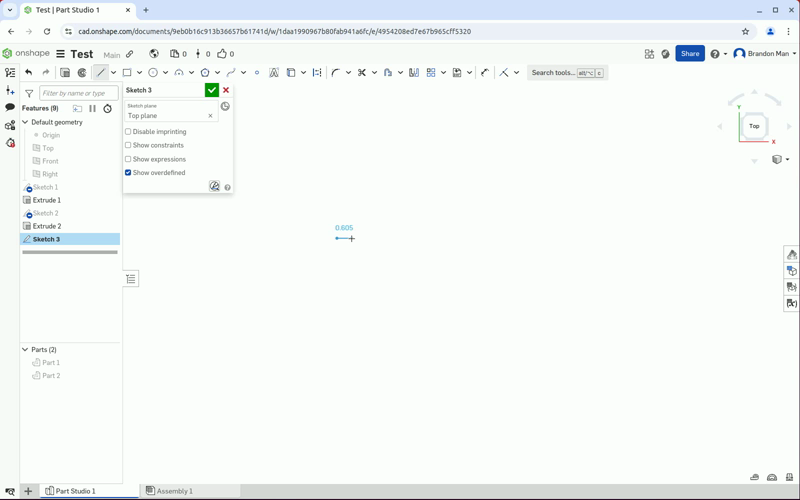
scroll(6)
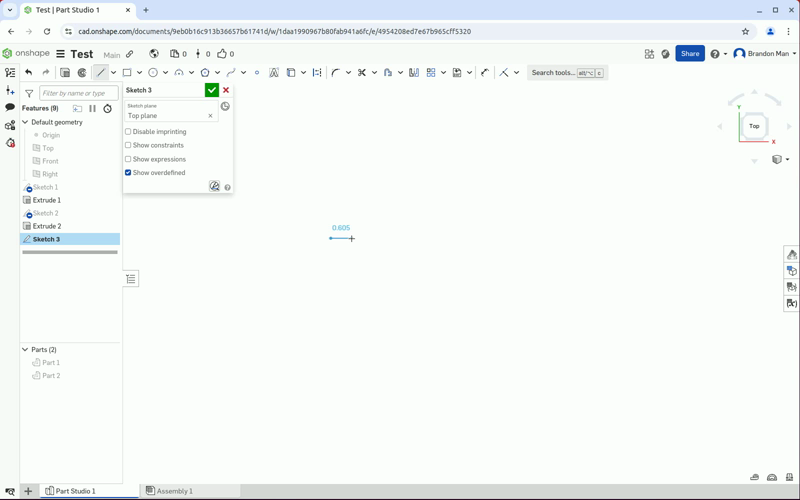
scroll(6)
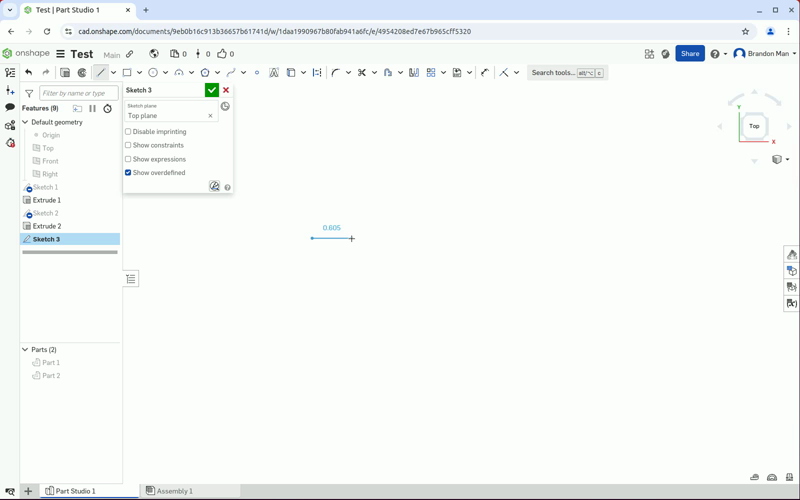
click(351, 238)
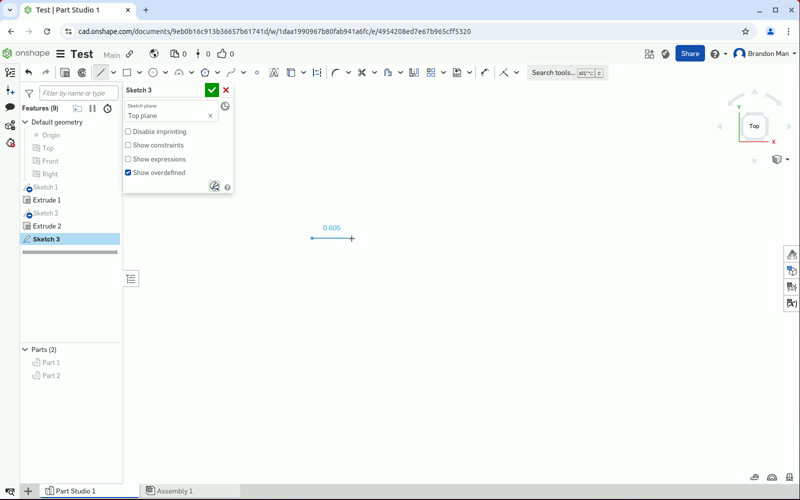
scroll(-6)
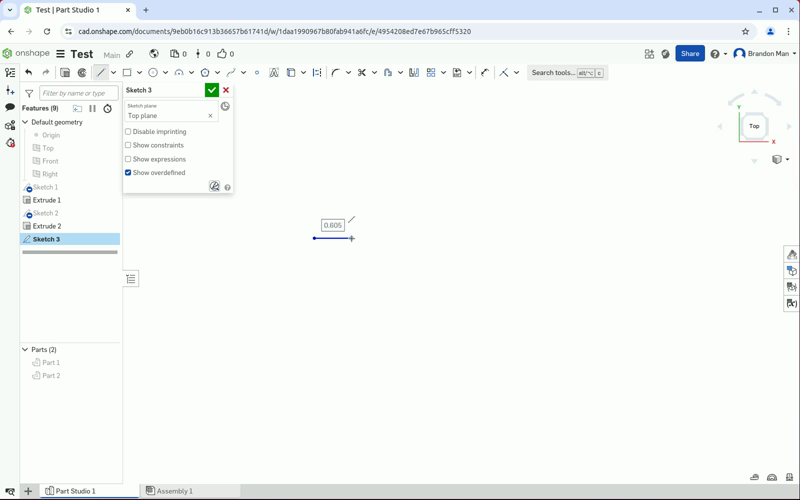
scroll(-6)
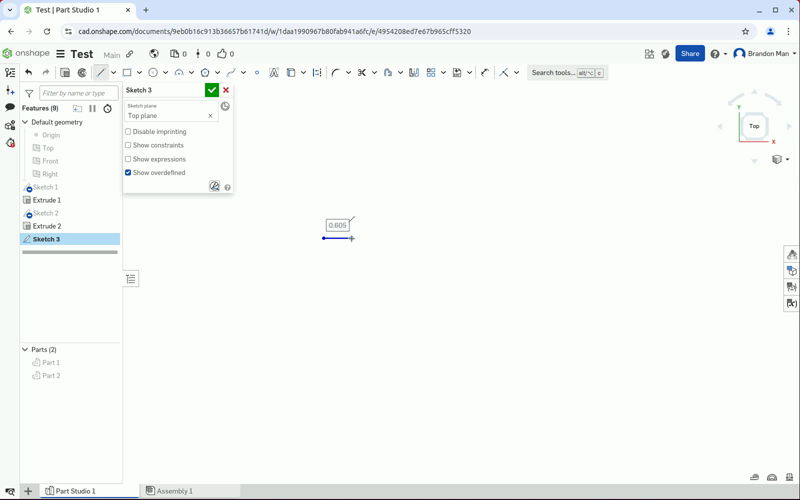
scroll(-6)
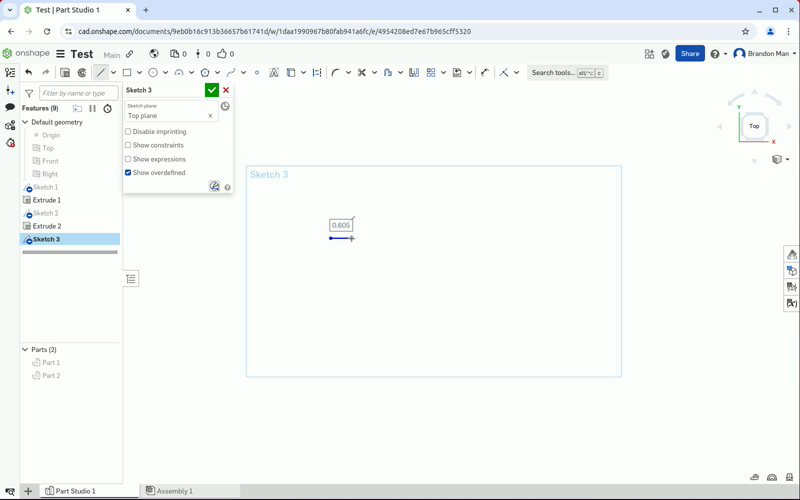
scroll(-6)
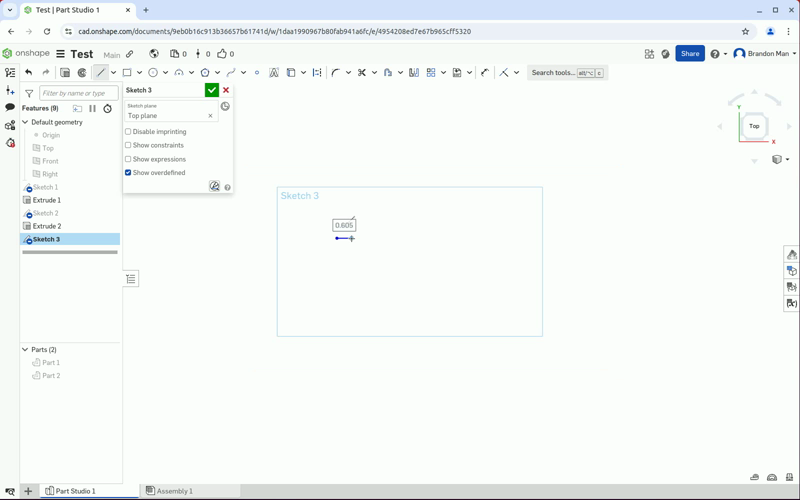
scroll(-6)
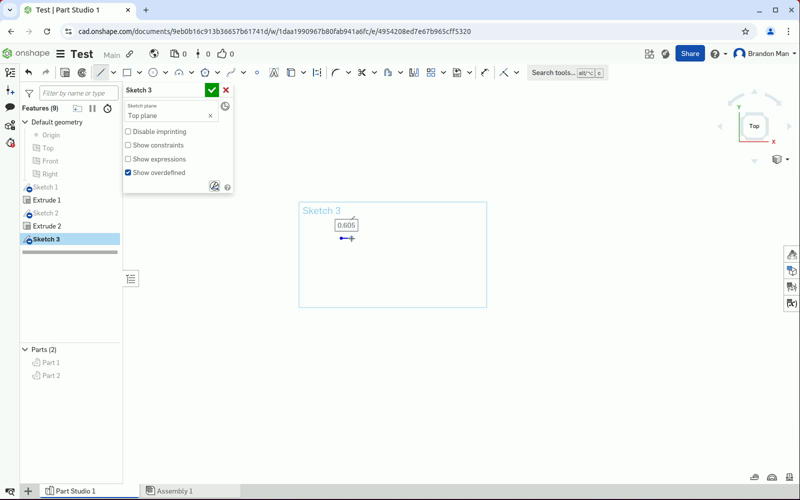
scroll(-6)
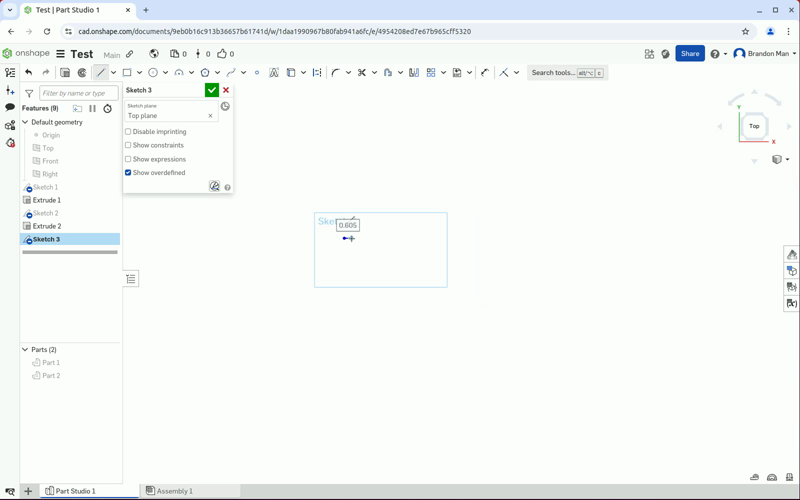
scroll(-6)
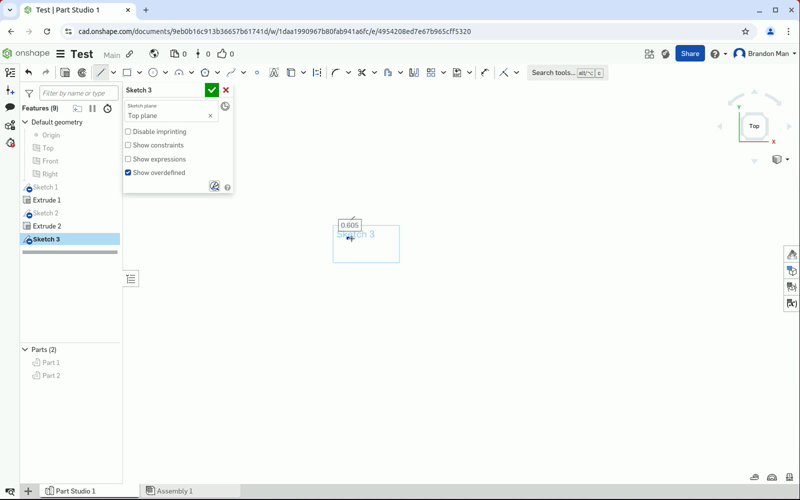
key_up(shift)
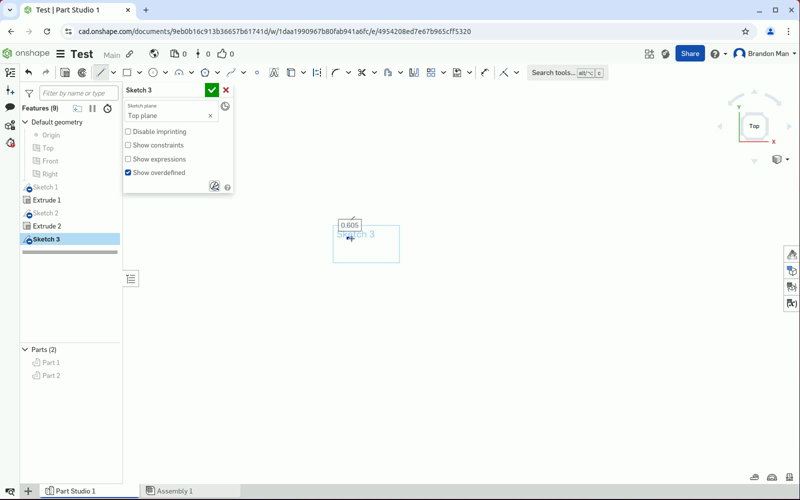
key_down(shift)
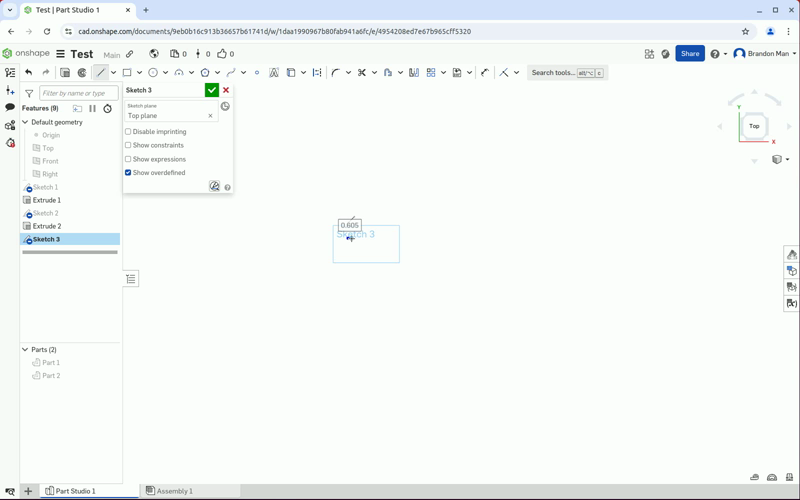
mouse_move(381, 238)
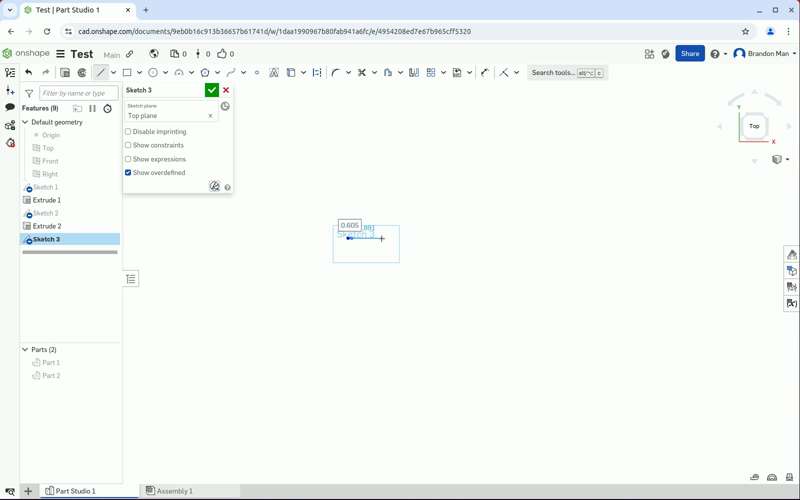
mouse_move(351, 234)
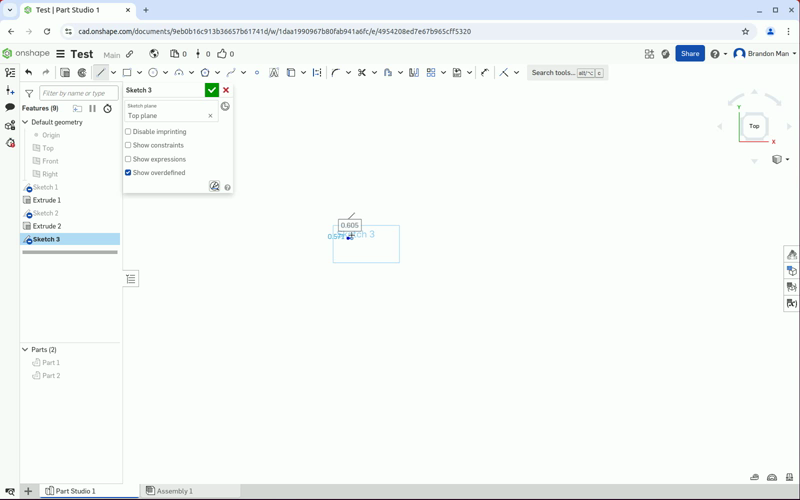
scroll(6)
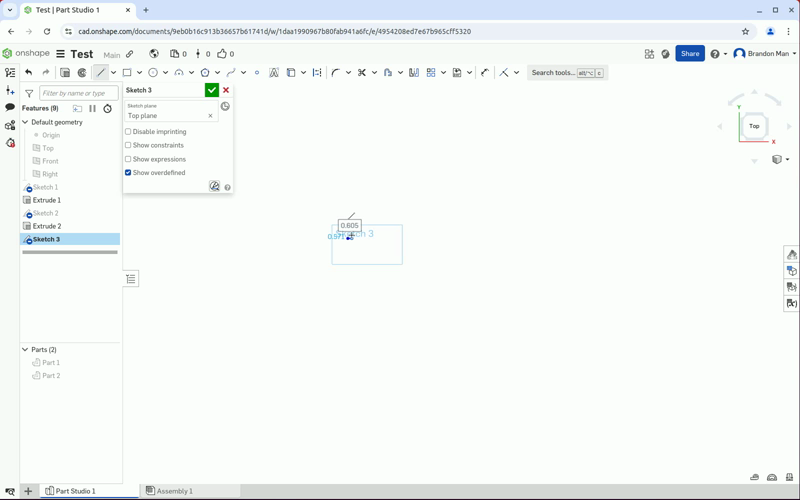
scroll(6)
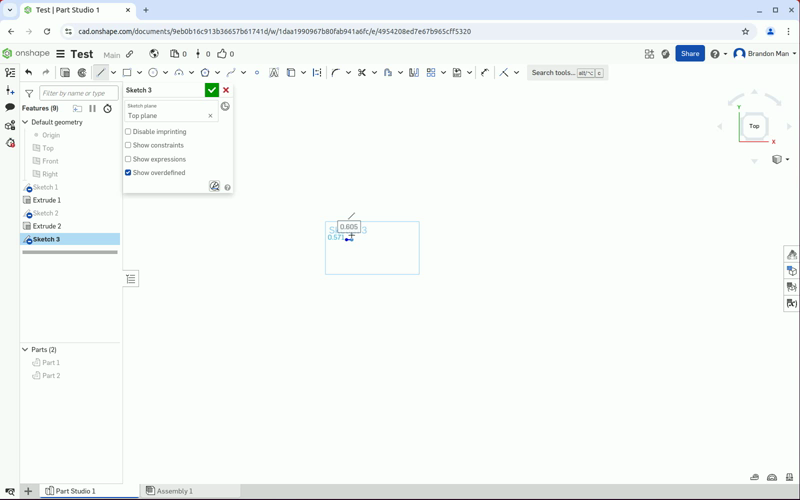
scroll(6)
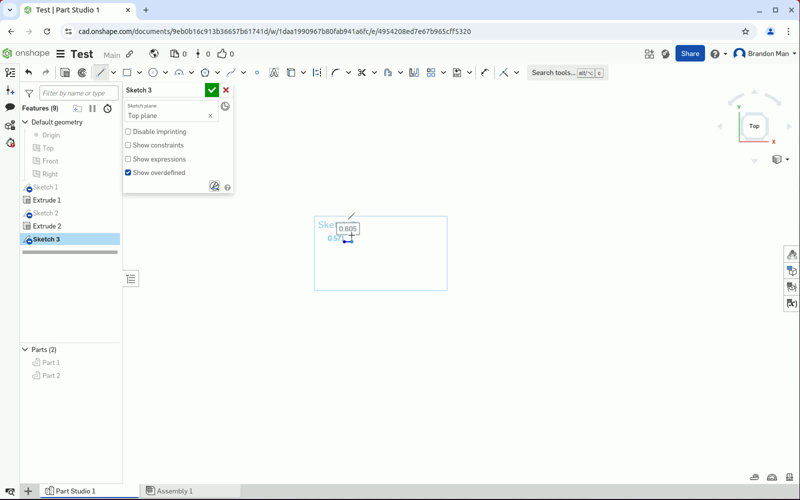
scroll(6)
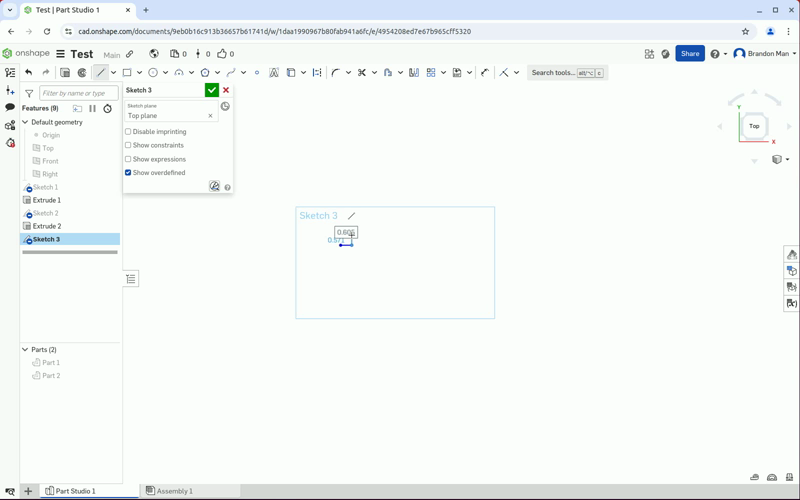
scroll(6)
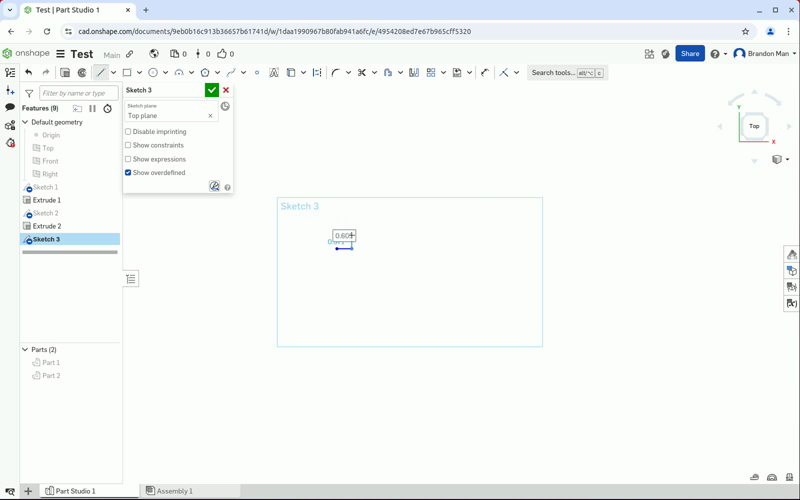
scroll(6)
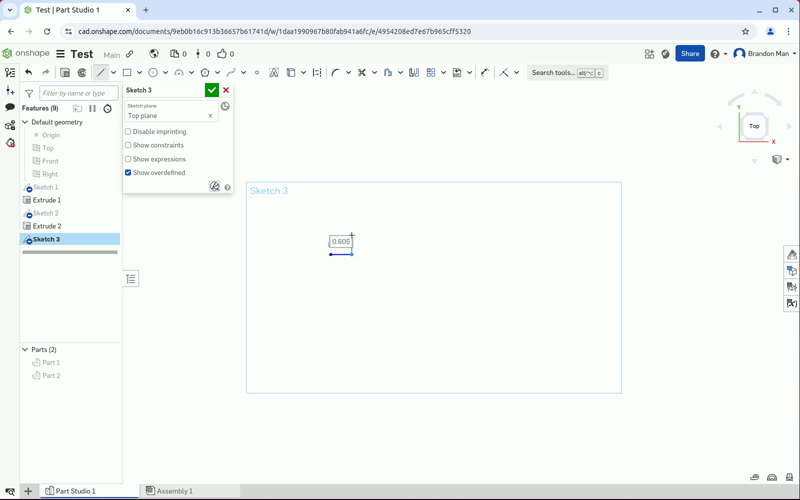
scroll(6)
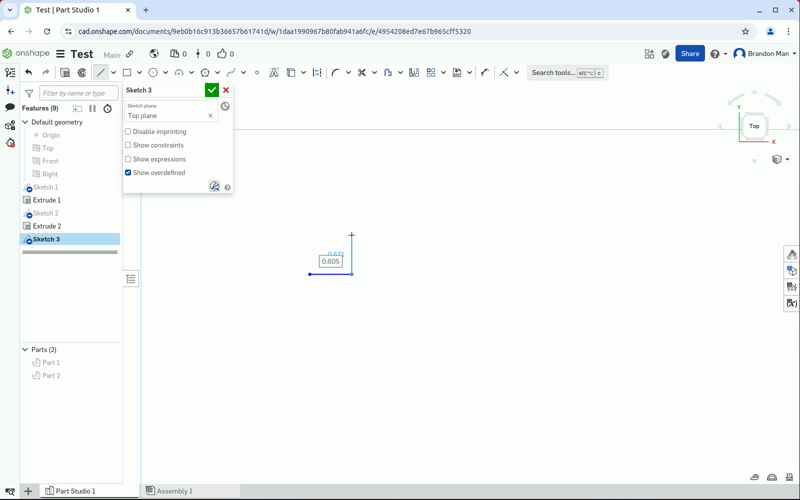
click(351, 234)
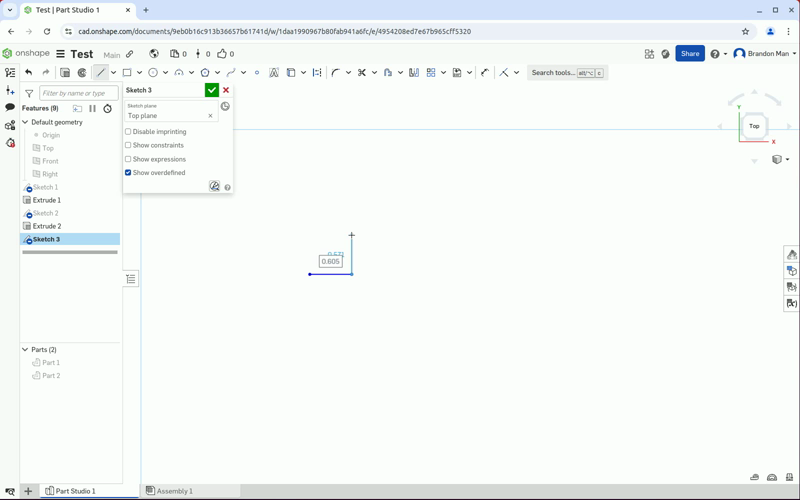
scroll(-6)
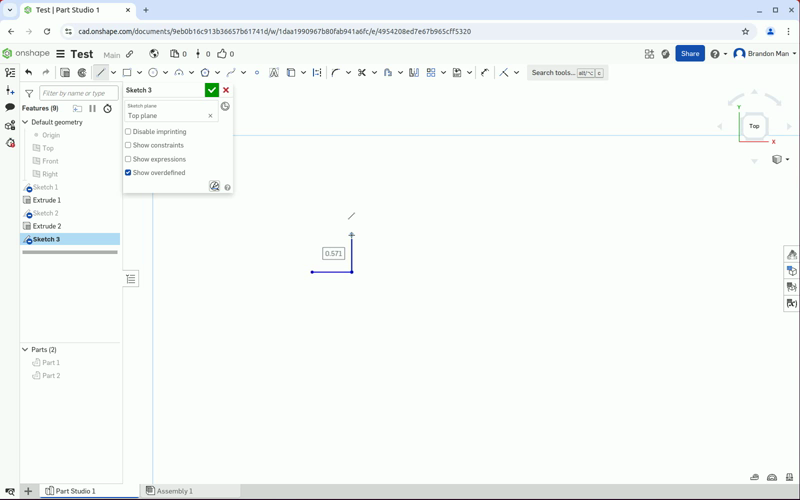
scroll(-6)
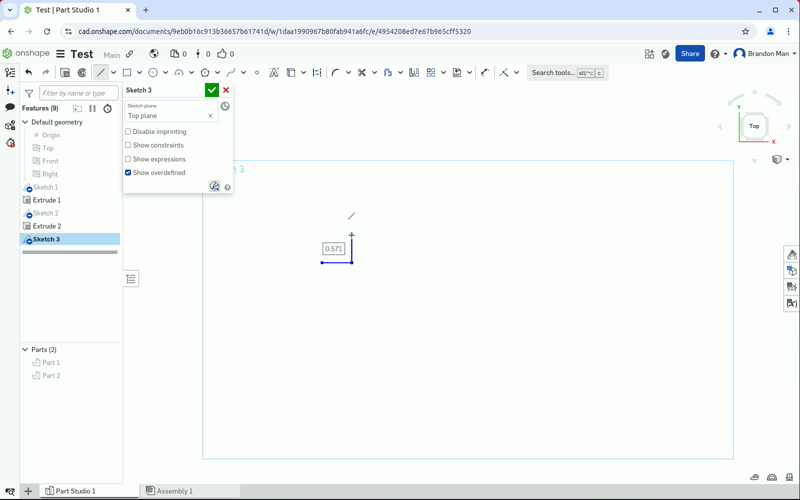
scroll(-6)
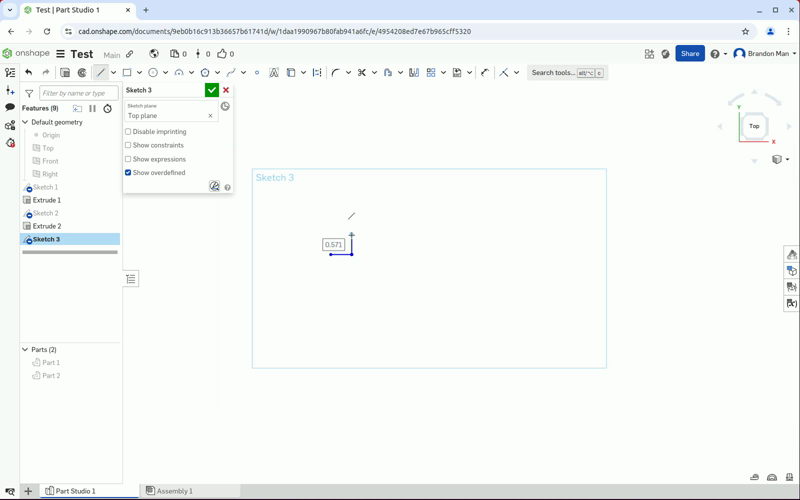
scroll(-6)
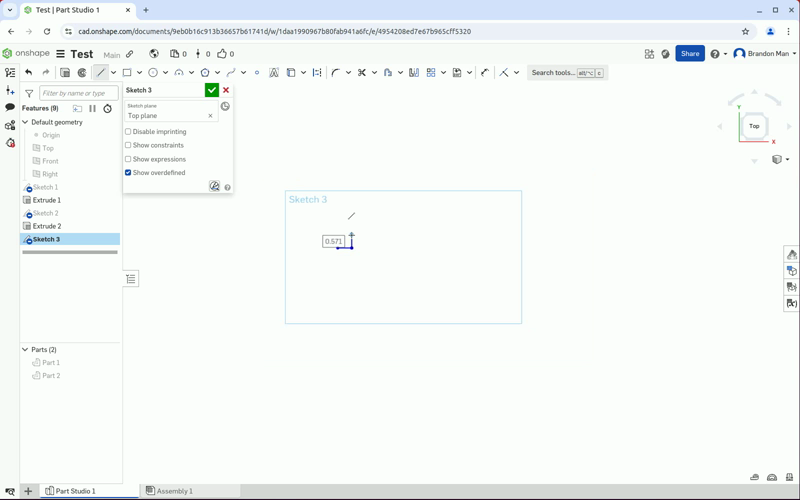
scroll(-6)
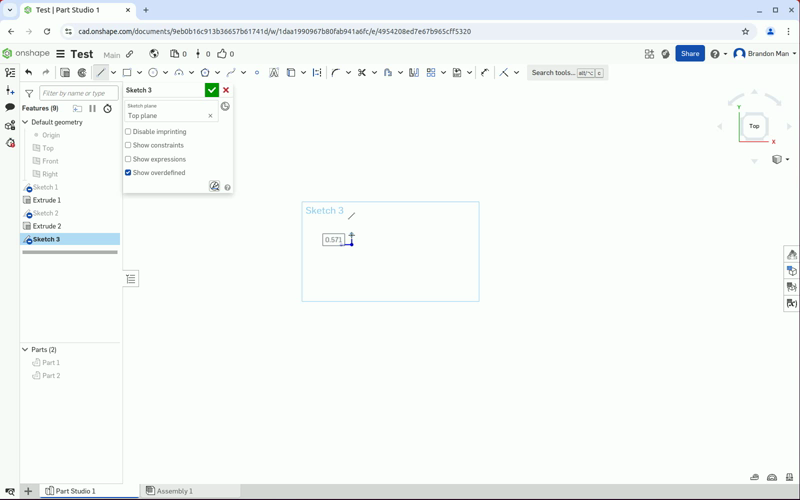
scroll(-6)
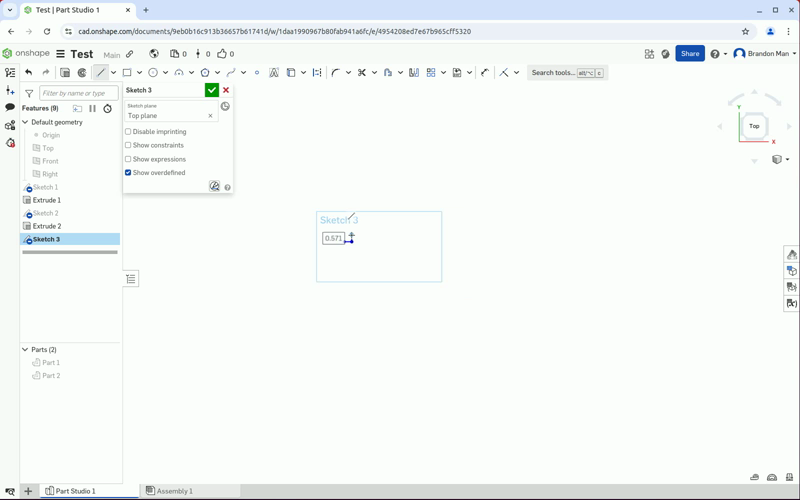
scroll(-6)
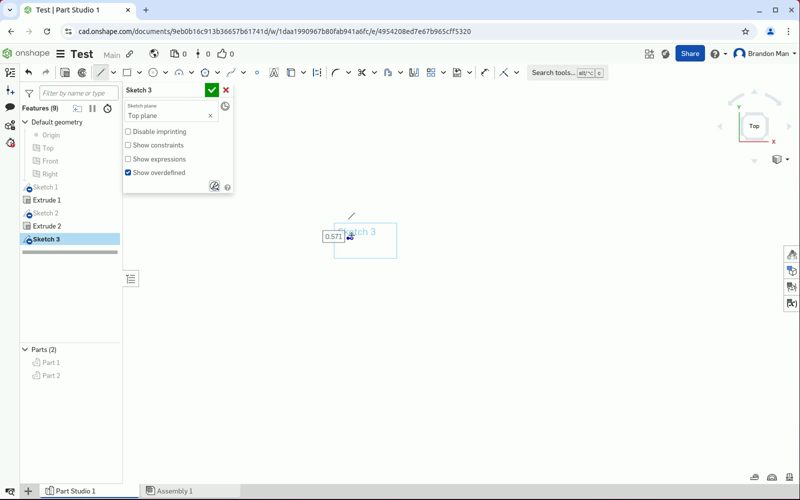
key_up(shift)
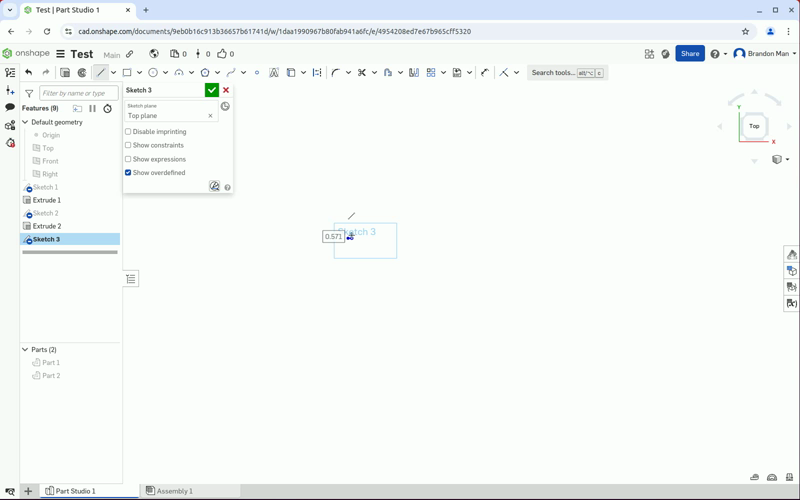
key_down(shift)
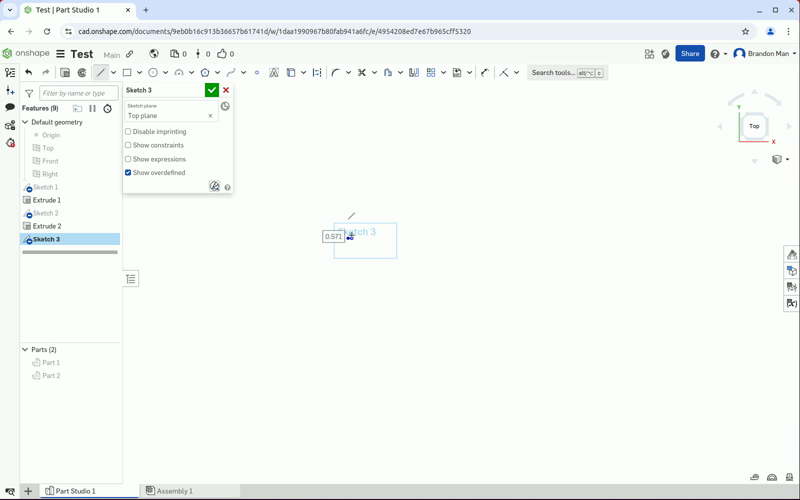
mouse_move(381, 234)
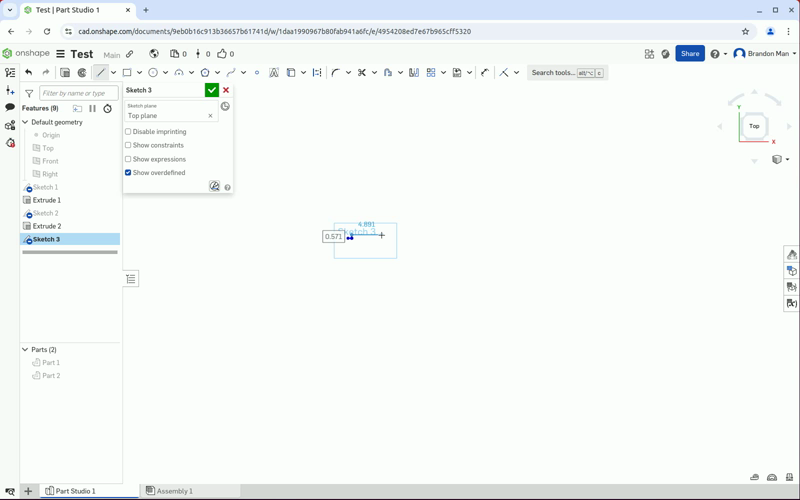
mouse_move(348, 234)
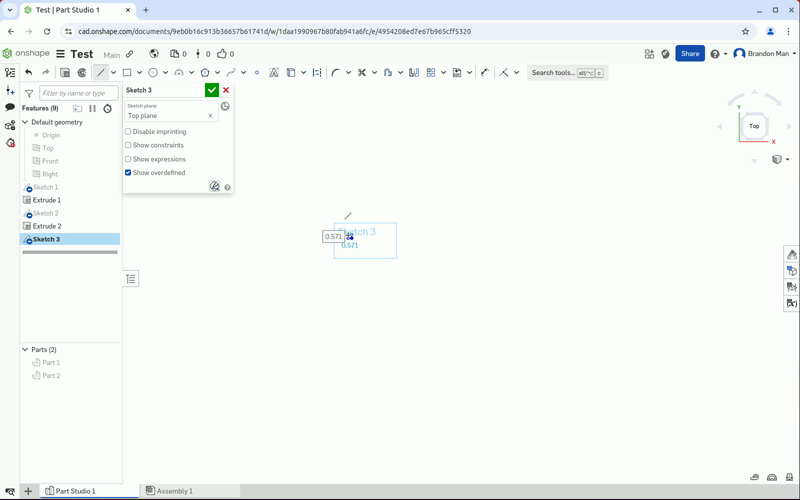
scroll(6)
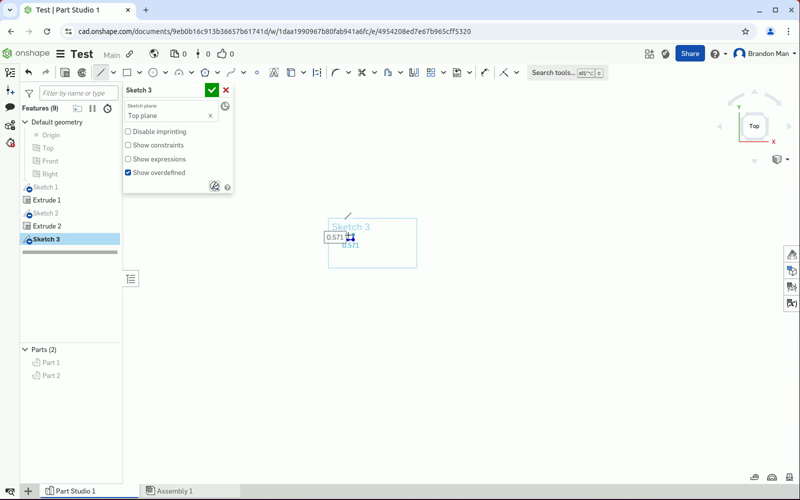
scroll(6)
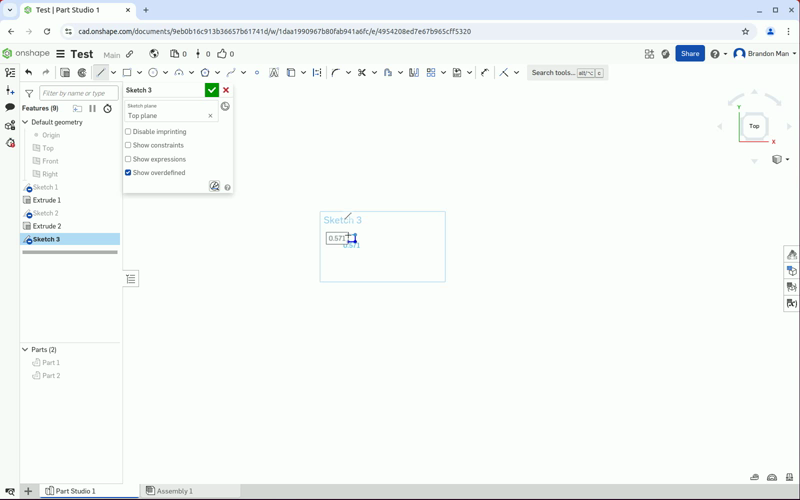
scroll(6)
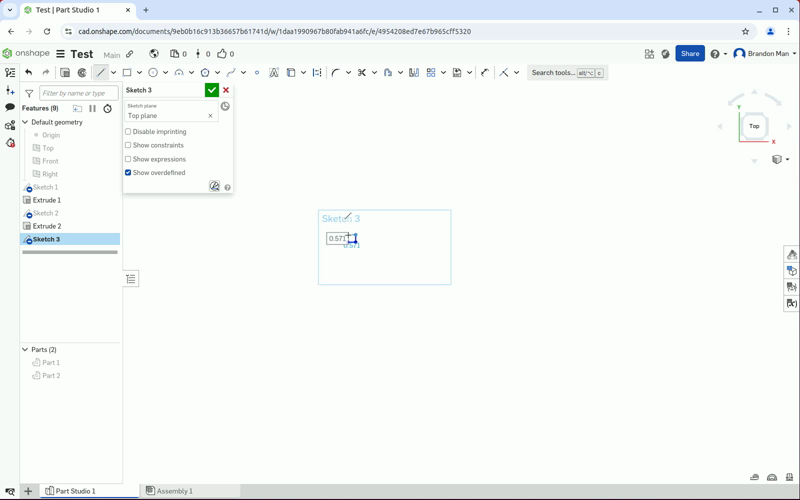
scroll(6)
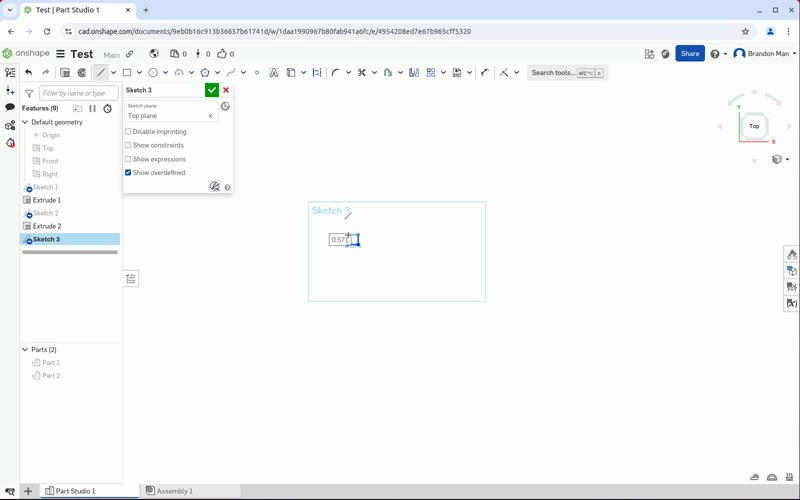
scroll(6)
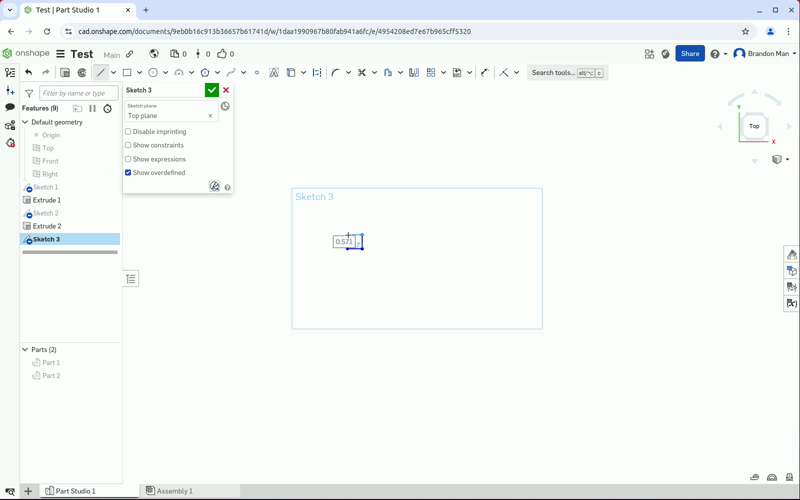
scroll(6)
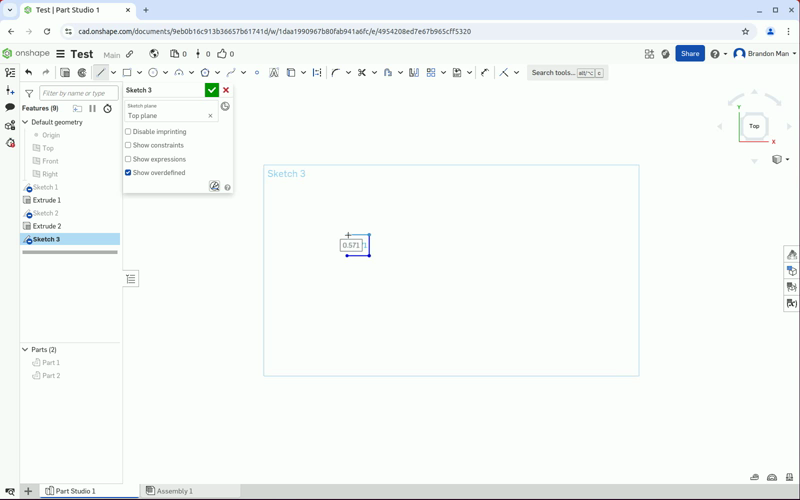
scroll(6)
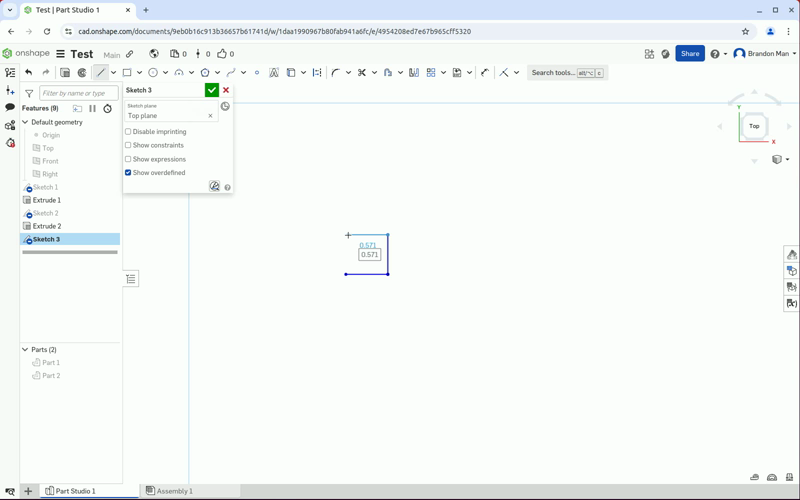
click(348, 234)
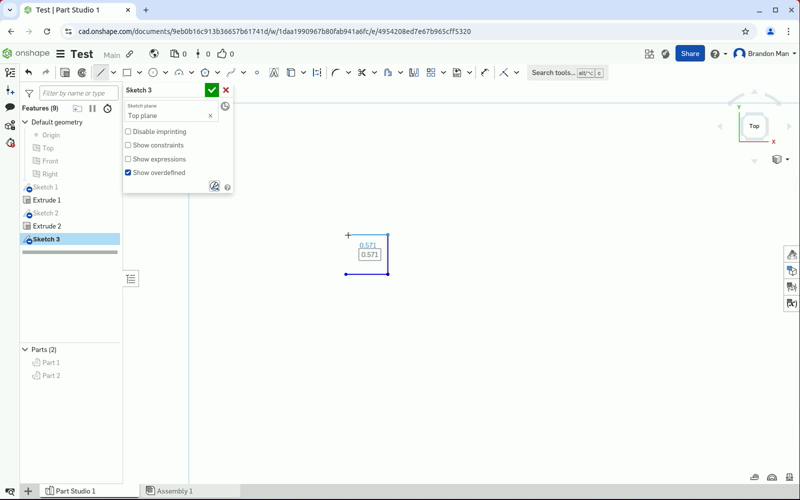
scroll(-6)
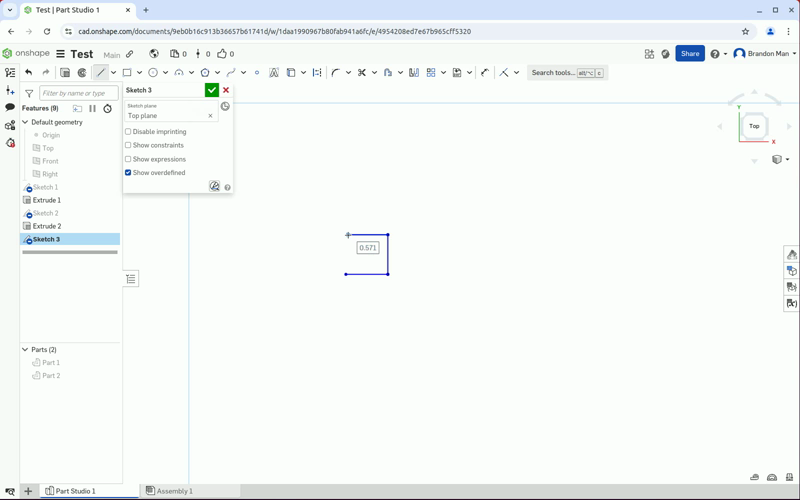
scroll(-6)
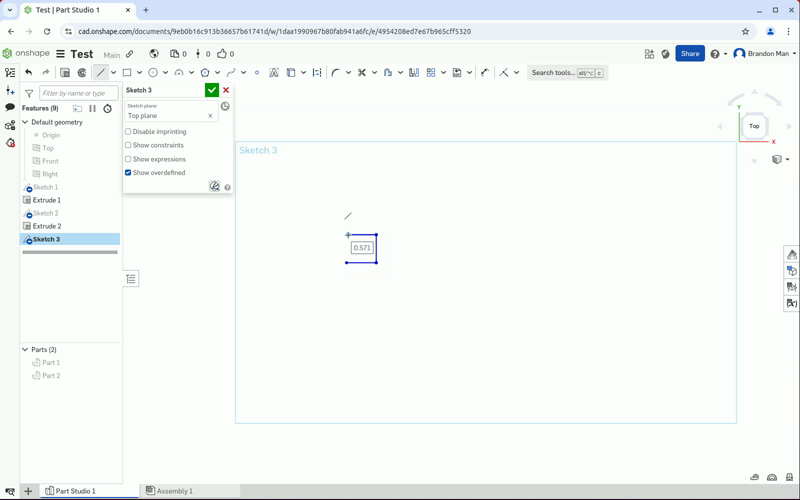
scroll(-6)
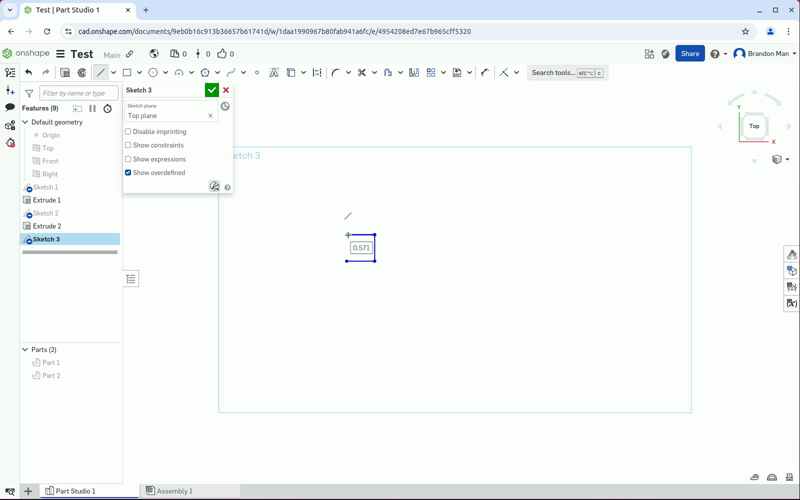
scroll(-6)
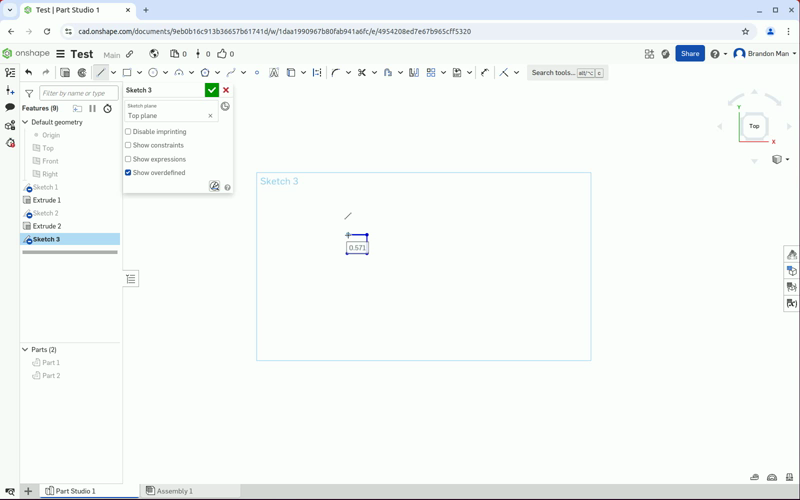
scroll(-6)
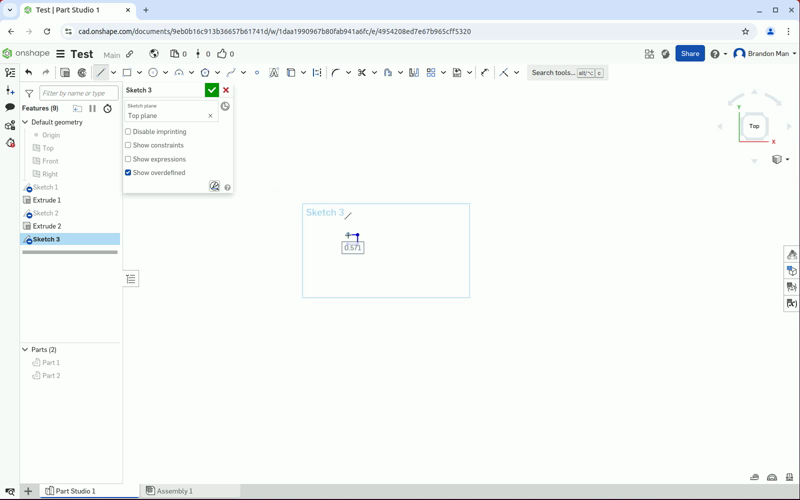
scroll(-6)
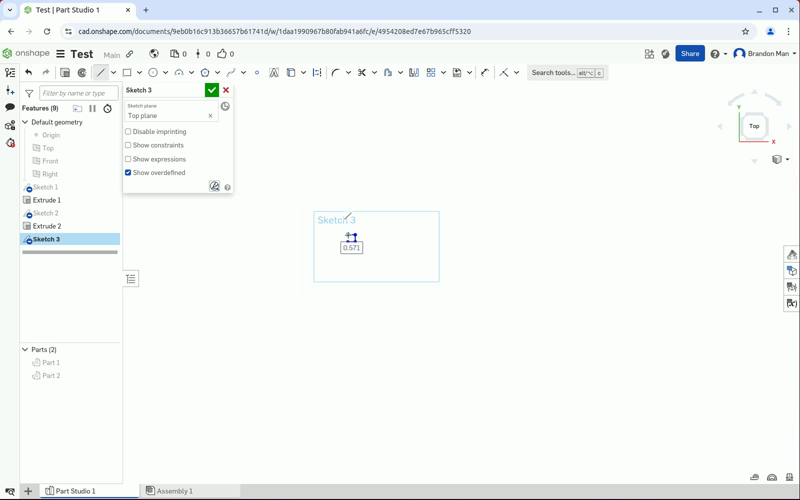
scroll(-6)
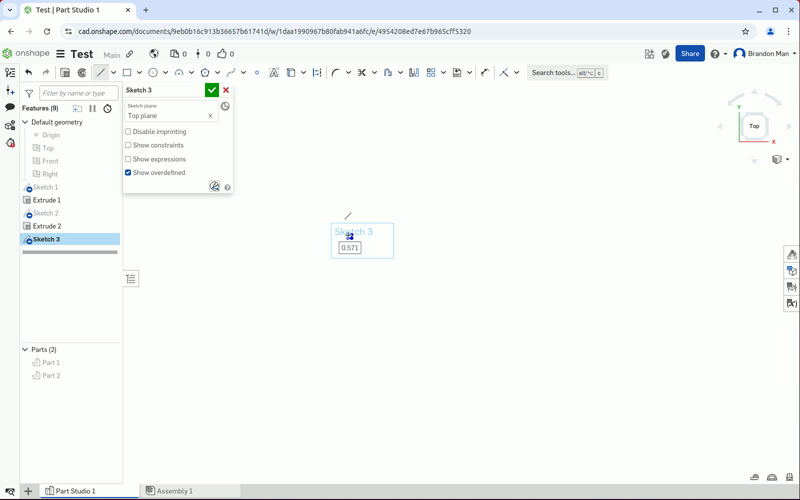
key_up(shift)
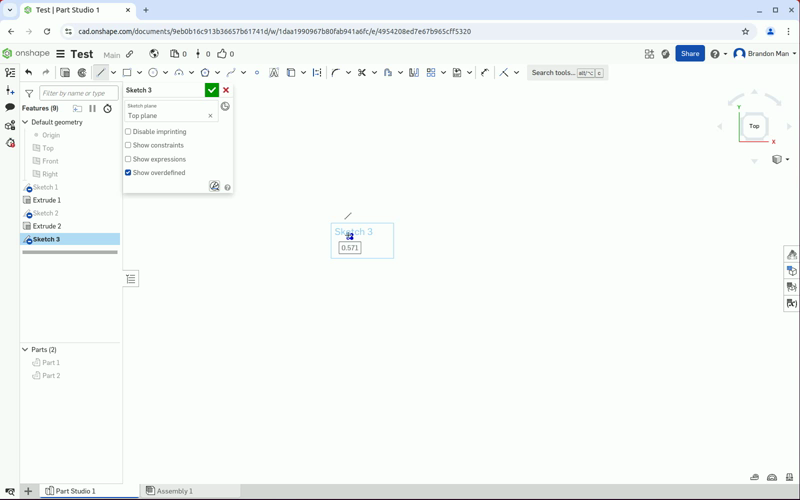
mouse_move(378, 234)
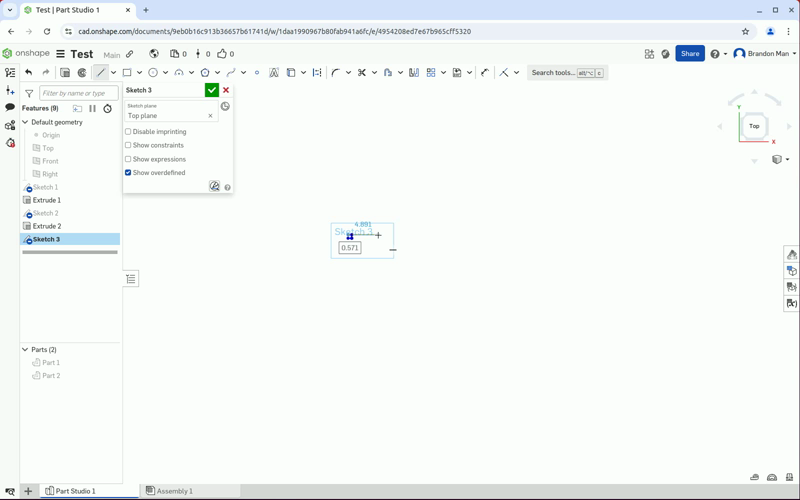
key_down(shift)
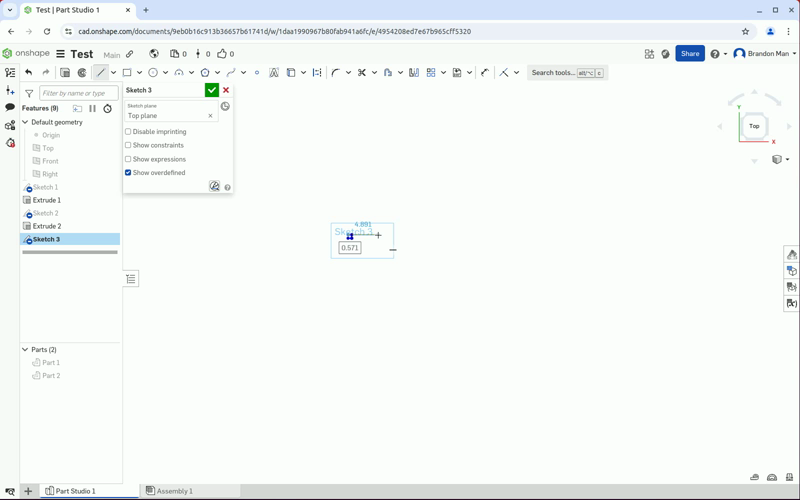
mouse_move(348, 238)
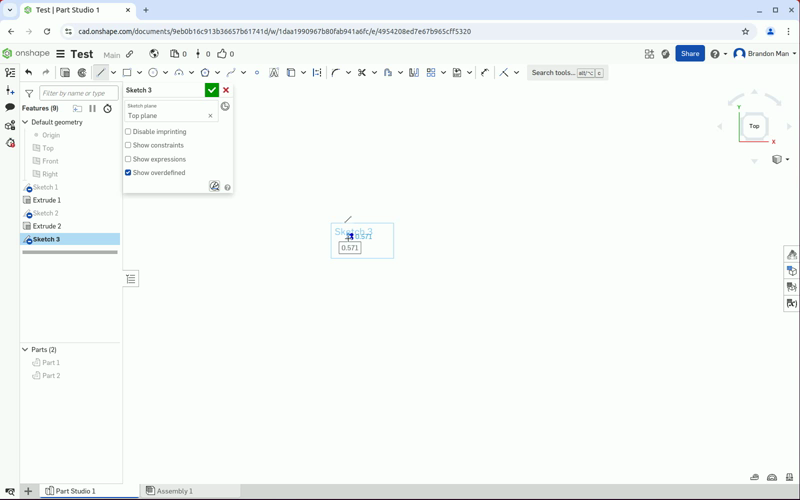
scroll(6)
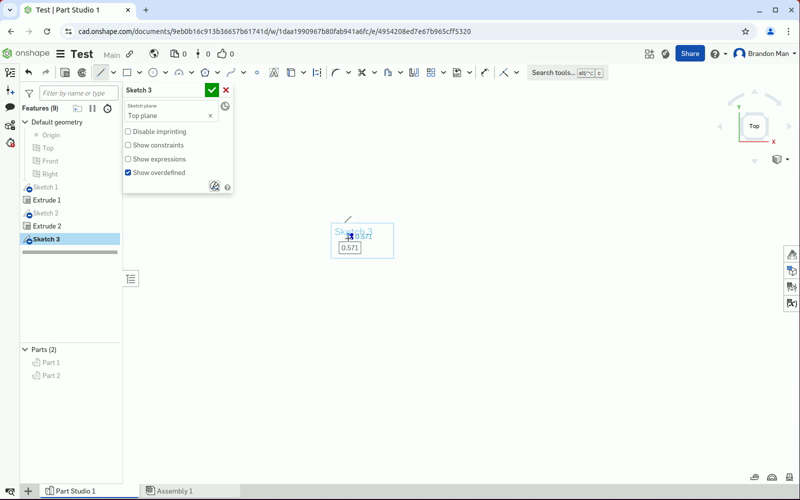
scroll(6)
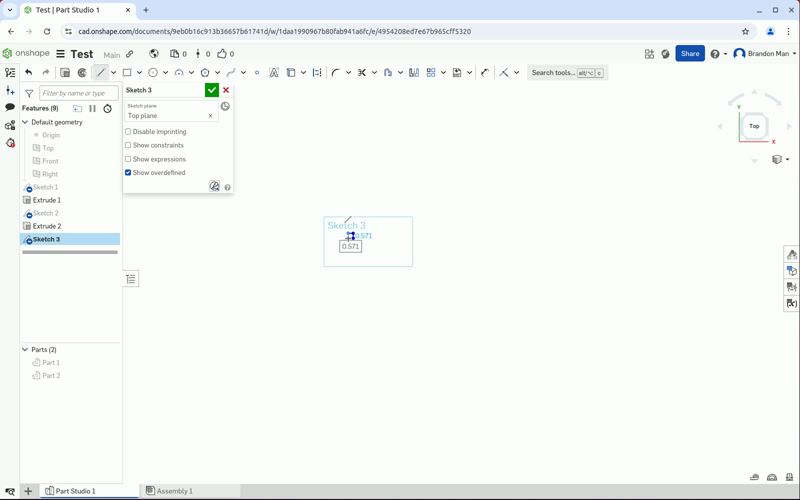
scroll(6)
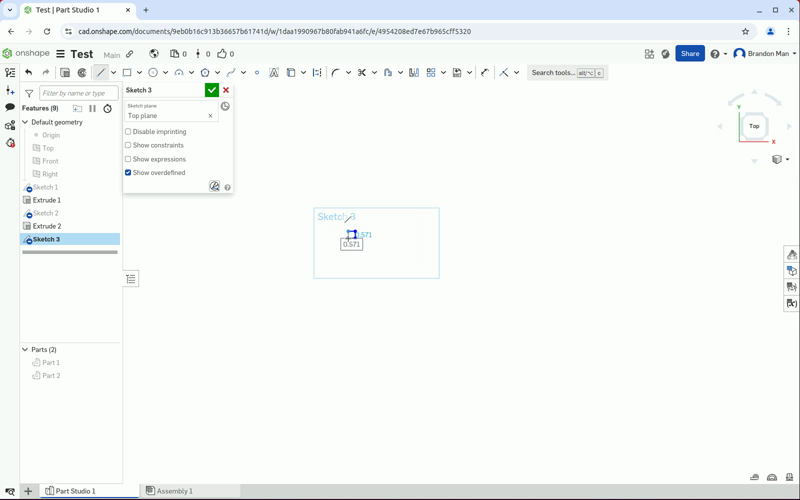
scroll(6)
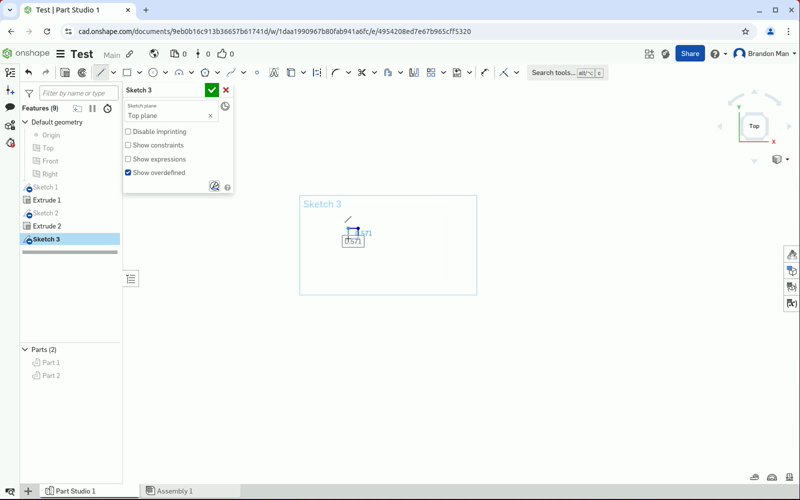
scroll(6)
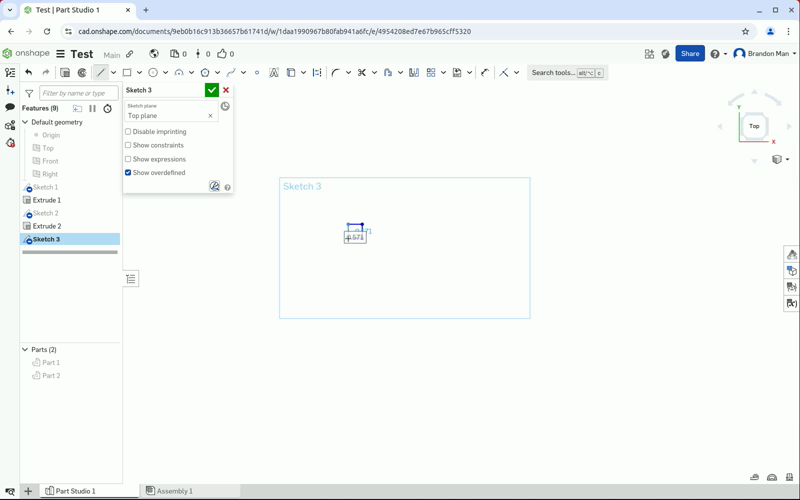
scroll(6)
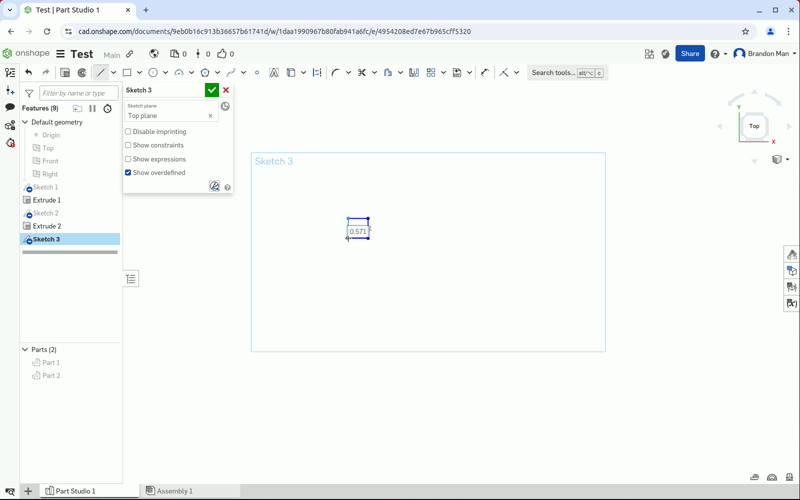
scroll(6)
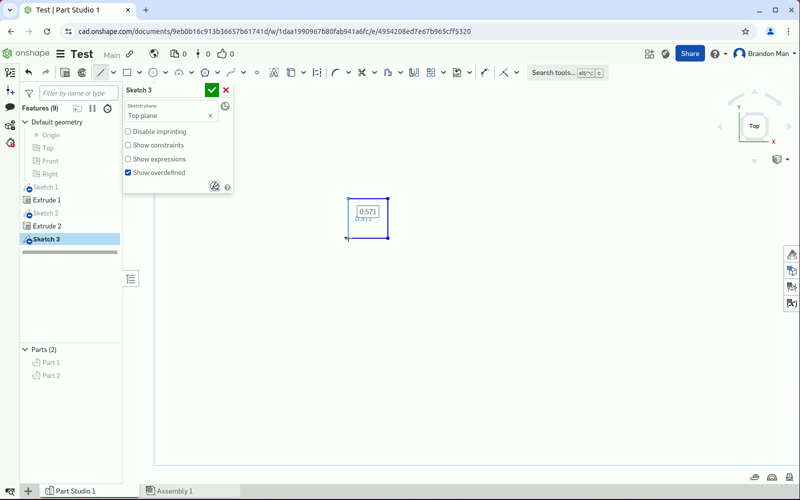
key_up(shift)
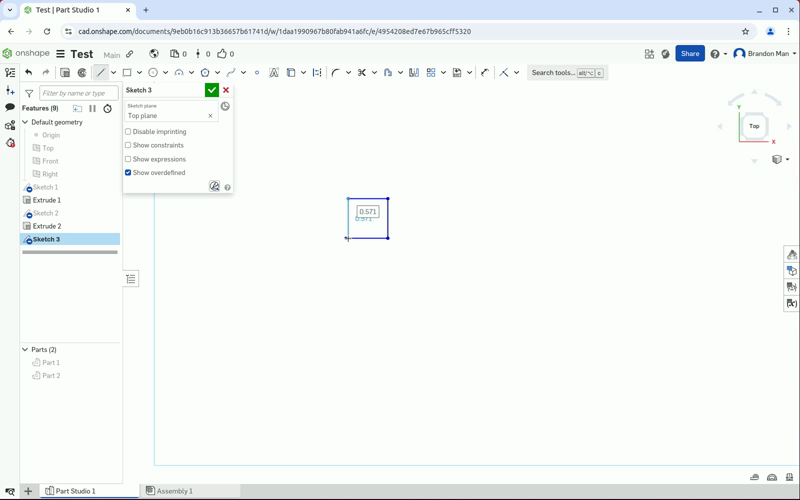
click(348, 238)
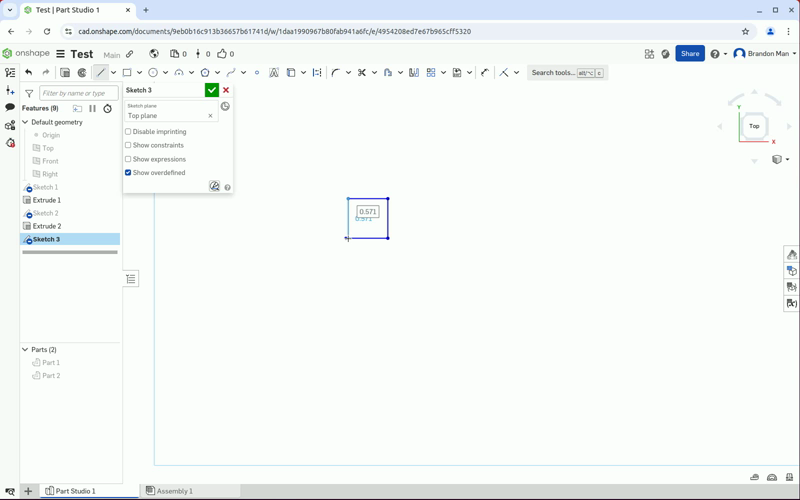
scroll(-6)
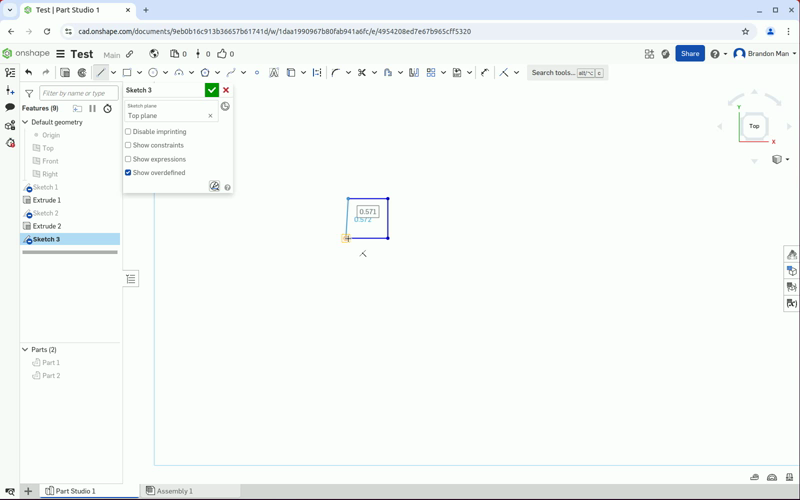
scroll(-6)
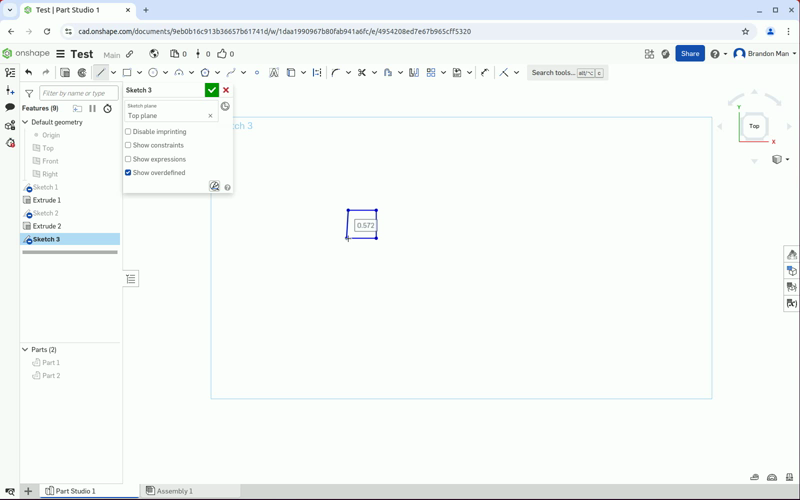
scroll(-6)
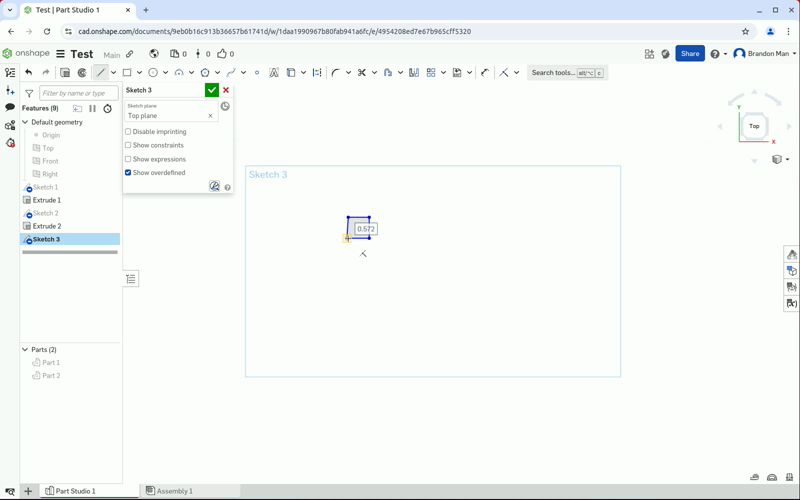
scroll(-6)
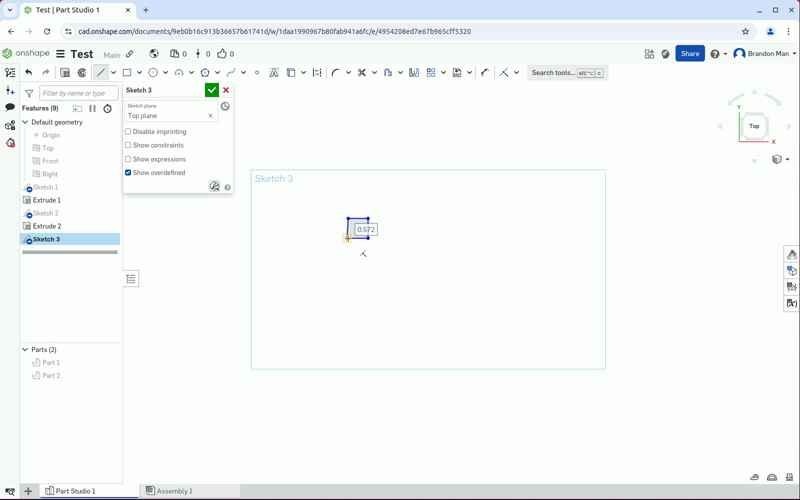
scroll(-6)
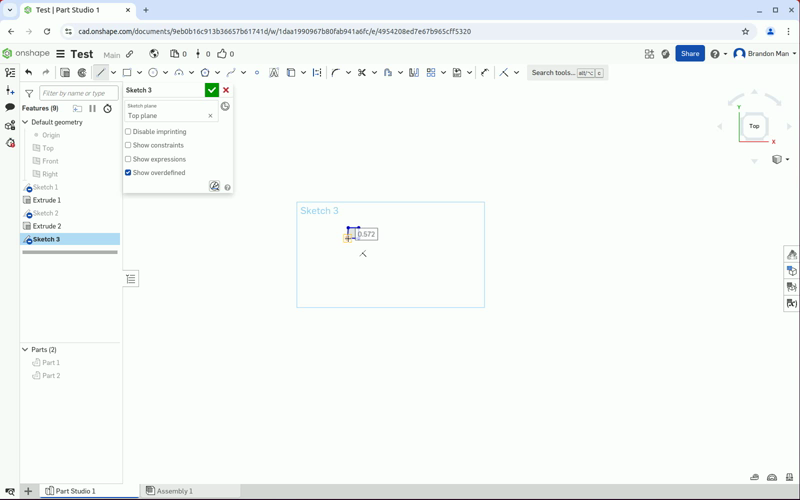
scroll(-6)
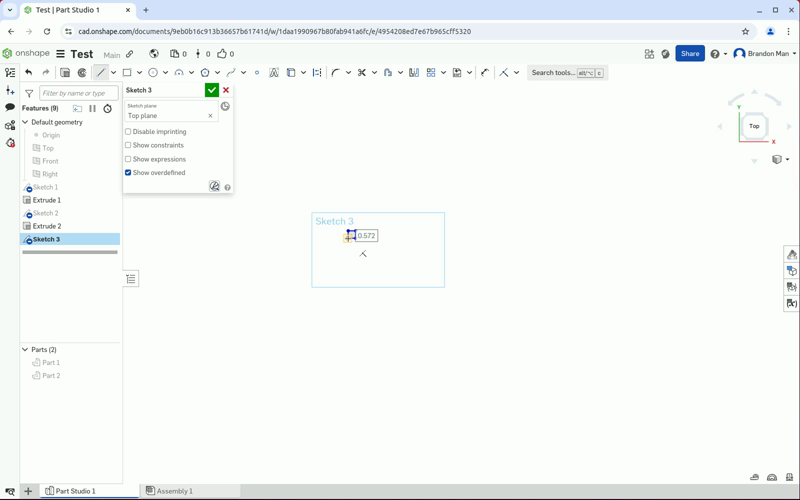
scroll(-6)
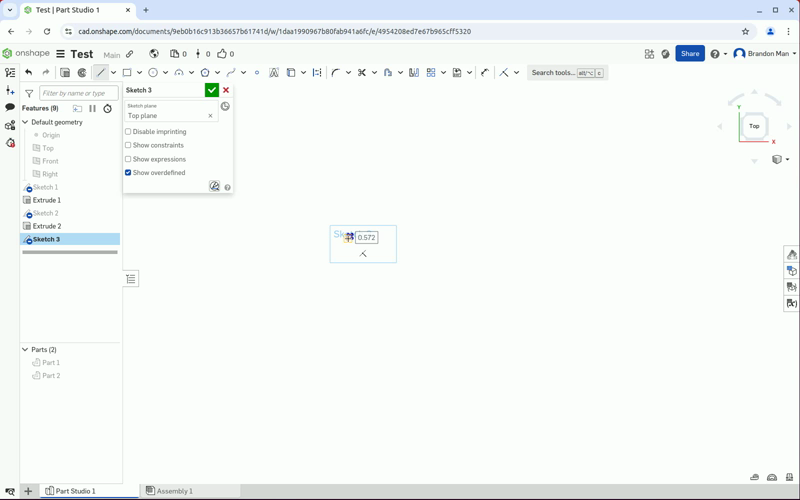
key(esc)
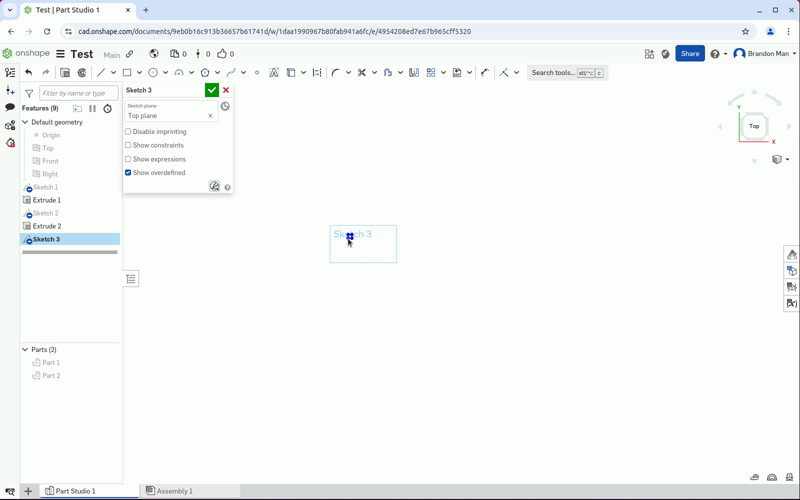
mouse_move(348, 236)
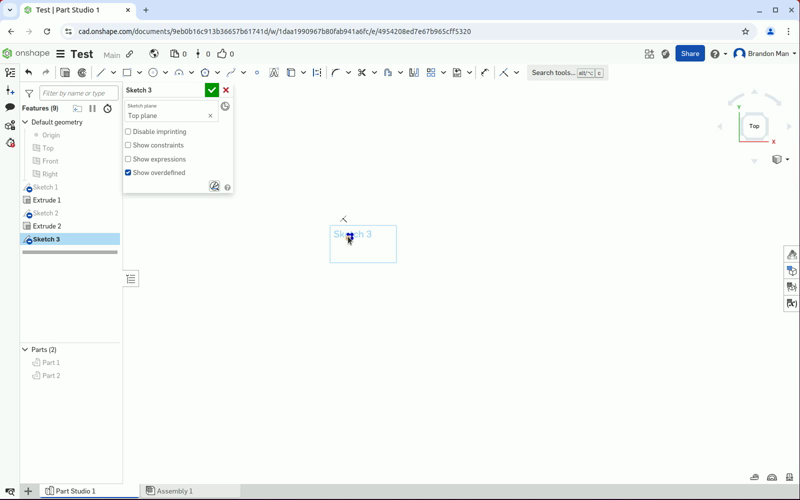
scroll(6)
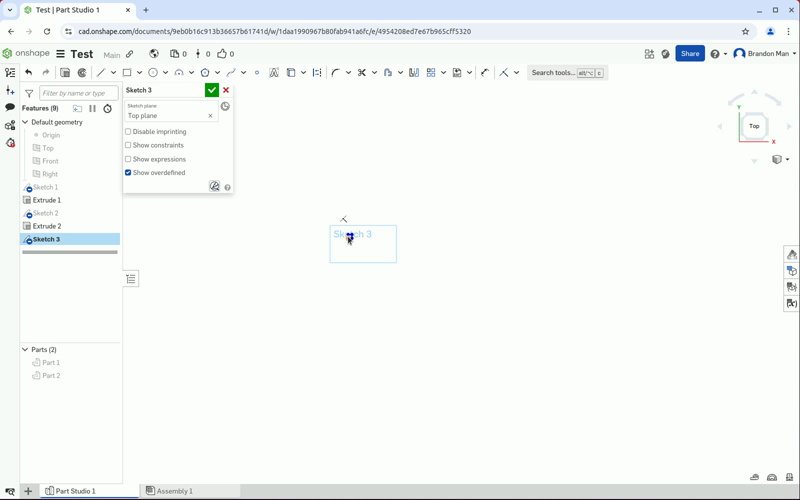
scroll(6)
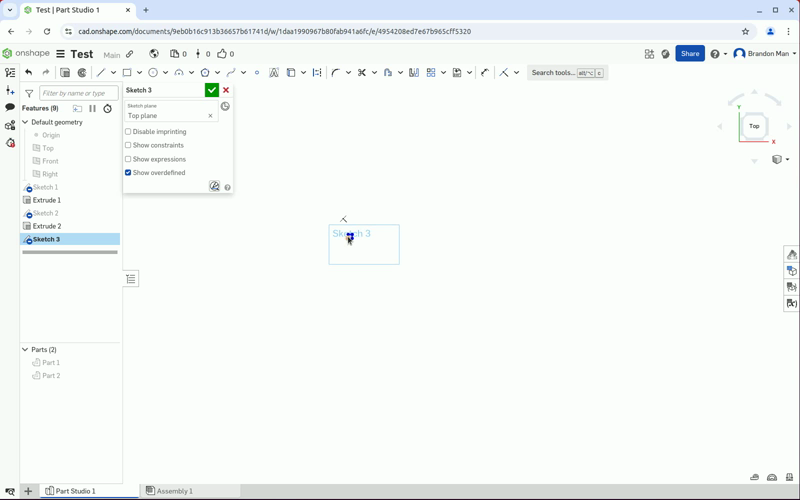
scroll(6)
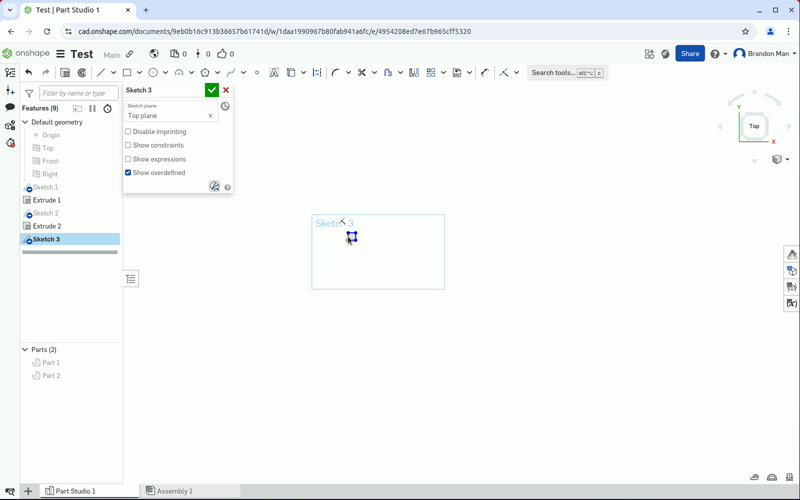
scroll(6)
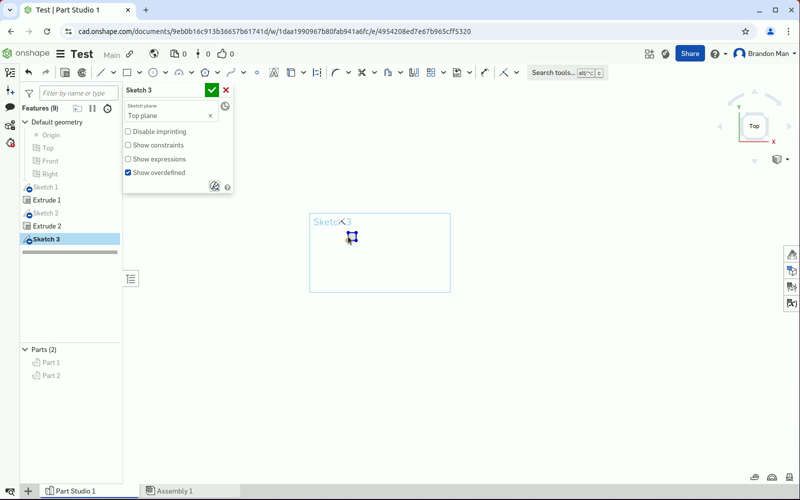
scroll(6)
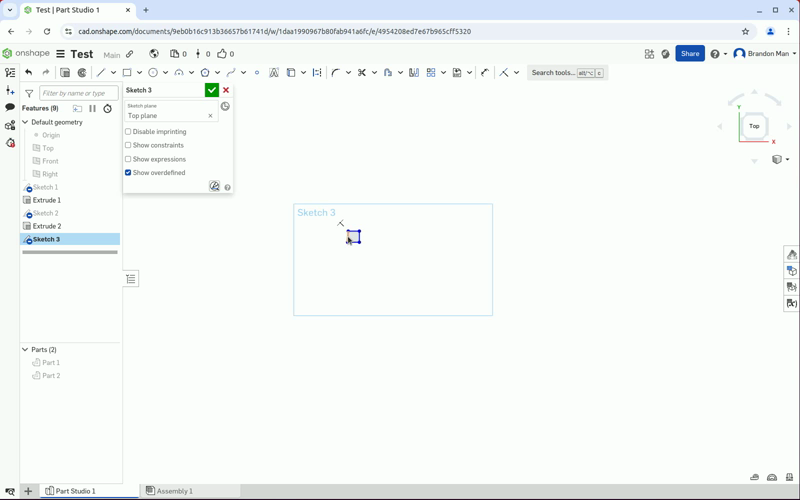
scroll(6)
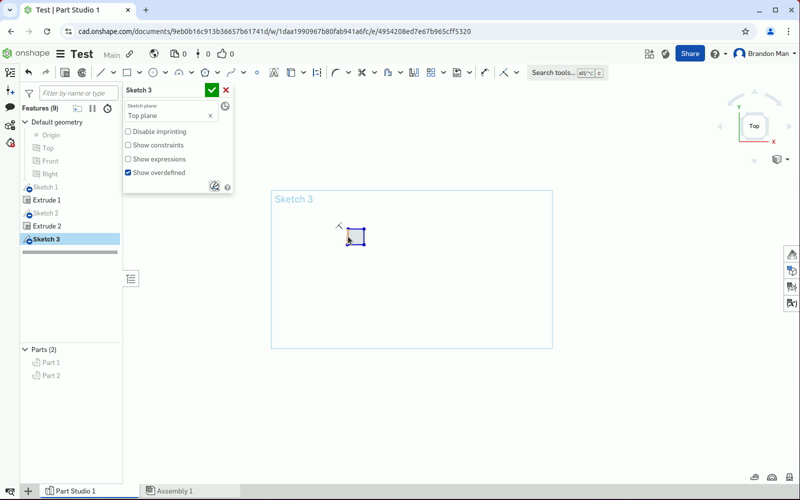
scroll(6)
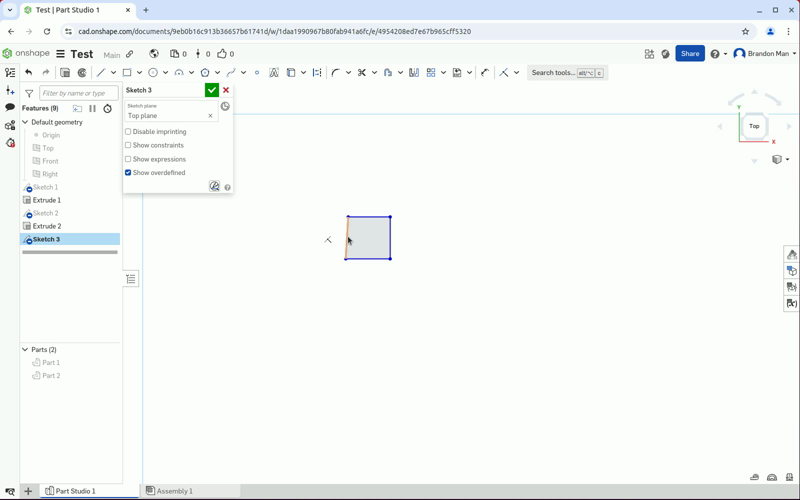
click(348, 236)
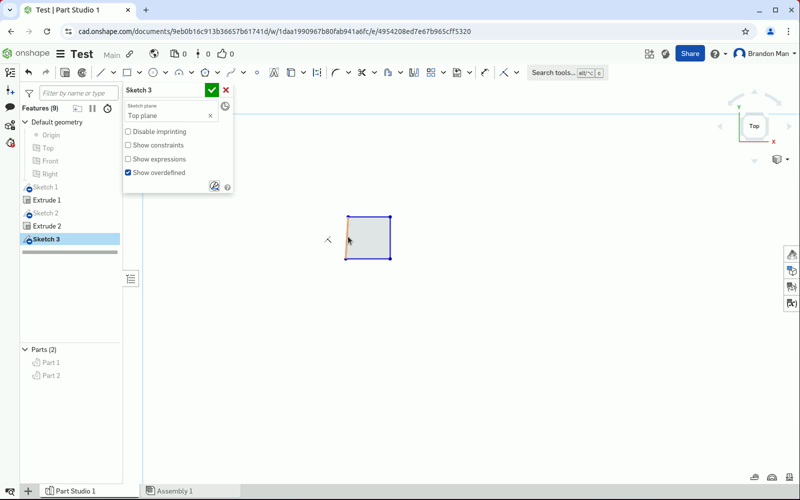
scroll(-6)
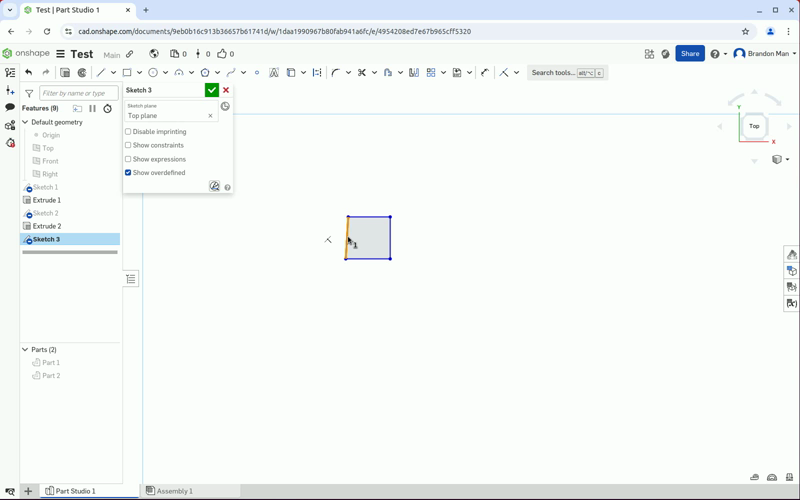
scroll(-6)
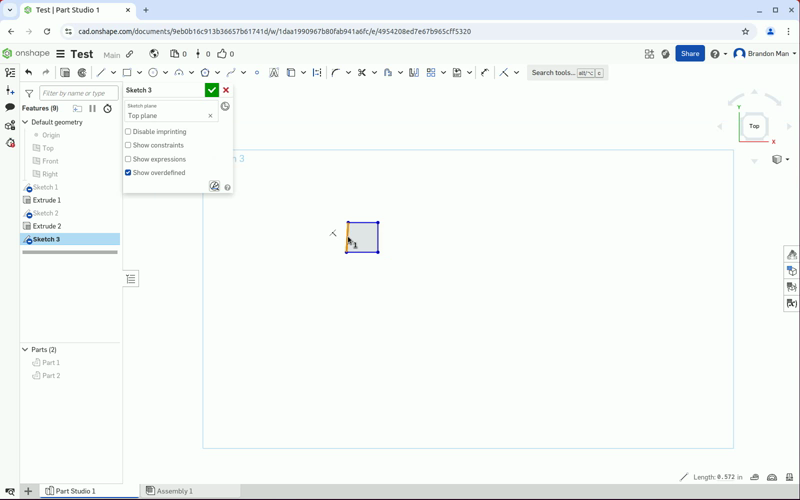
scroll(-6)
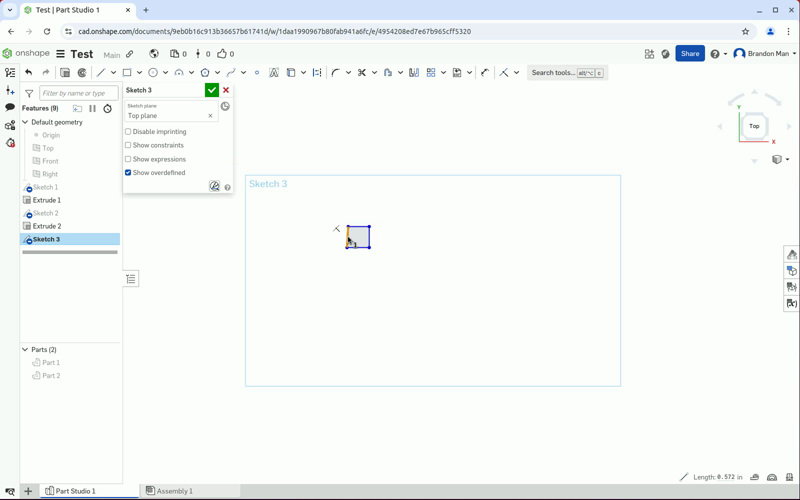
scroll(-6)
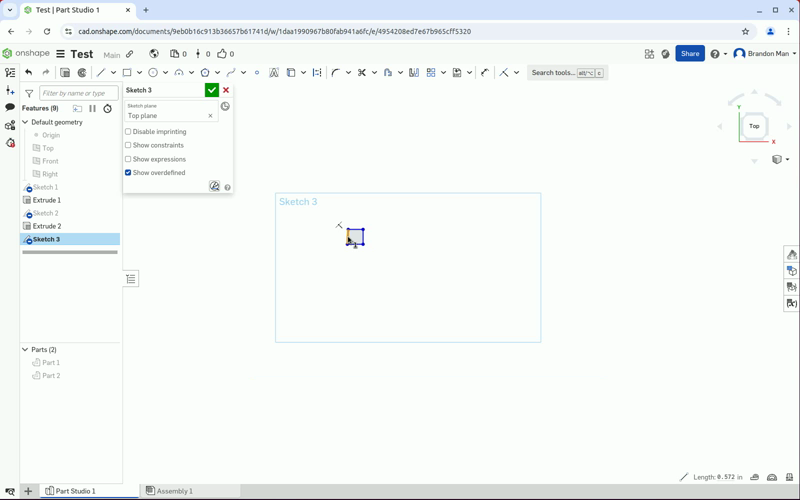
scroll(-6)
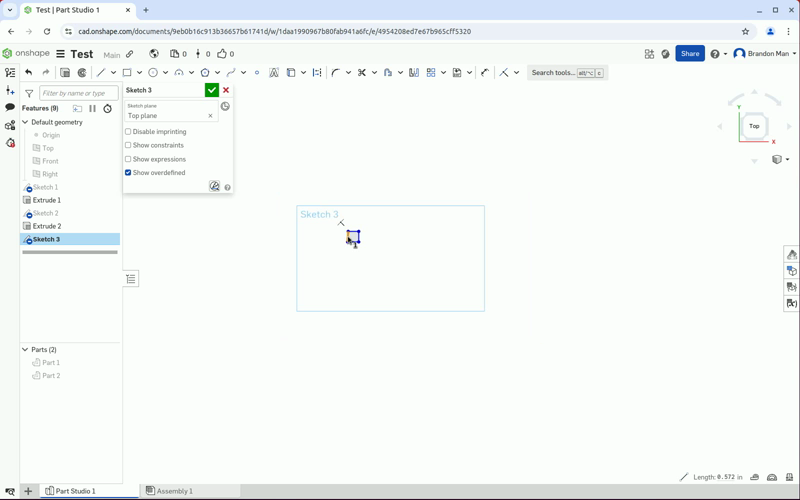
scroll(-6)
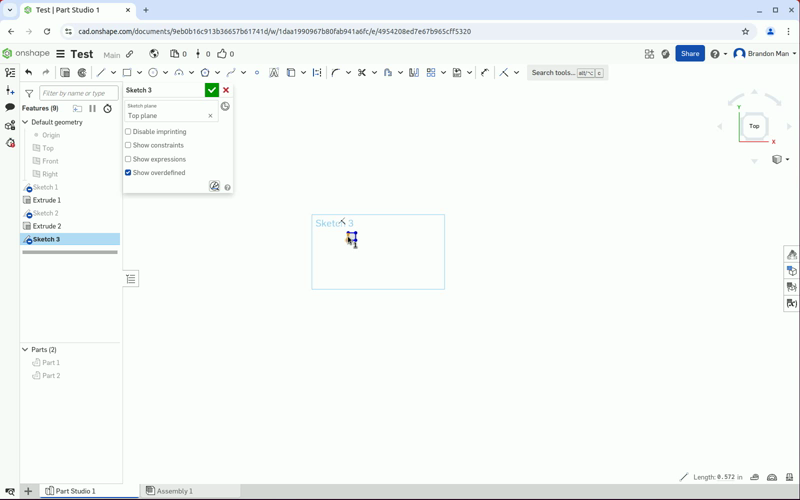
scroll(-6)
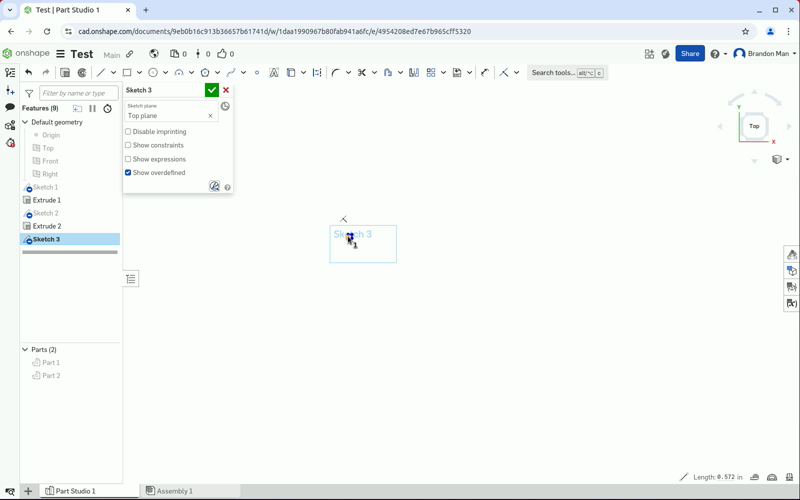
mouse_move(73, 352)
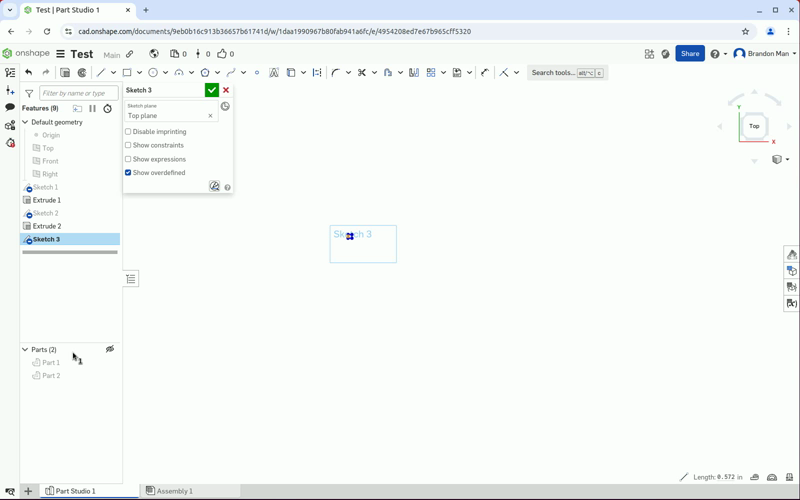
key(shift+y)
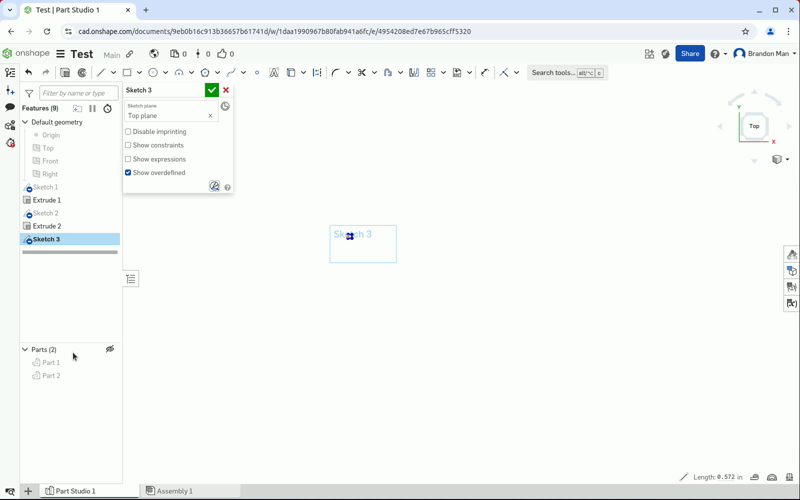
key(shift+e)
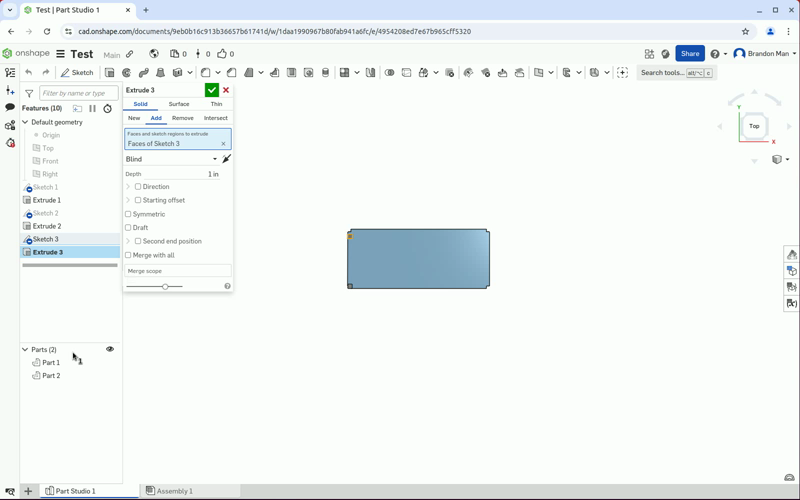
mouse_move(143, 106)
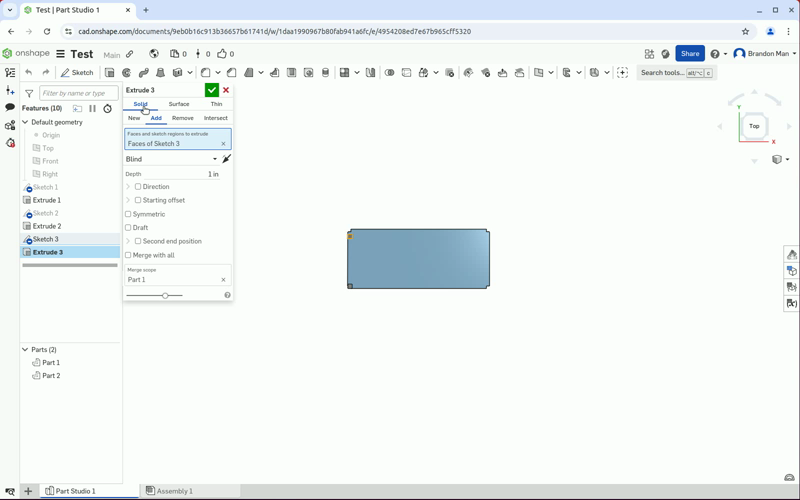
click(143, 106)
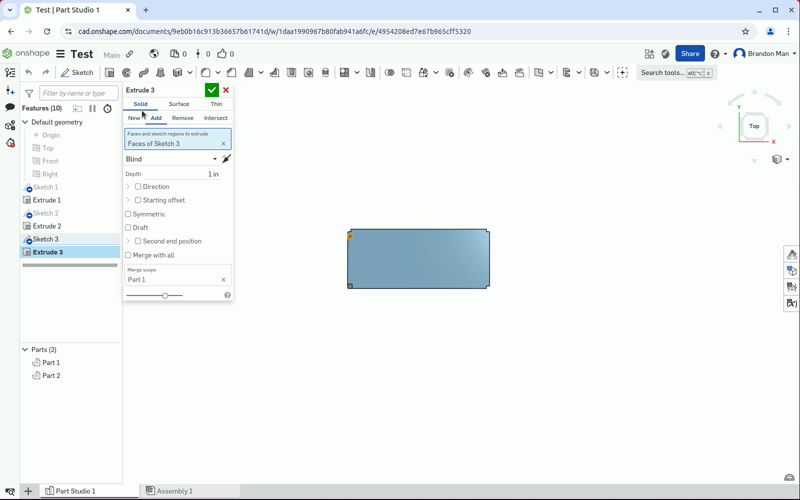
mouse_move(137, 120)
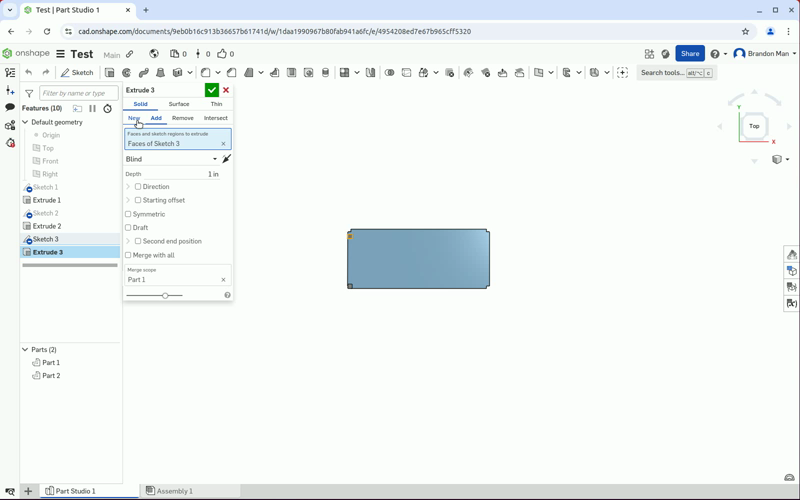
click(137, 120)
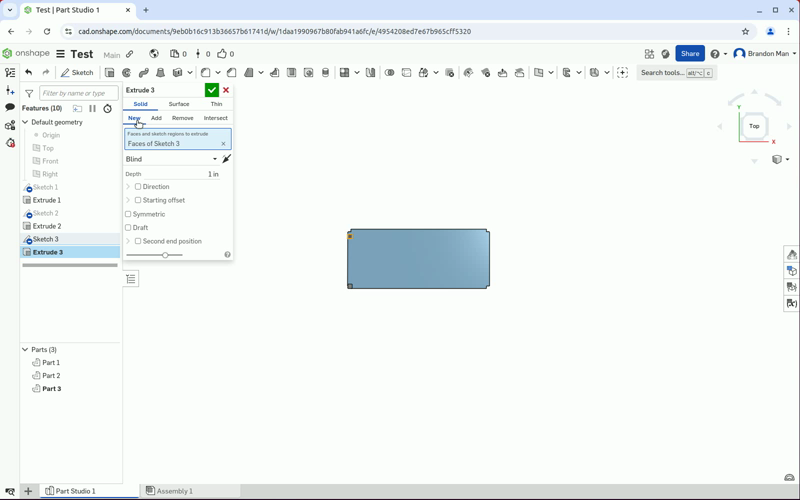
key(tab, 4)
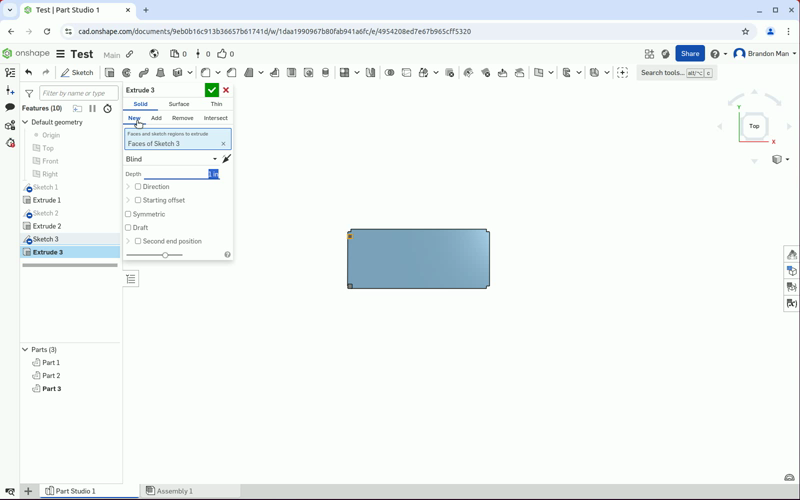
text(9.388)
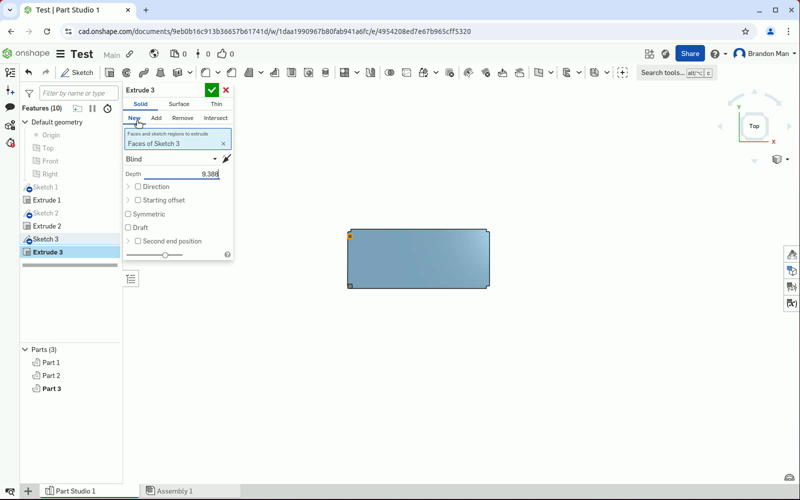
key(enter)
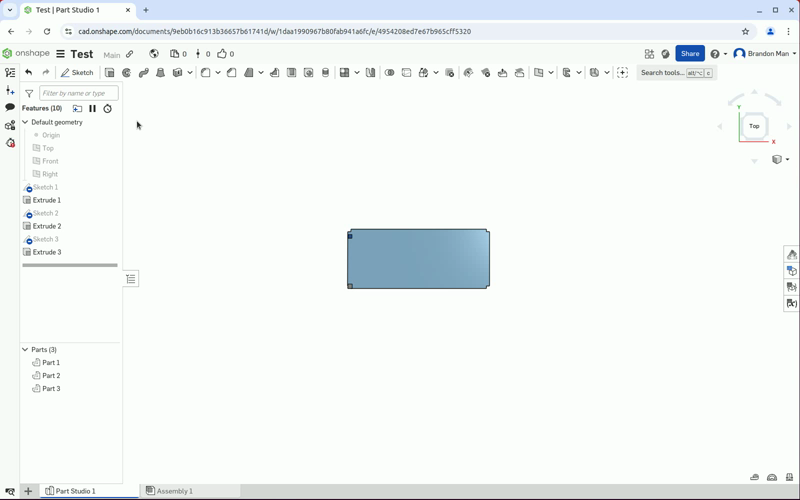
key(shift+h)
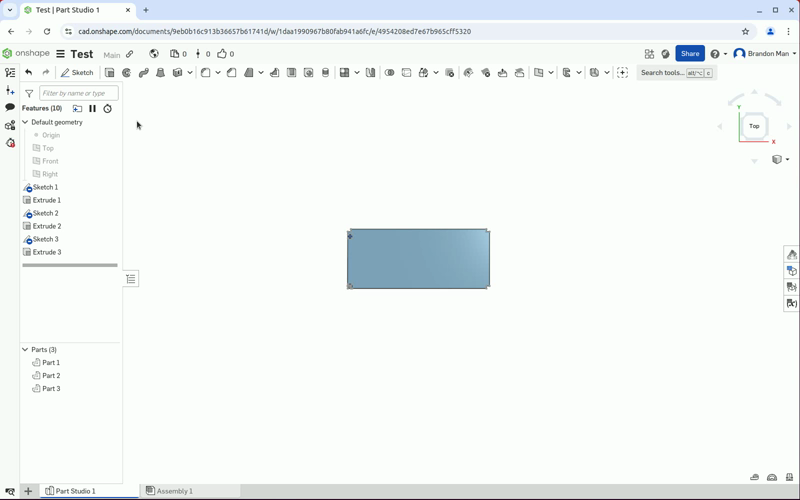
key(shift+h)
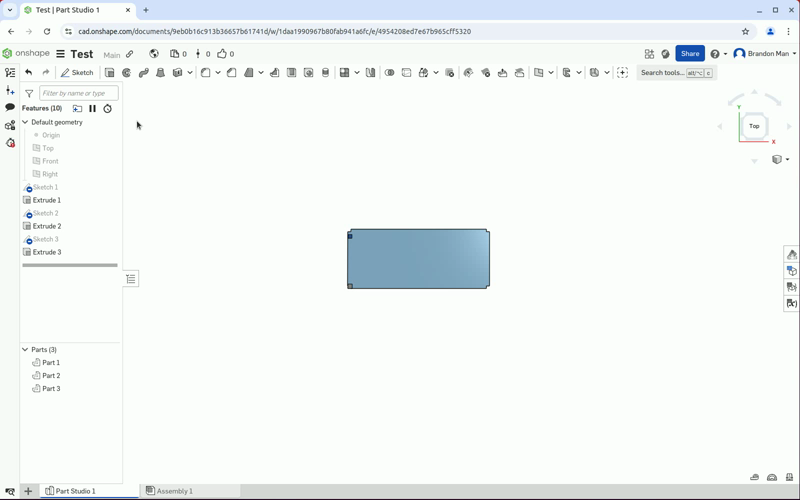
mouse_move(73, 189)
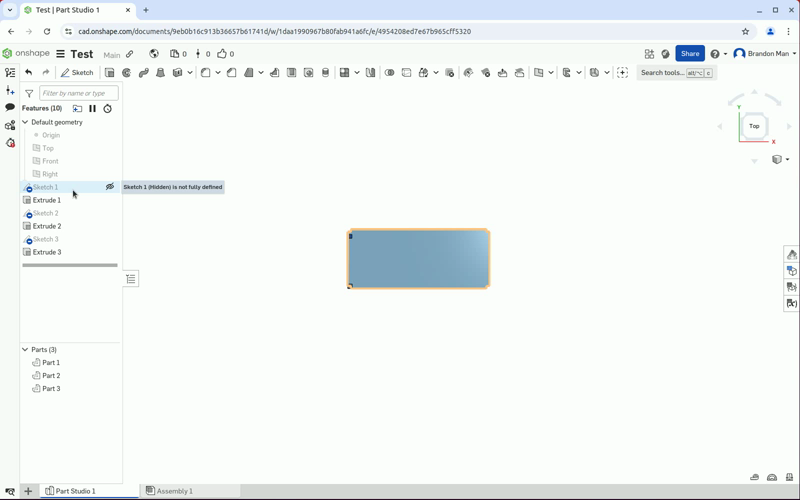
click(73, 189)
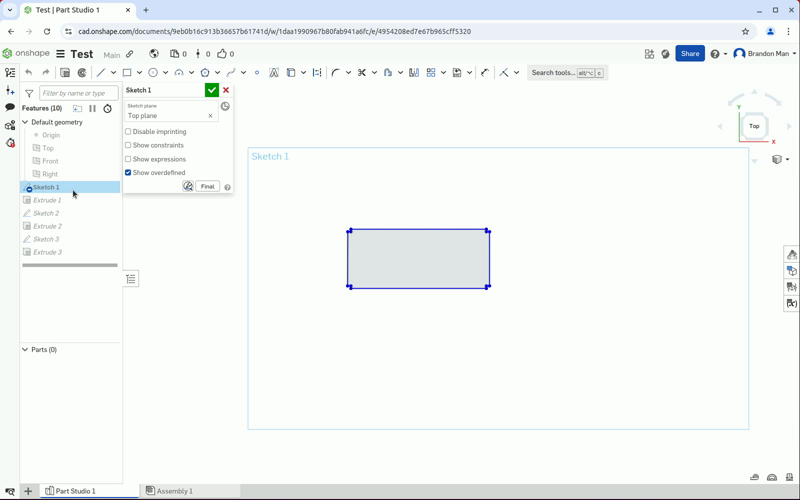
mouse_move(229, 92)
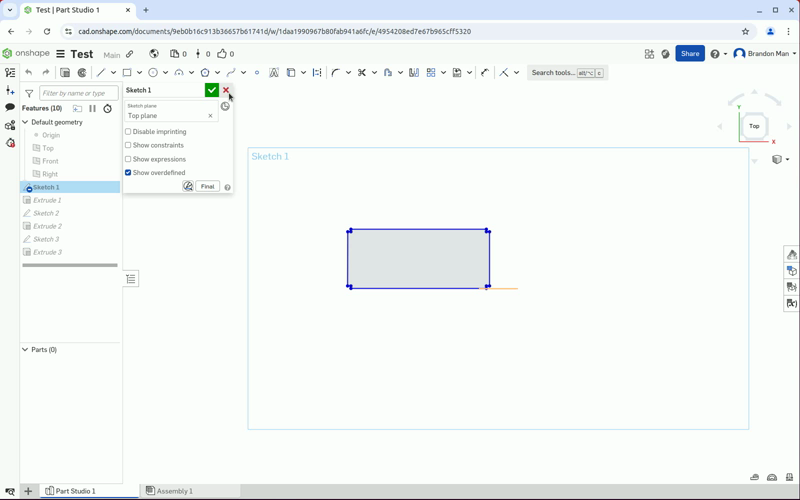
click(229, 92)
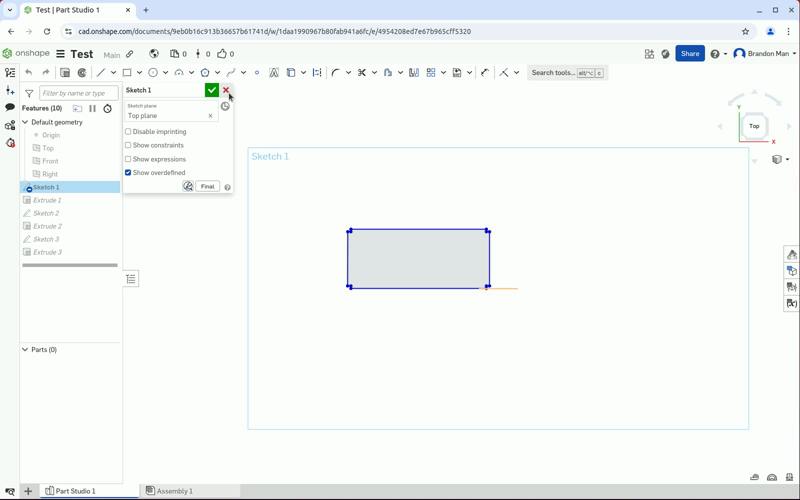
key(shift+s)
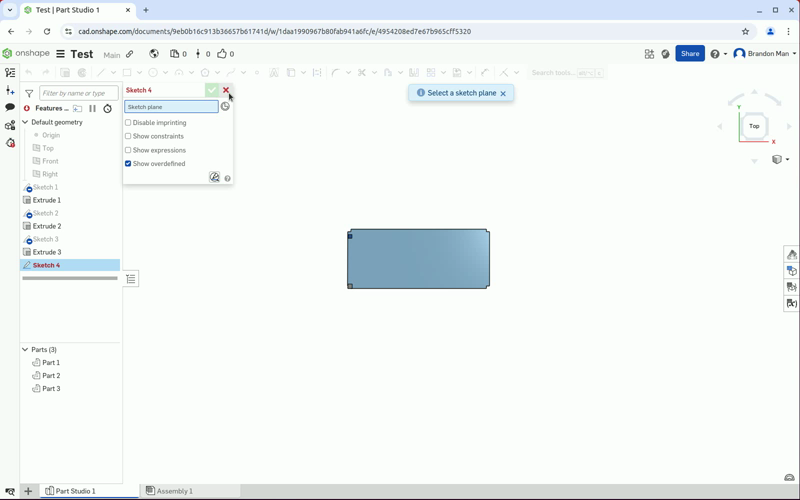
mouse_move(73, 150)
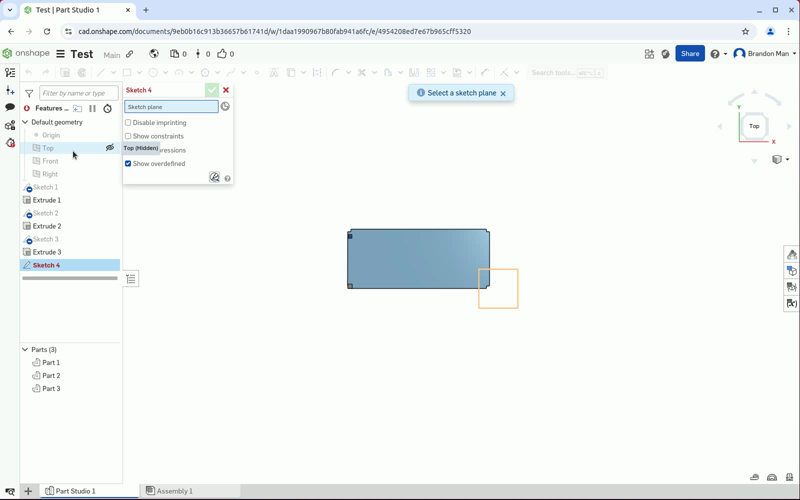
click(73, 150)
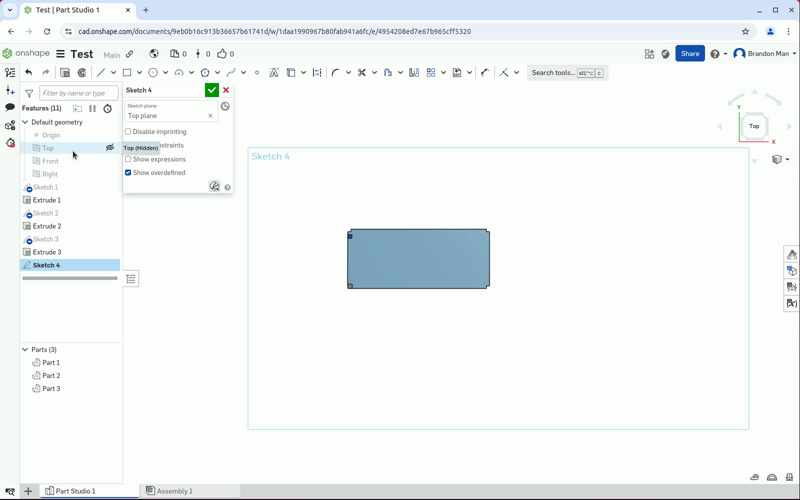
mouse_move(73, 352)
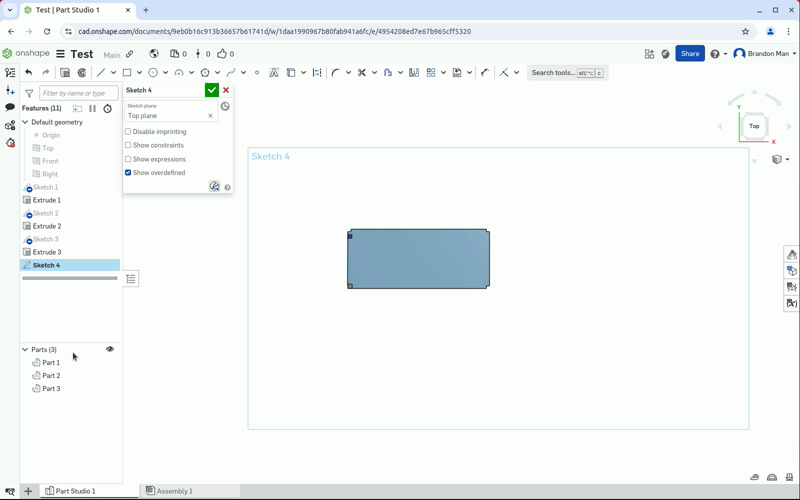
key(y)
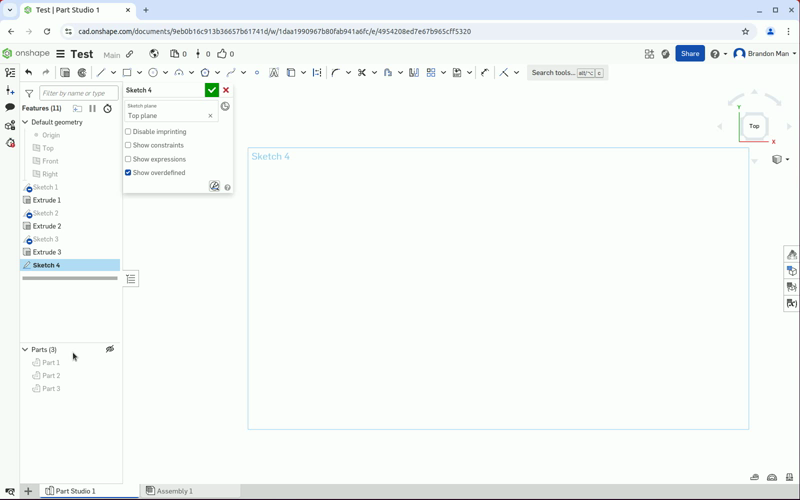
key(l)
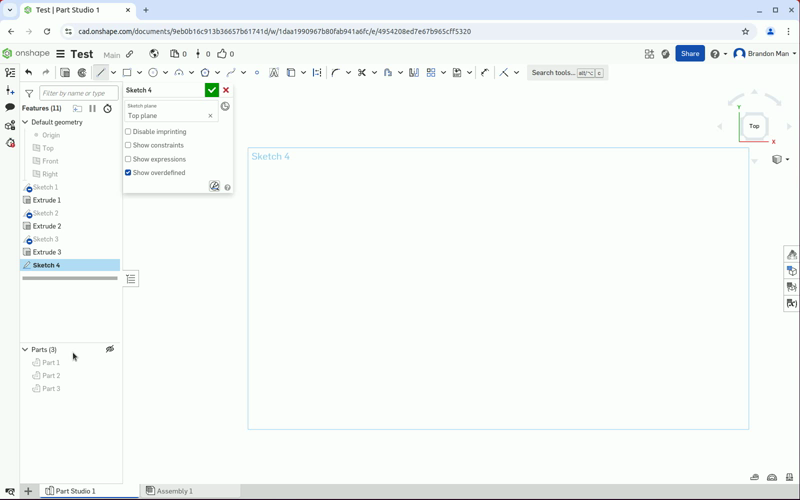
key_down(shift)
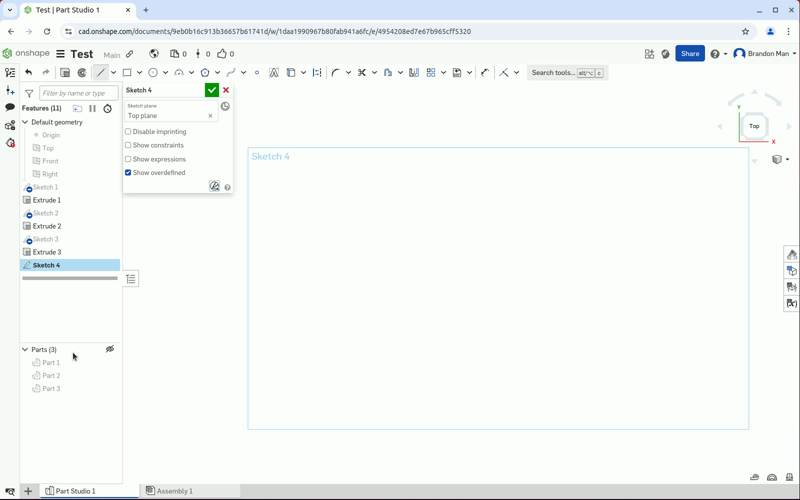
mouse_move(458, 282)
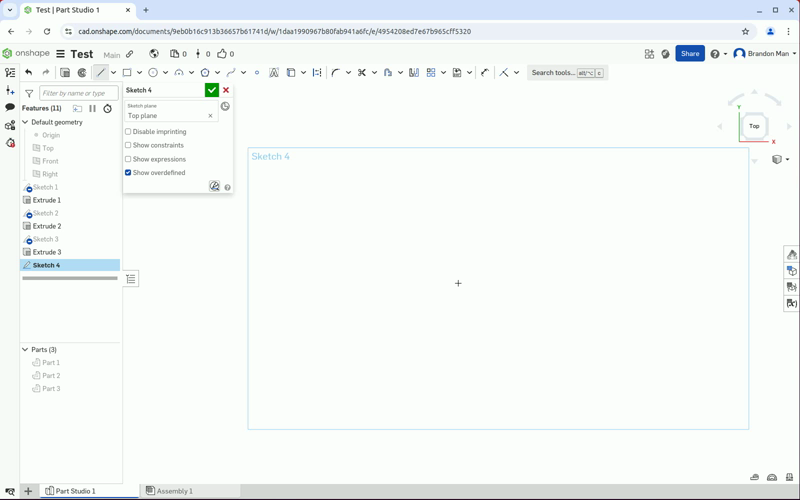
click(458, 282)
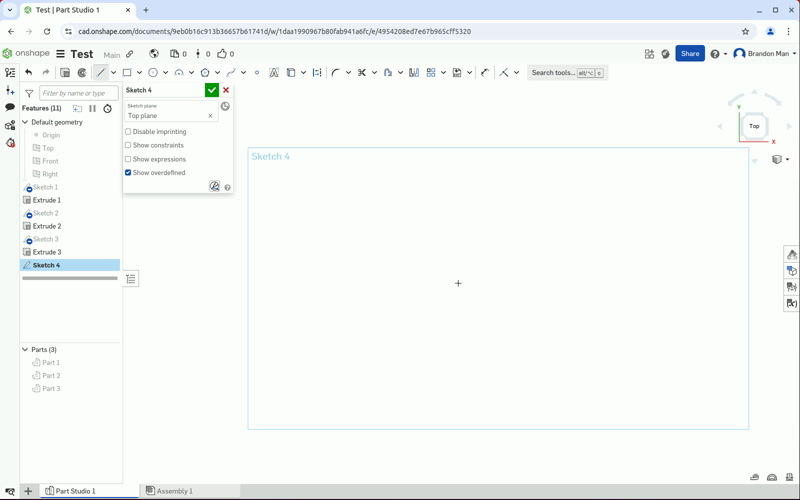
key_up(shift)
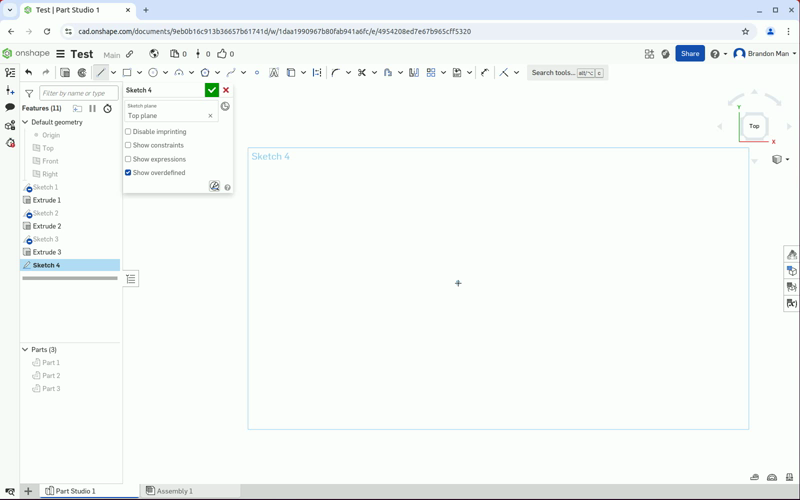
key_down(shift)
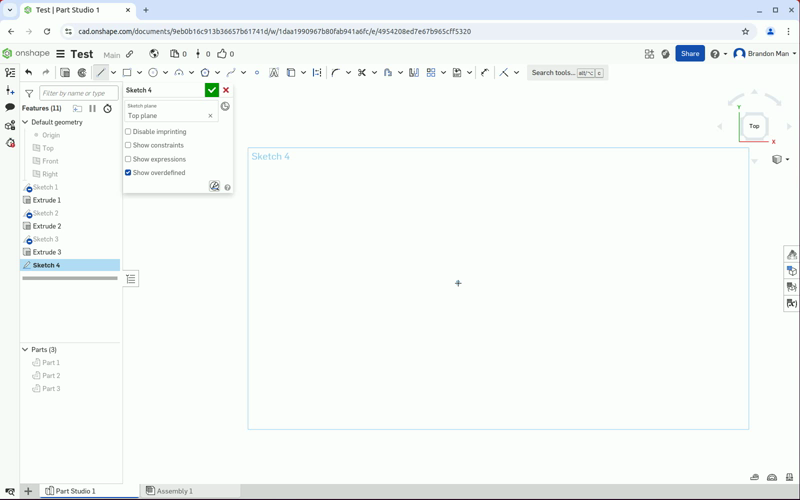
mouse_move(488, 282)
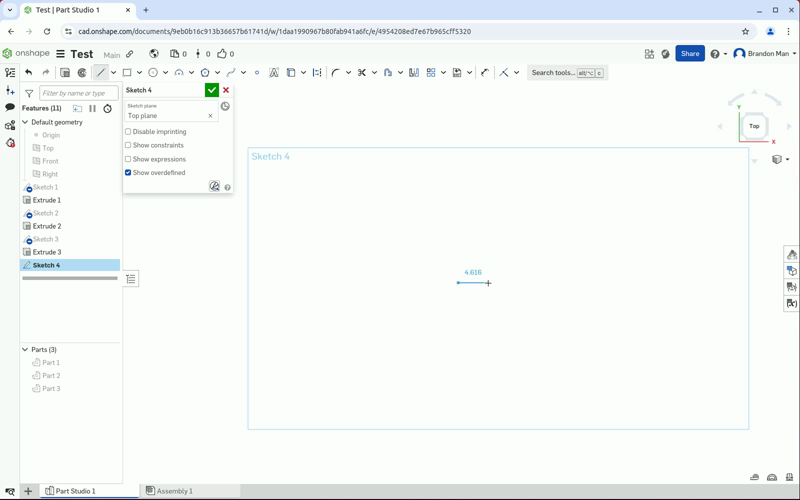
mouse_move(461, 282)
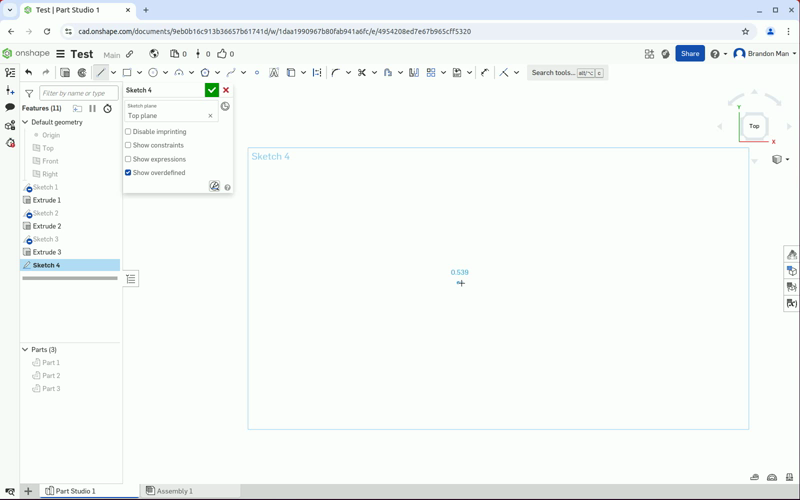
scroll(6)
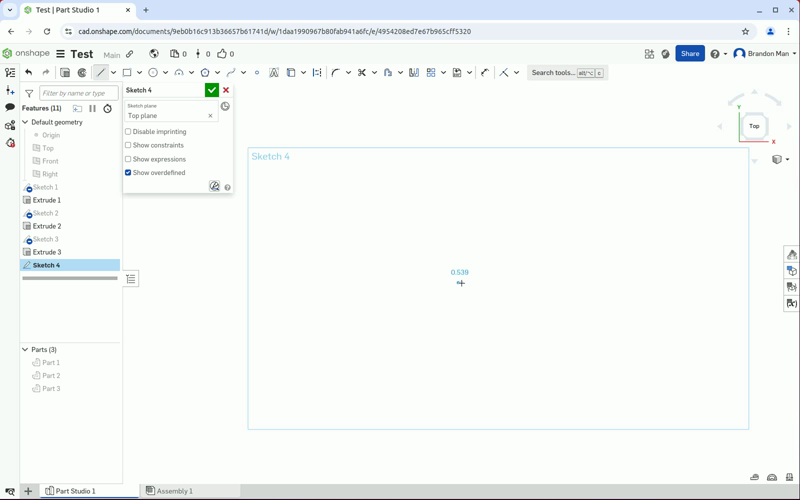
scroll(6)
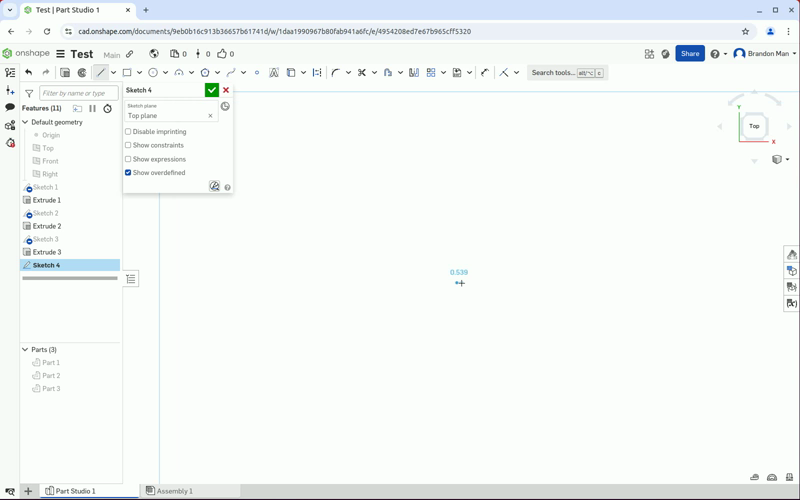
scroll(6)
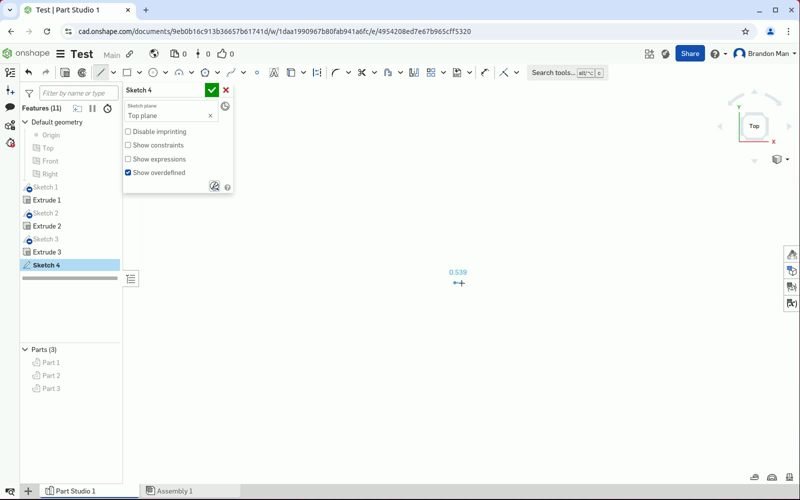
scroll(6)
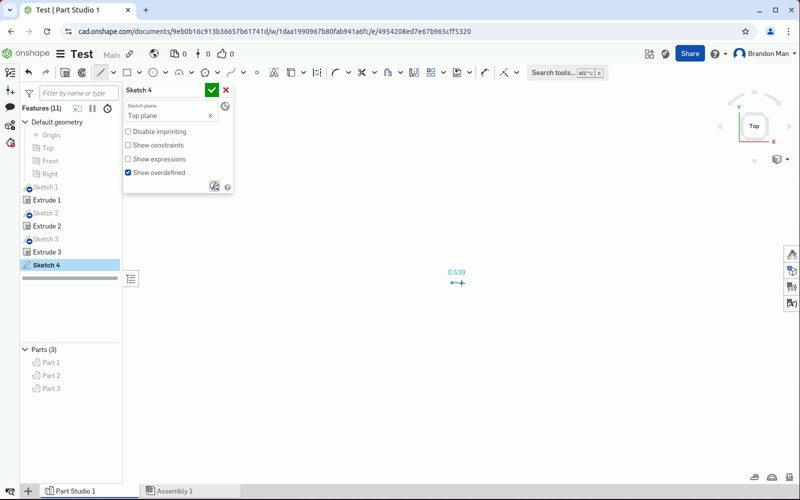
scroll(6)
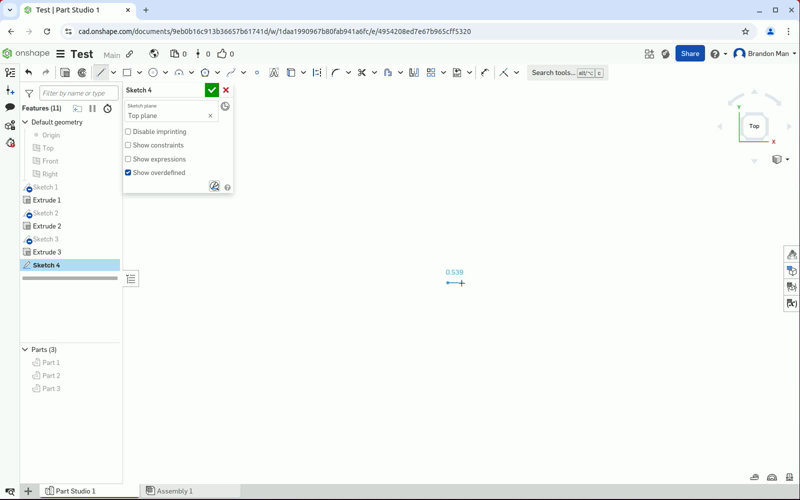
scroll(6)
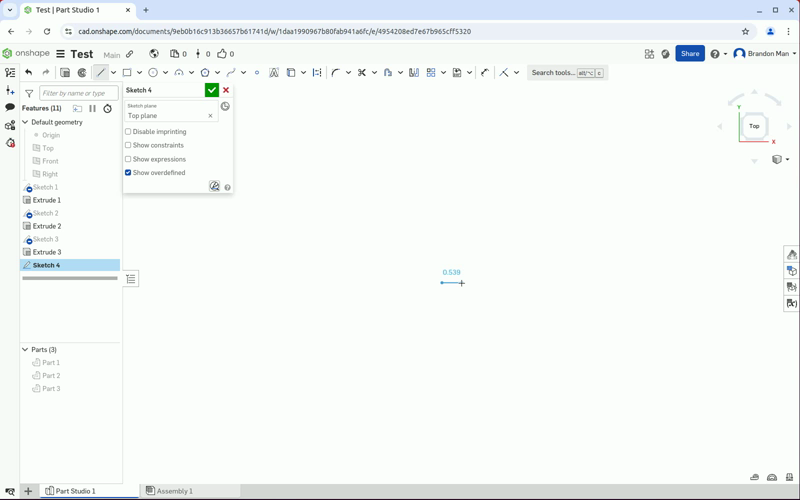
scroll(6)
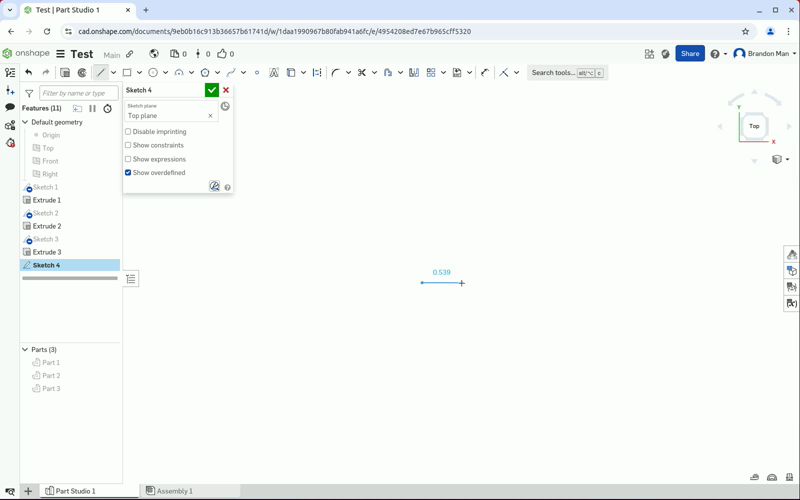
click(461, 282)
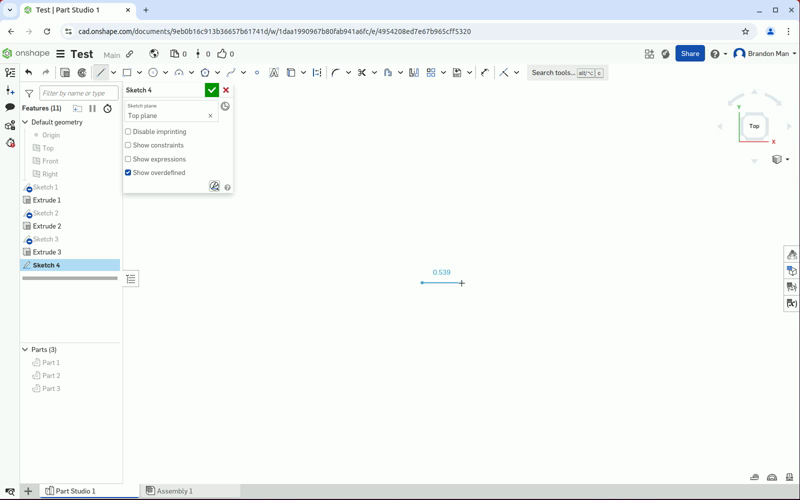
scroll(-6)
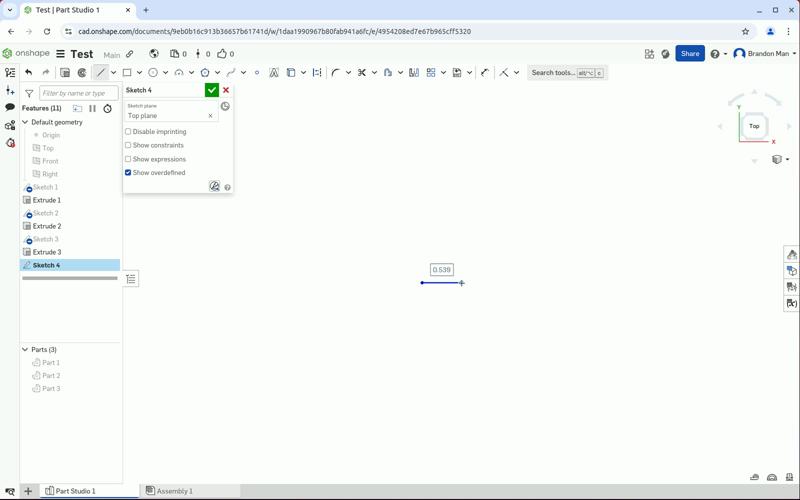
scroll(-6)
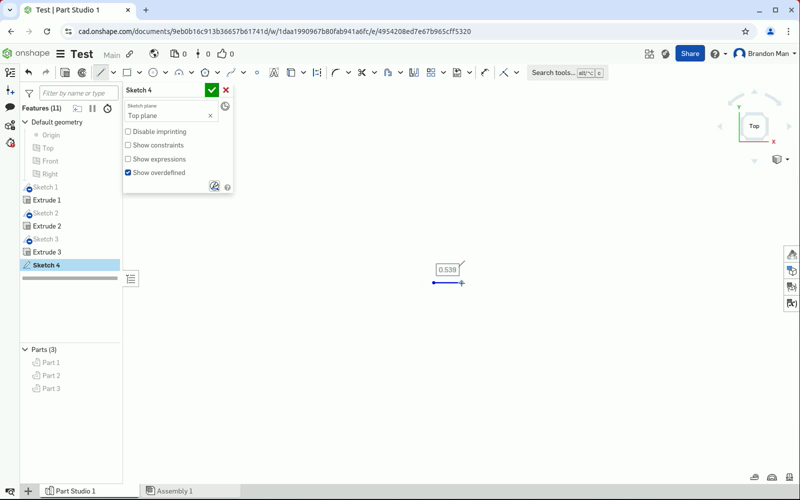
scroll(-6)
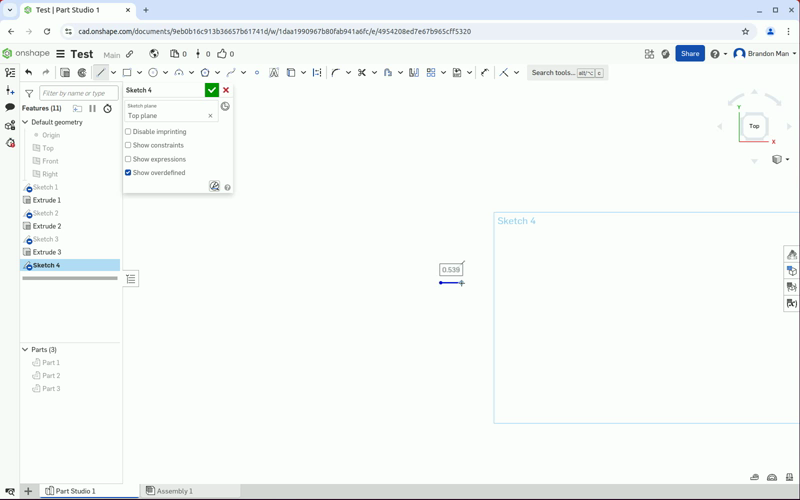
scroll(-6)
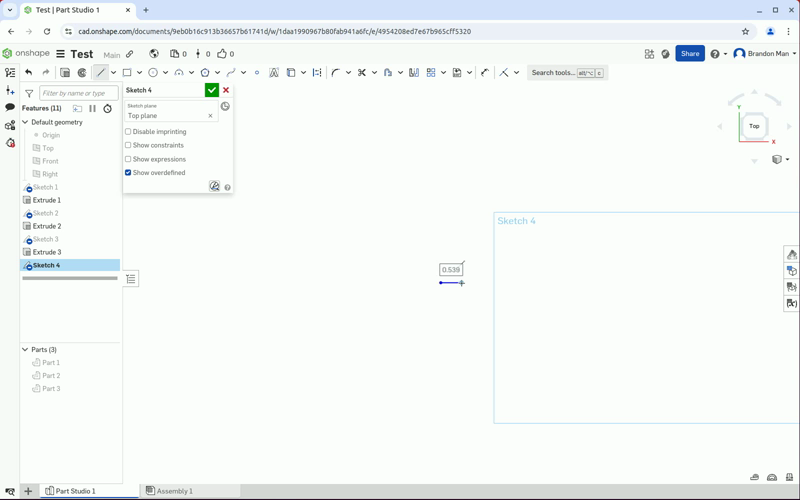
scroll(-6)
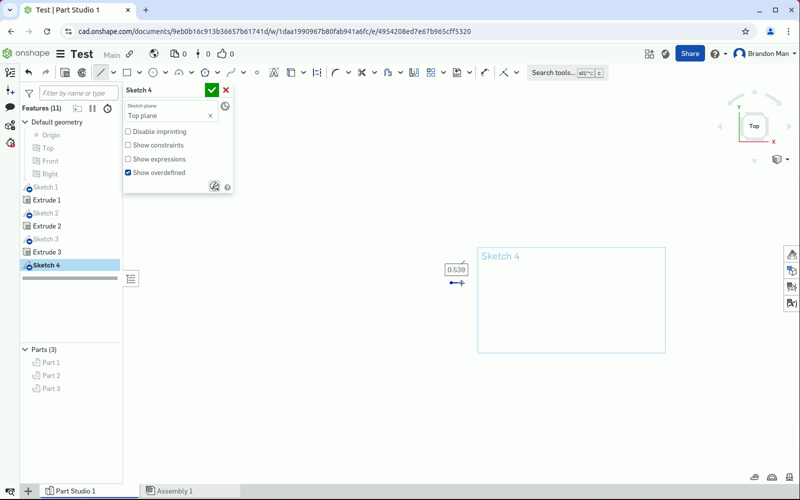
scroll(-6)
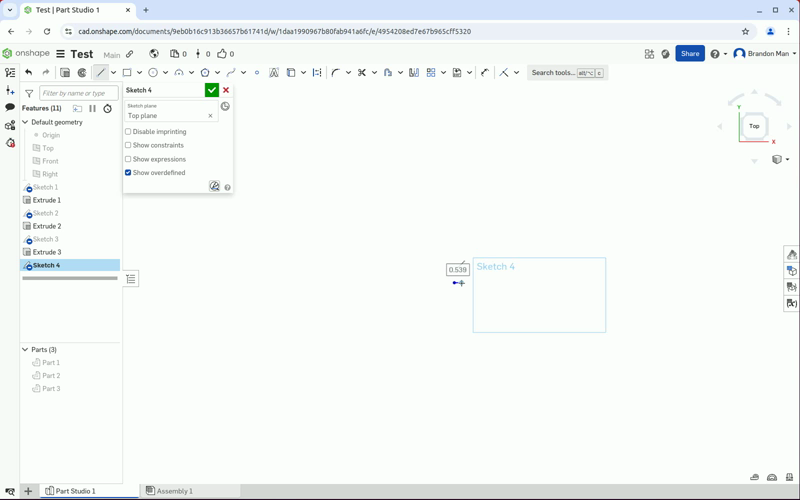
scroll(-6)
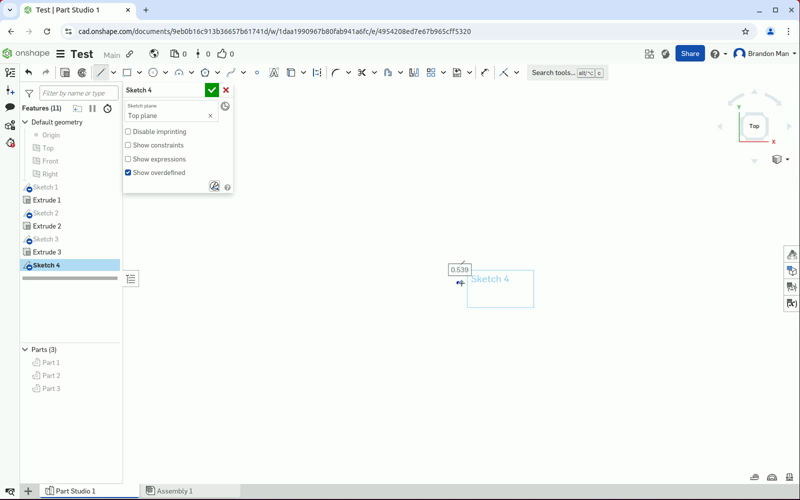
key_up(shift)
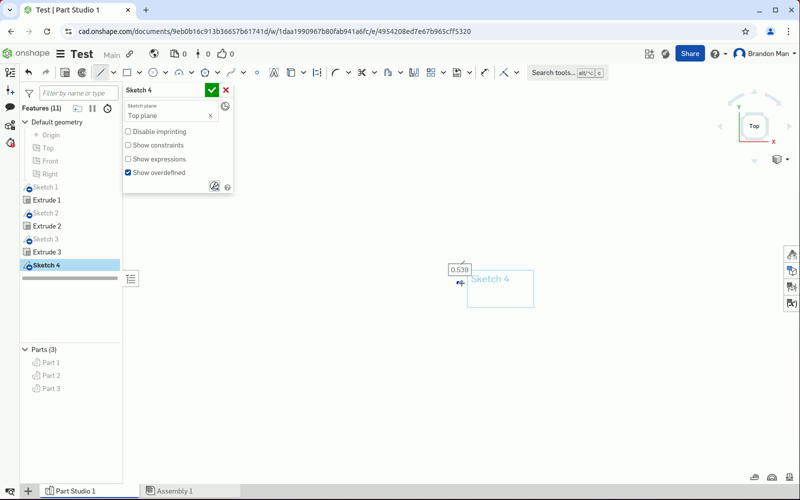
key_down(shift)
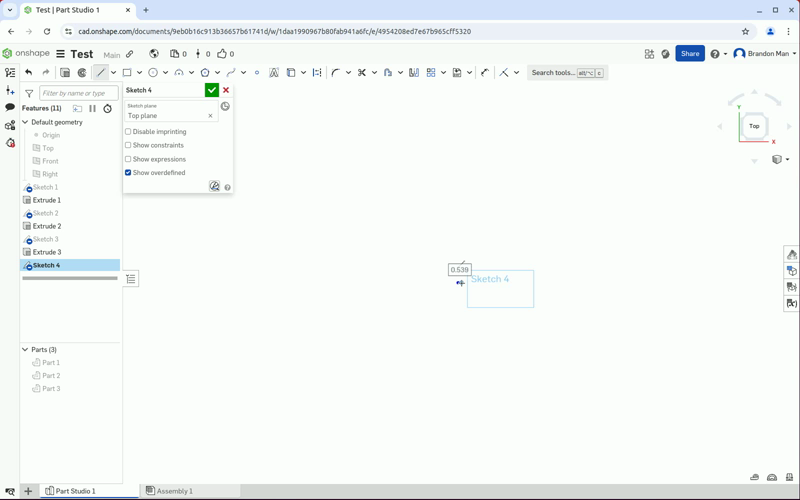
mouse_move(492, 282)
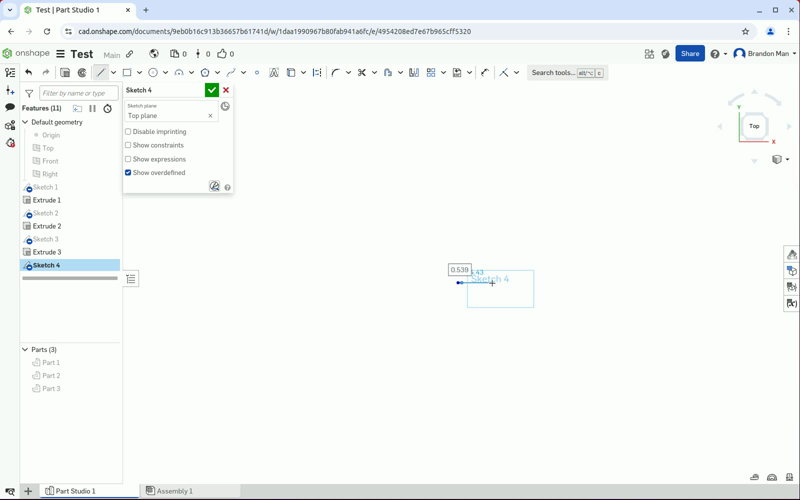
mouse_move(461, 279)
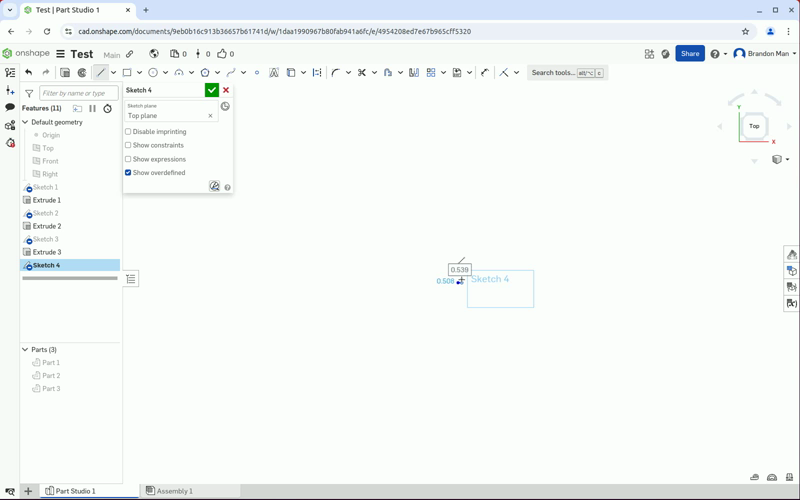
scroll(6)
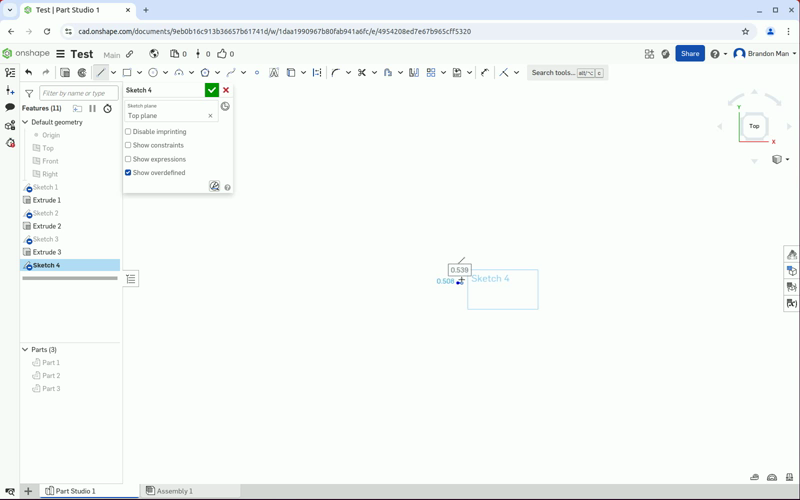
scroll(6)
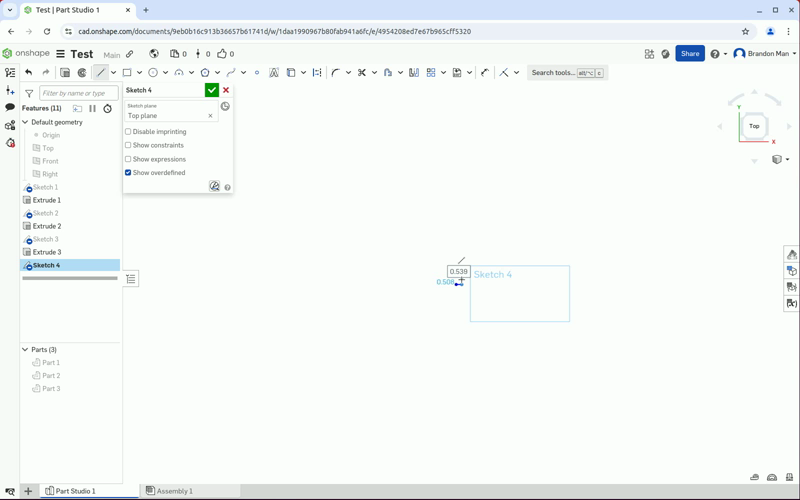
scroll(6)
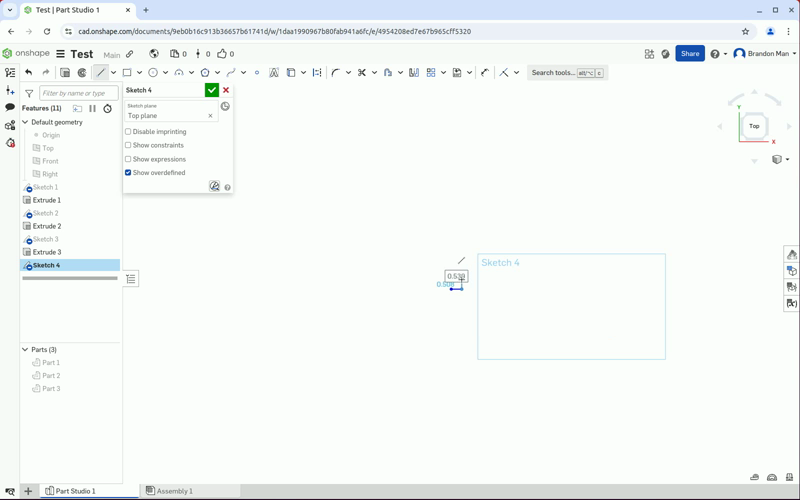
scroll(6)
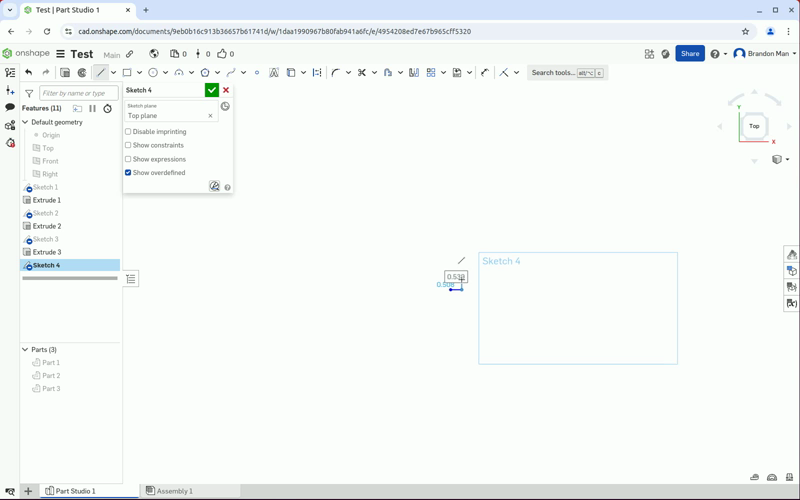
scroll(6)
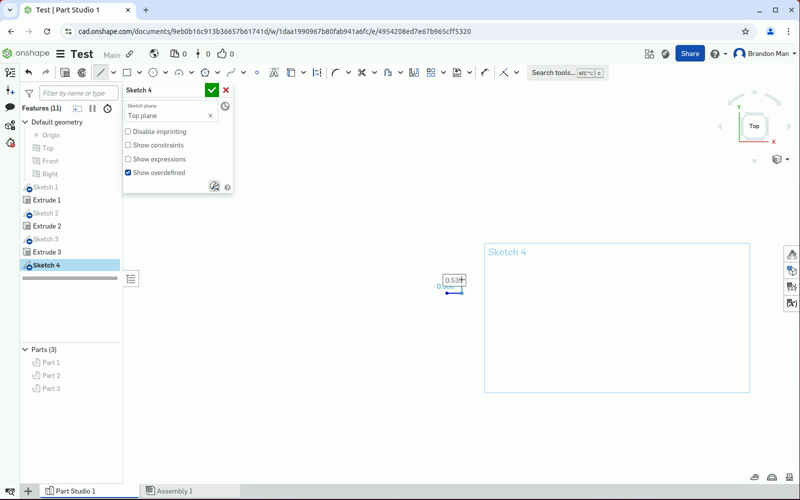
scroll(6)
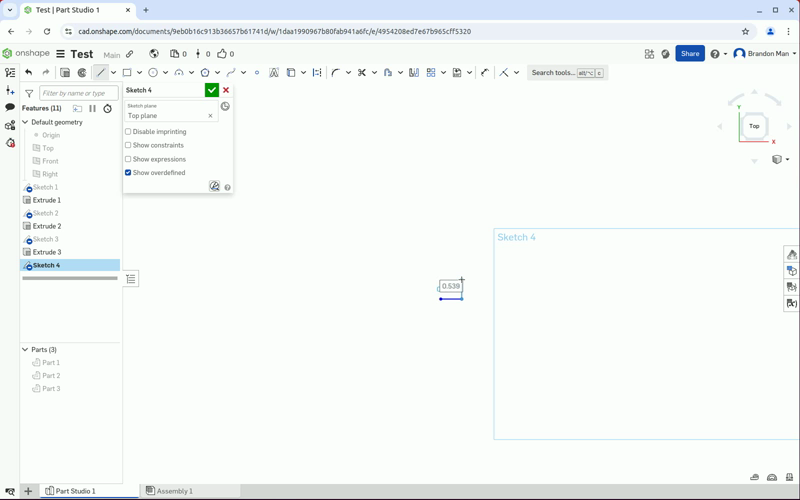
scroll(6)
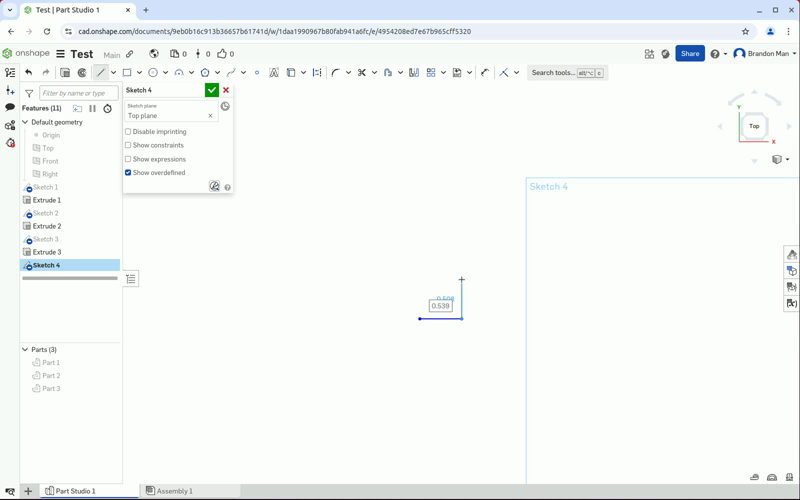
click(461, 279)
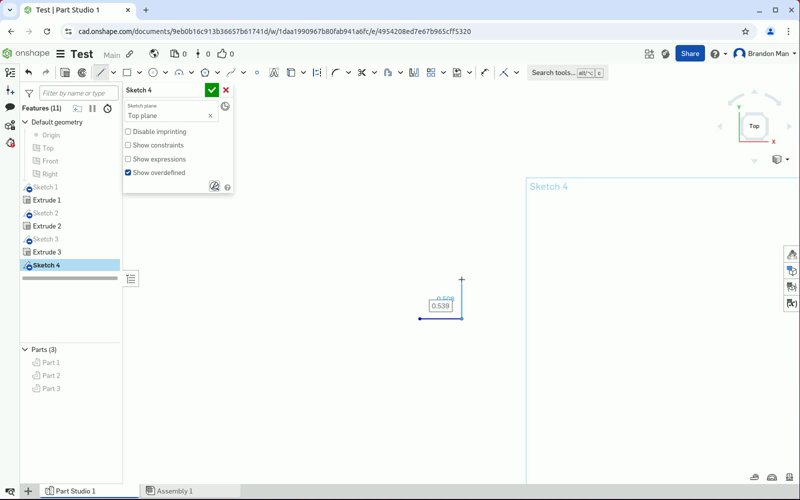
scroll(-6)
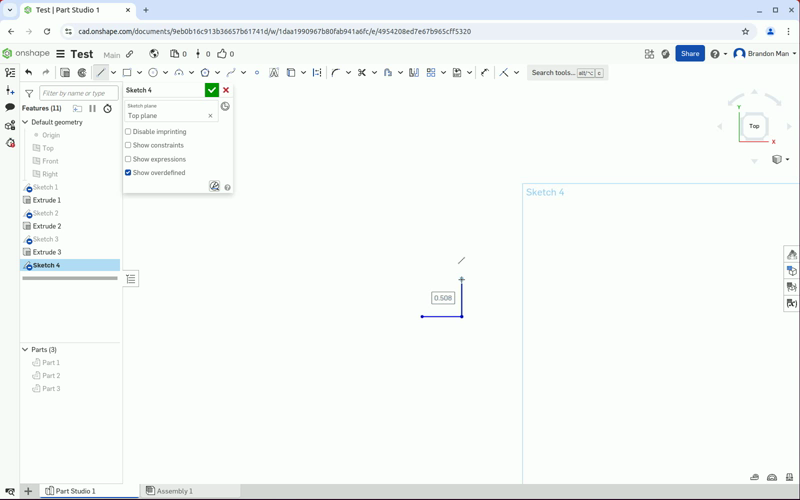
scroll(-6)
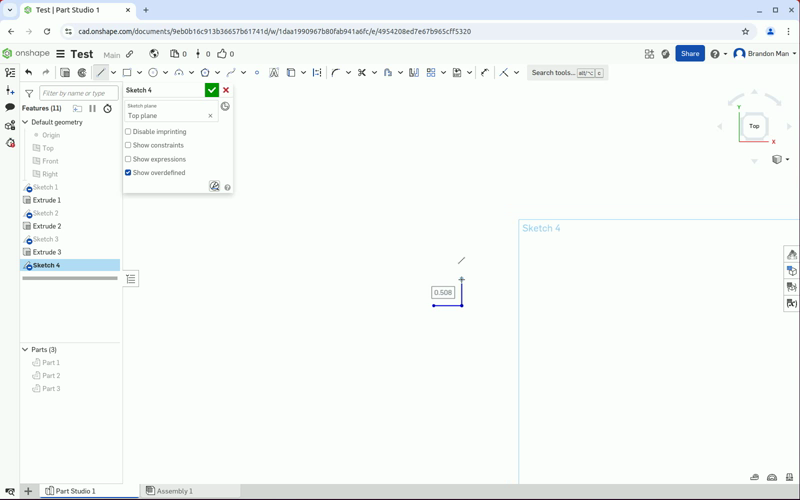
scroll(-6)
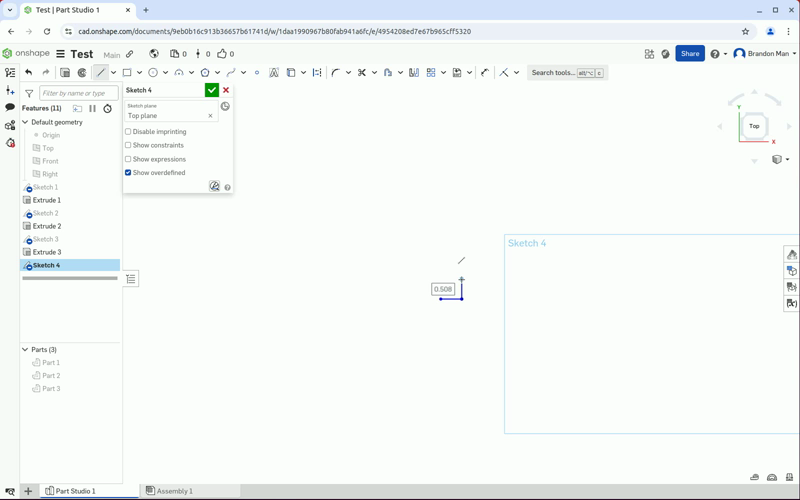
scroll(-6)
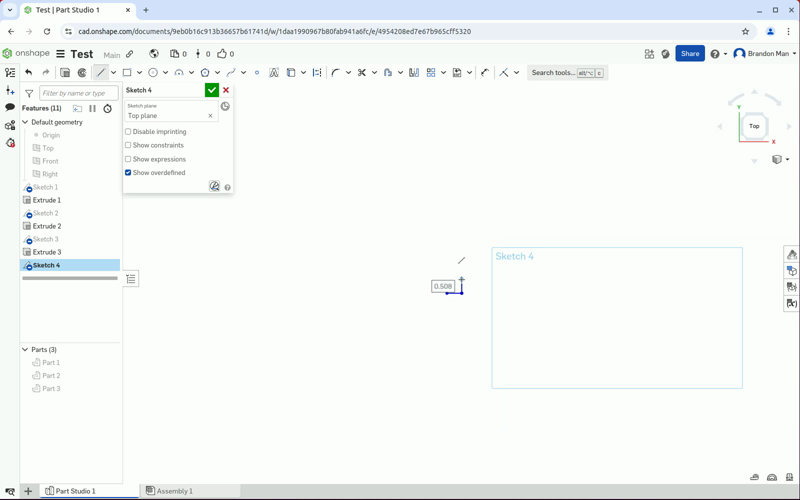
scroll(-6)
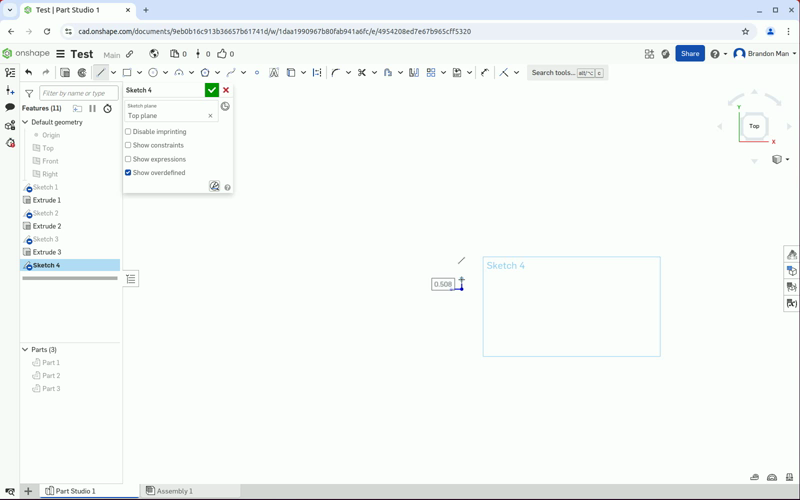
scroll(-6)
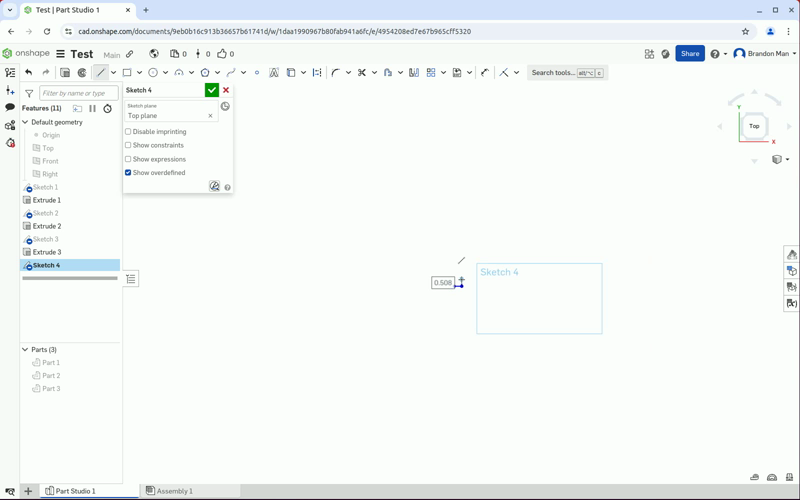
scroll(-6)
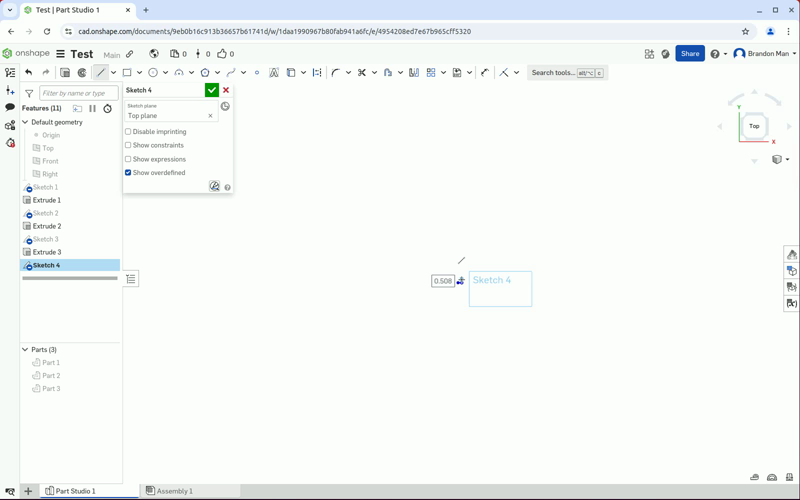
key_up(shift)
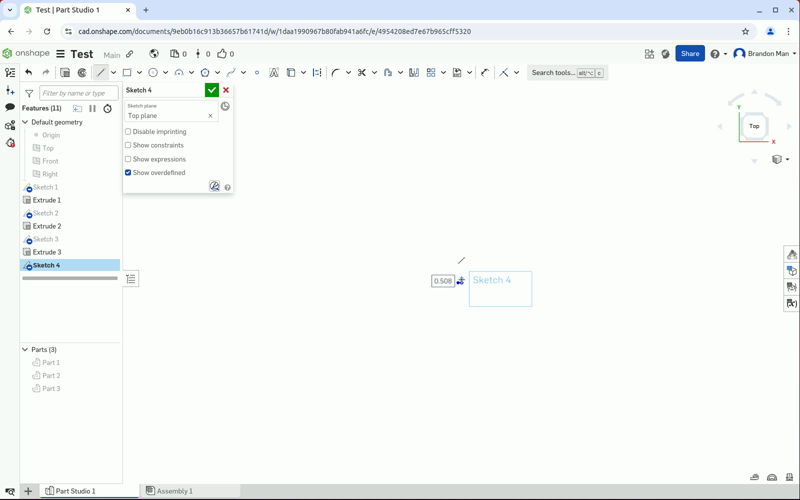
key_down(shift)
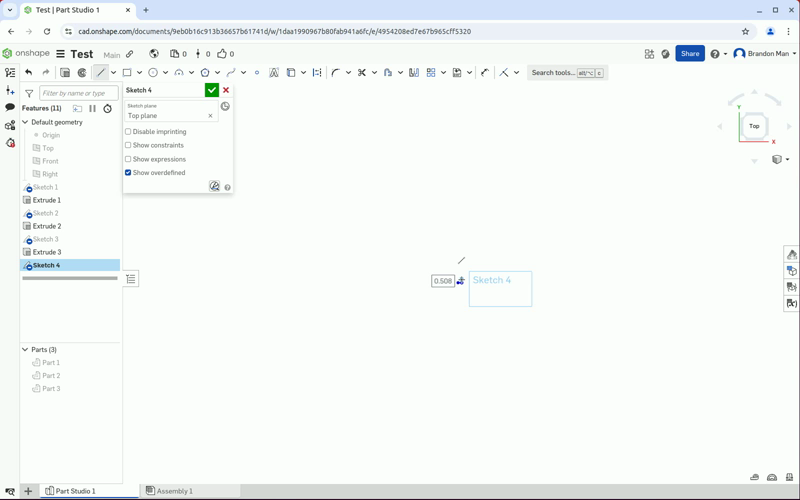
mouse_move(492, 279)
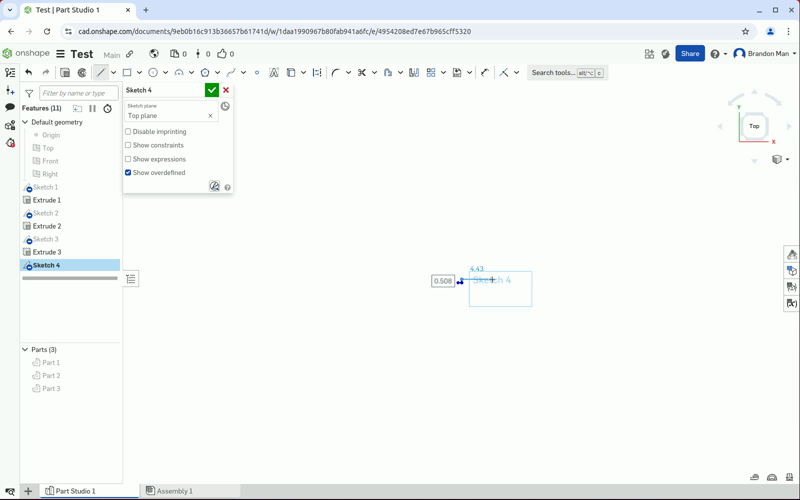
mouse_move(458, 279)
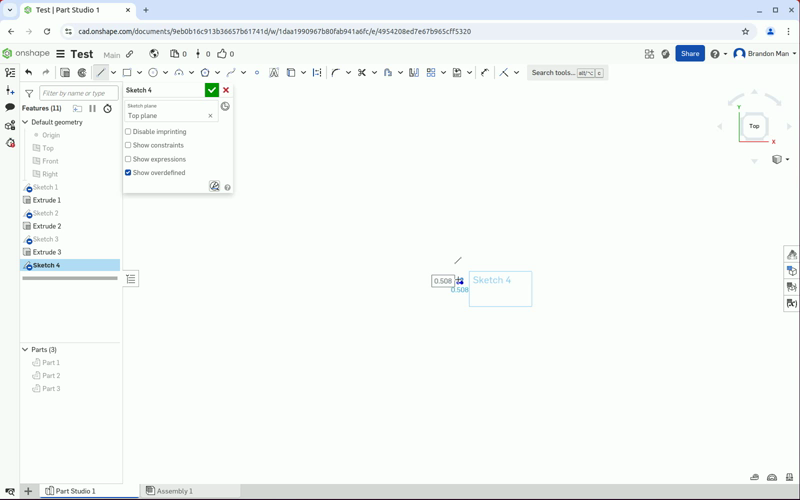
scroll(6)
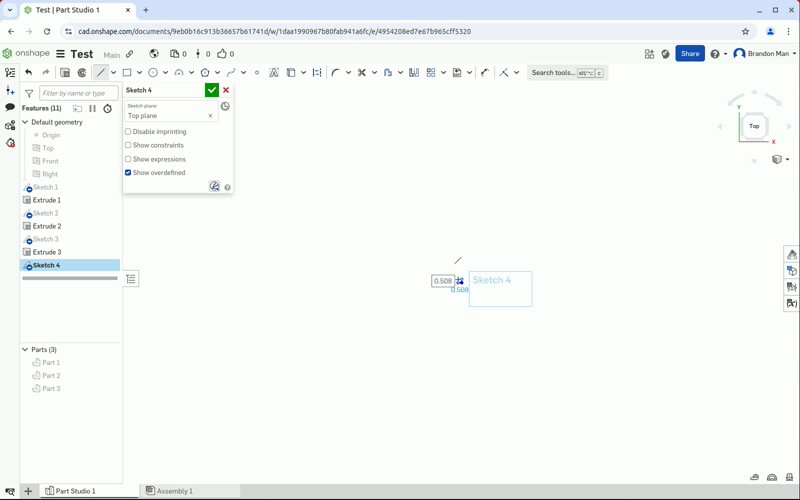
scroll(6)
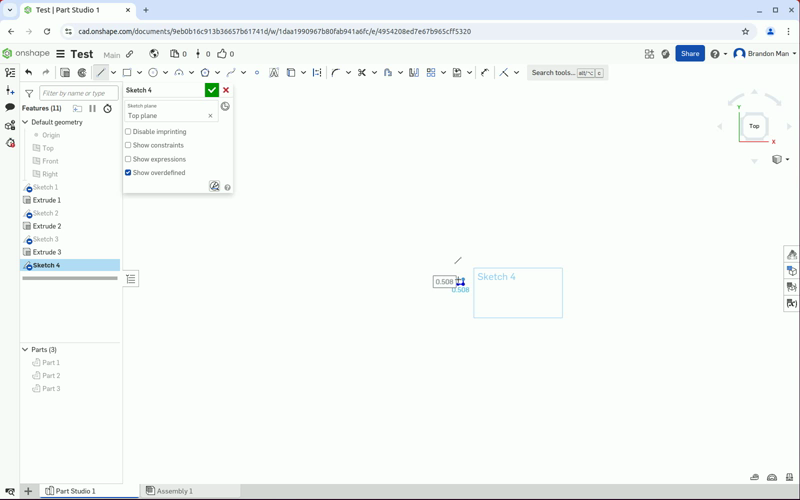
scroll(6)
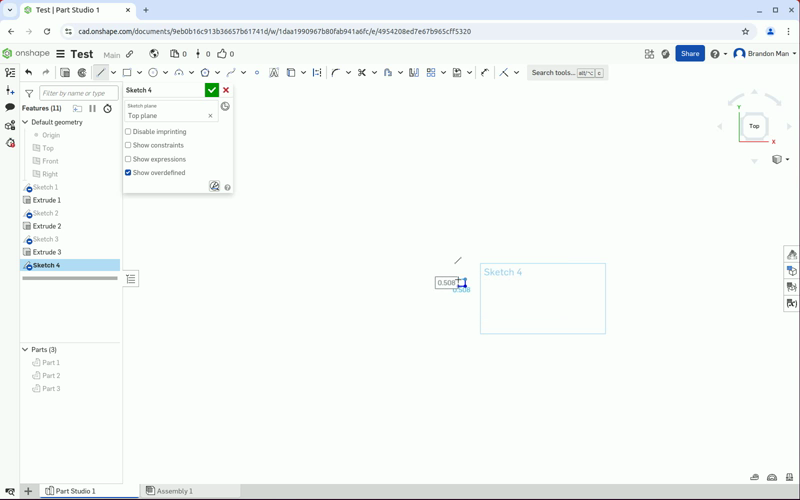
scroll(6)
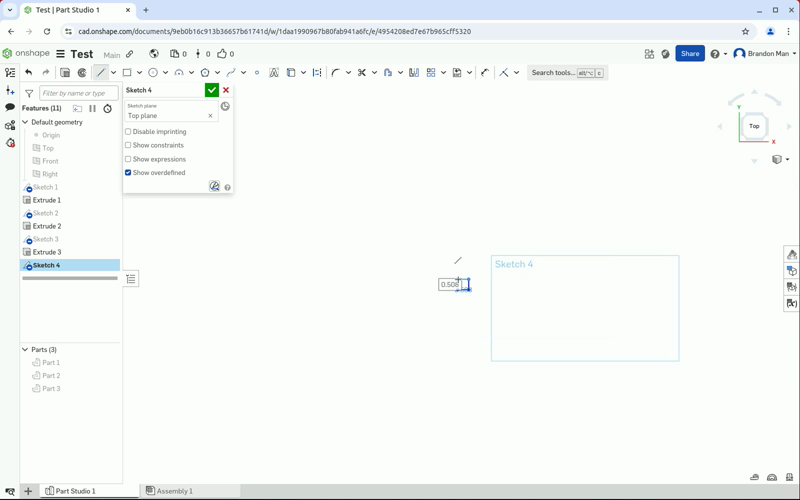
scroll(6)
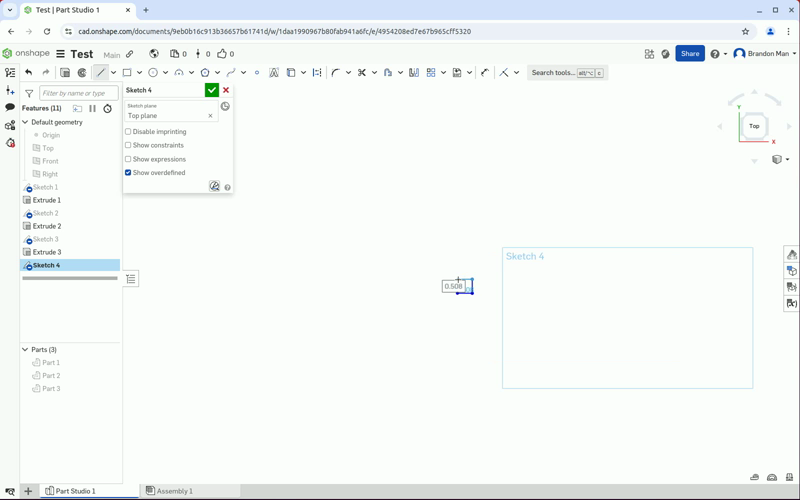
scroll(6)
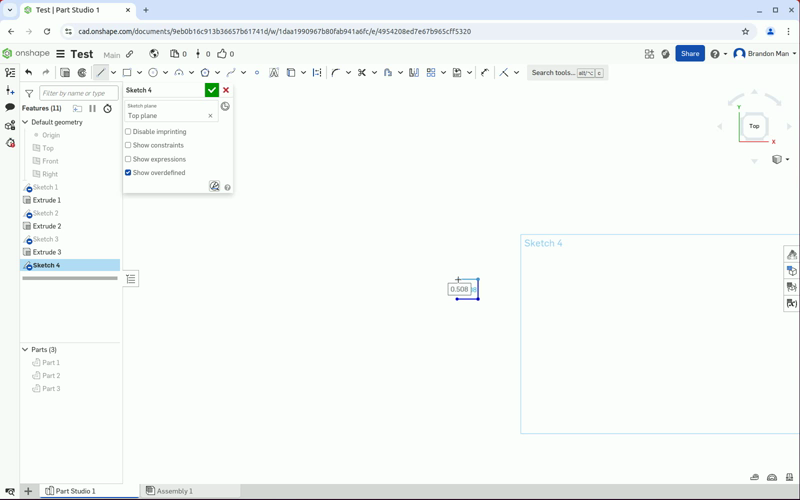
scroll(6)
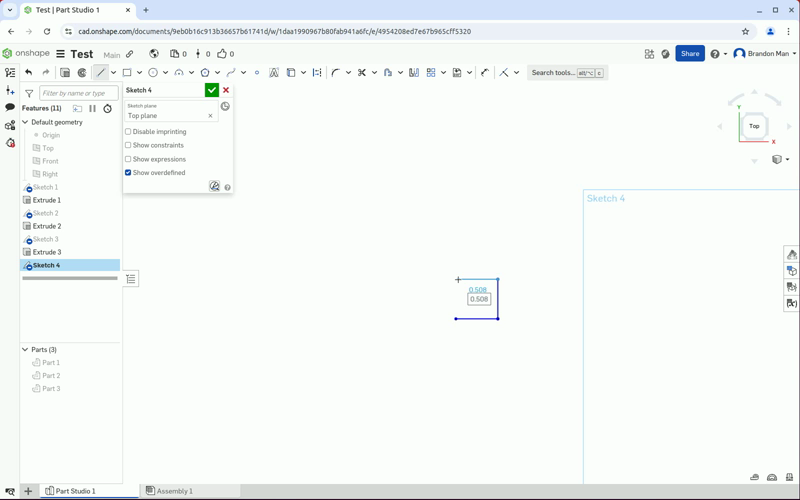
click(458, 279)
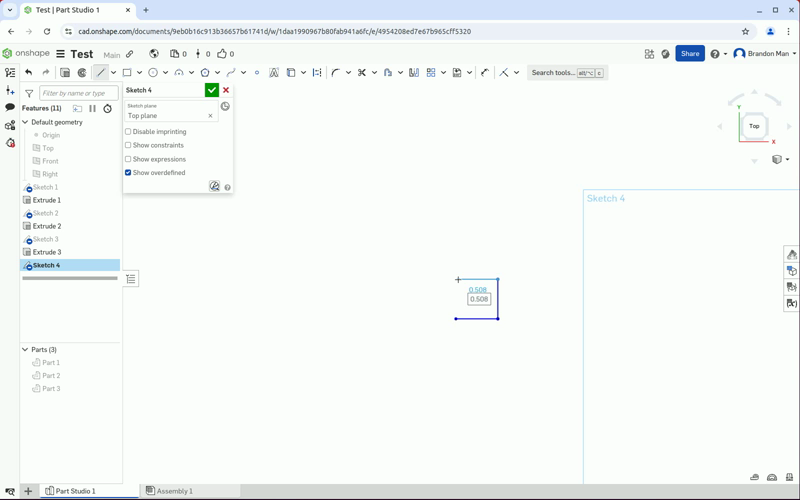
scroll(-6)
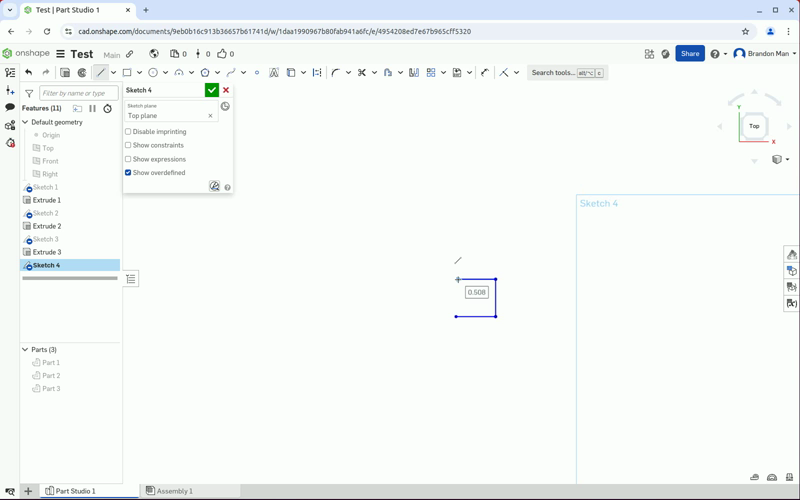
scroll(-6)
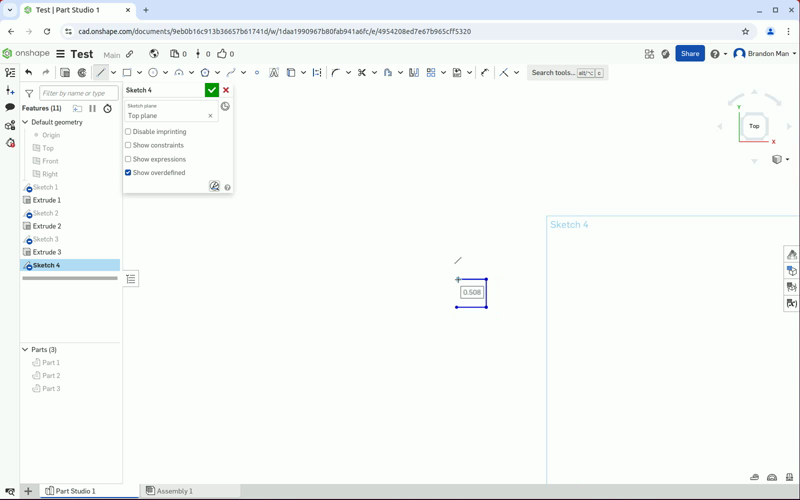
scroll(-6)
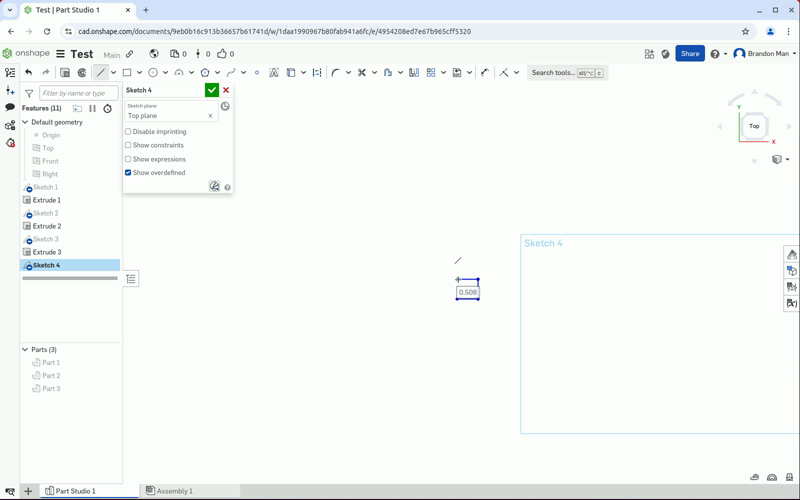
scroll(-6)
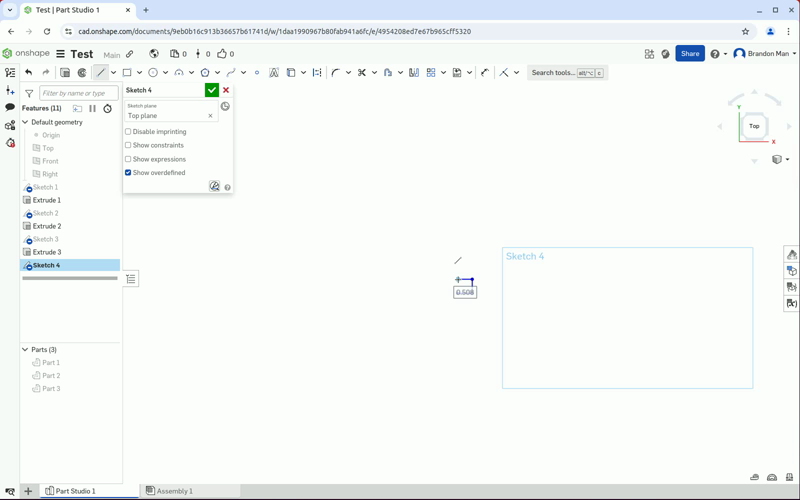
scroll(-6)
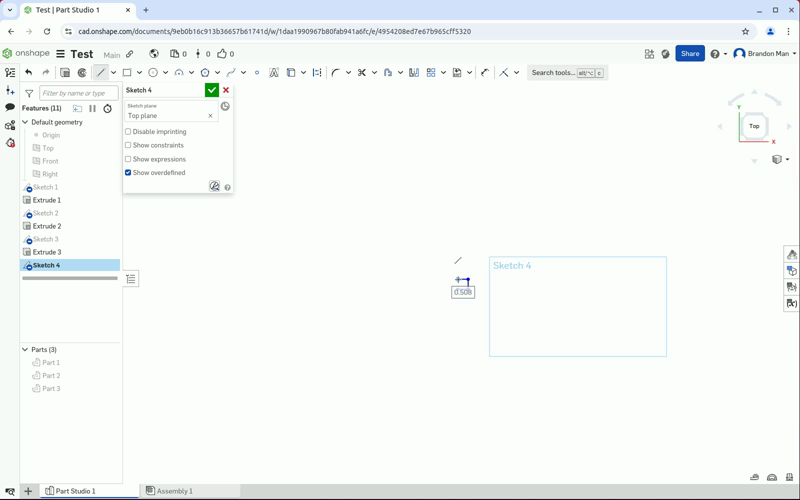
scroll(-6)
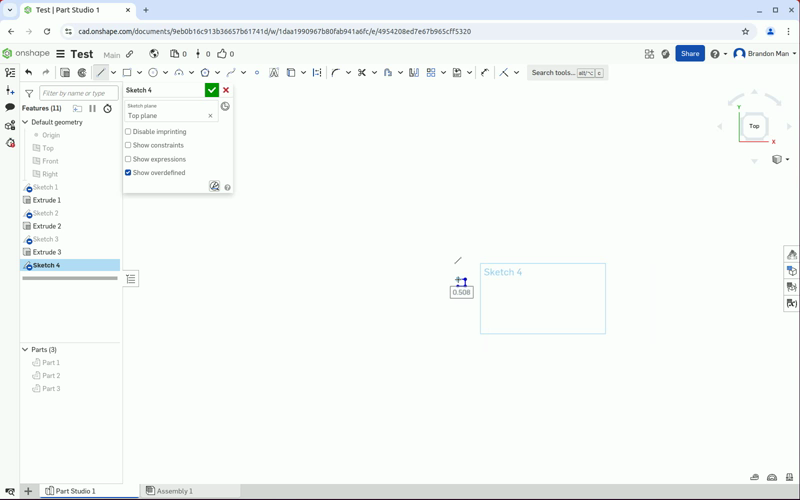
scroll(-6)
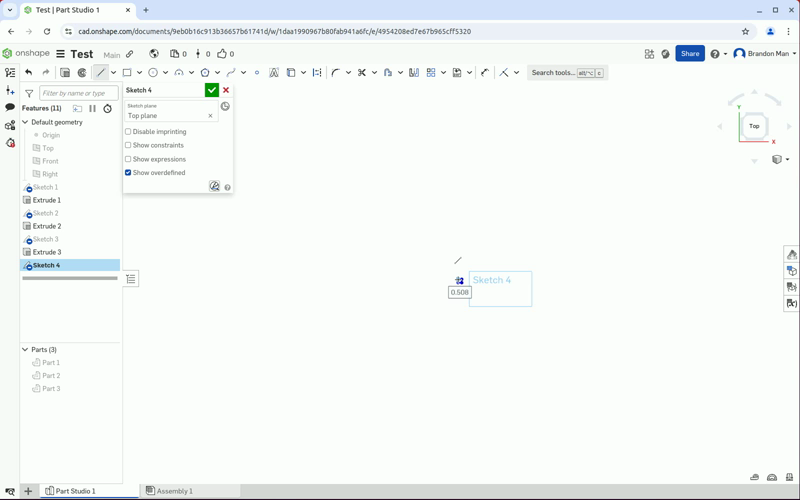
key_up(shift)
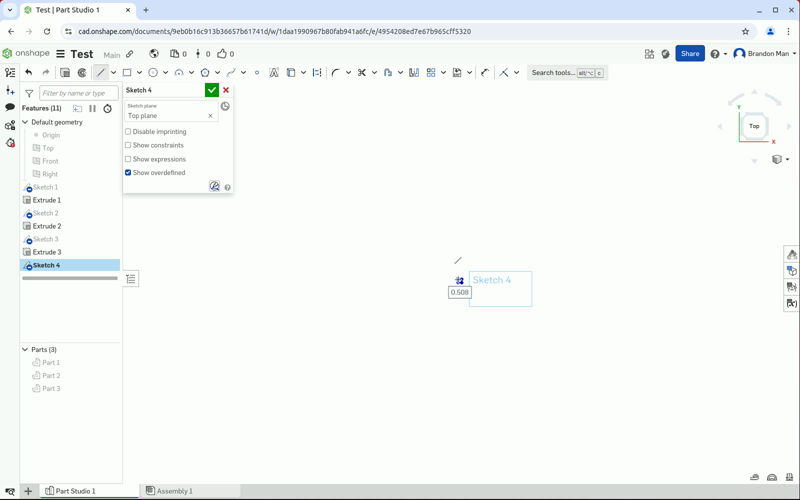
mouse_move(488, 279)
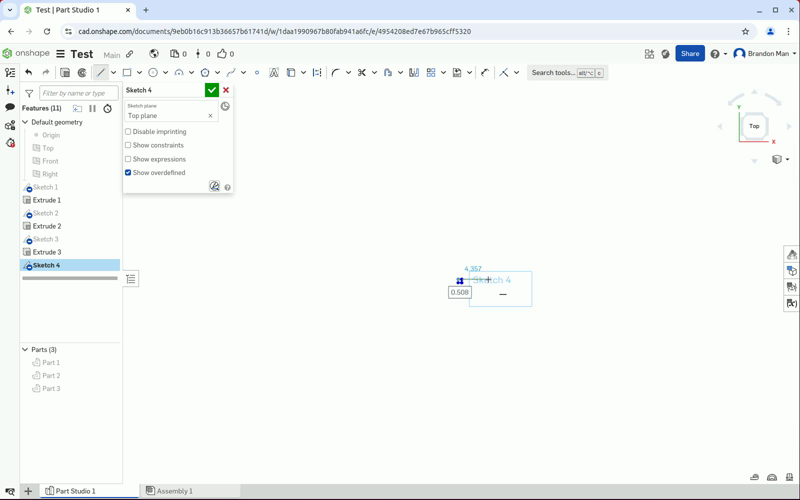
key_down(shift)
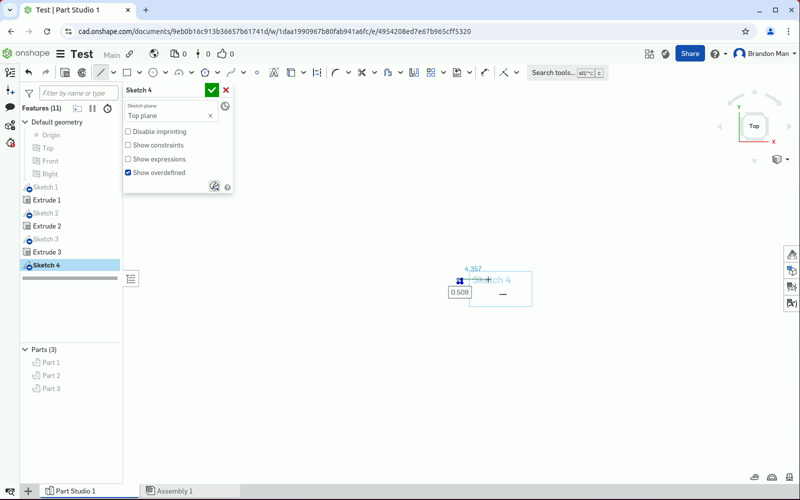
mouse_move(458, 282)
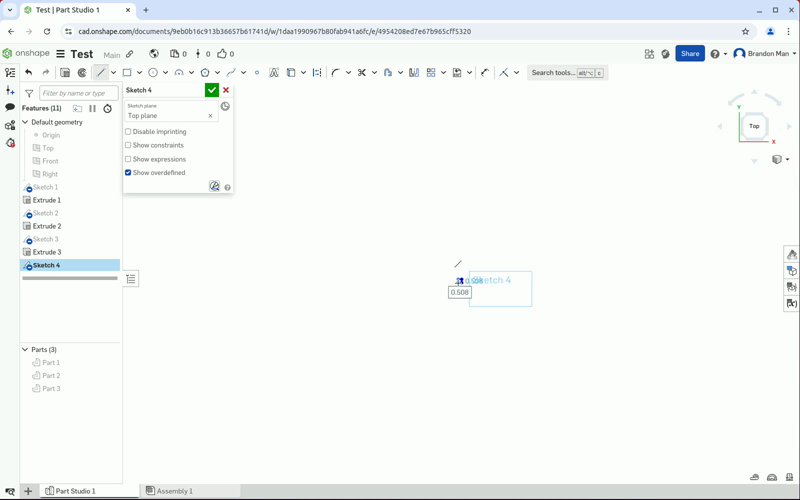
scroll(6)
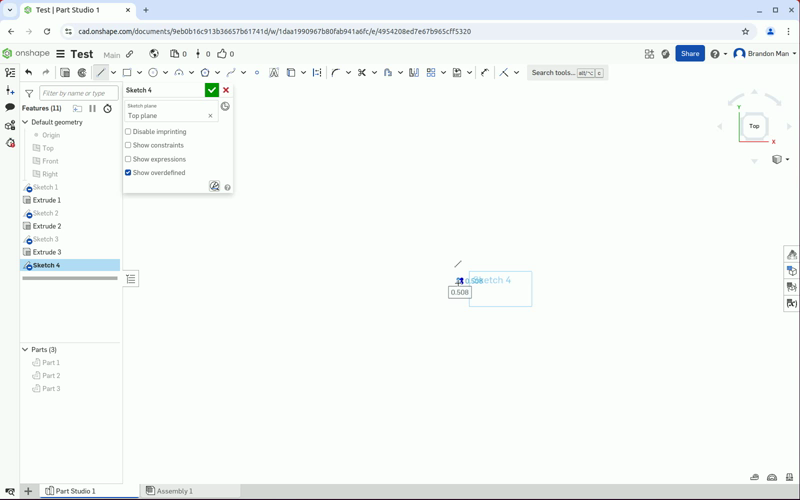
scroll(6)
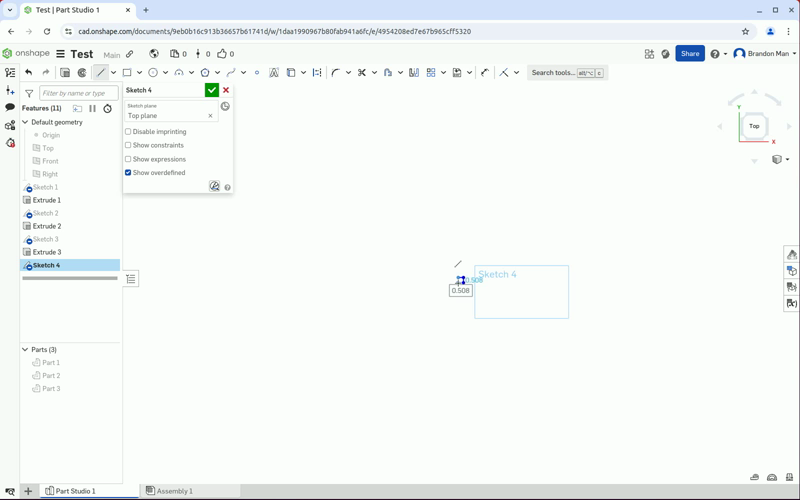
scroll(6)
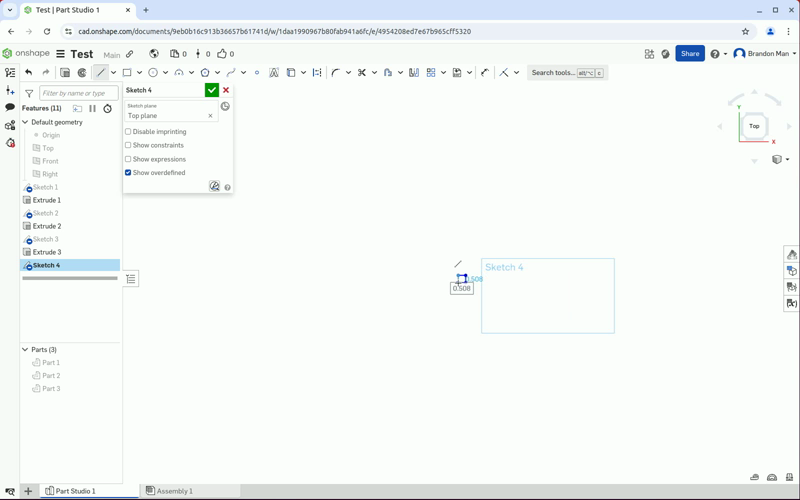
scroll(6)
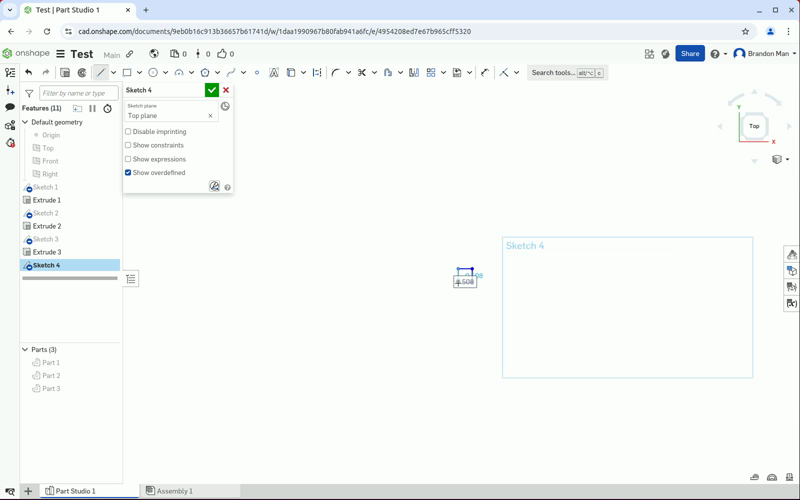
scroll(6)
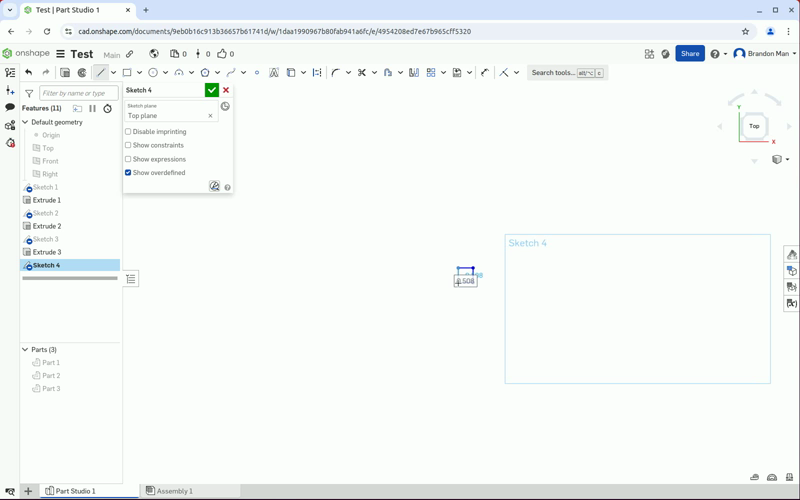
scroll(6)
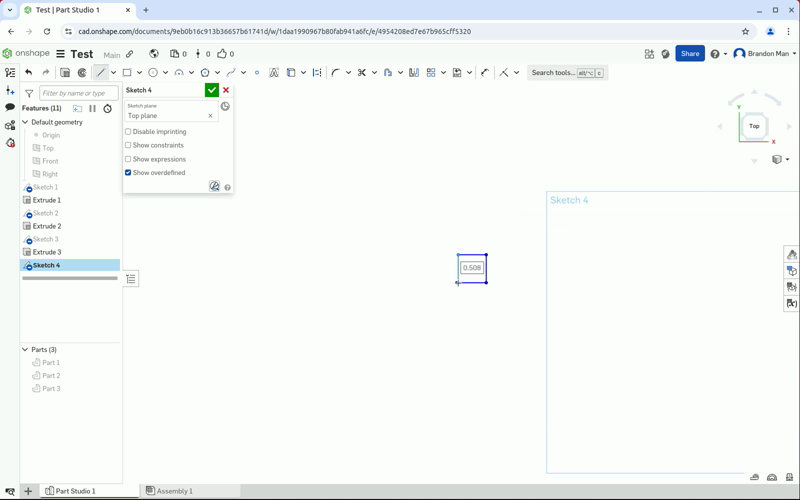
scroll(6)
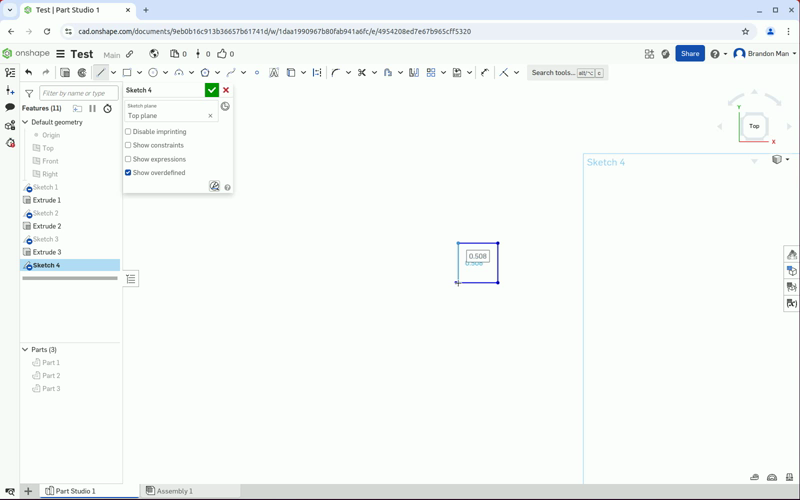
key_up(shift)
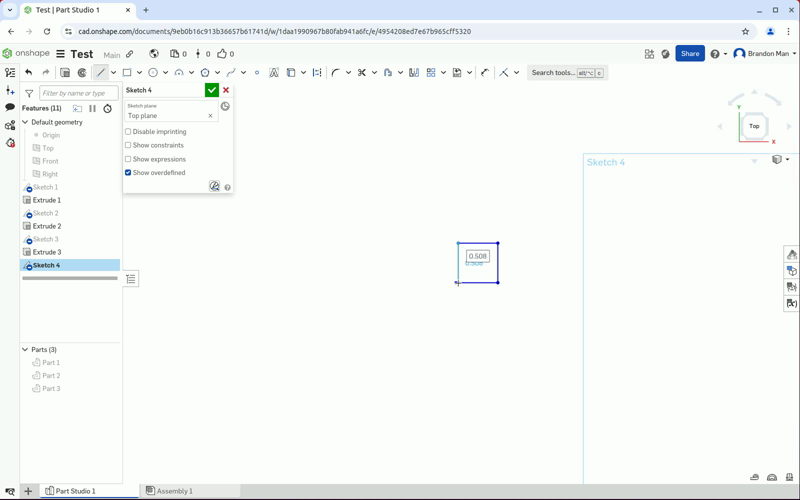
click(458, 282)
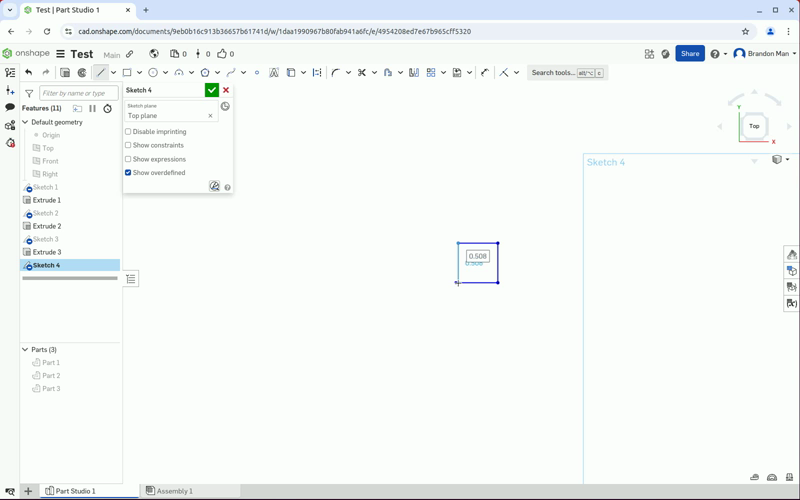
scroll(-6)
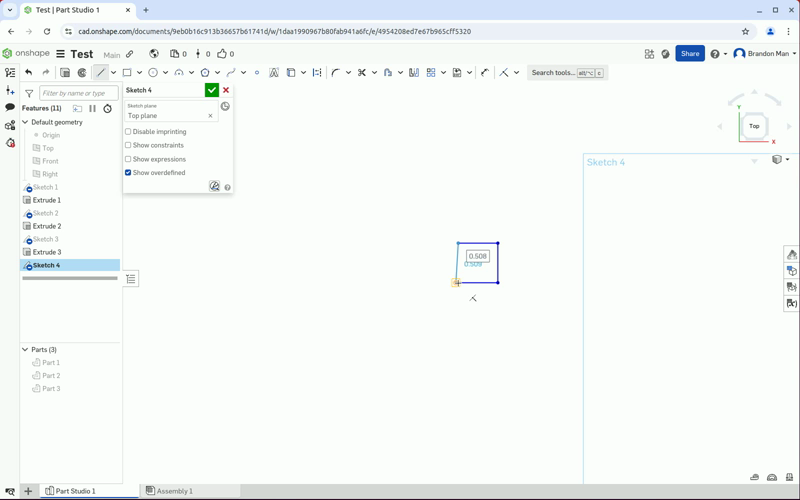
scroll(-6)
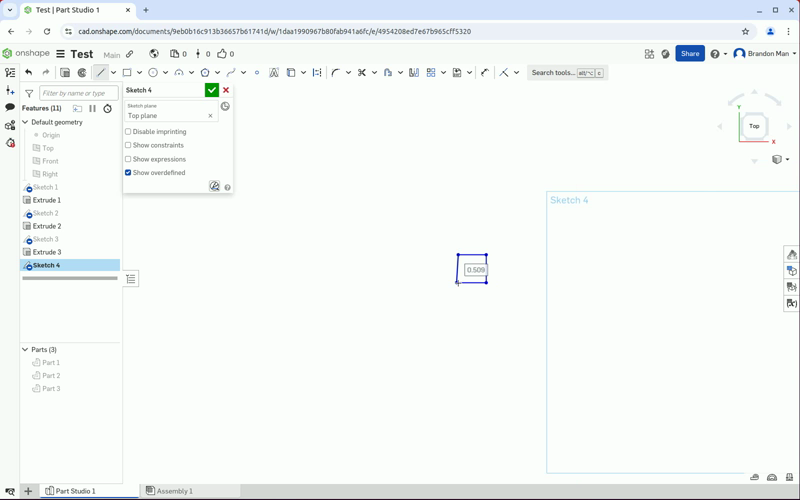
scroll(-6)
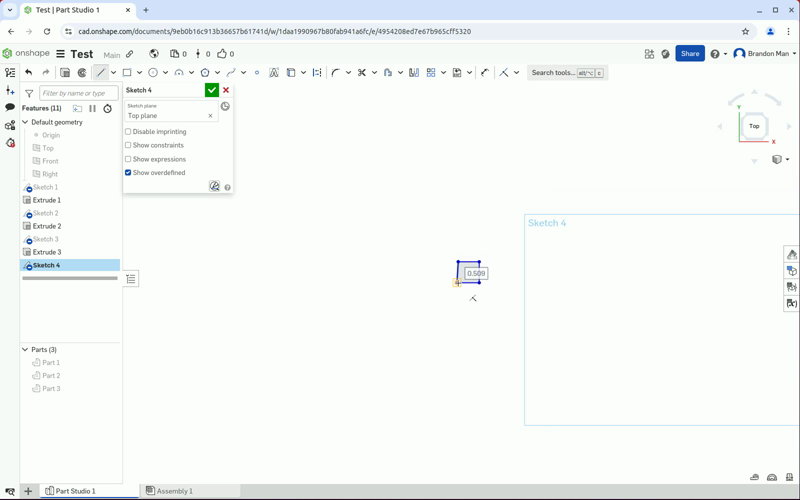
scroll(-6)
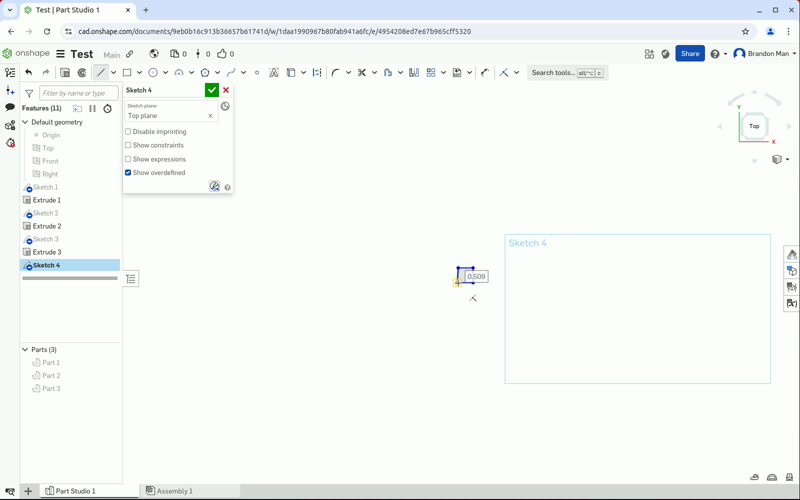
scroll(-6)
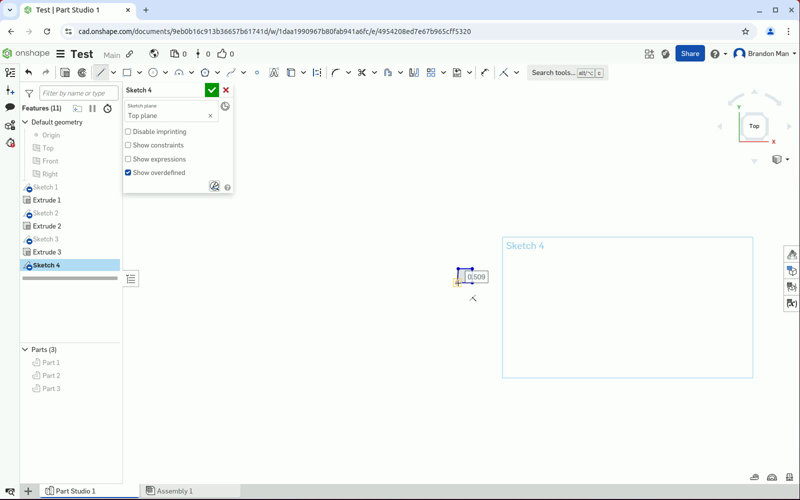
scroll(-6)
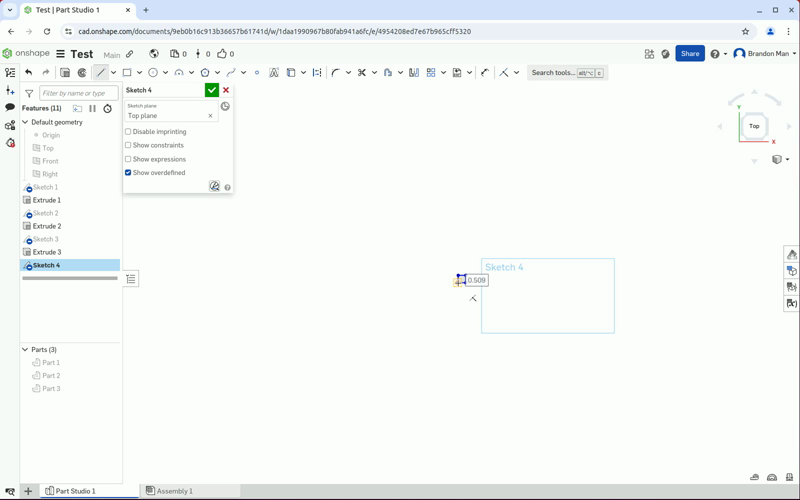
scroll(-6)
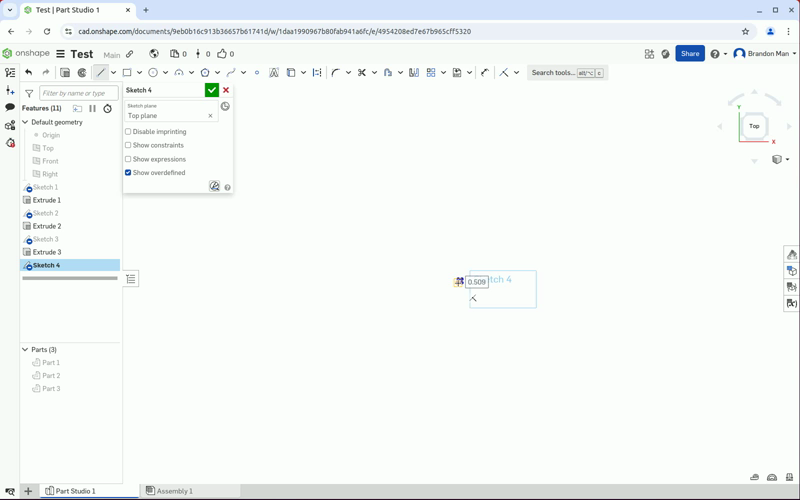
key(esc)
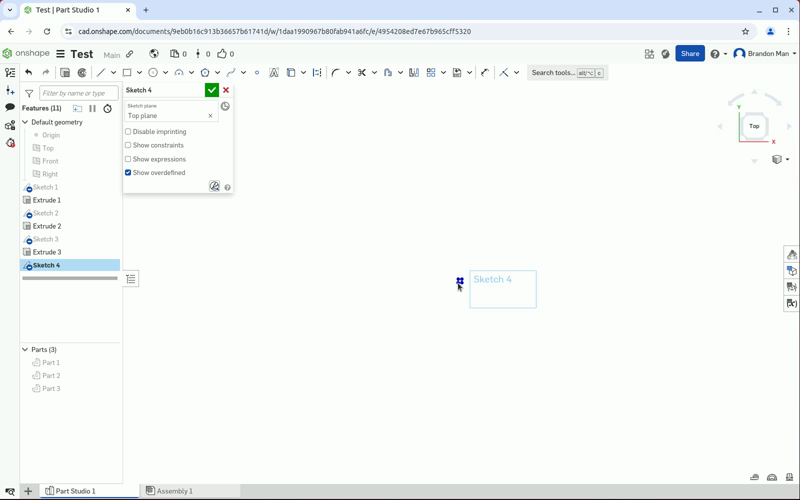
mouse_move(459, 281)
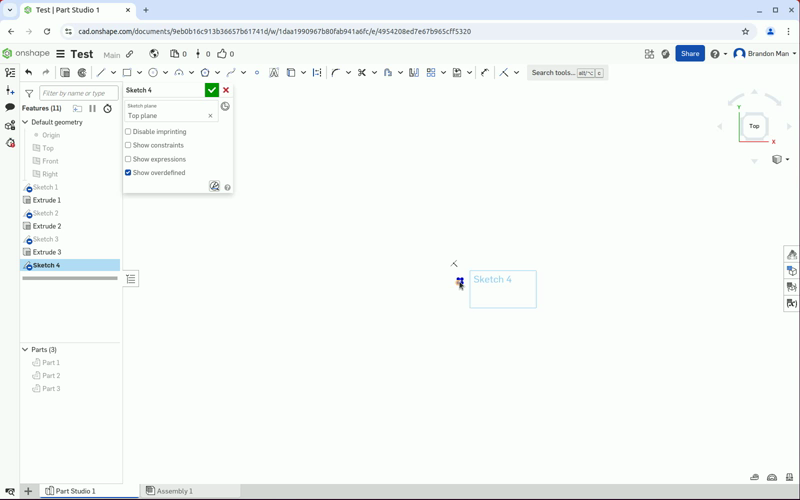
scroll(6)
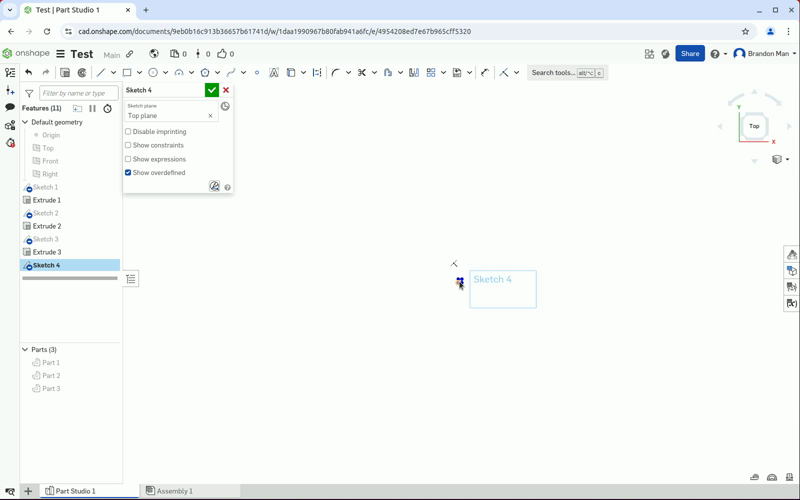
scroll(6)
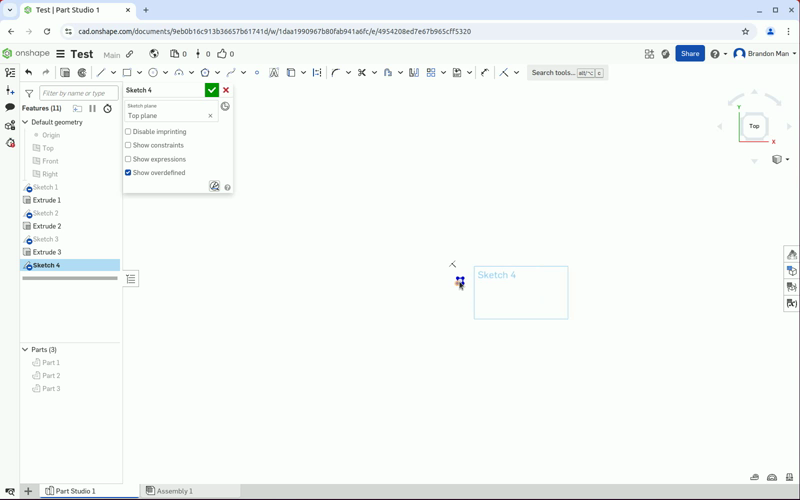
scroll(6)
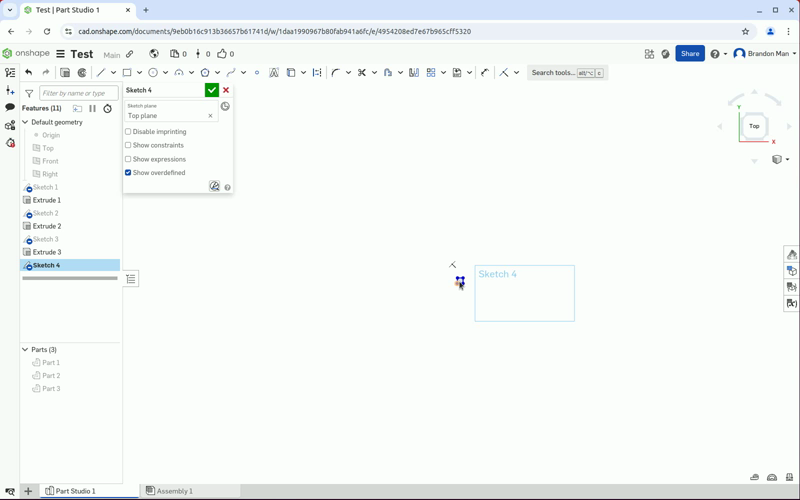
scroll(6)
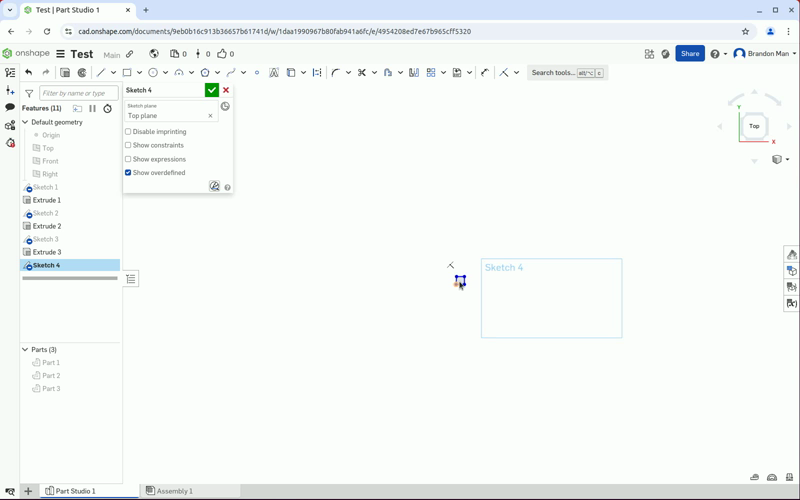
scroll(6)
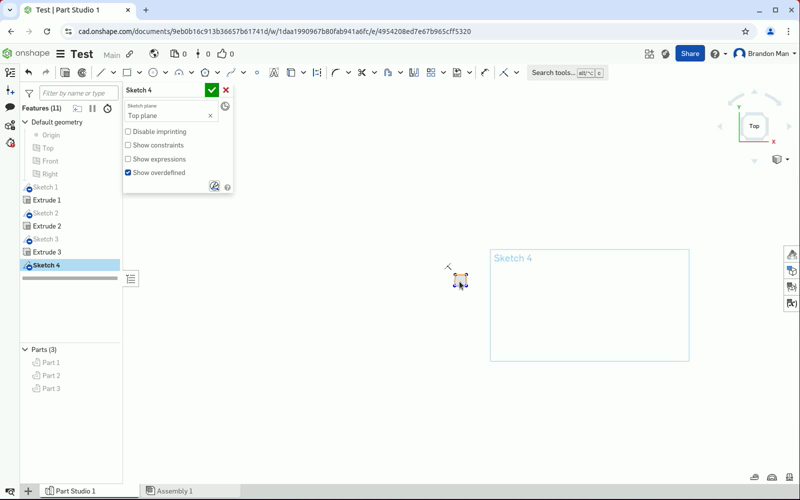
scroll(6)
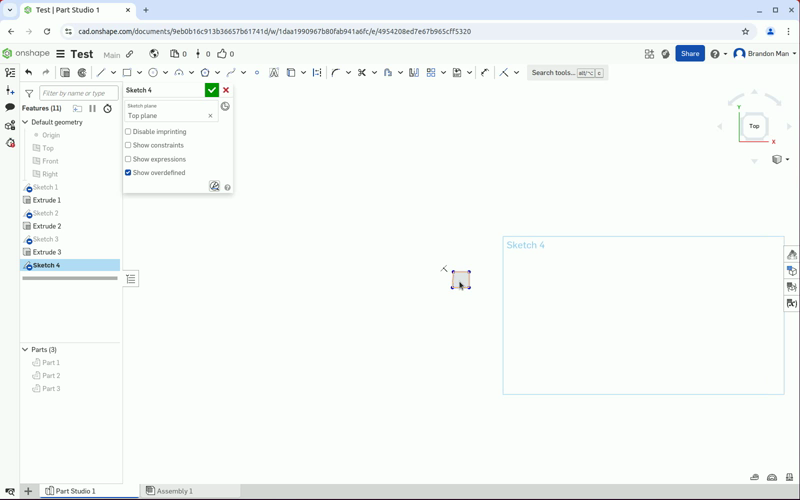
scroll(6)
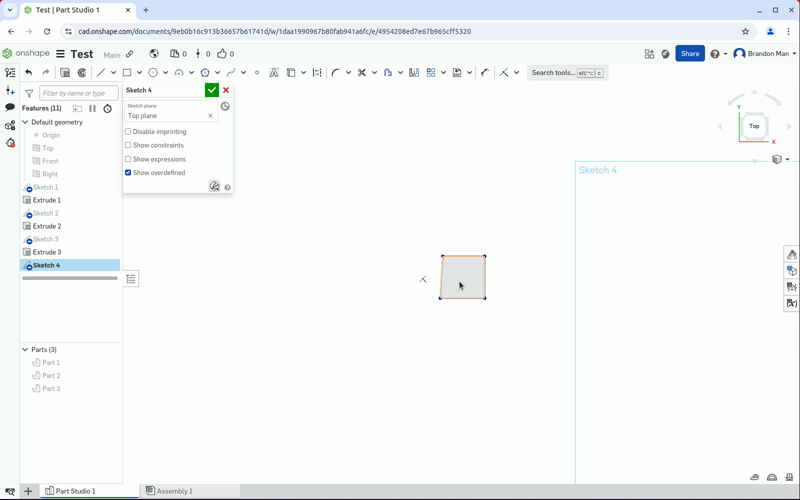
click(459, 281)
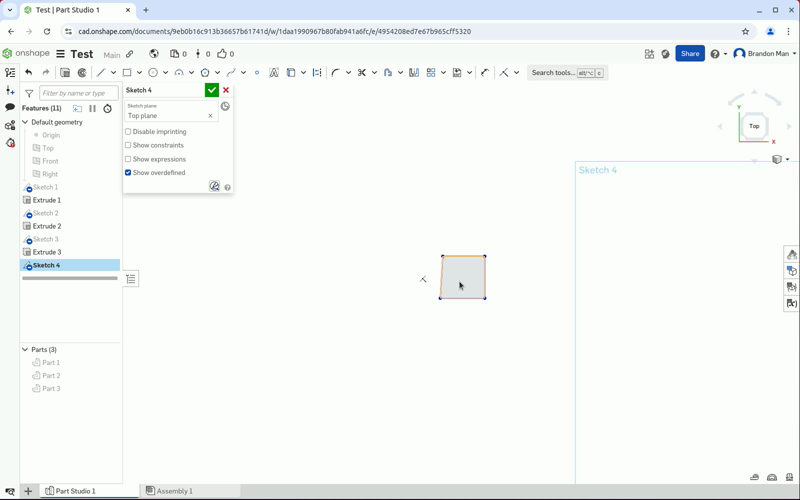
scroll(-6)
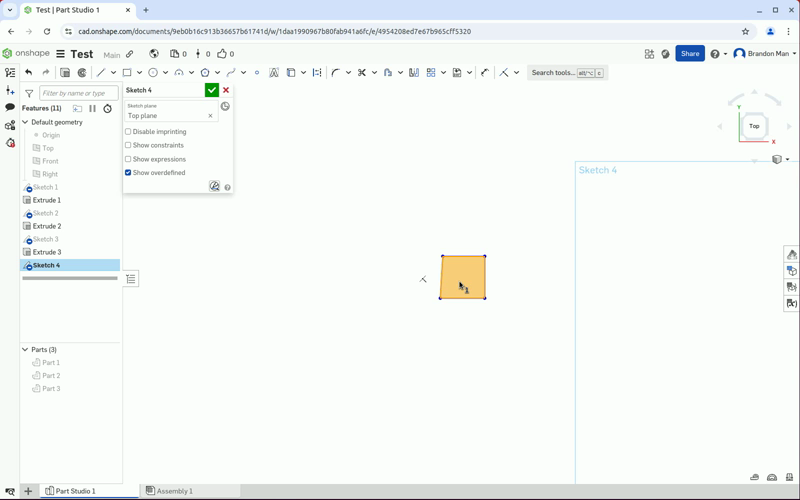
scroll(-6)
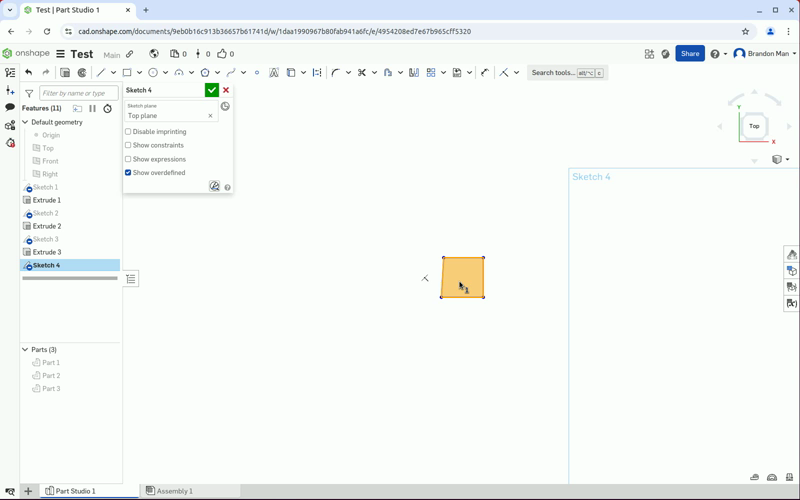
scroll(-6)
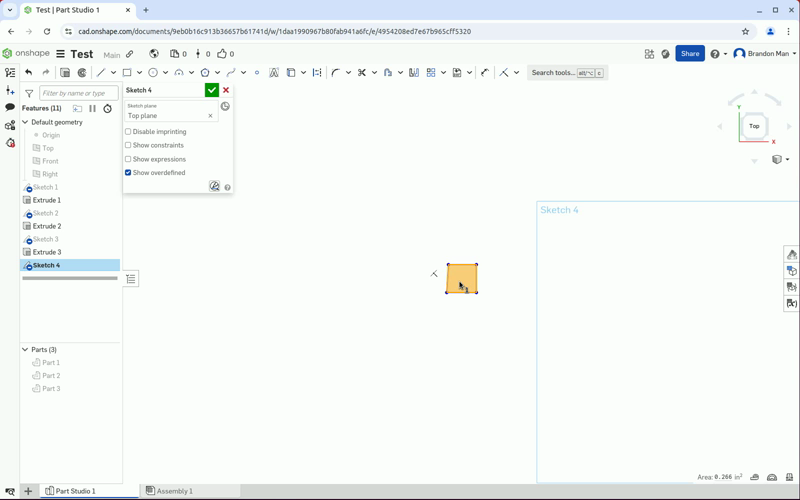
scroll(-6)
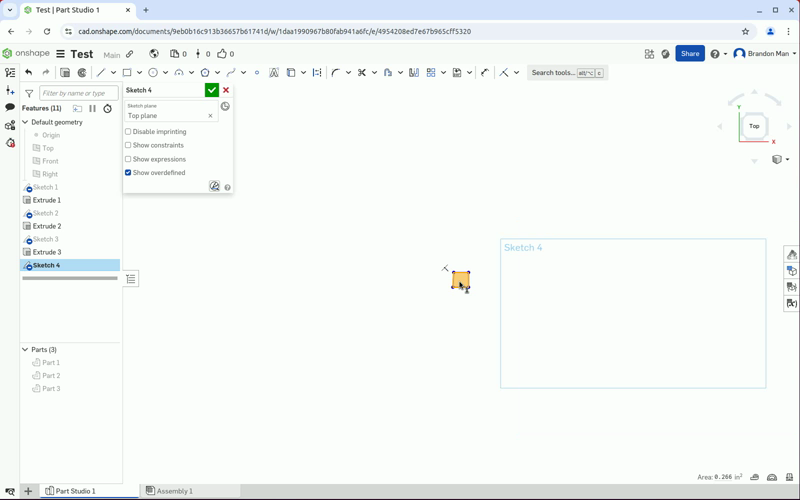
scroll(-6)
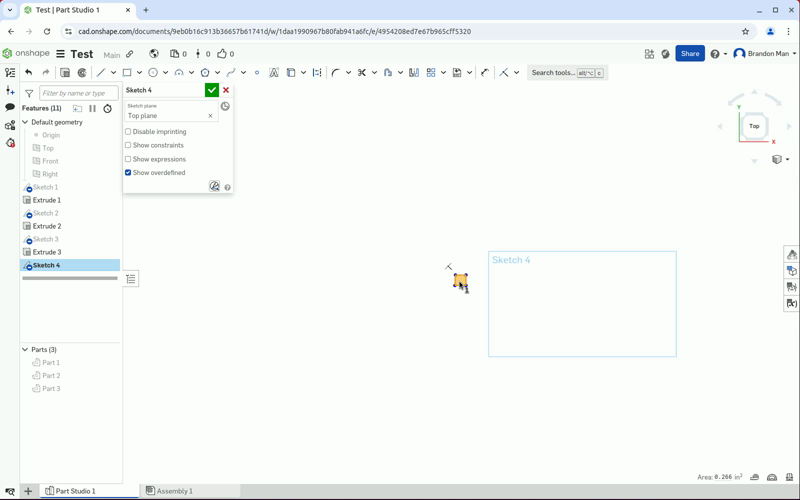
scroll(-6)
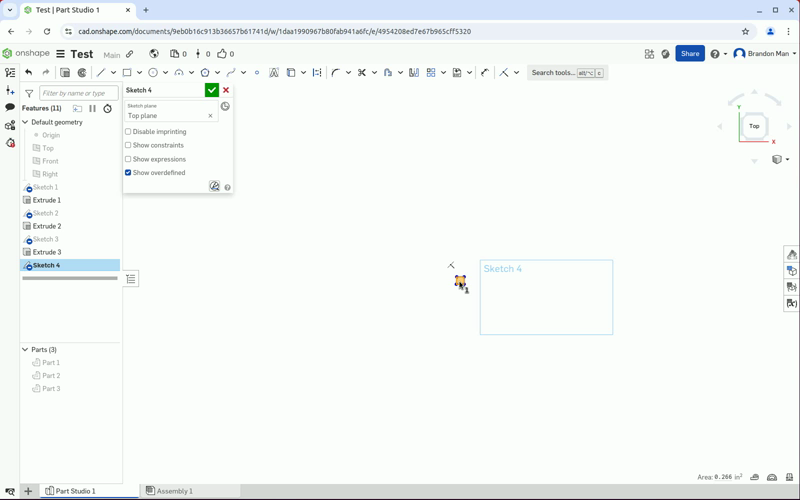
scroll(-6)
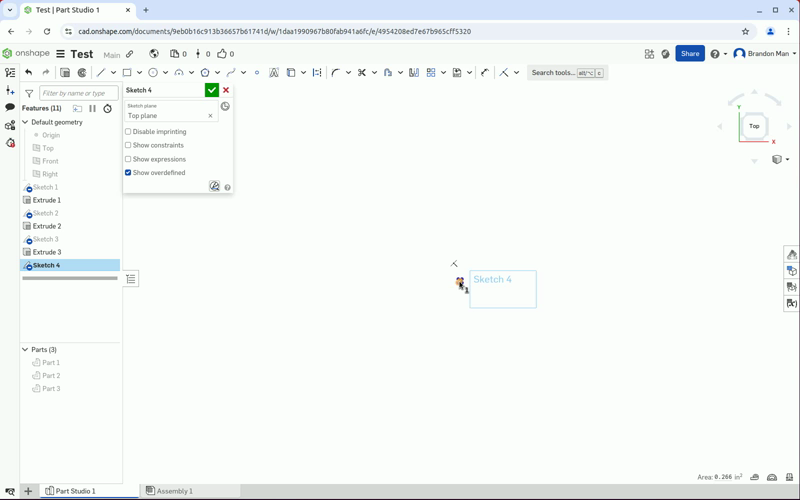
mouse_move(73, 352)
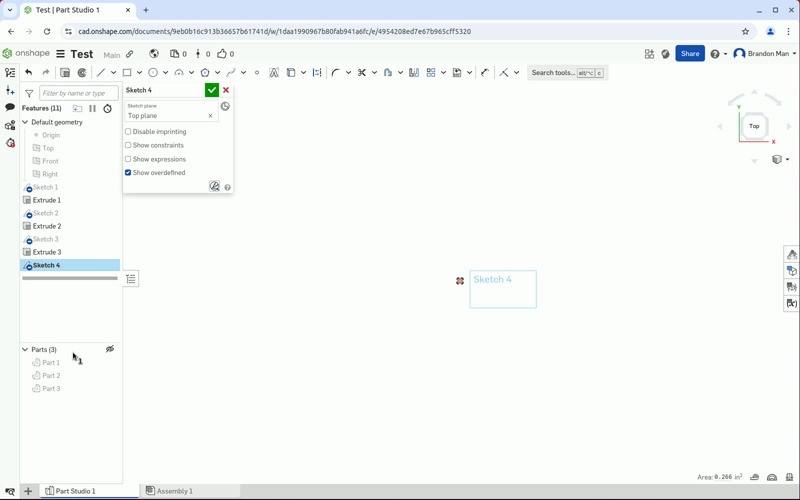
key(shift+y)
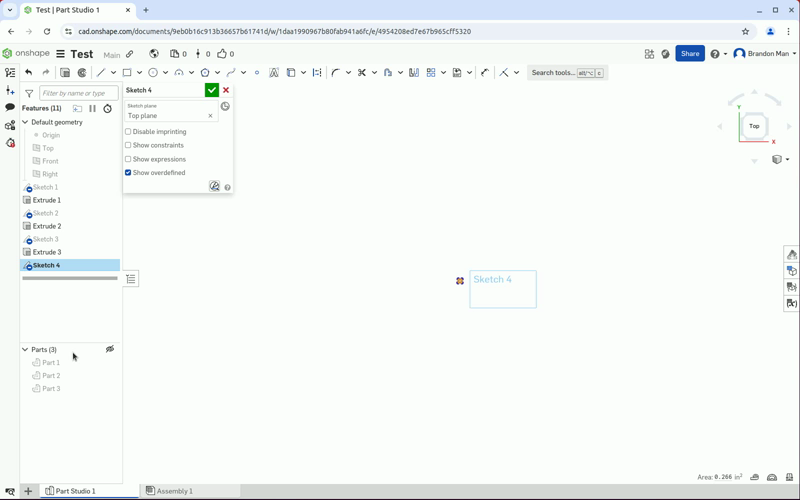
key(shift+e)
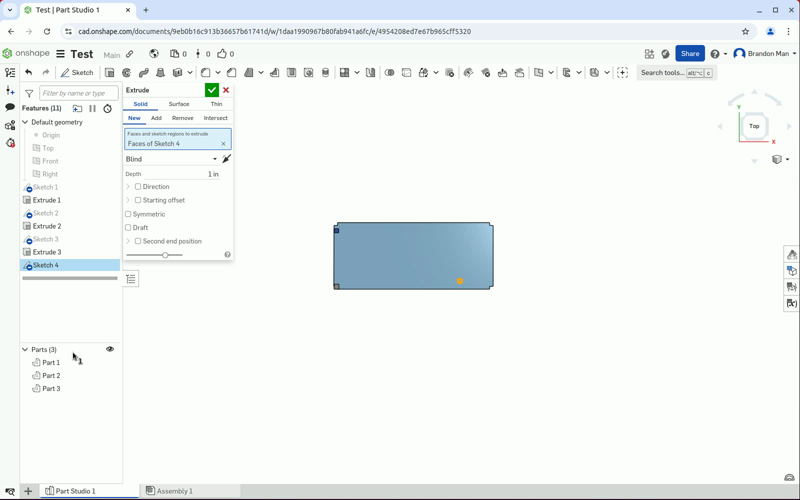
mouse_move(143, 106)
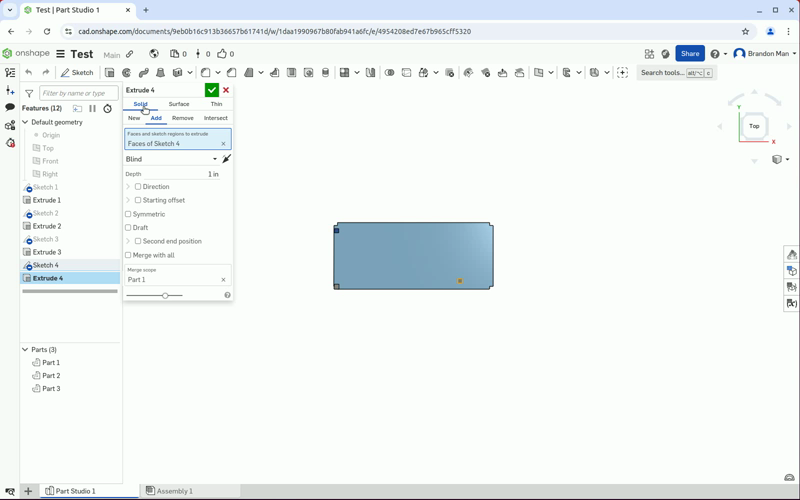
click(143, 106)
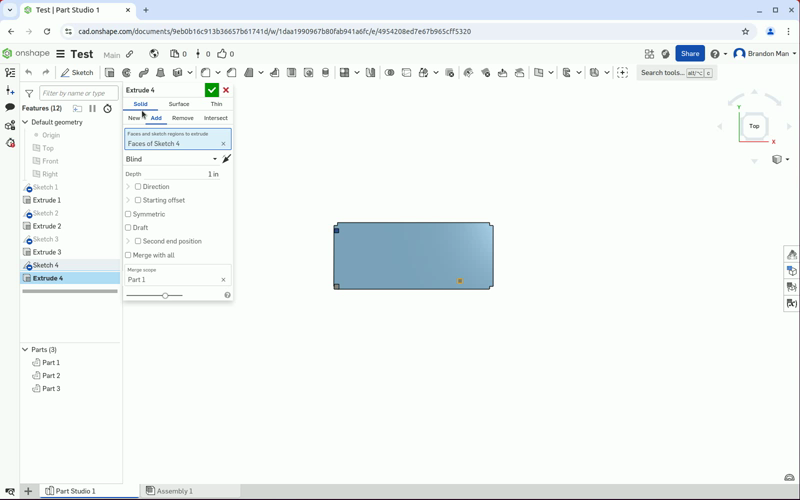
mouse_move(137, 120)
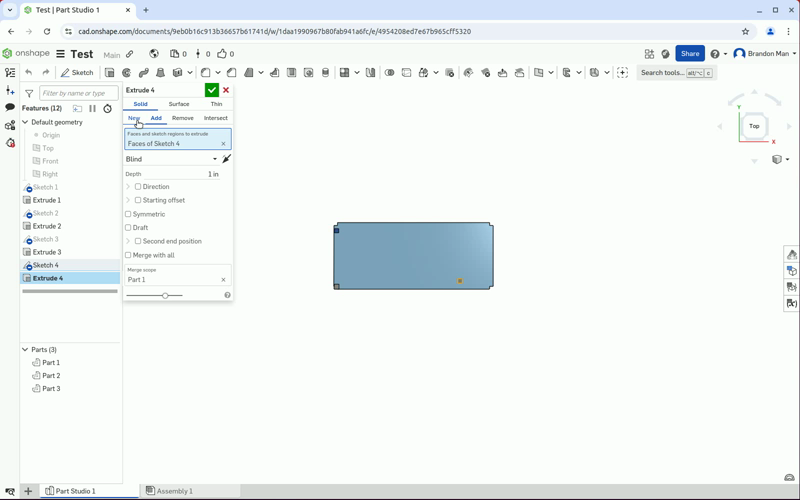
click(137, 120)
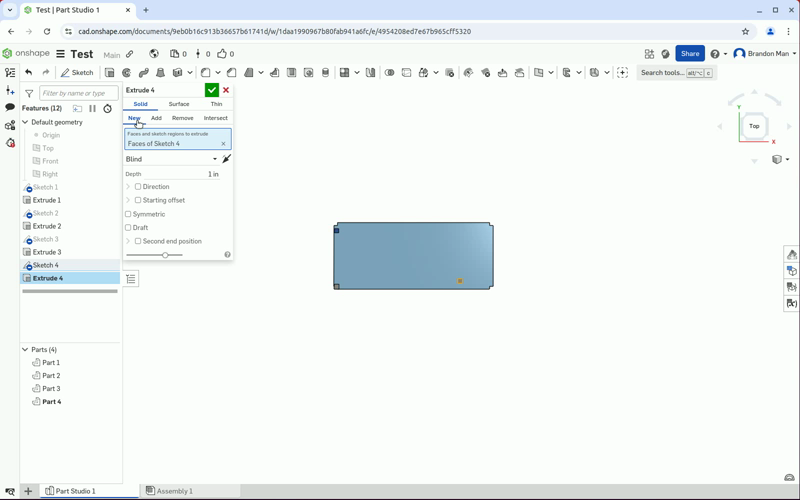
key(tab, 4)
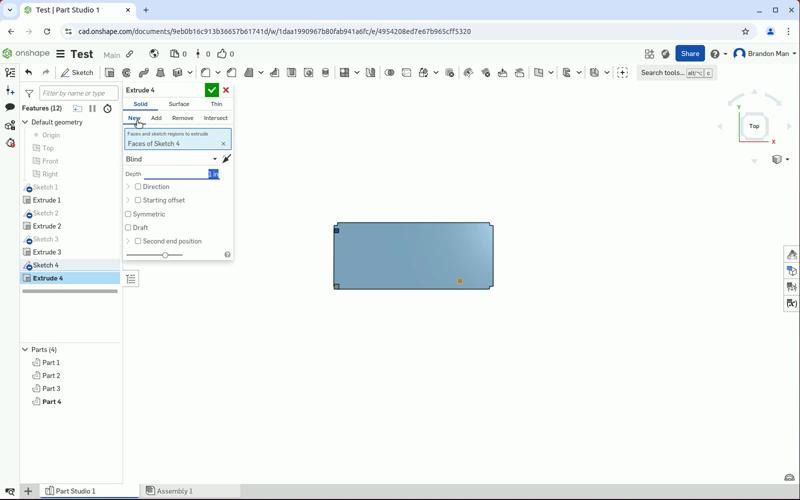
text(9.388)
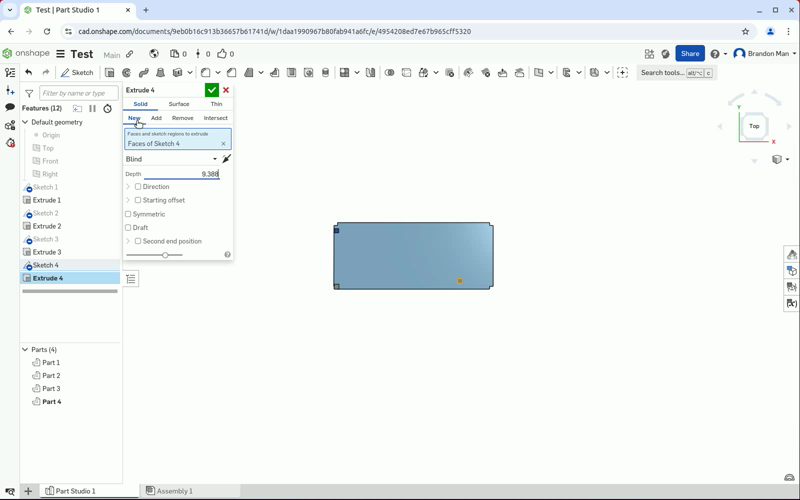
key(enter)
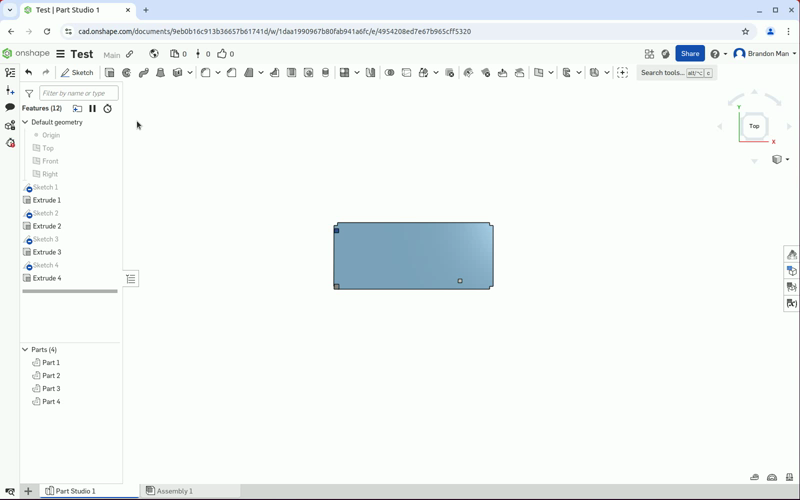
key(shift+h)
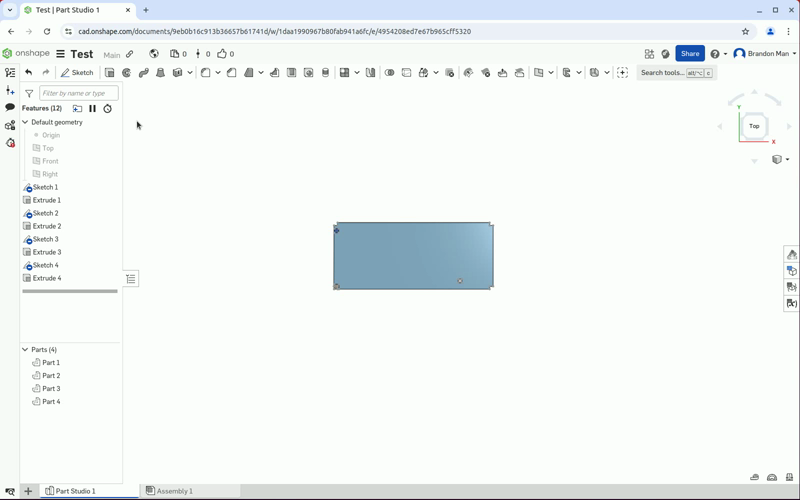
key(shift+h)
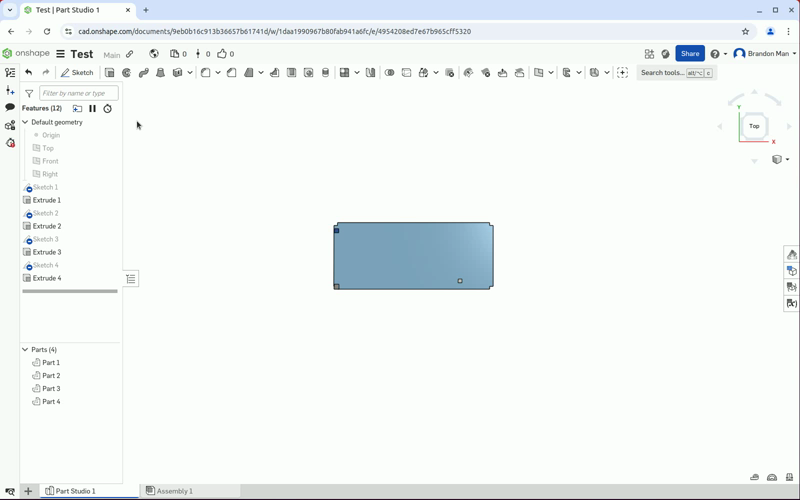
mouse_move(73, 189)
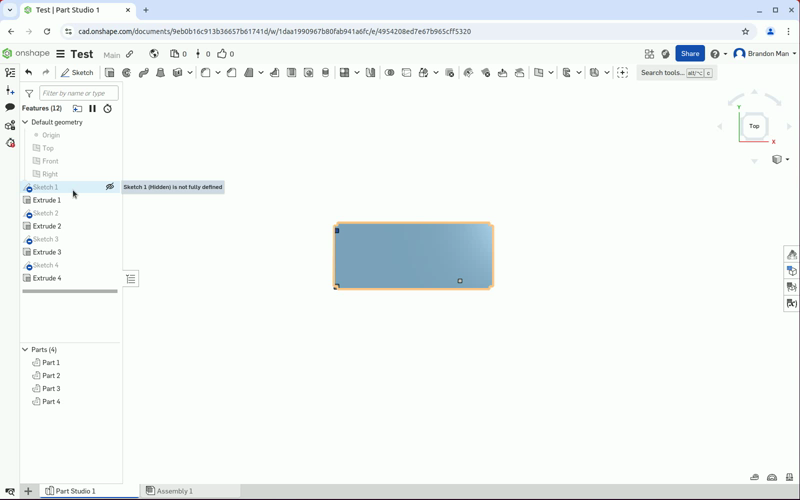
click(73, 189)
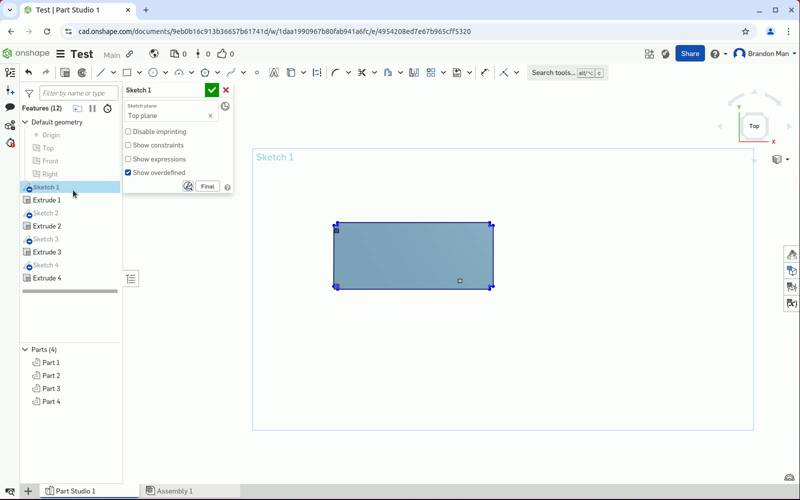
mouse_move(229, 92)
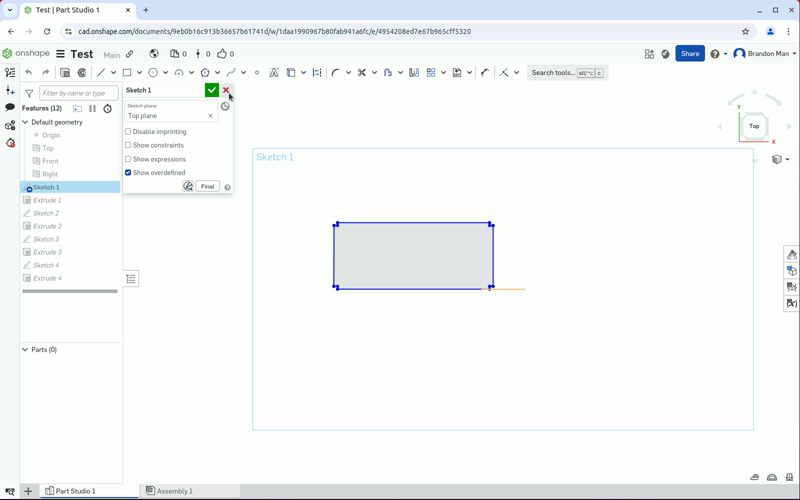
click(229, 92)
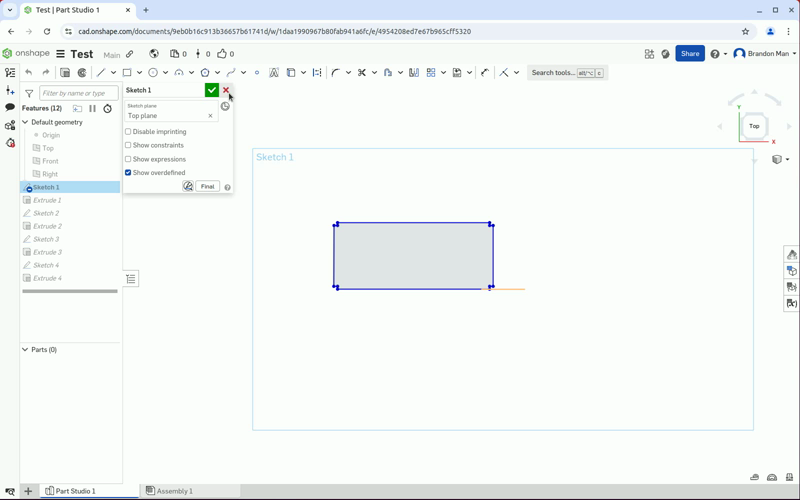
key(shift+s)
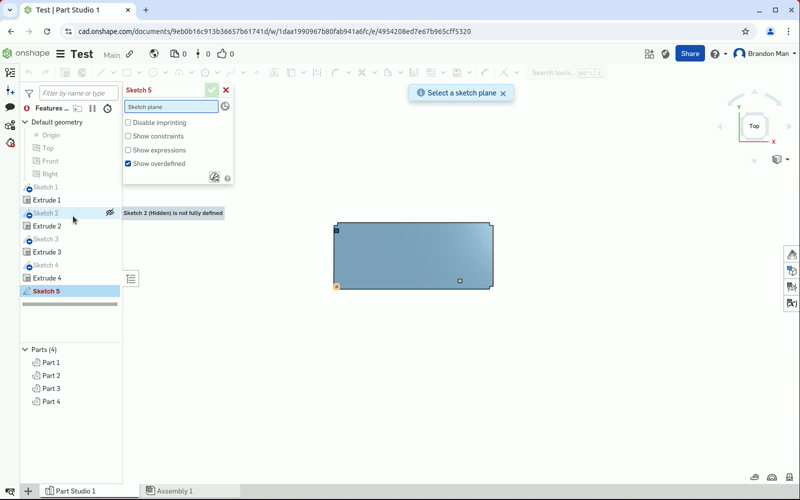
scroll(3)
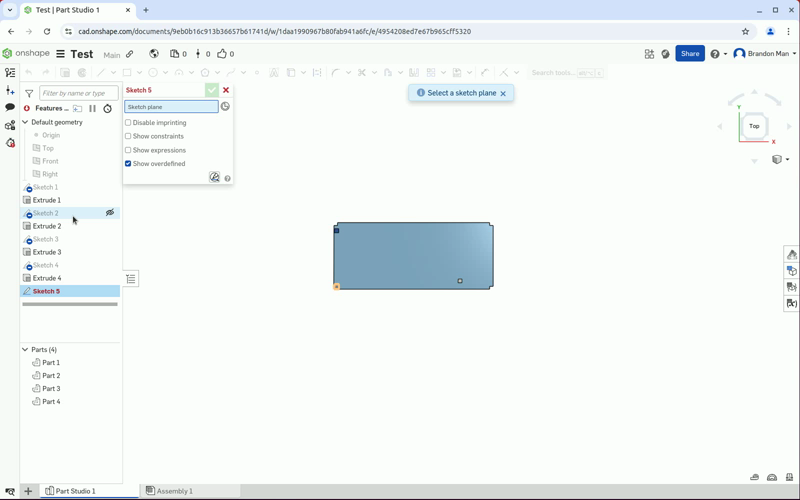
mouse_move(73, 150)
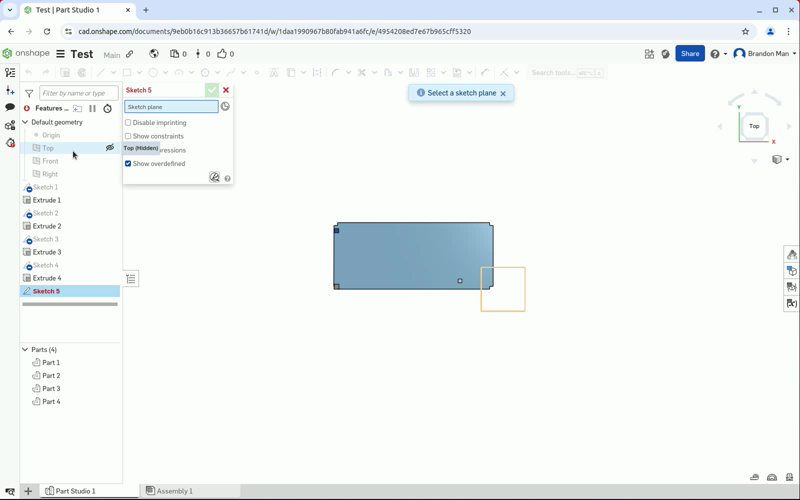
click(73, 150)
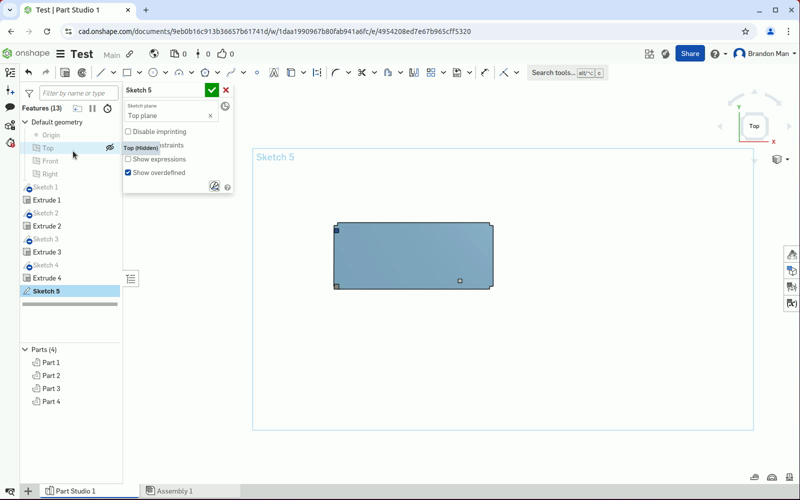
mouse_move(73, 352)
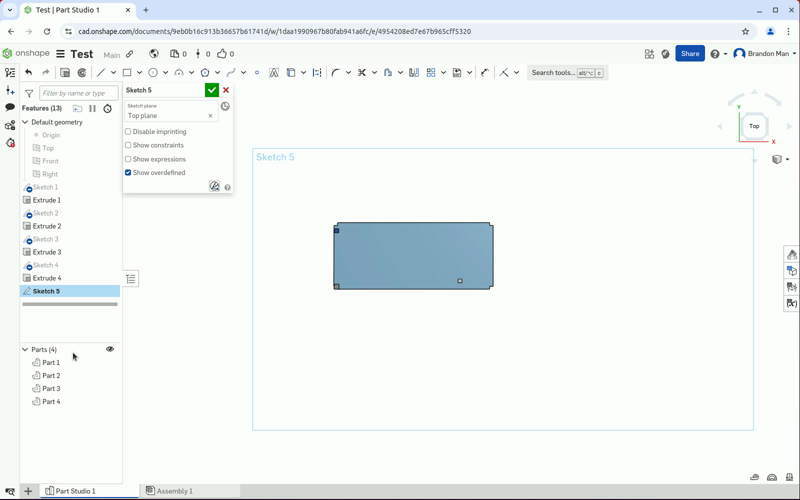
key(y)
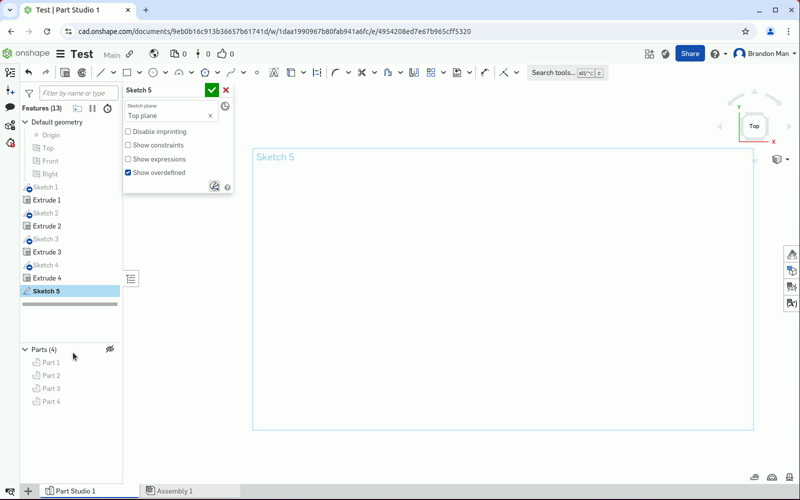
key(l)
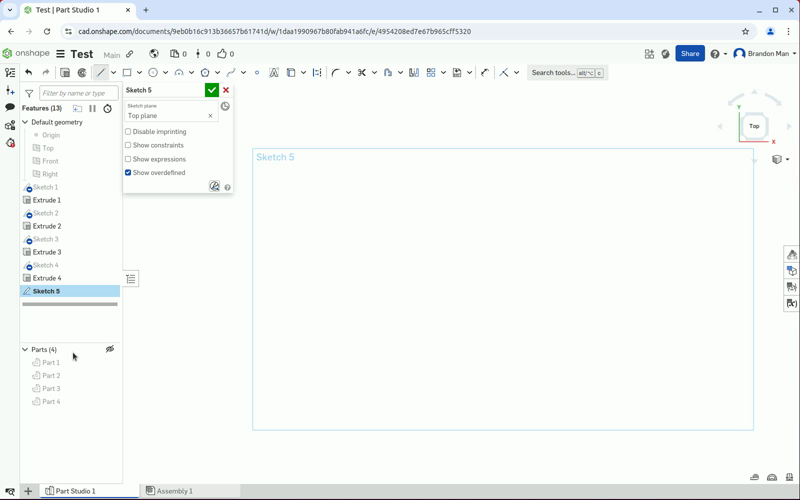
key_down(shift)
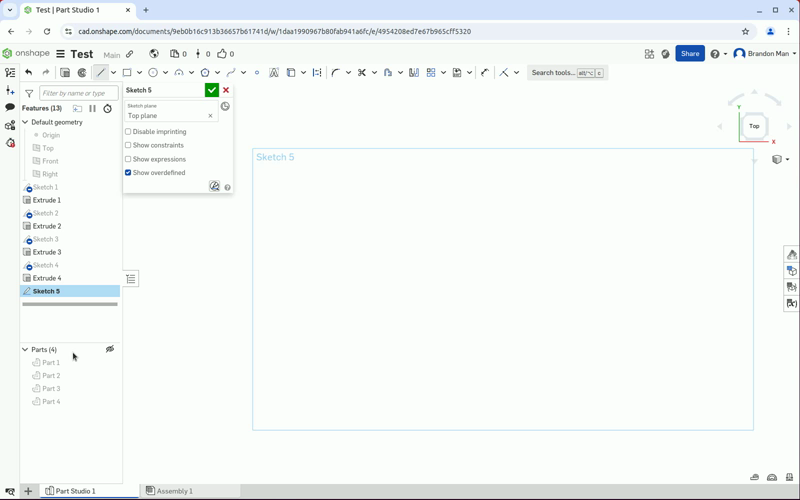
mouse_move(458, 238)
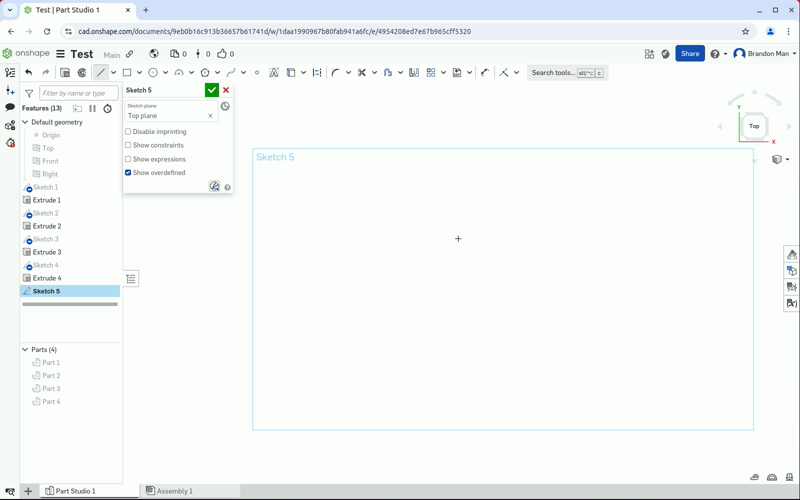
click(458, 238)
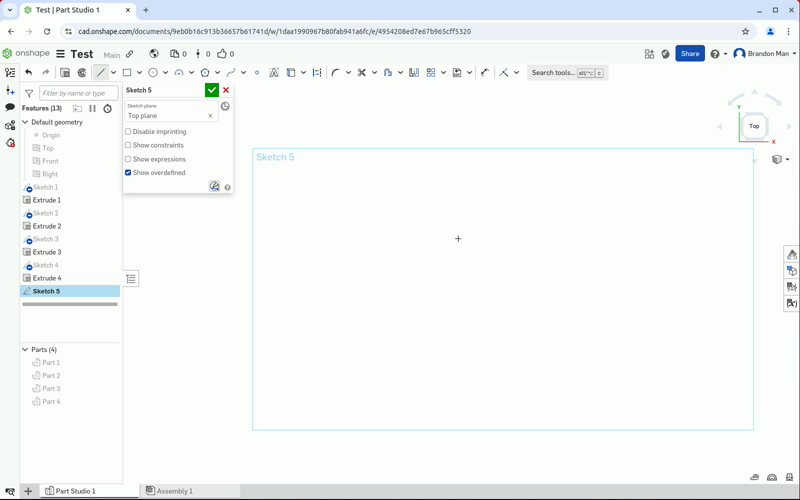
key_up(shift)
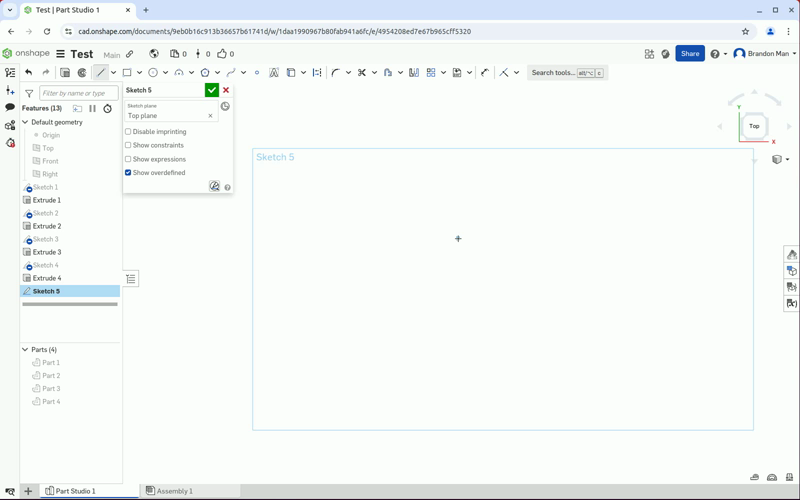
key_down(shift)
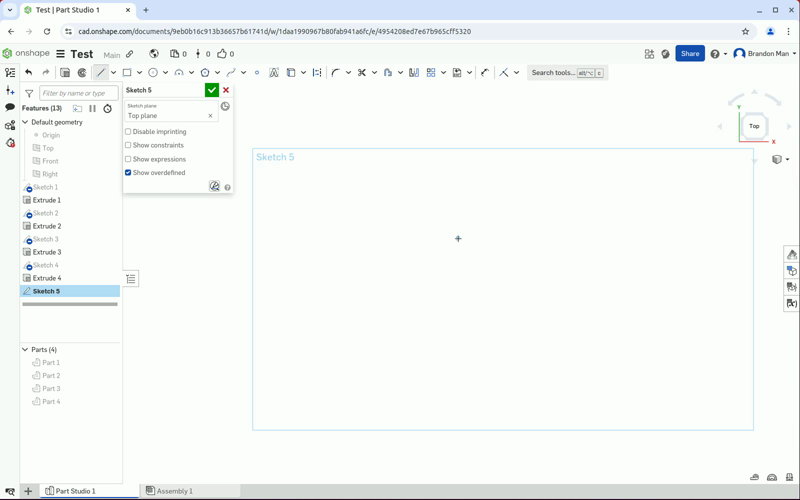
mouse_move(488, 238)
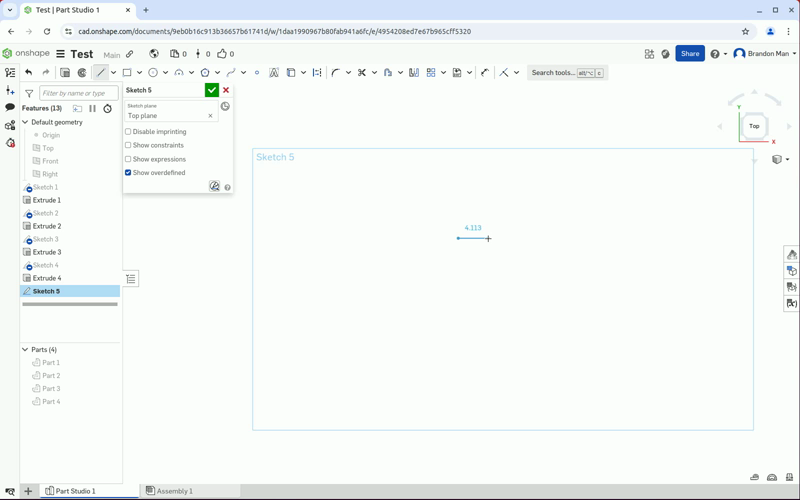
mouse_move(461, 238)
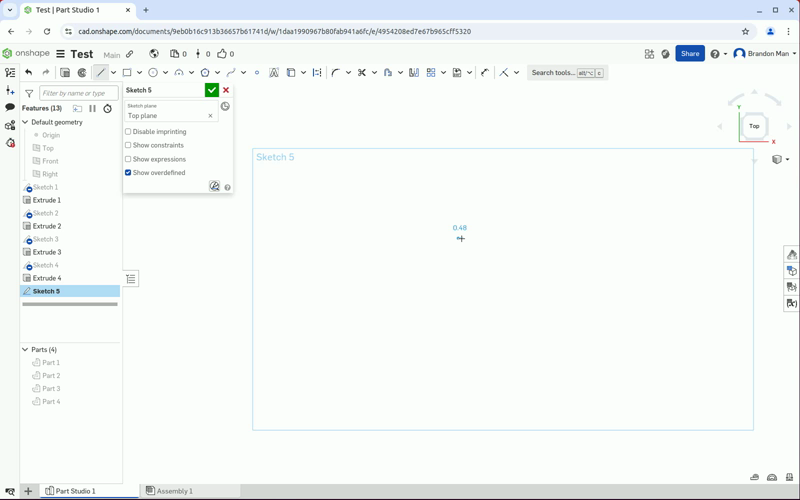
scroll(6)
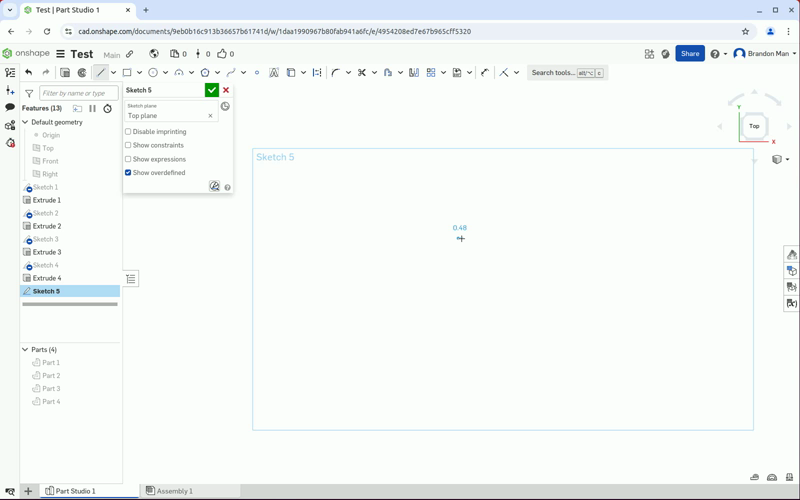
scroll(6)
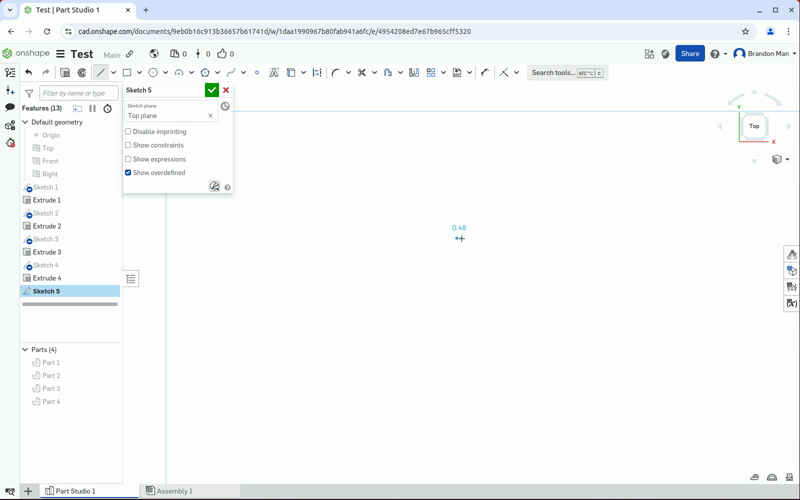
scroll(6)
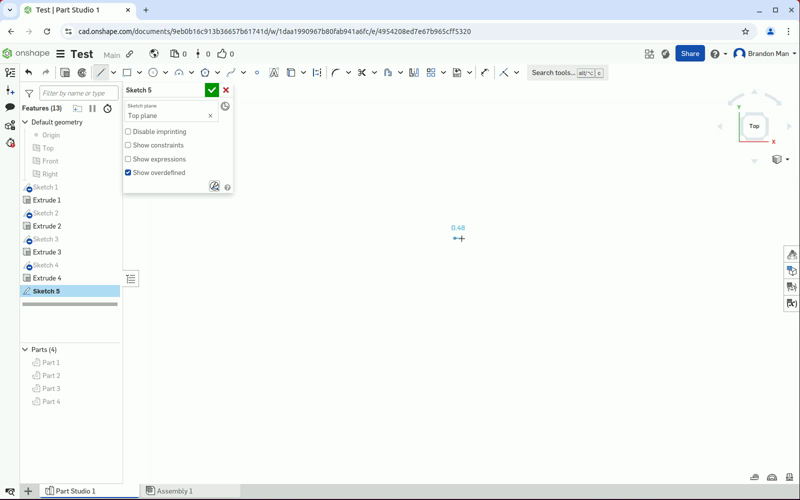
scroll(6)
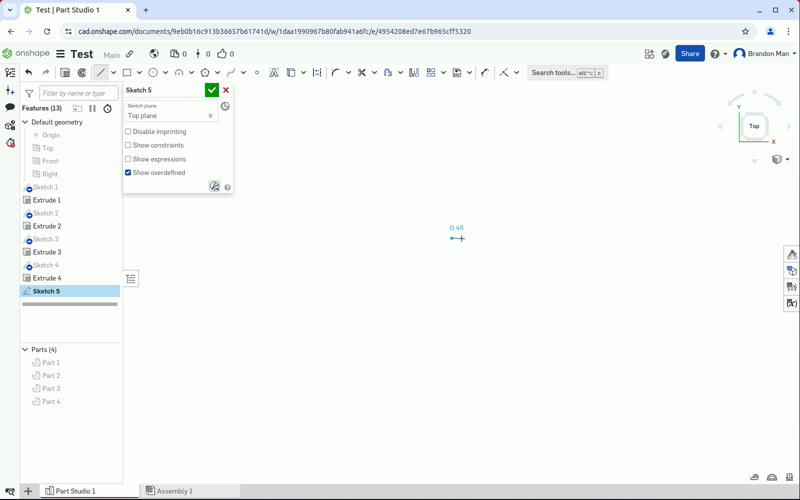
scroll(6)
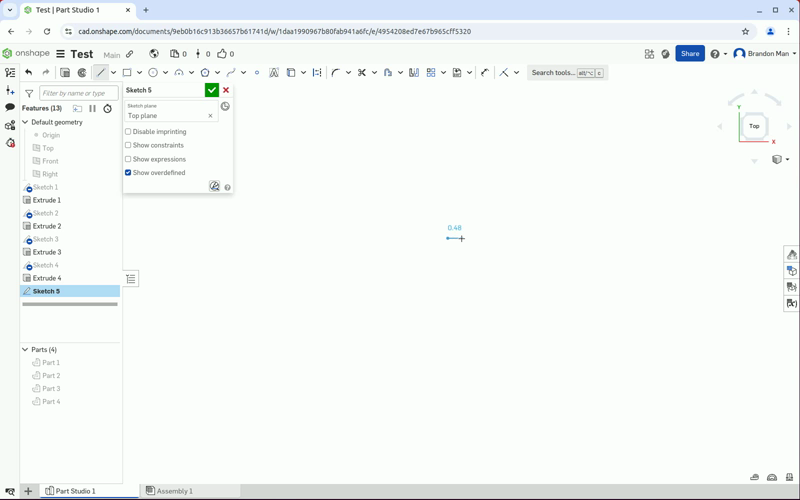
scroll(6)
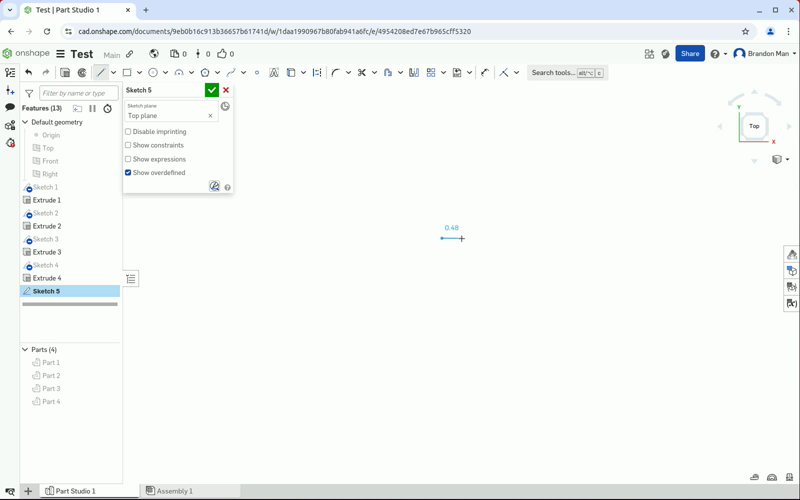
scroll(6)
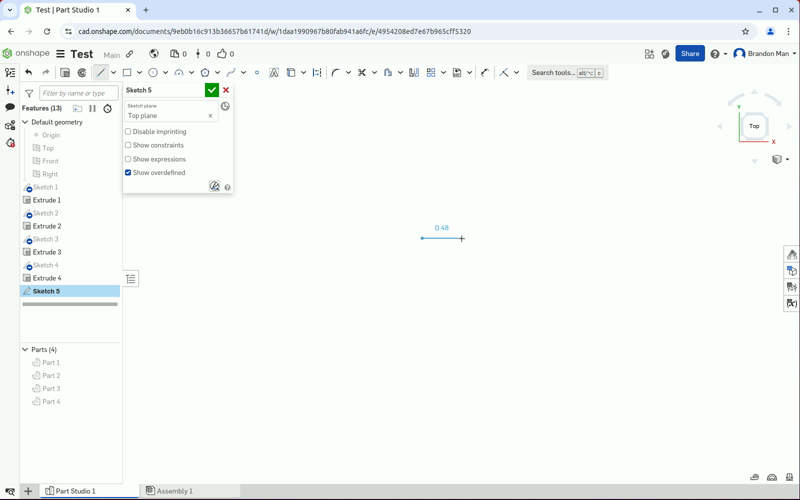
click(461, 238)
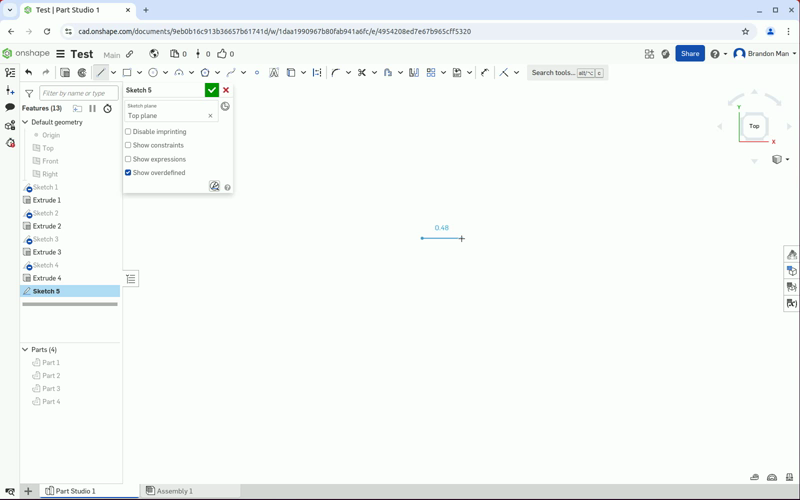
scroll(-6)
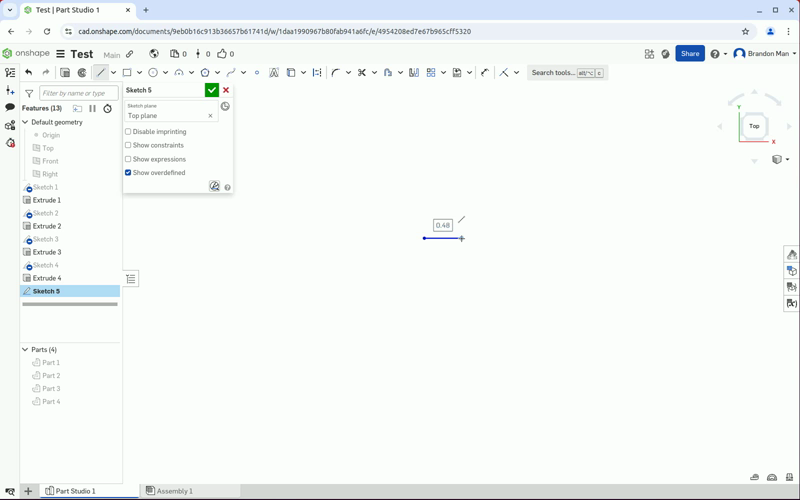
scroll(-6)
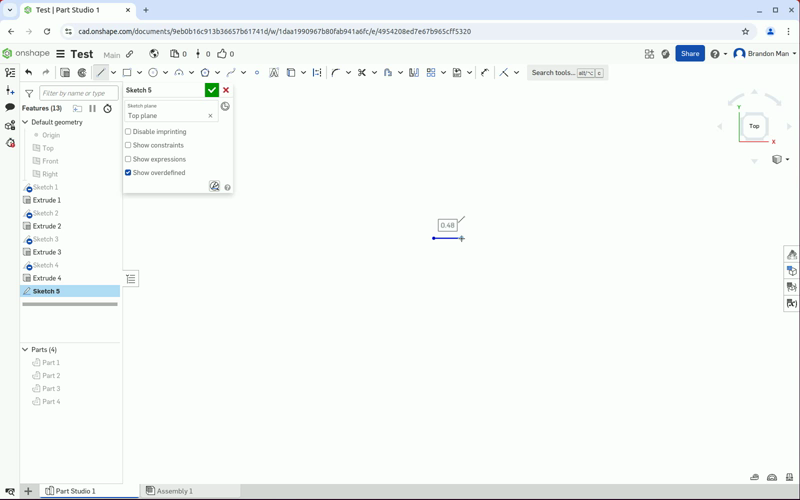
scroll(-6)
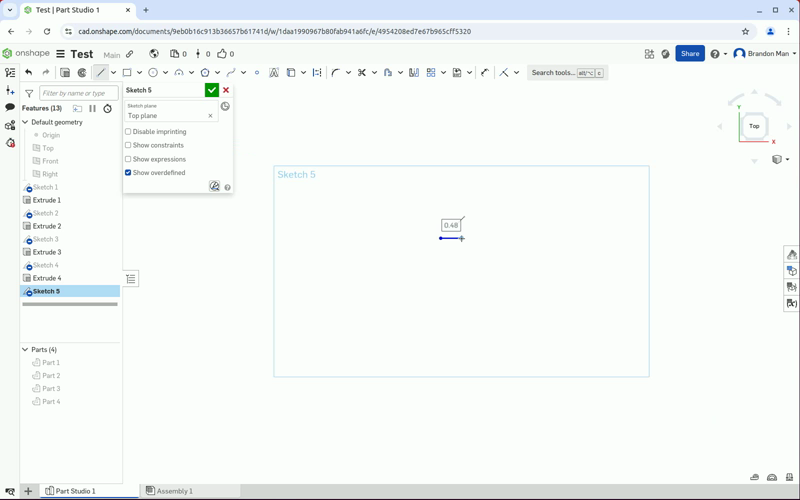
scroll(-6)
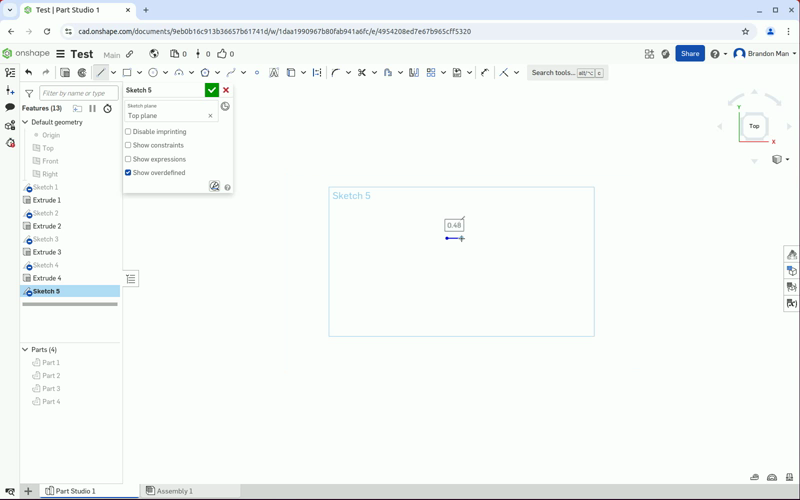
scroll(-6)
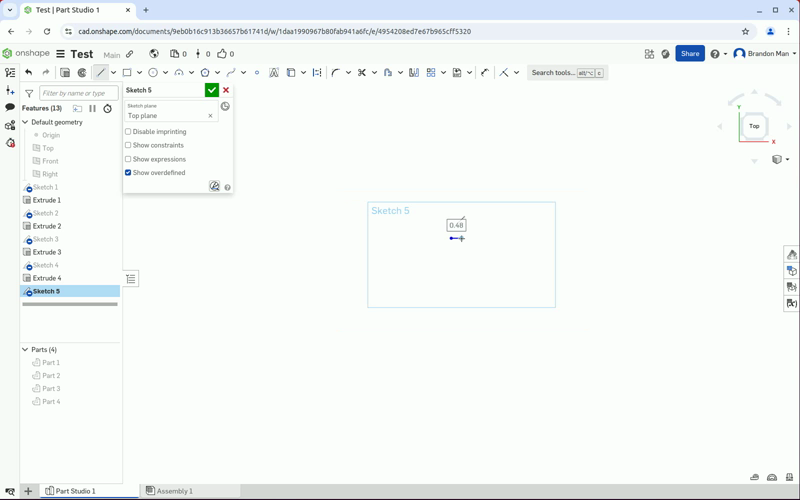
scroll(-6)
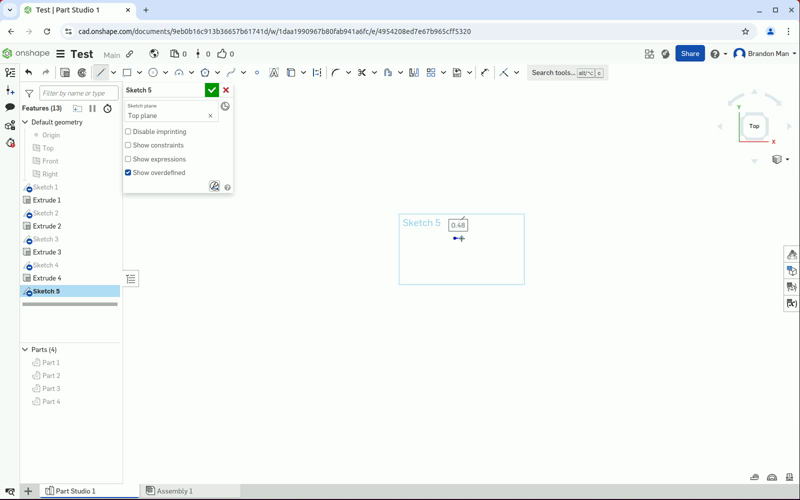
scroll(-6)
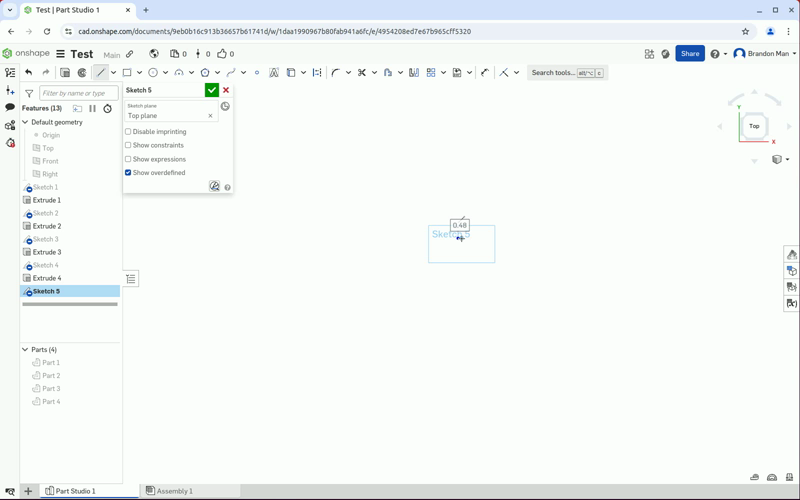
key_up(shift)
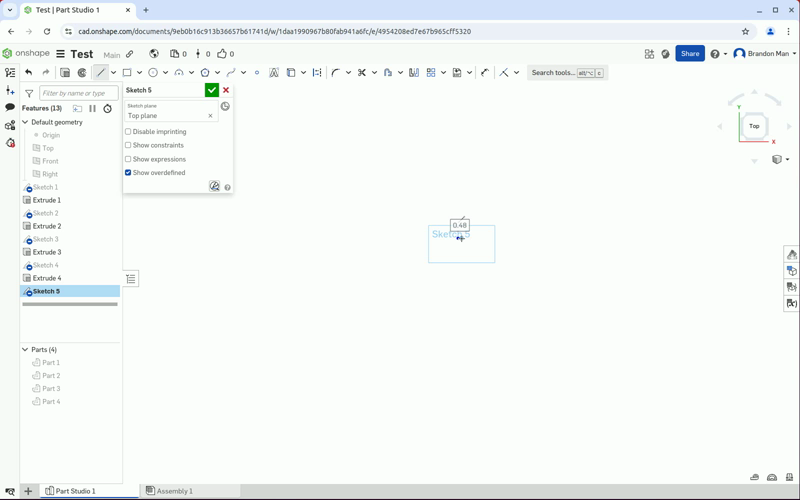
key_down(shift)
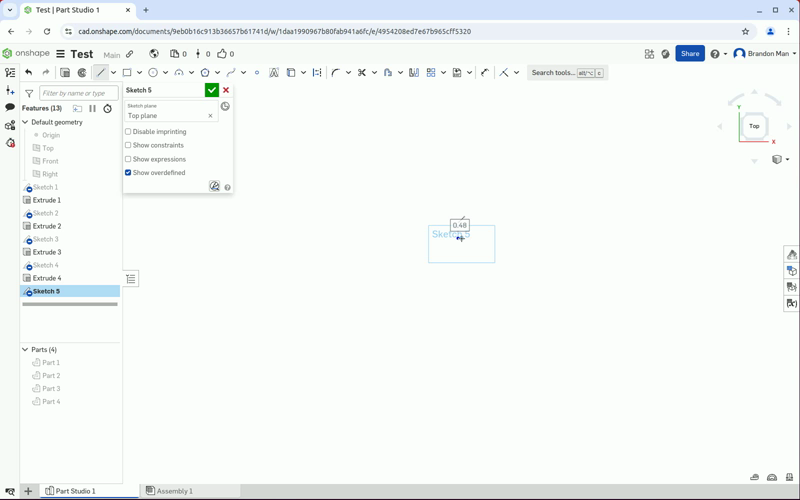
mouse_move(492, 238)
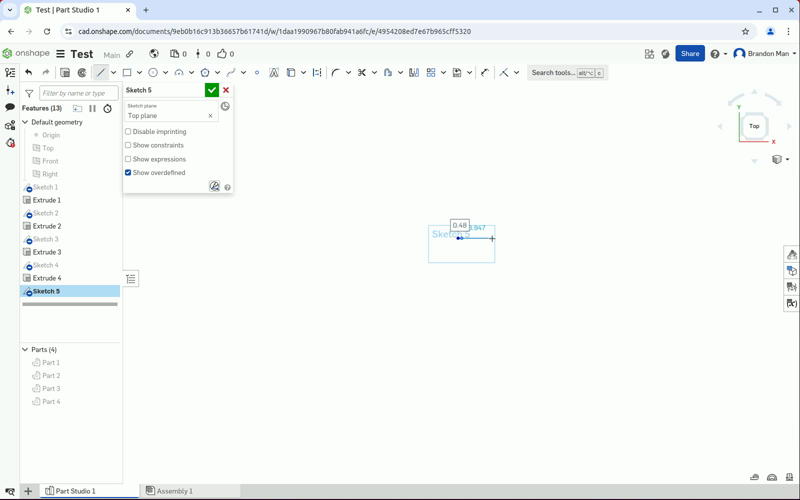
mouse_move(461, 234)
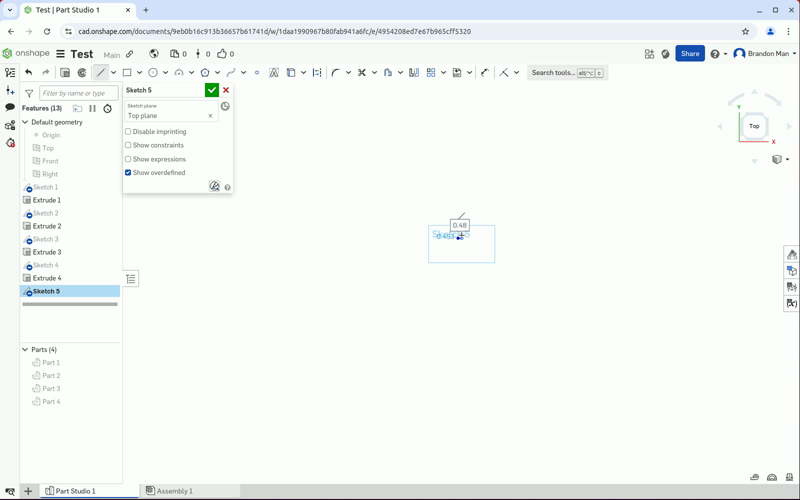
scroll(6)
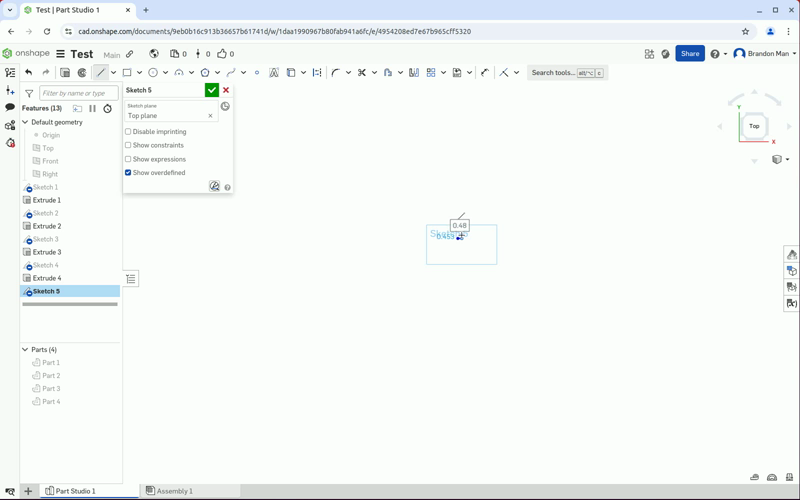
scroll(6)
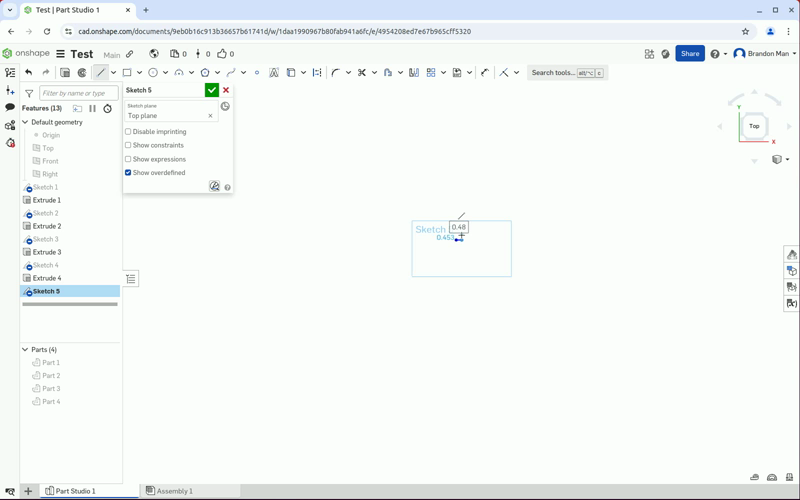
scroll(6)
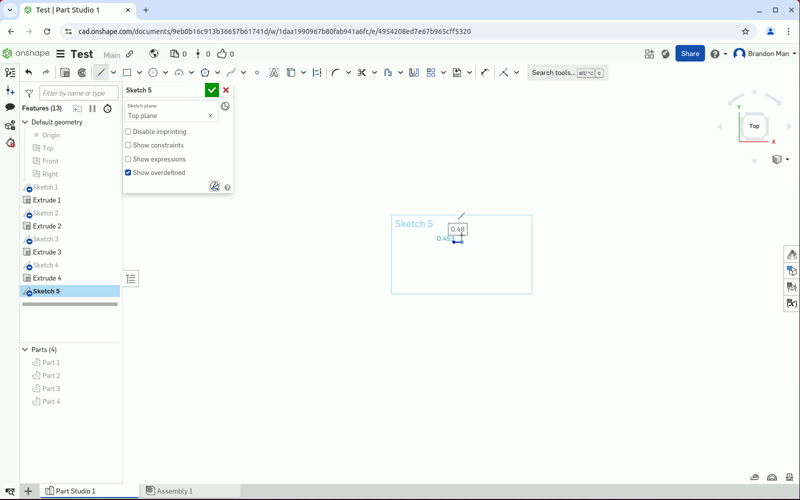
scroll(6)
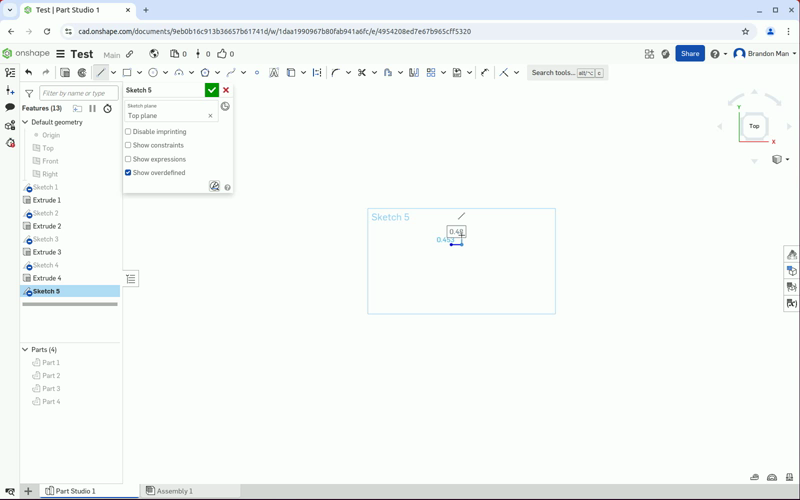
scroll(6)
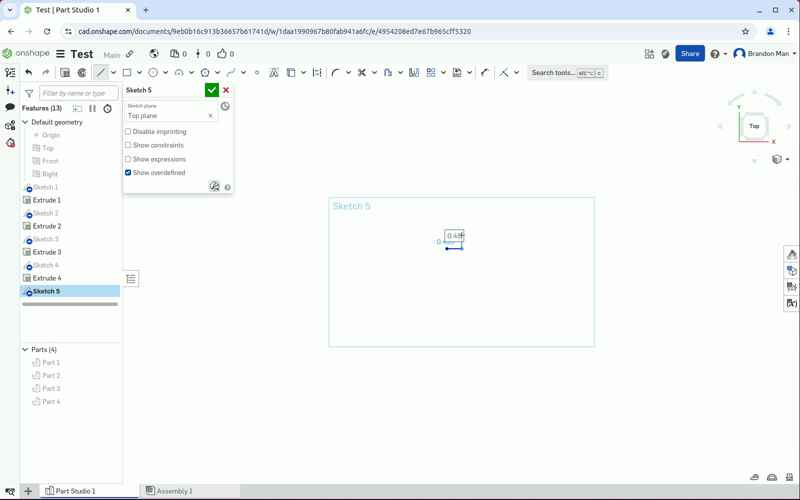
scroll(6)
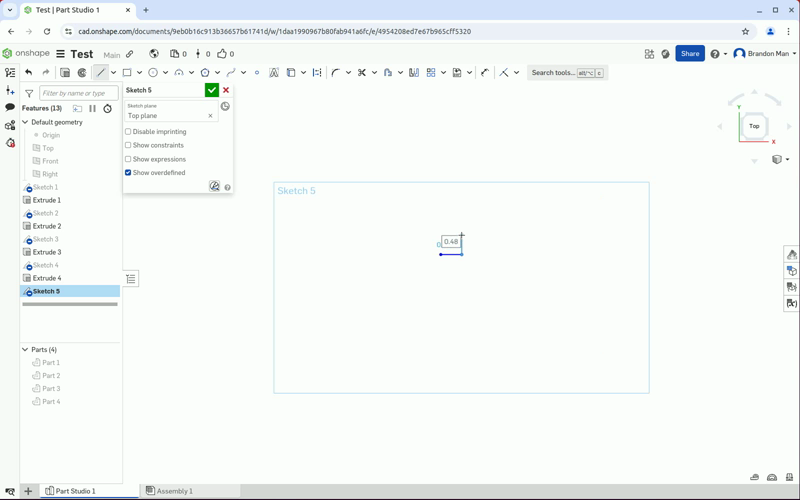
scroll(6)
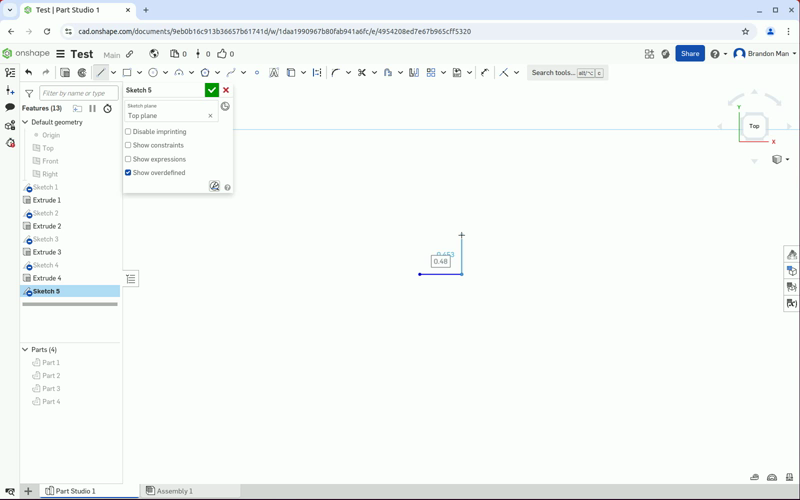
click(461, 234)
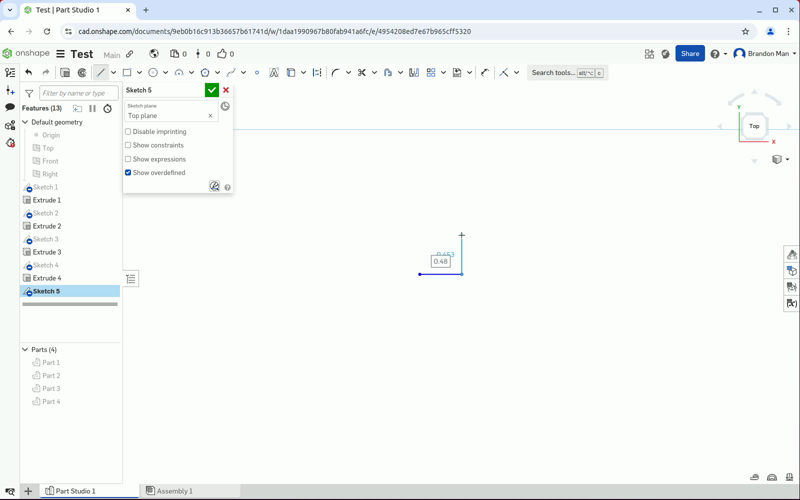
scroll(-6)
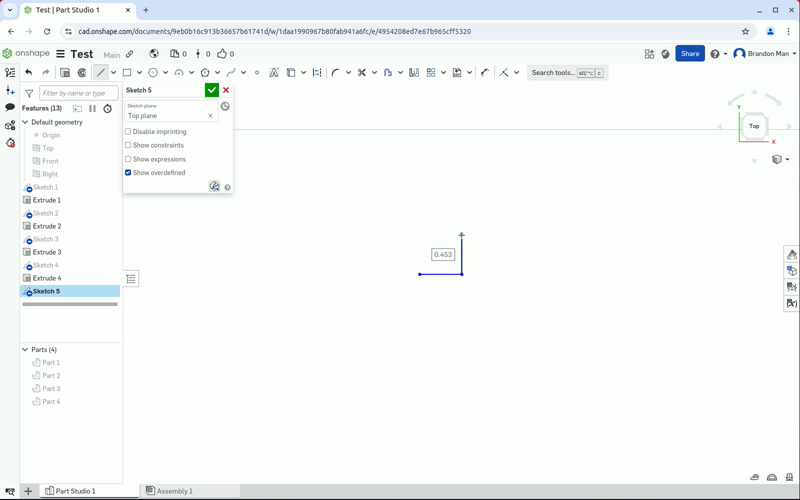
scroll(-6)
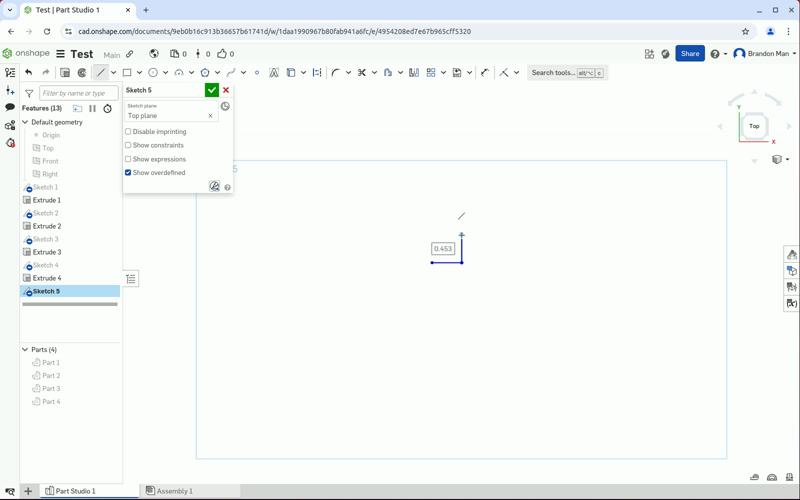
scroll(-6)
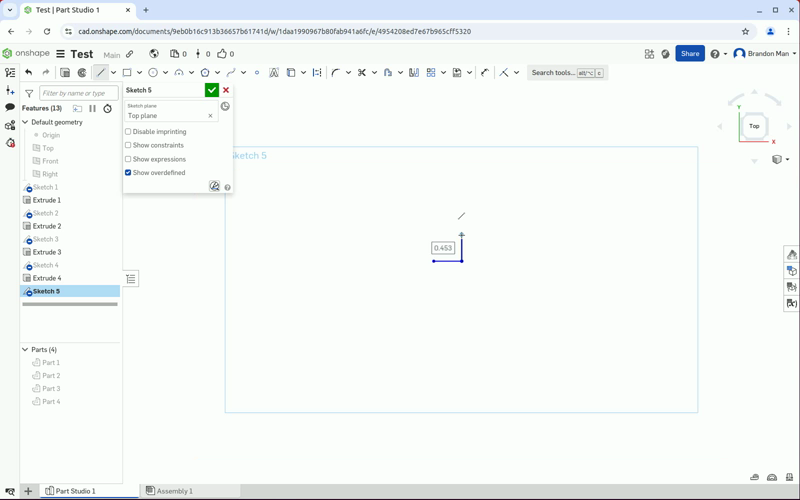
scroll(-6)
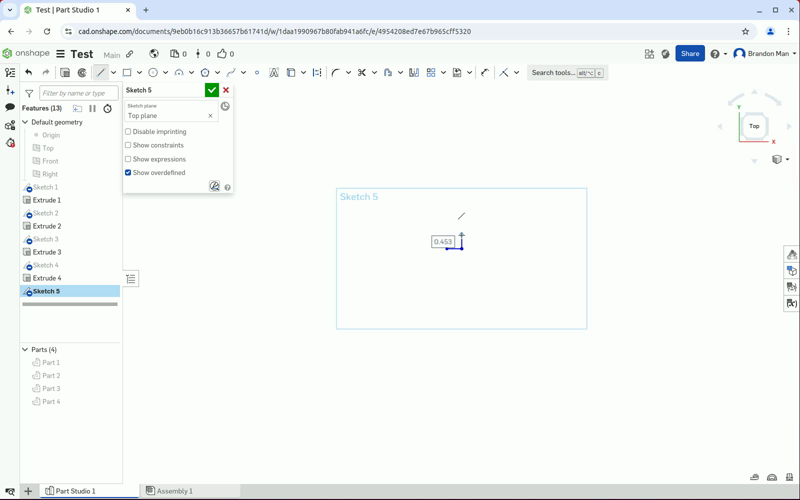
scroll(-6)
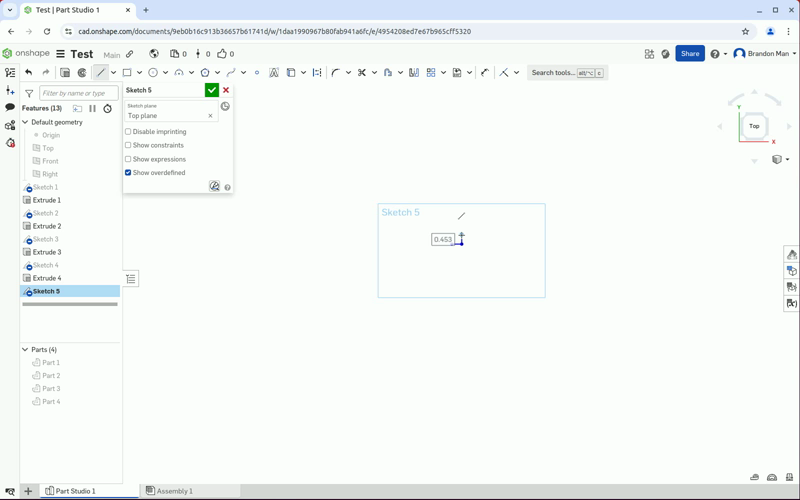
scroll(-6)
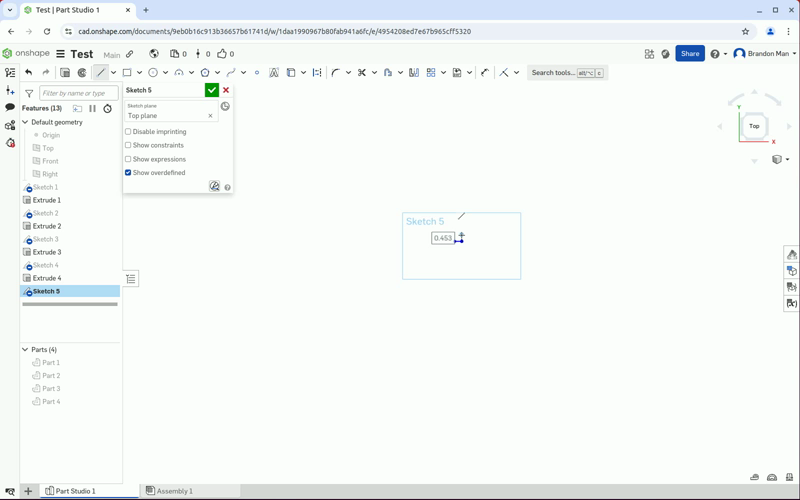
scroll(-6)
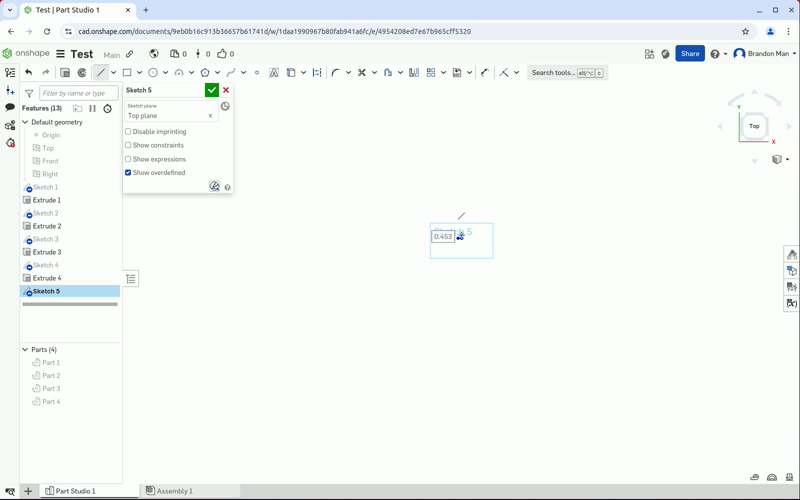
key_up(shift)
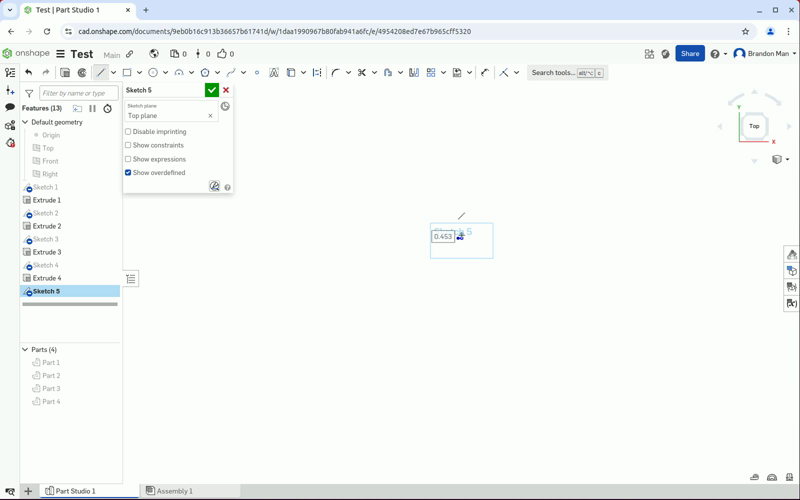
key_down(shift)
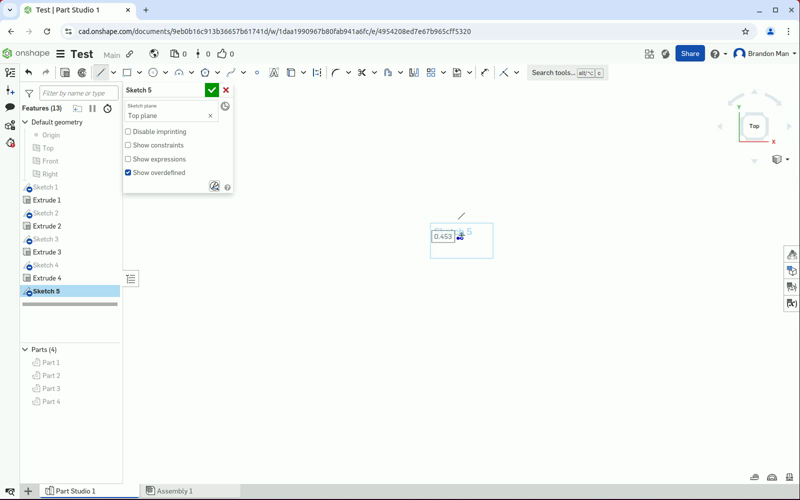
mouse_move(492, 234)
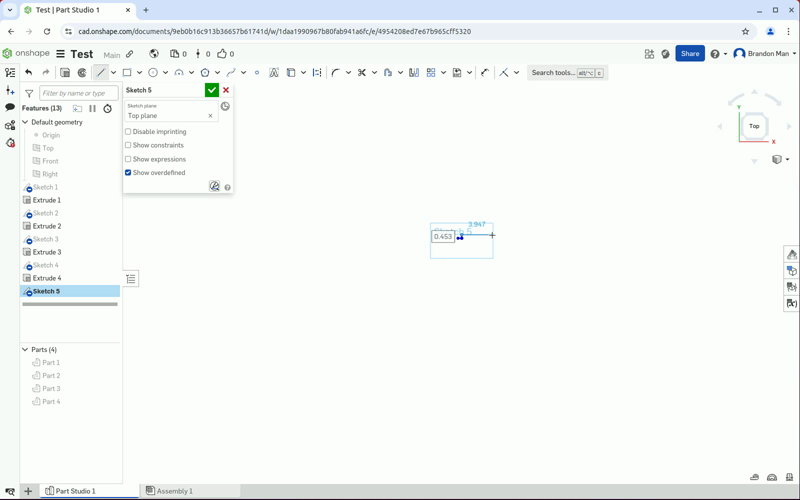
mouse_move(458, 234)
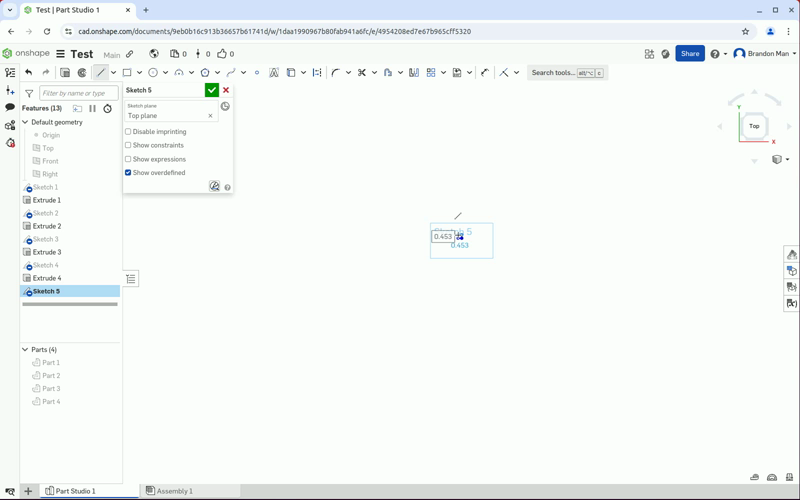
scroll(6)
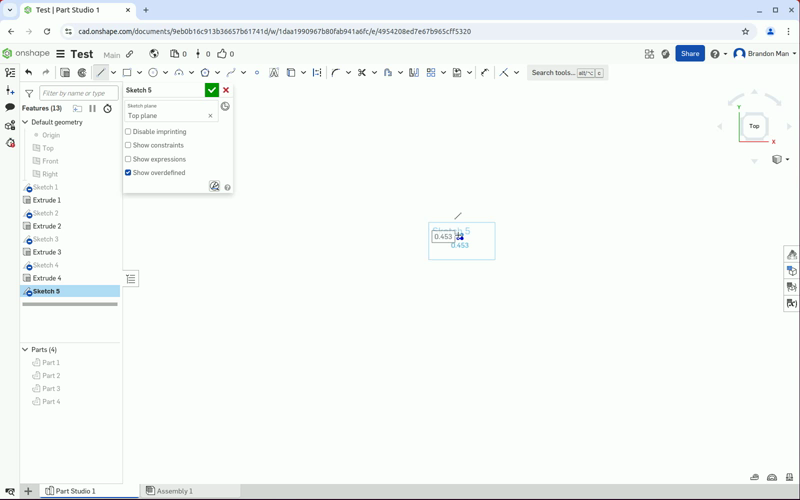
scroll(6)
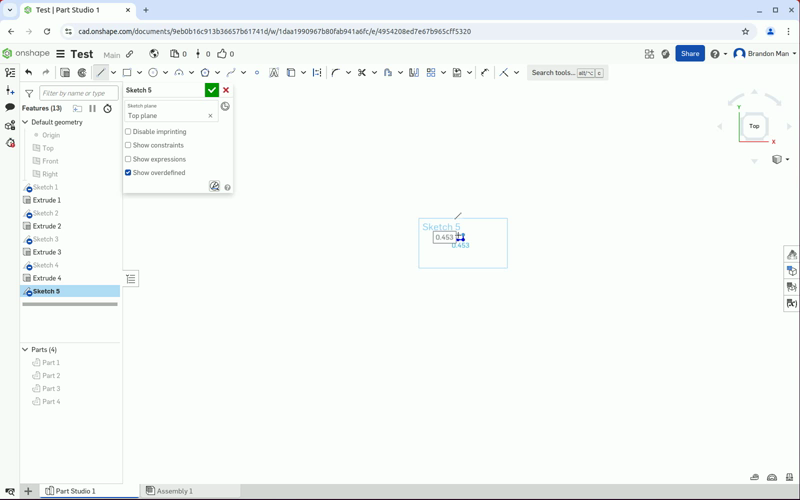
scroll(6)
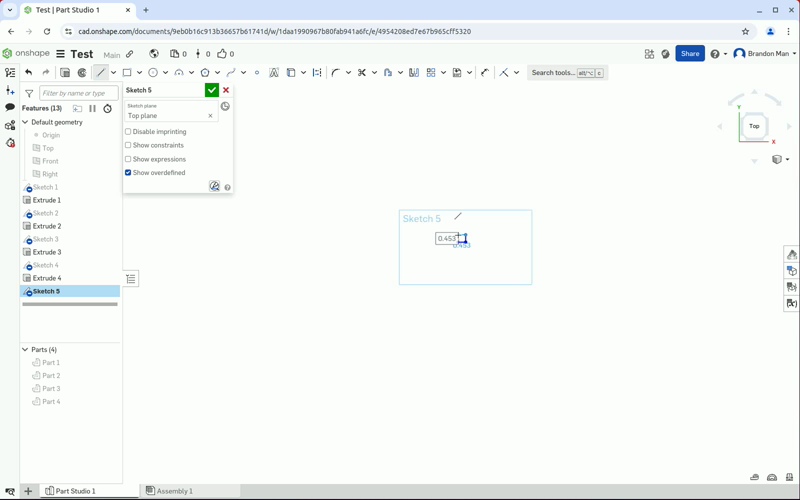
scroll(6)
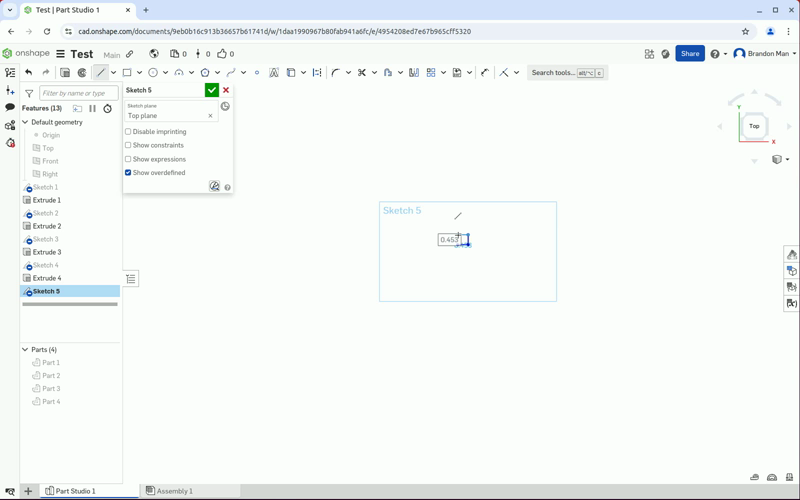
scroll(6)
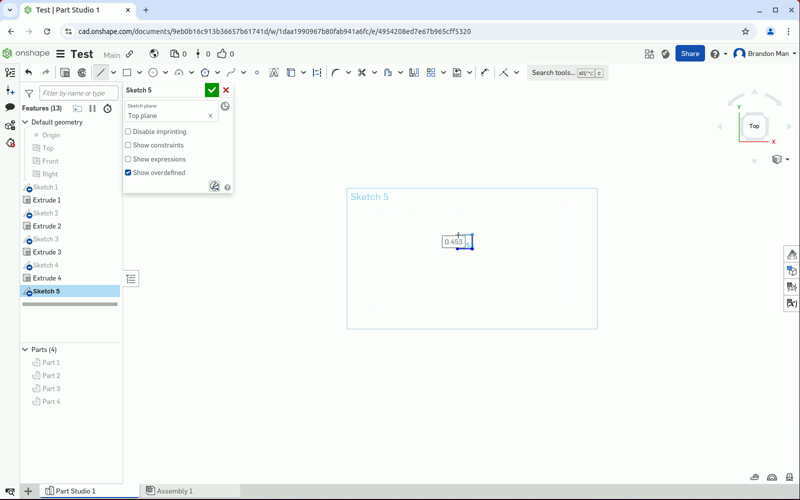
scroll(6)
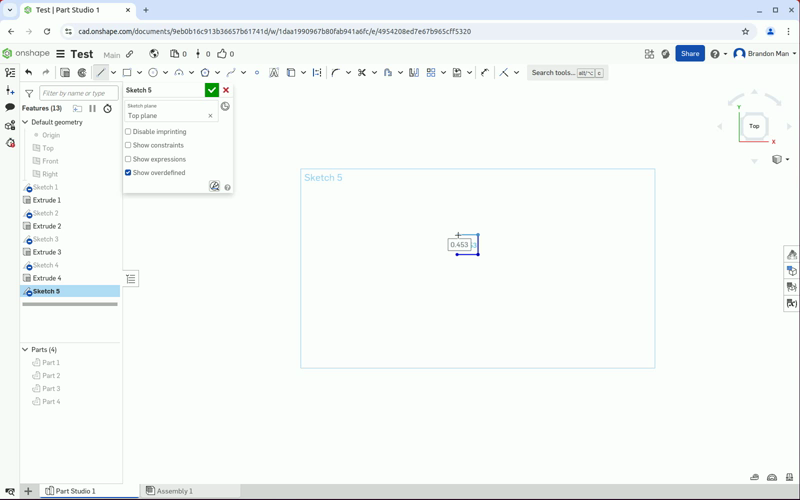
scroll(6)
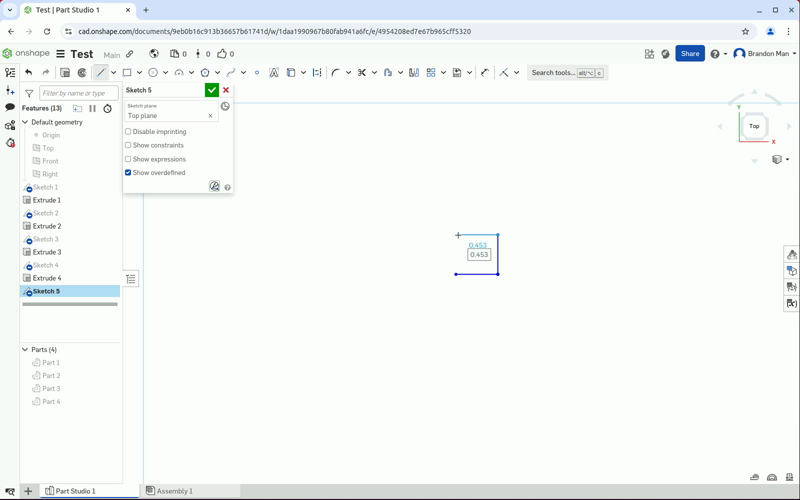
click(458, 234)
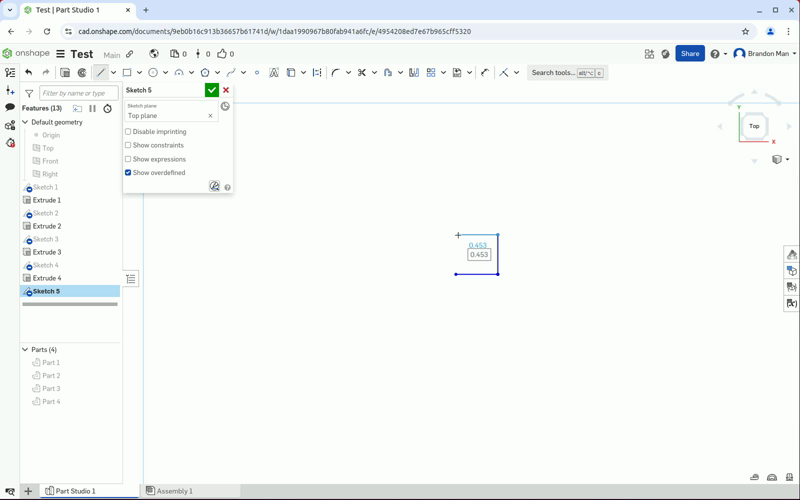
scroll(-6)
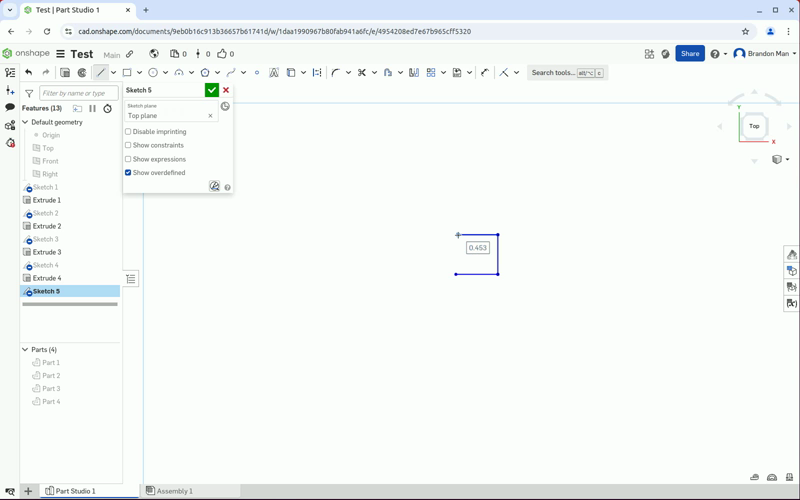
scroll(-6)
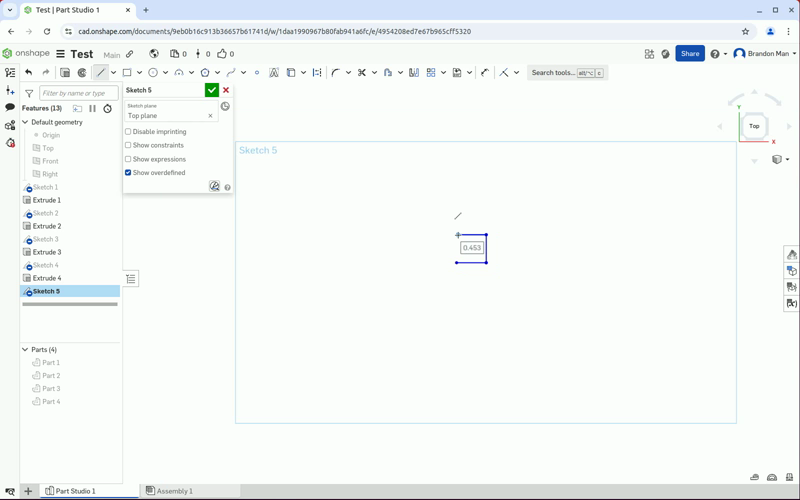
scroll(-6)
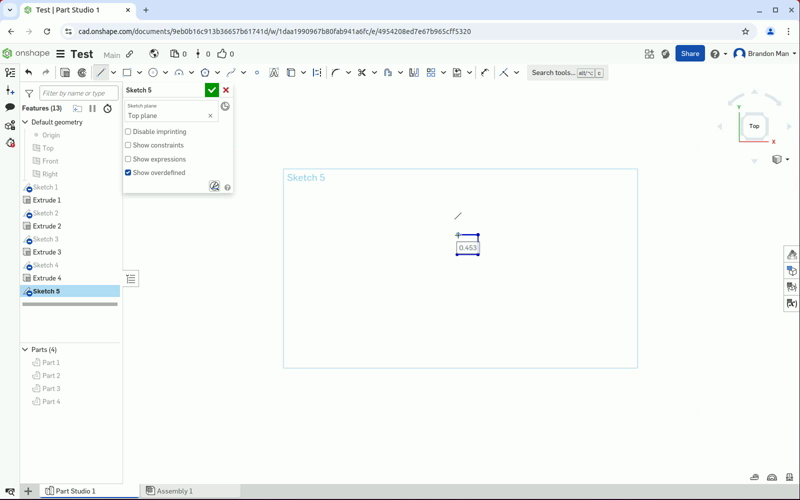
scroll(-6)
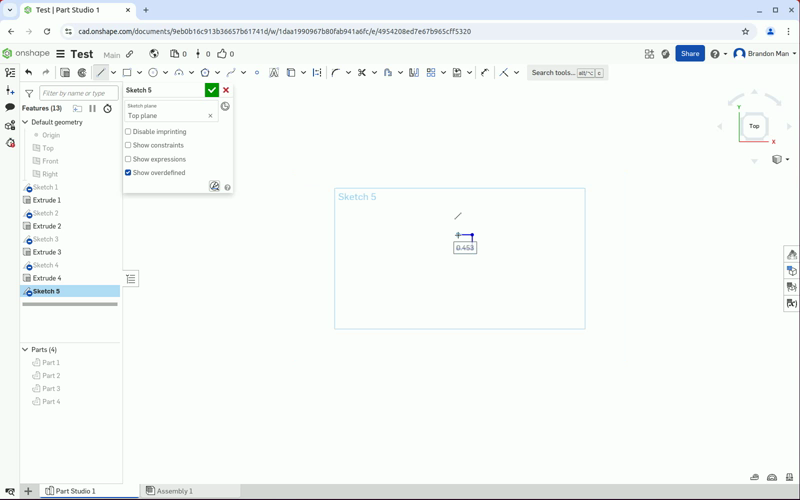
scroll(-6)
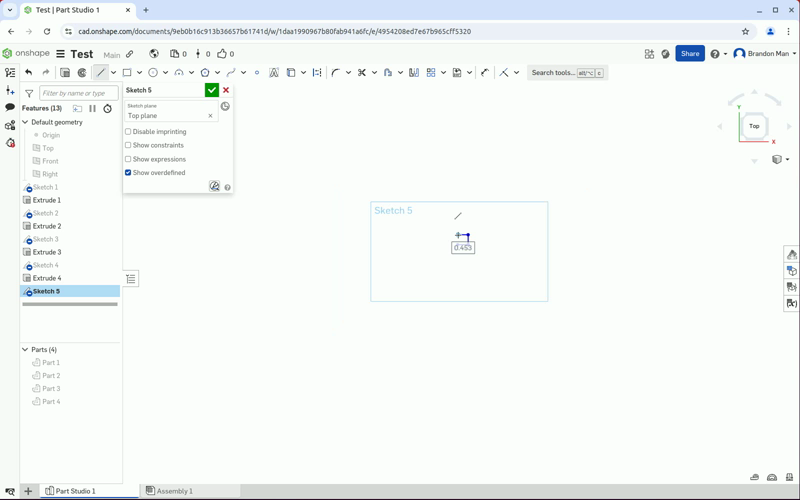
scroll(-6)
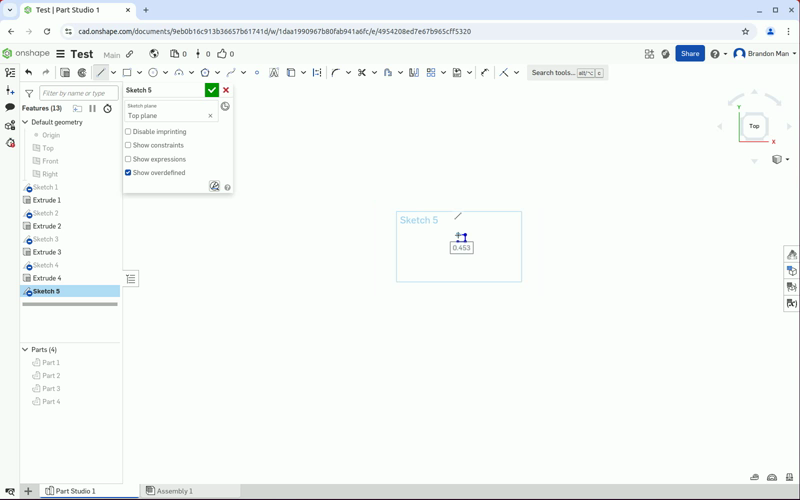
scroll(-6)
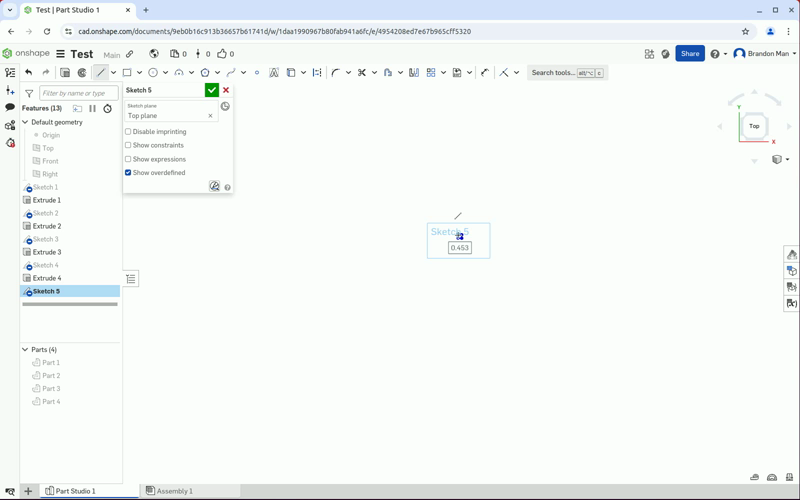
key_up(shift)
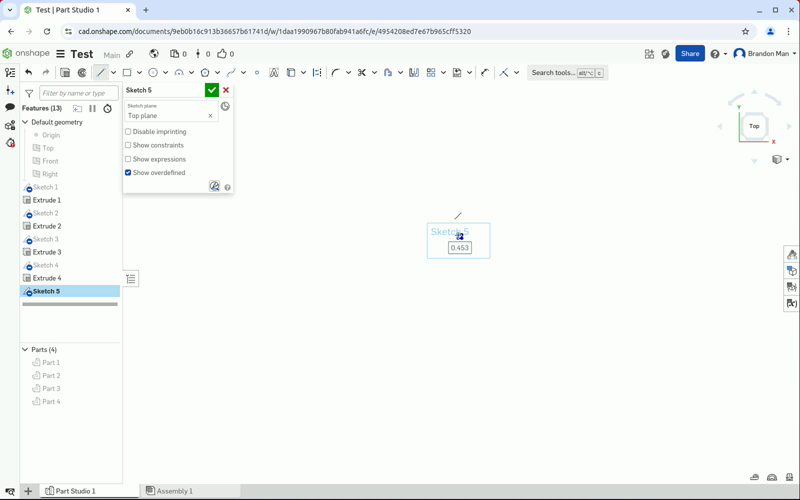
mouse_move(488, 234)
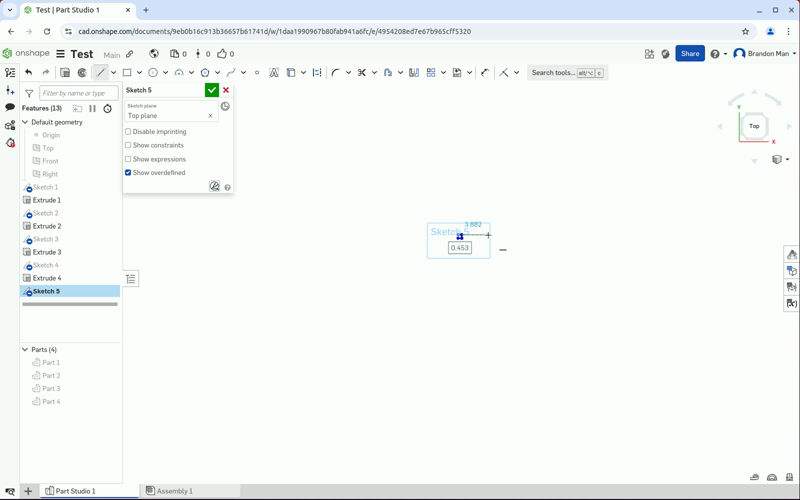
key_down(shift)
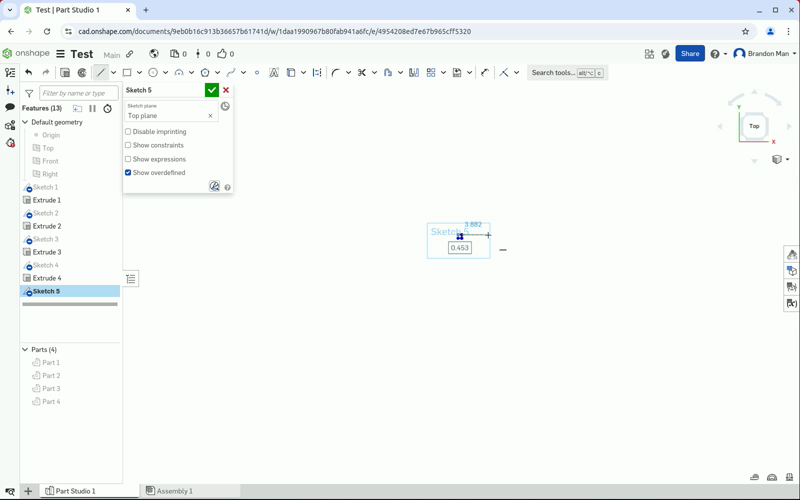
mouse_move(458, 238)
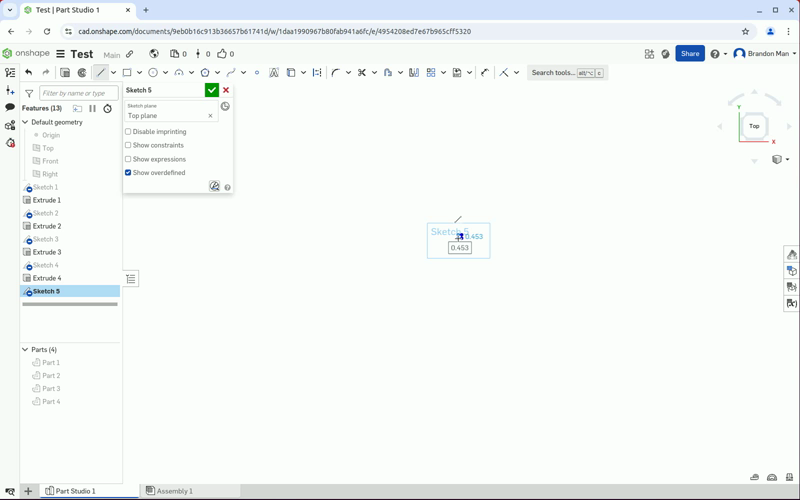
scroll(6)
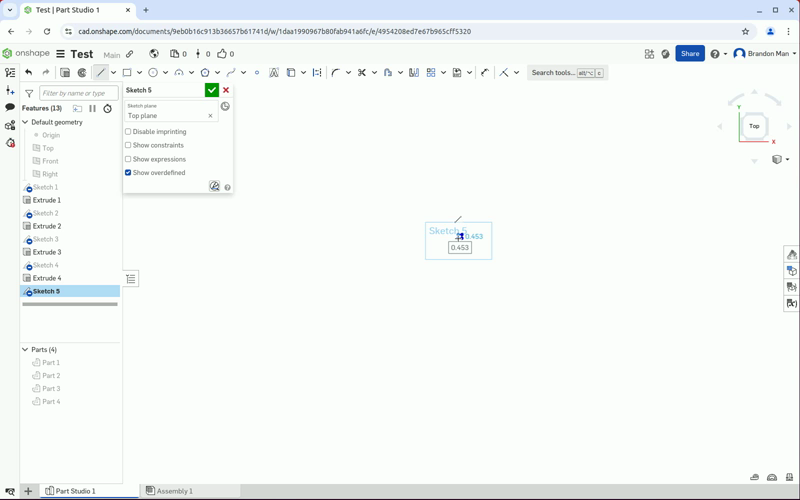
scroll(6)
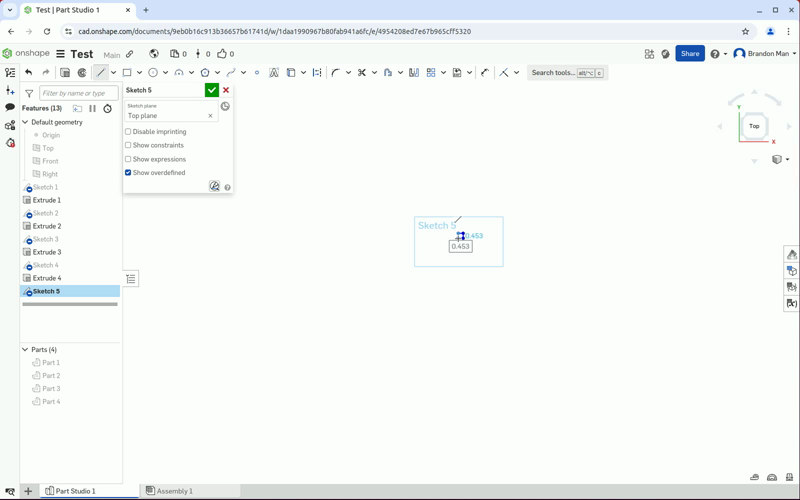
scroll(6)
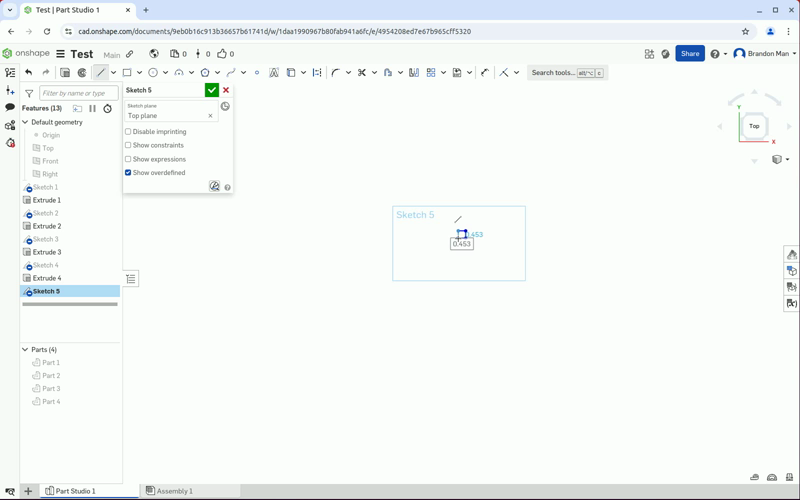
scroll(6)
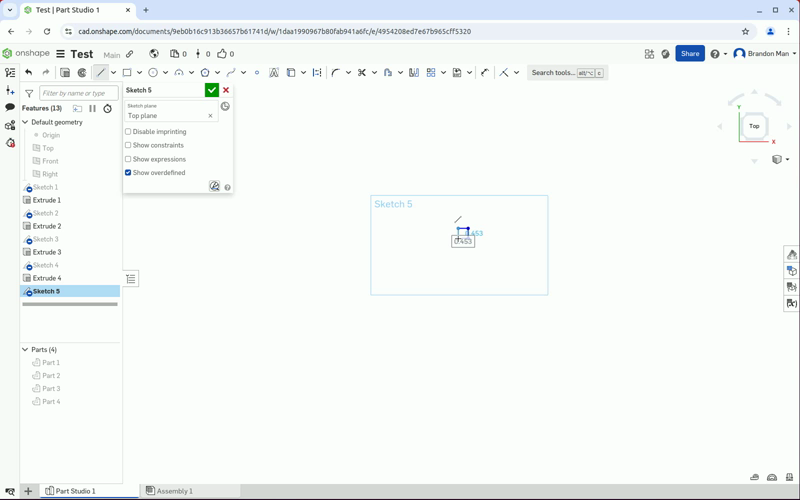
scroll(6)
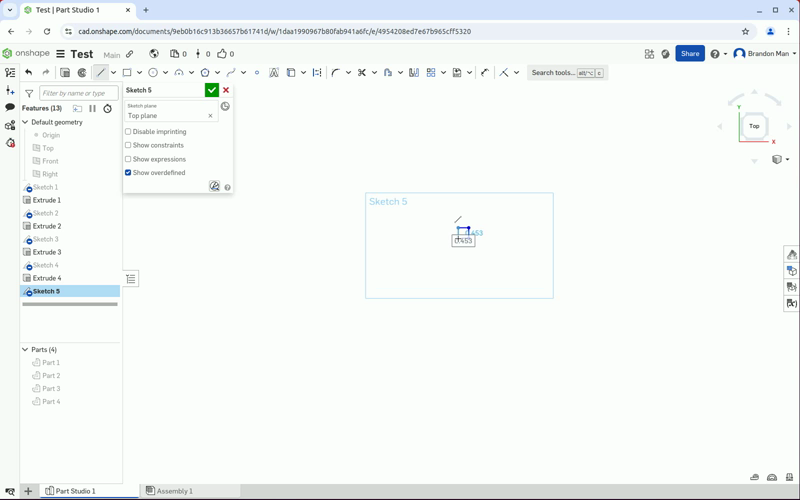
scroll(6)
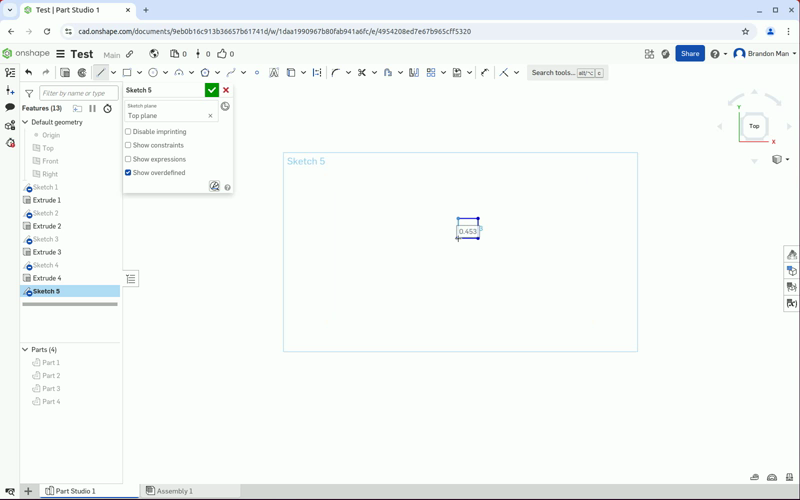
scroll(6)
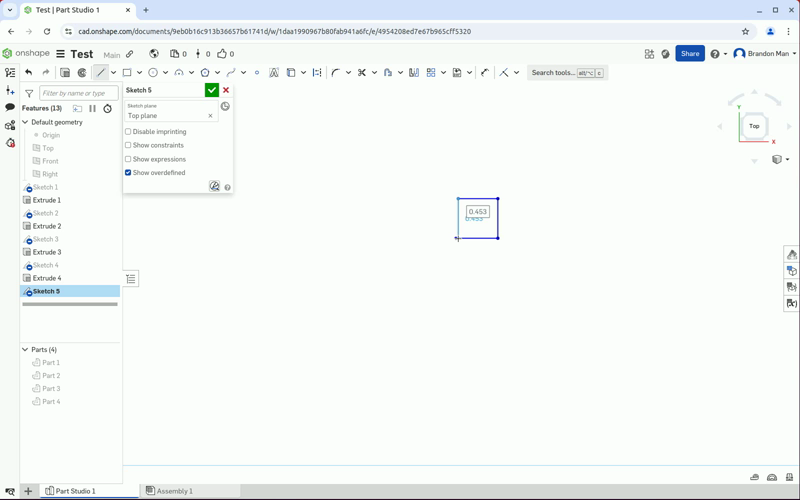
key_up(shift)
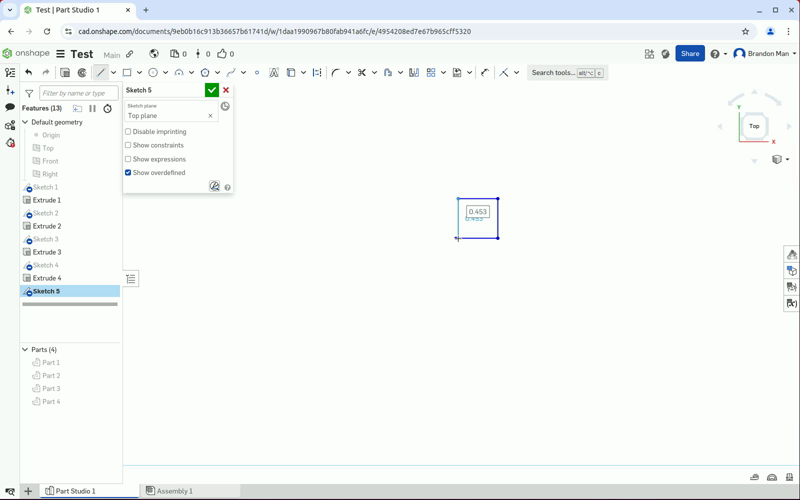
click(458, 238)
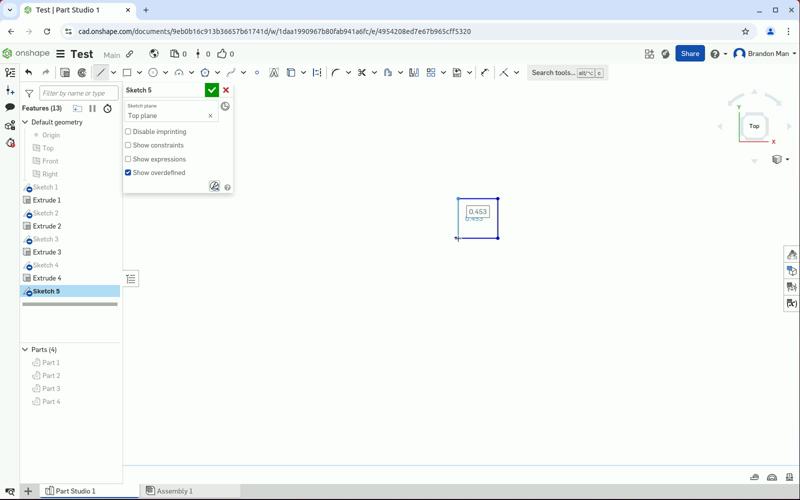
scroll(-6)
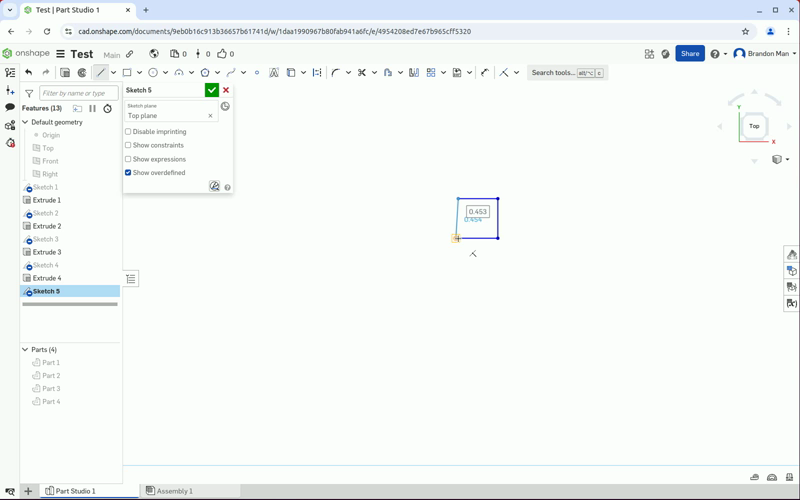
scroll(-6)
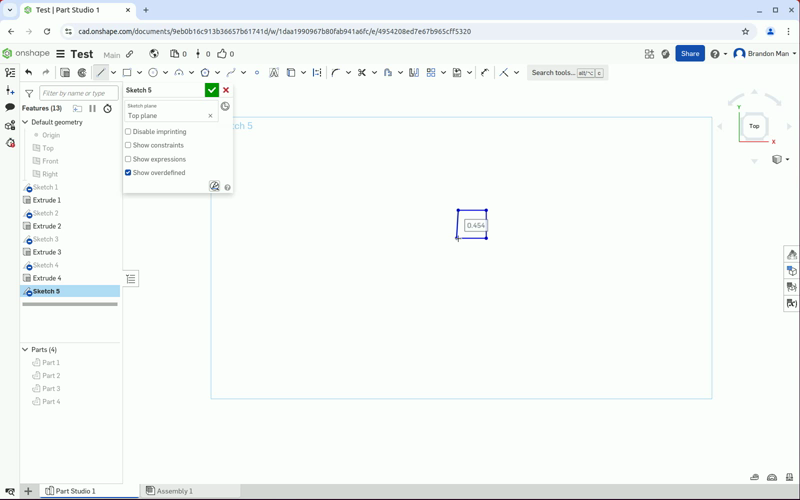
scroll(-6)
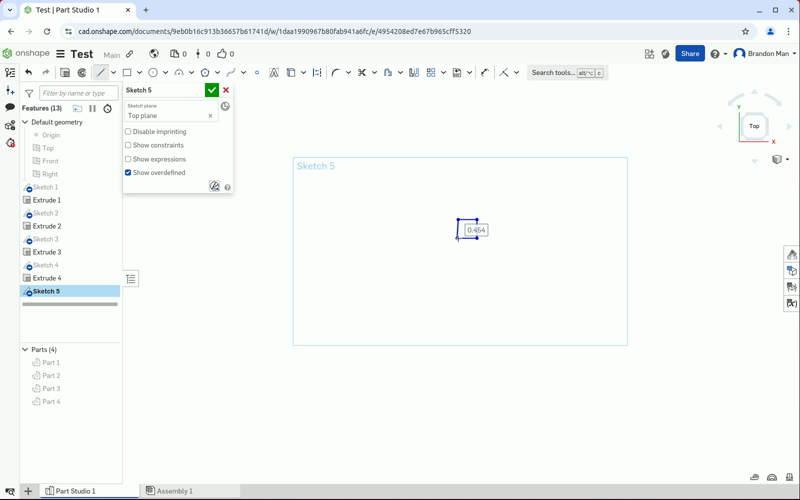
scroll(-6)
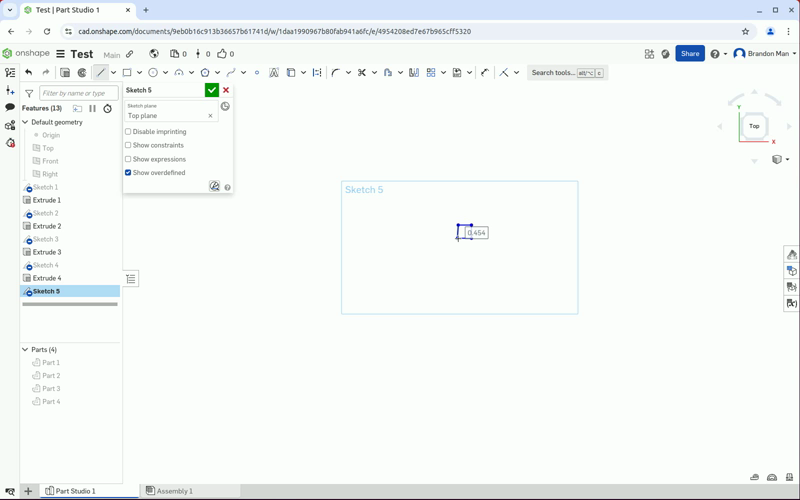
scroll(-6)
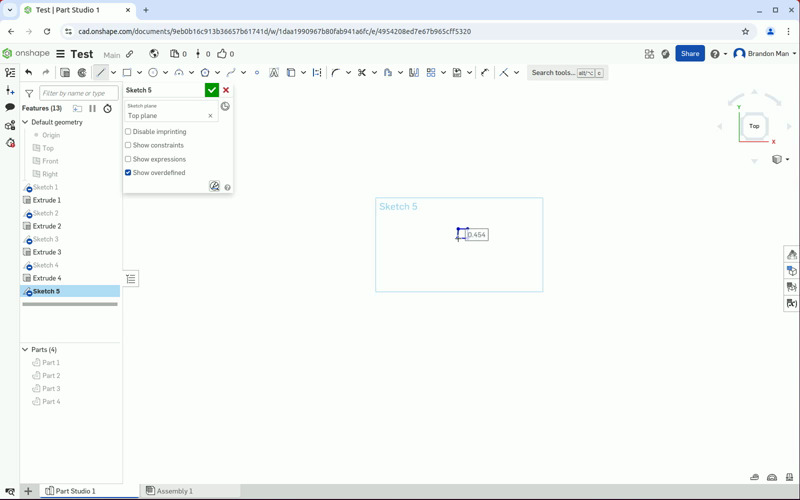
scroll(-6)
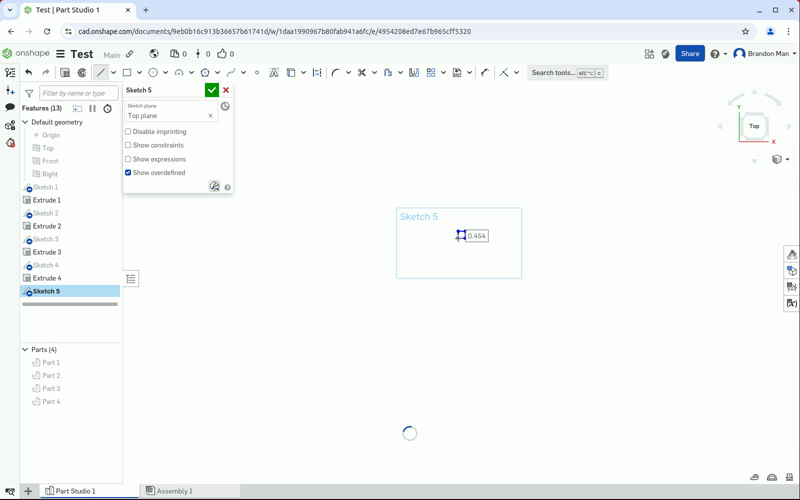
scroll(-6)
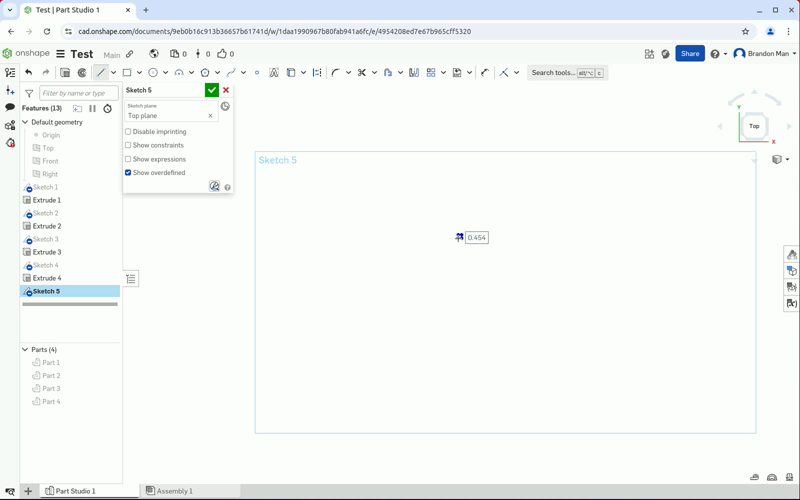
key(esc)
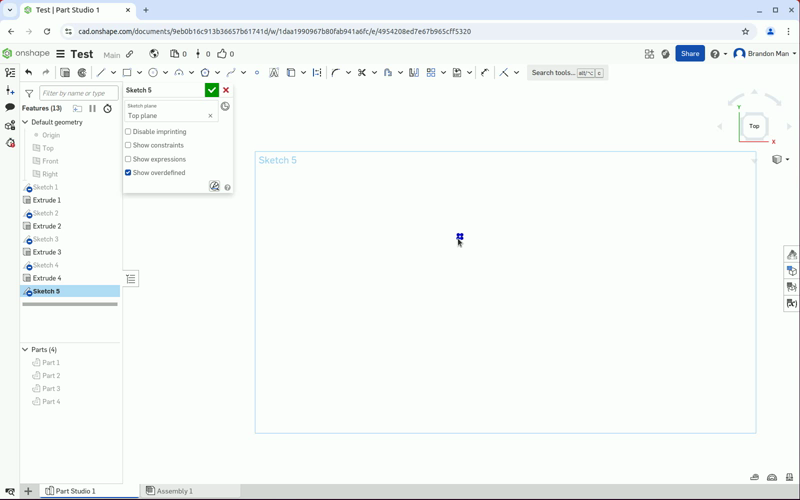
mouse_move(460, 237)
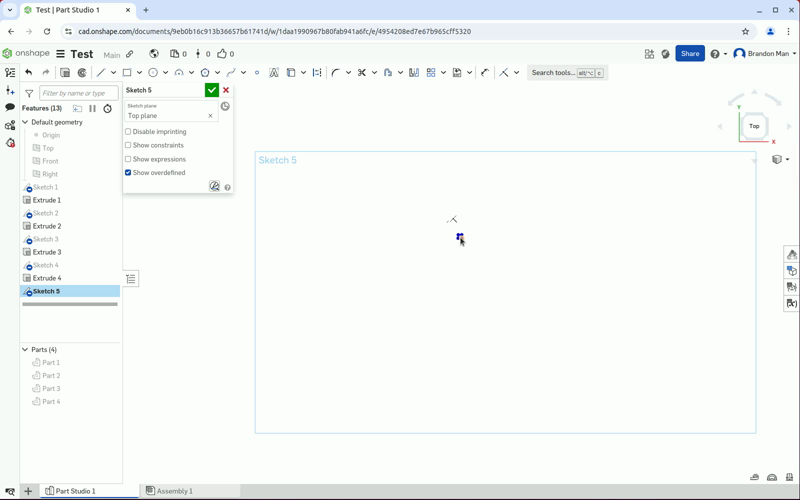
scroll(6)
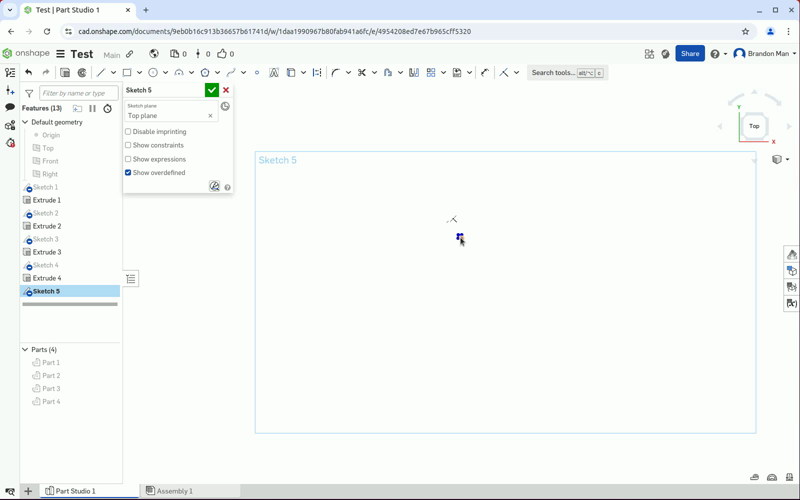
scroll(6)
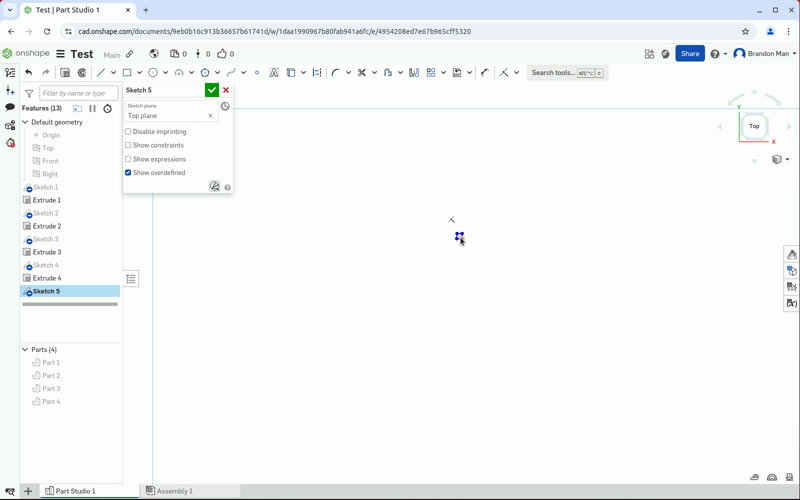
scroll(6)
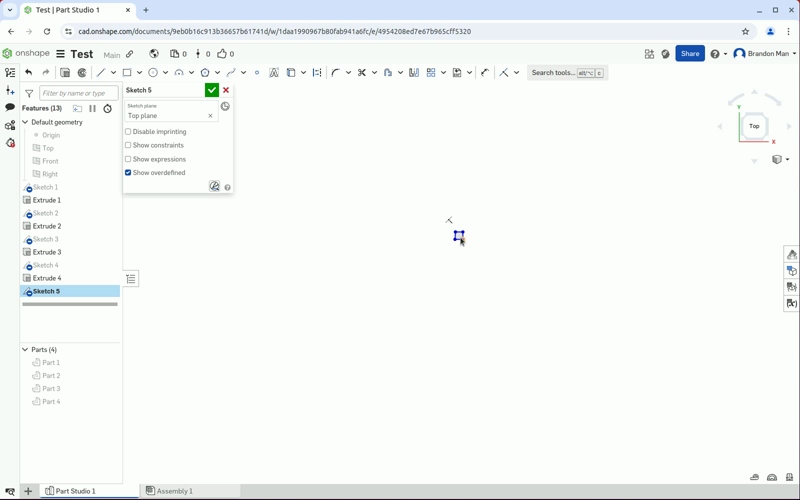
scroll(6)
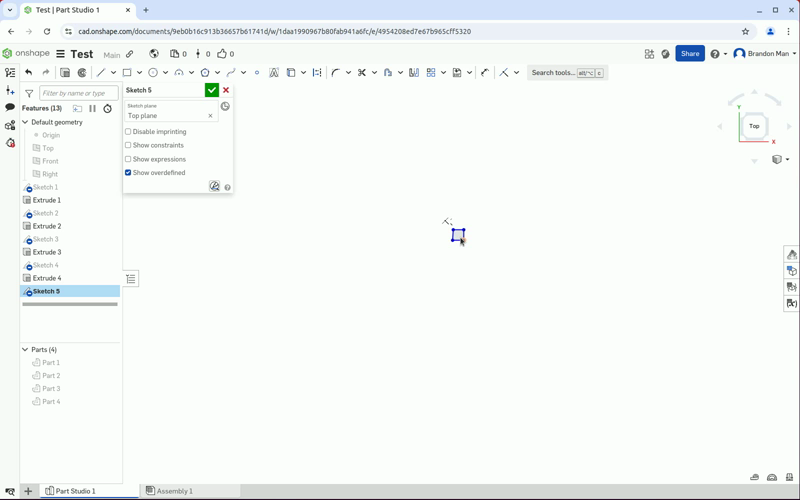
scroll(6)
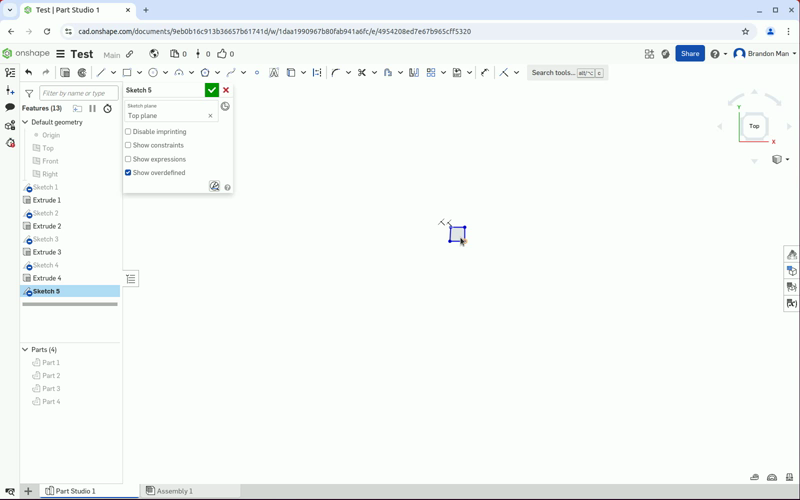
scroll(6)
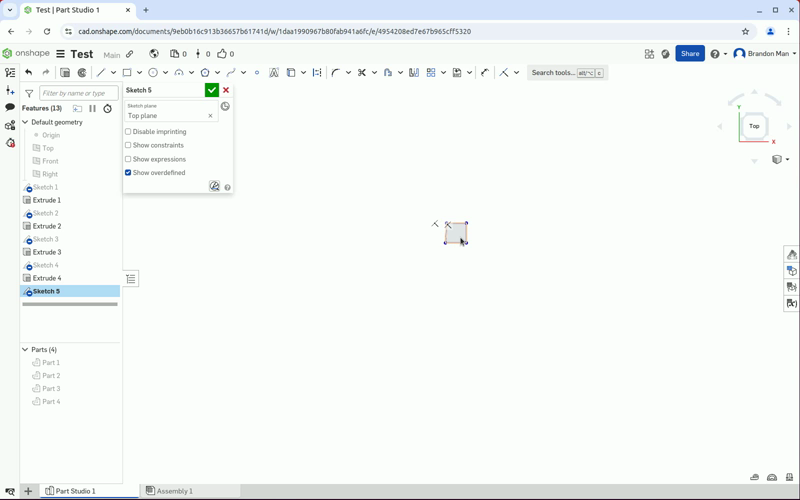
scroll(6)
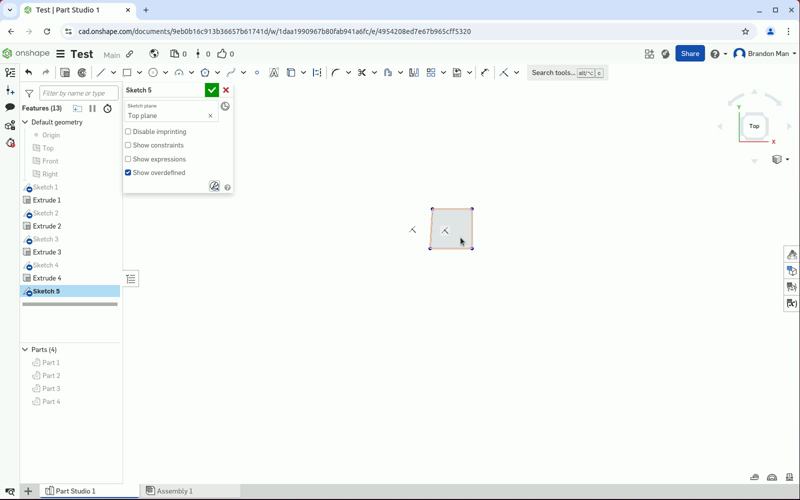
click(460, 237)
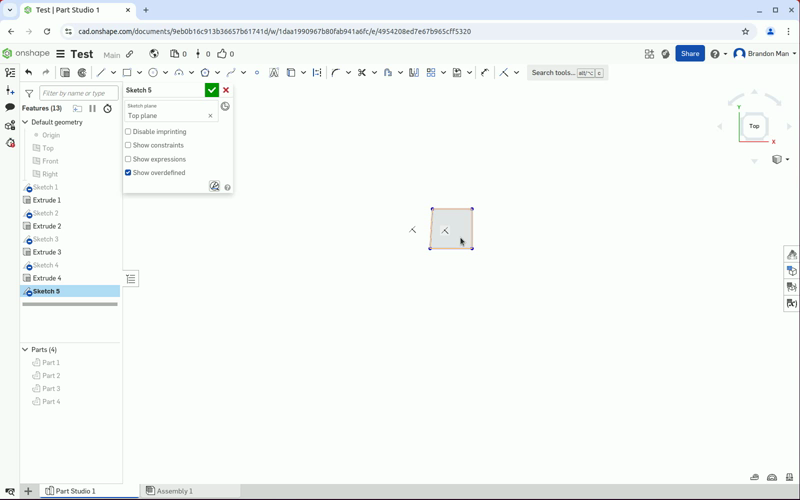
scroll(-6)
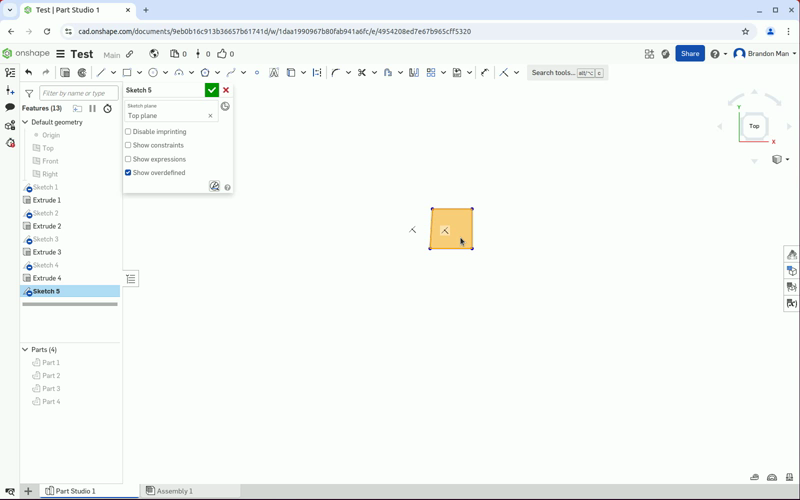
scroll(-6)
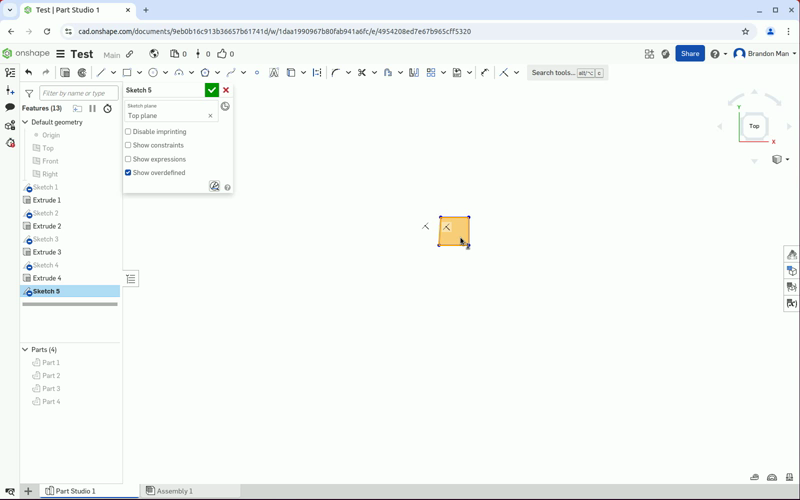
scroll(-6)
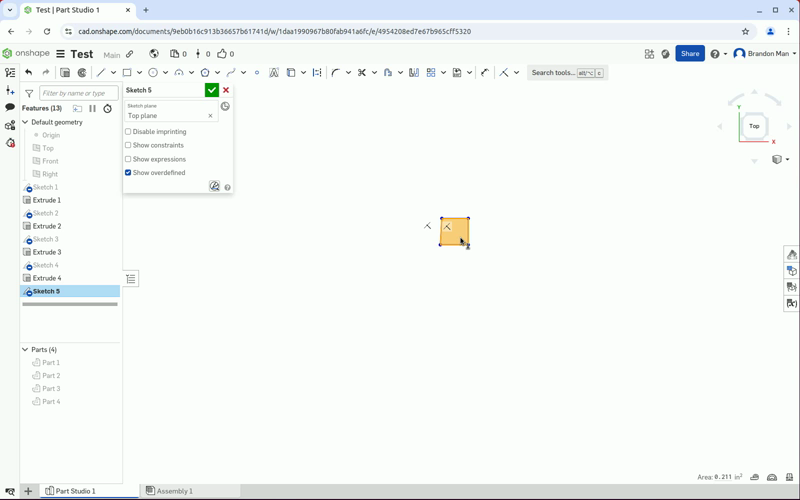
scroll(-6)
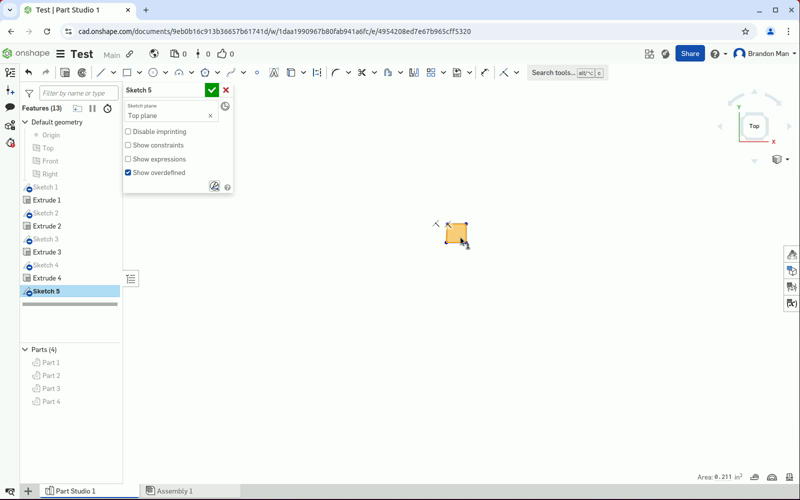
scroll(-6)
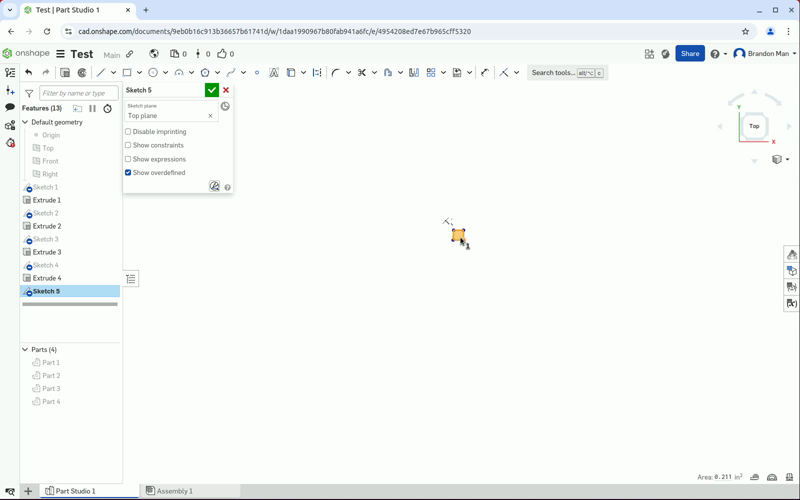
scroll(-6)
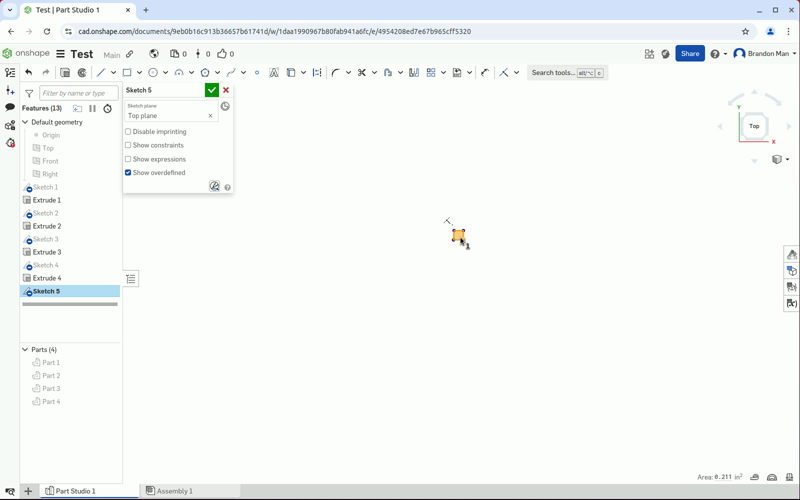
scroll(-6)
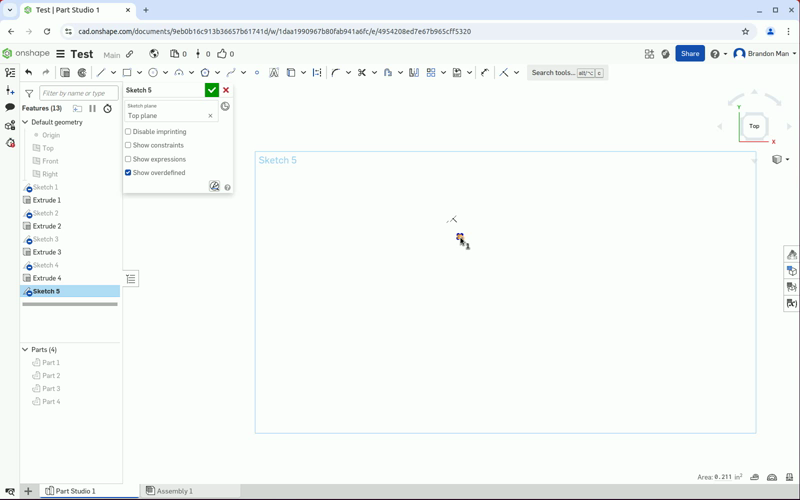
mouse_move(73, 352)
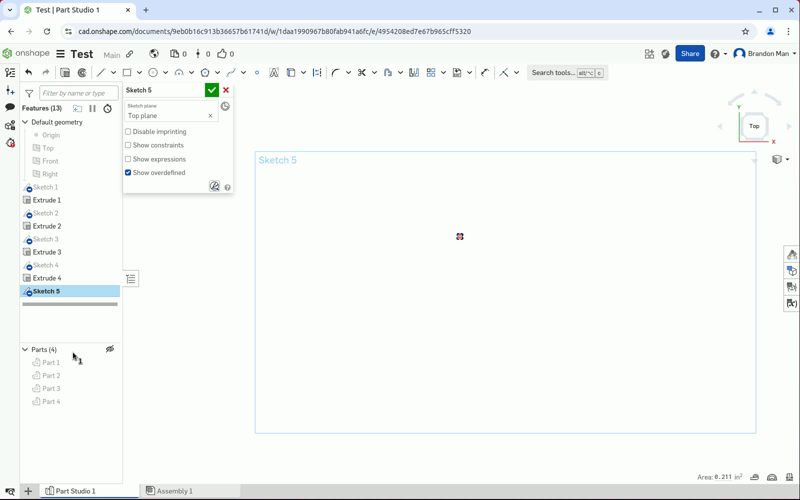
key(shift+y)
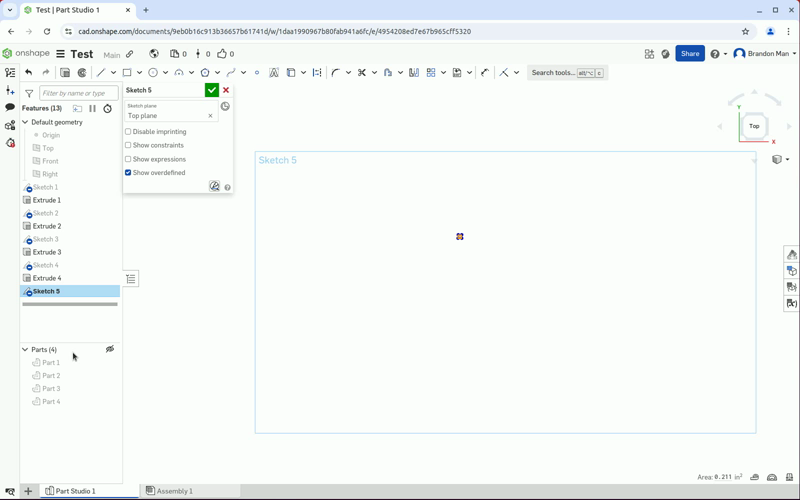
key(shift+e)
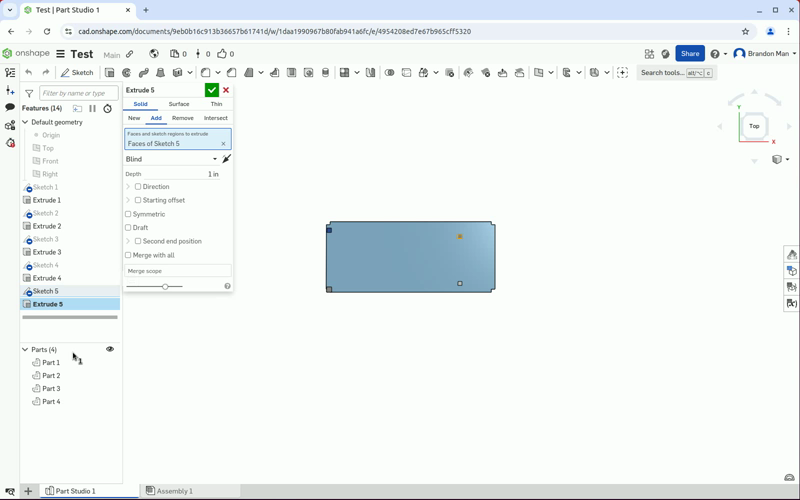
mouse_move(143, 106)
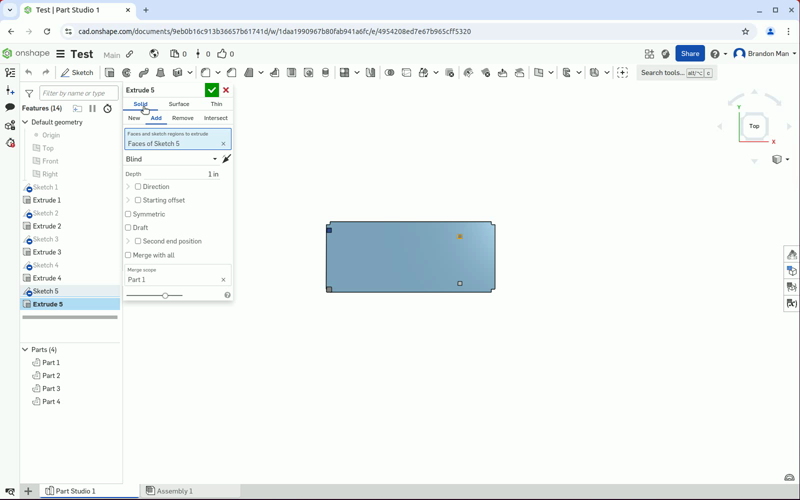
click(143, 106)
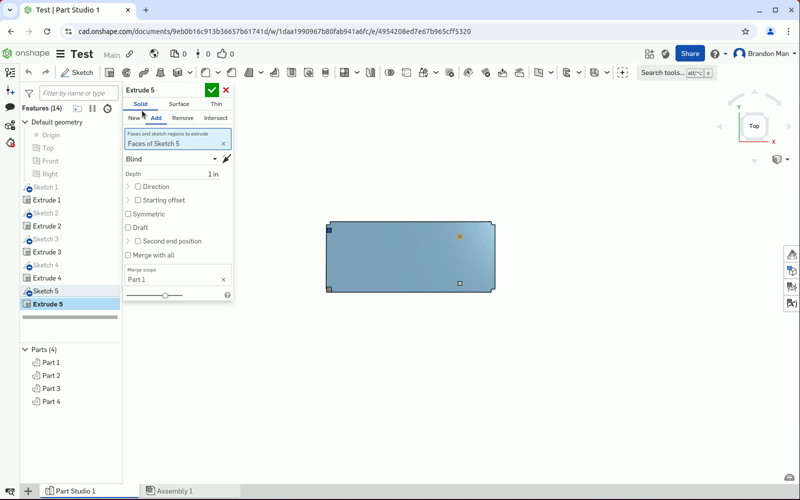
mouse_move(137, 120)
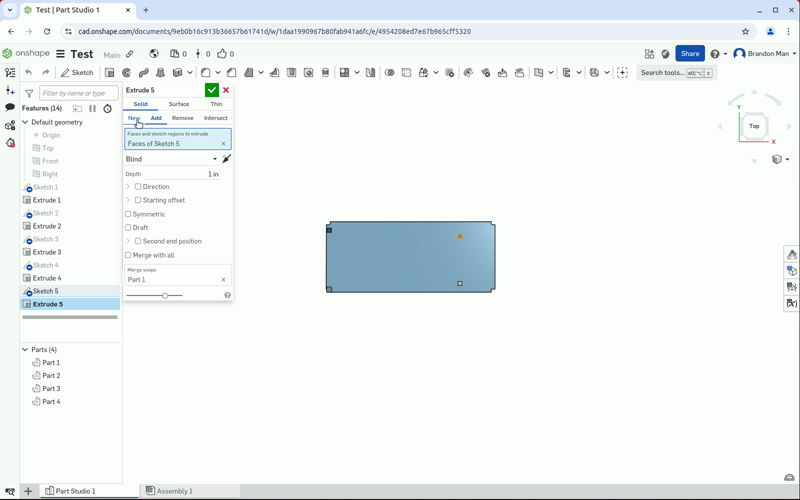
click(137, 120)
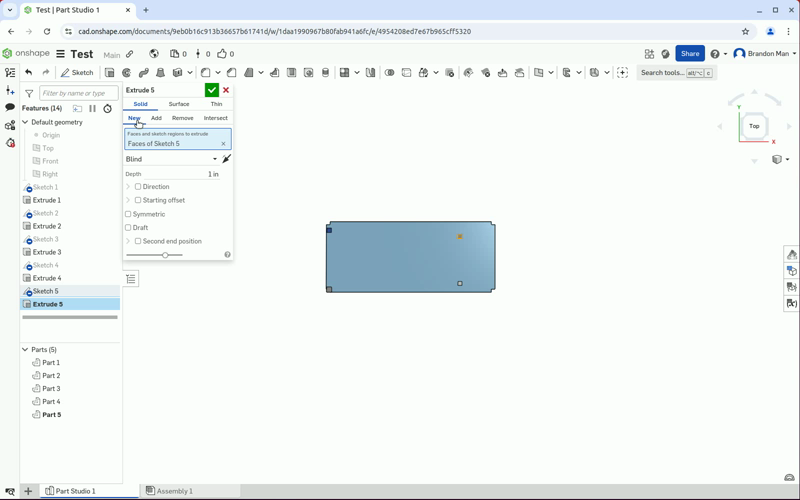
key(tab, 4)
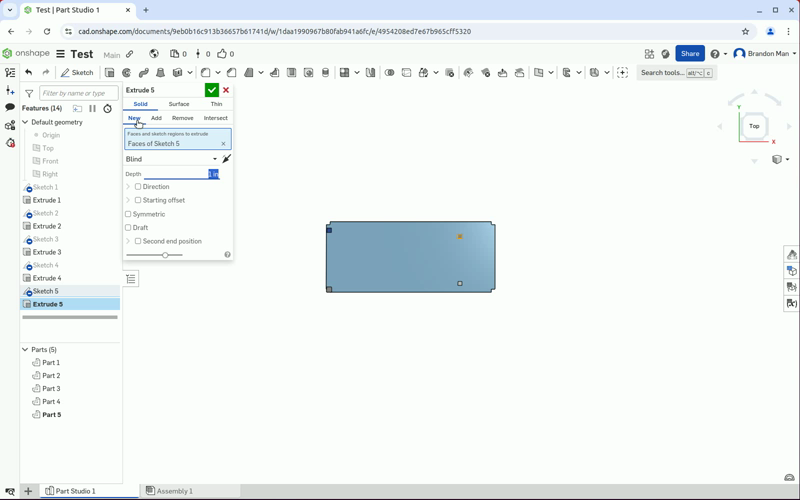
text(9.388)
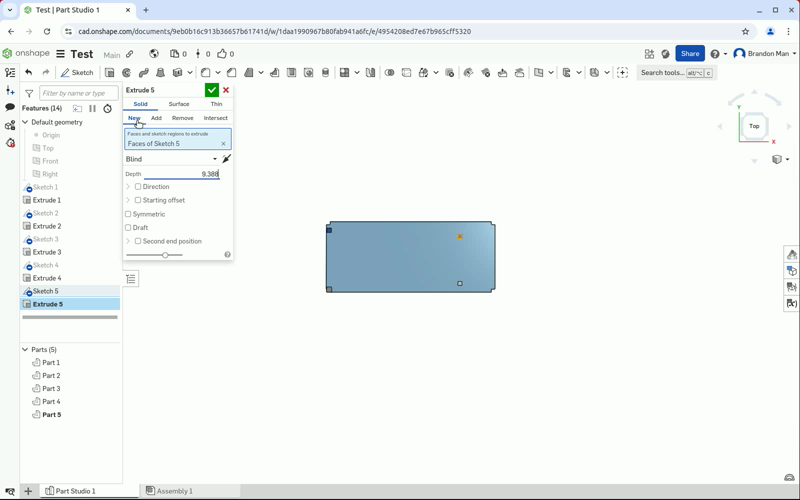
key(enter)
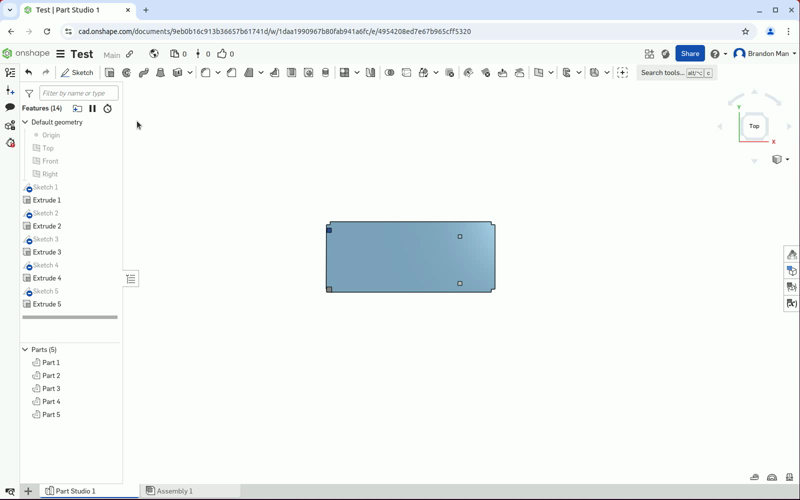
key(shift+h)
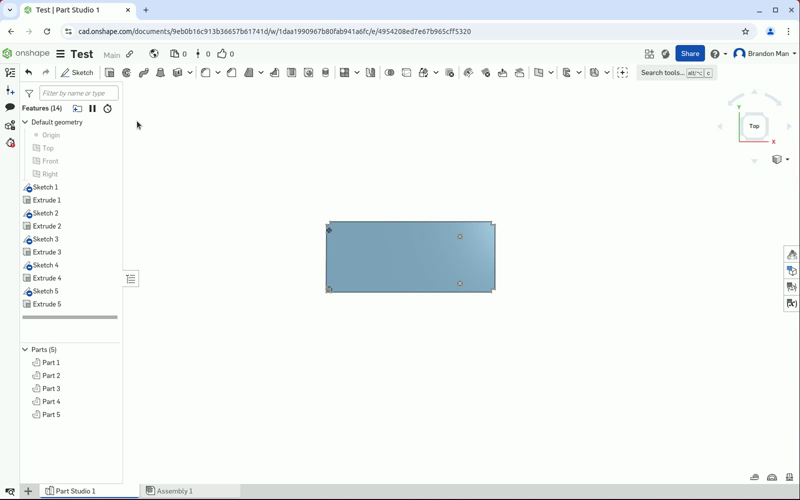
key(shift+h)
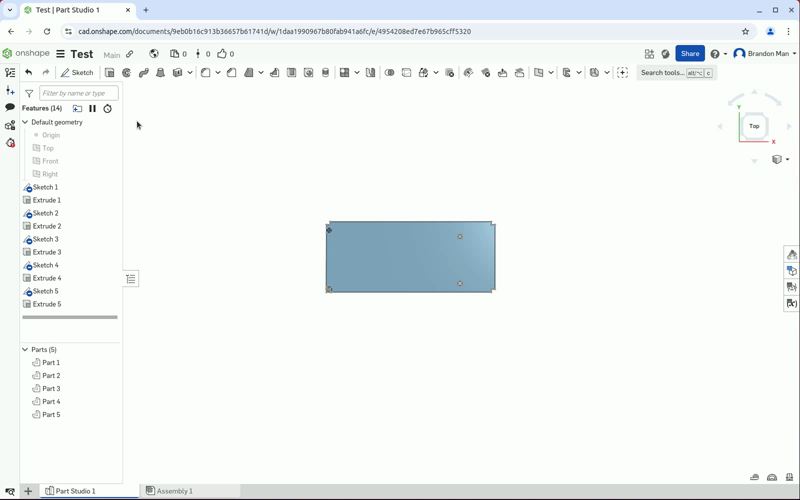
key(shift+7)
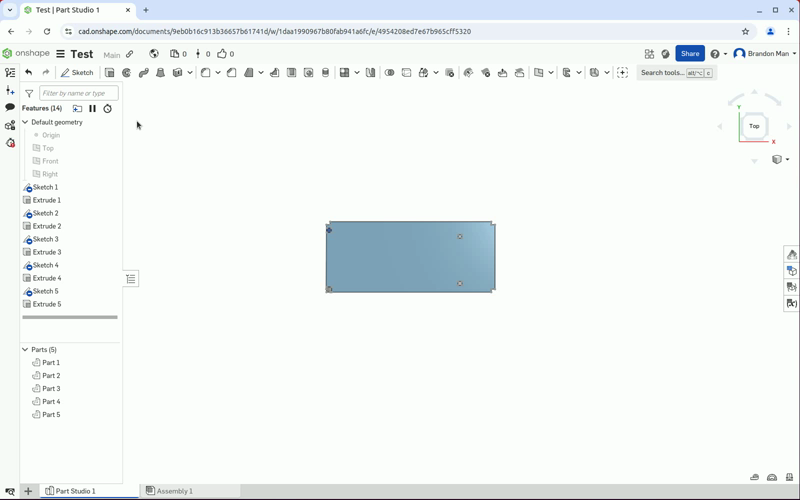
key(up, 3)
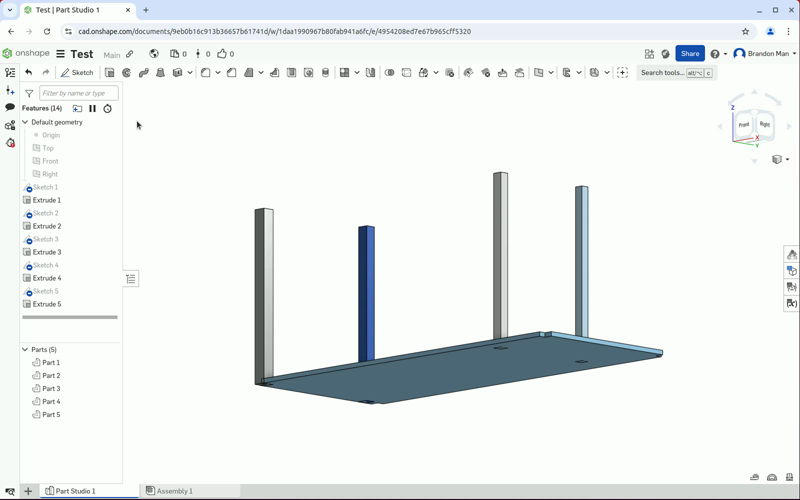
key(left, 3)
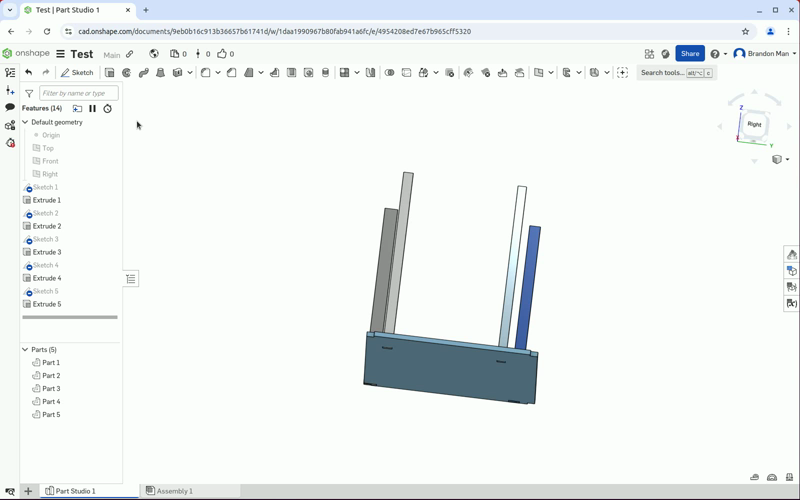
key(right, 3)
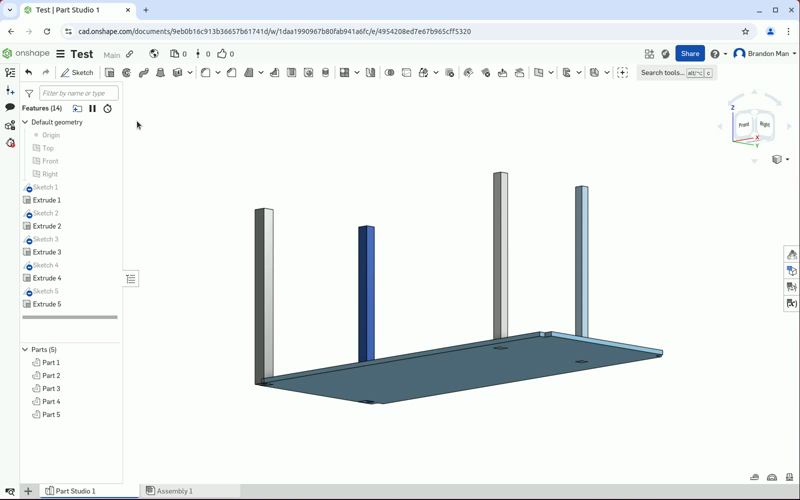
key(down, 3)
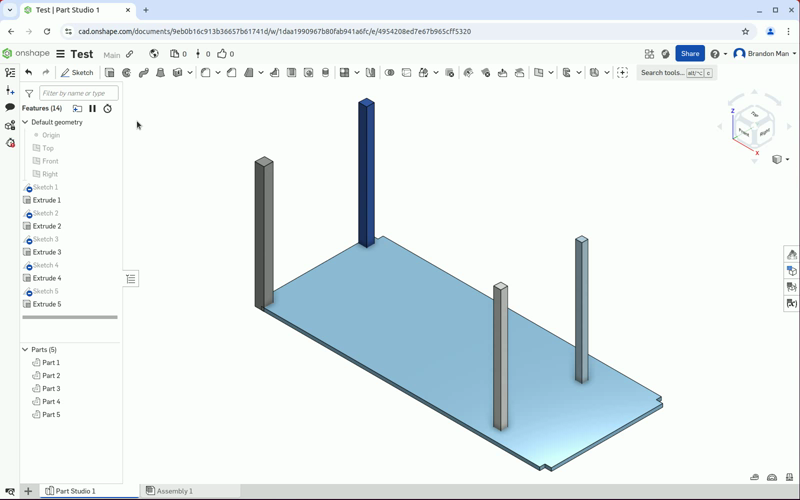
mouse_move(73, 189)
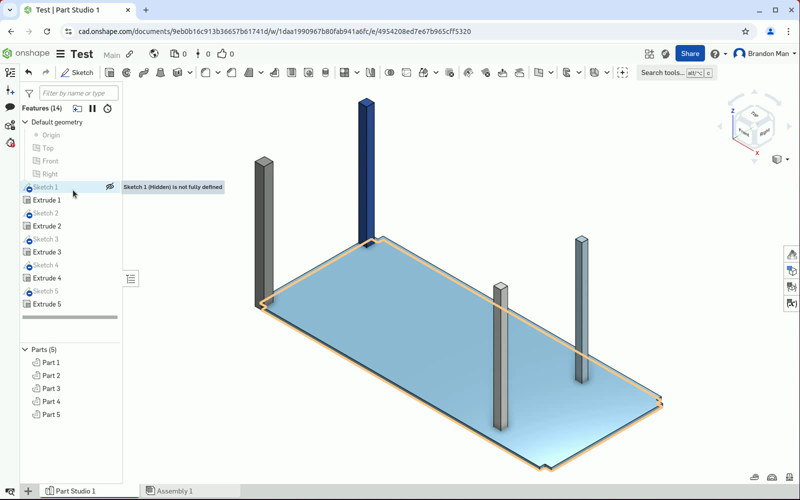
click(73, 189)